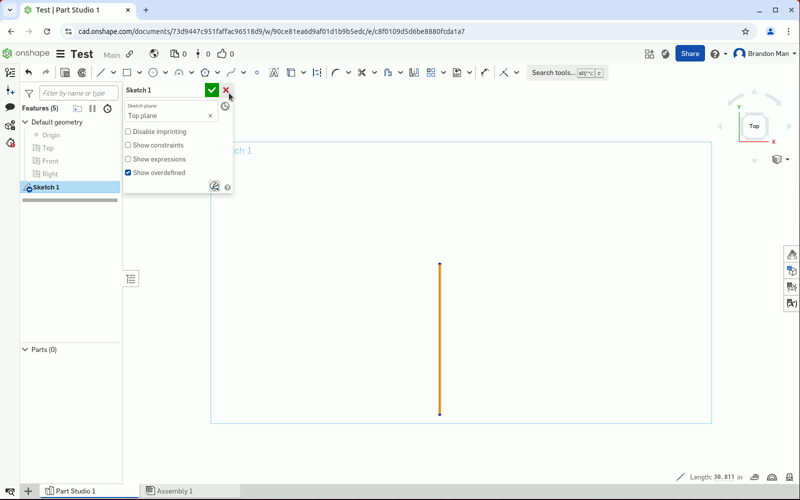
key(shift+h)
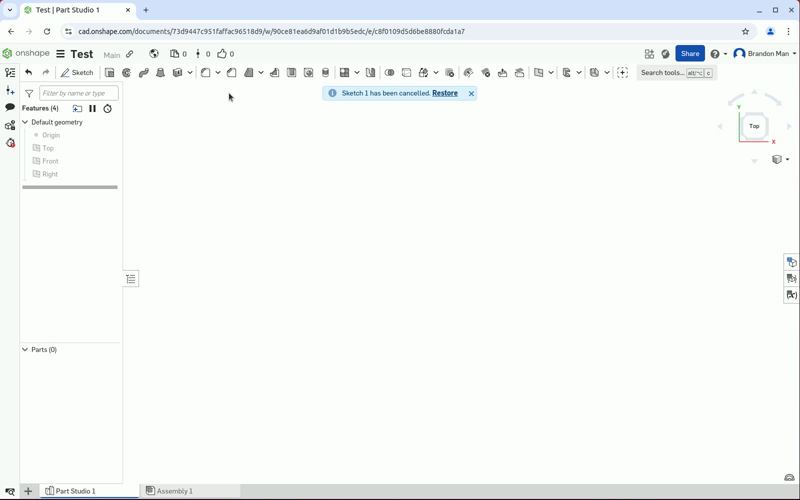
mouse_move(73, 352)
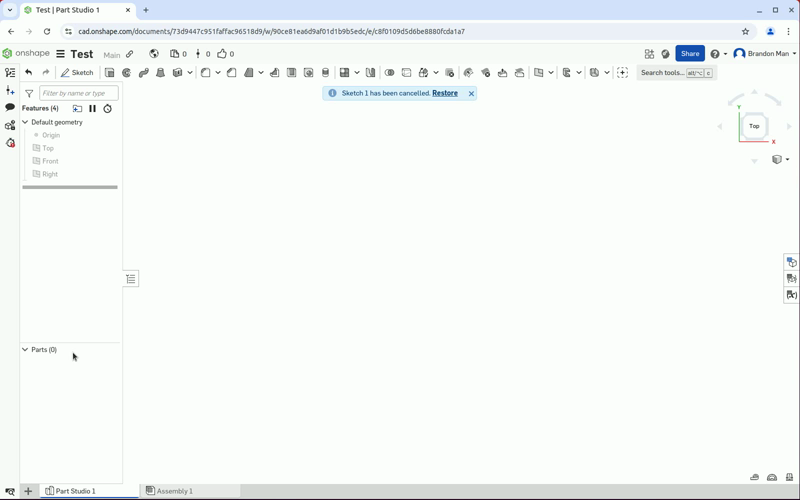
key(y)
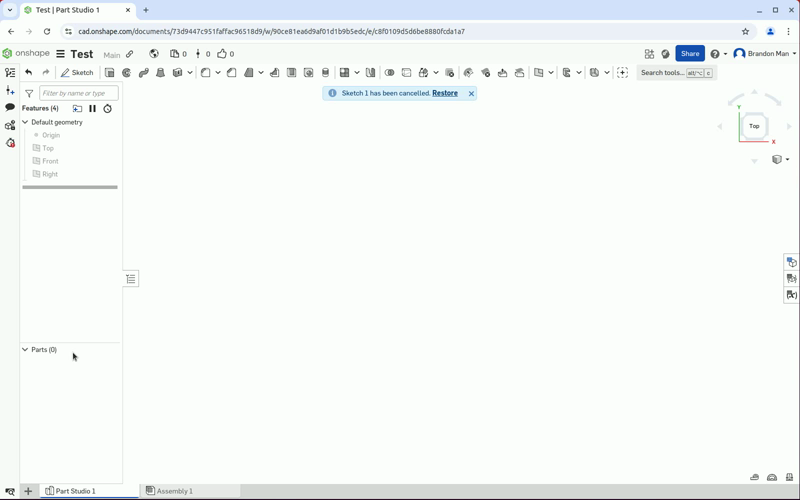
key(shift+p)
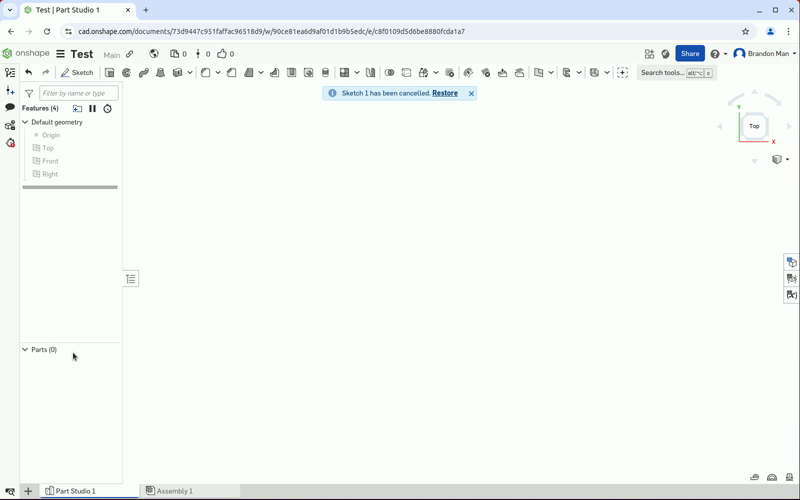
key(space)
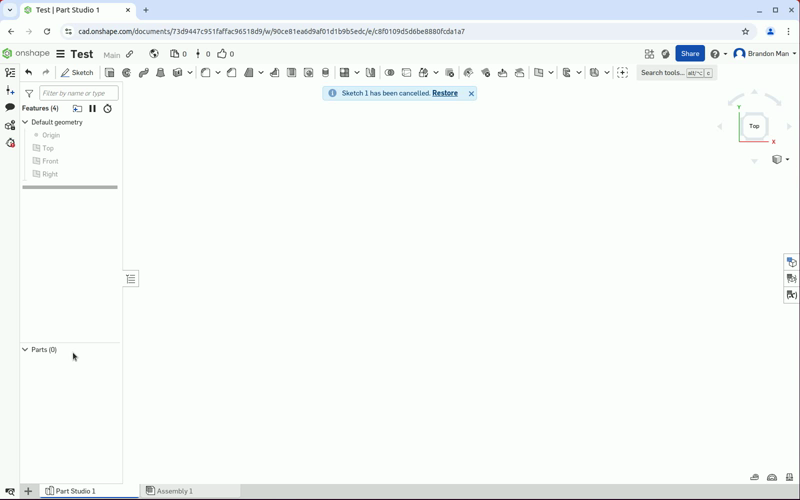
key_down(shift)
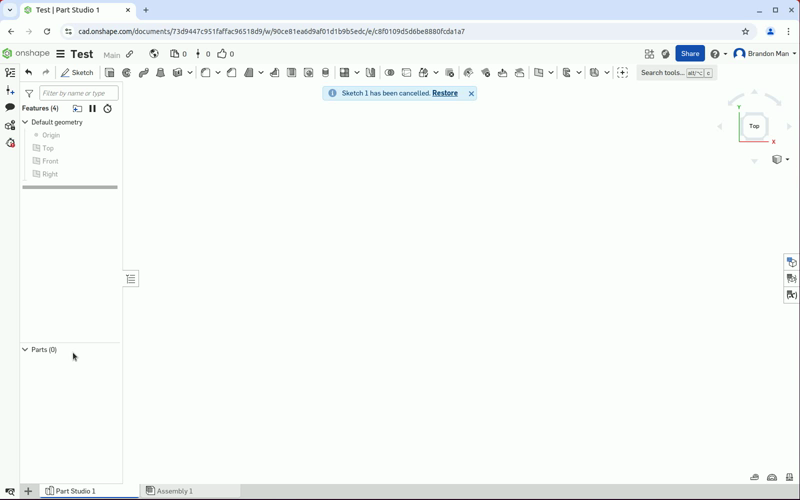
key(up)
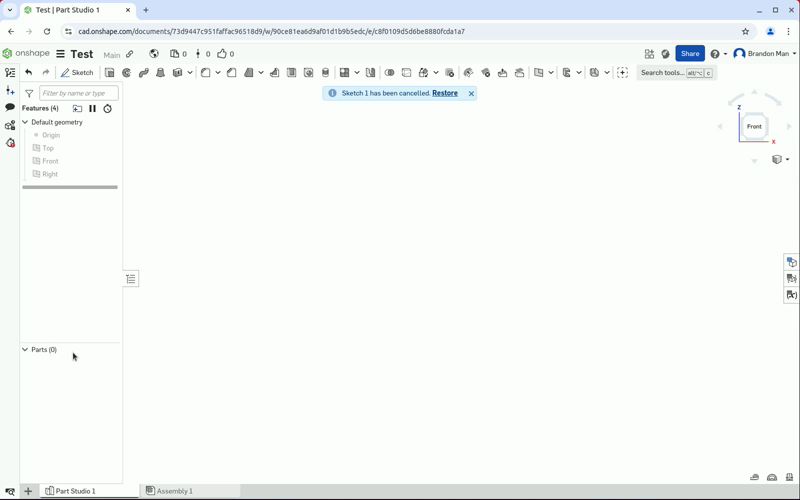
key_up(shift)
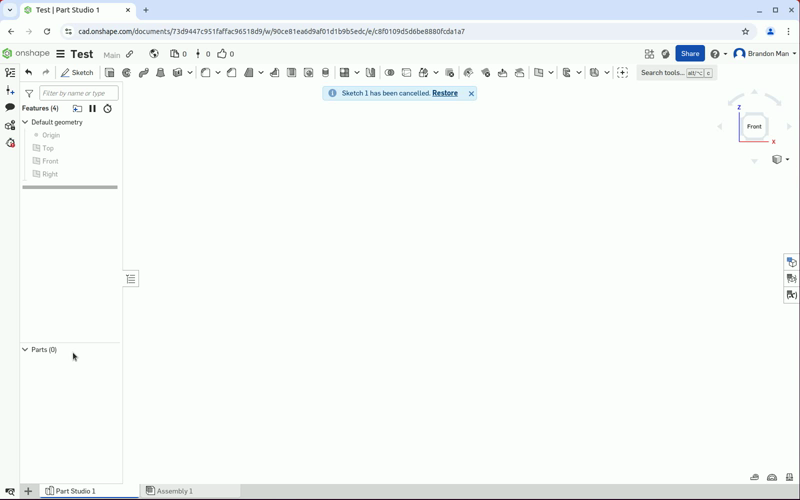
mouse_move(73, 352)
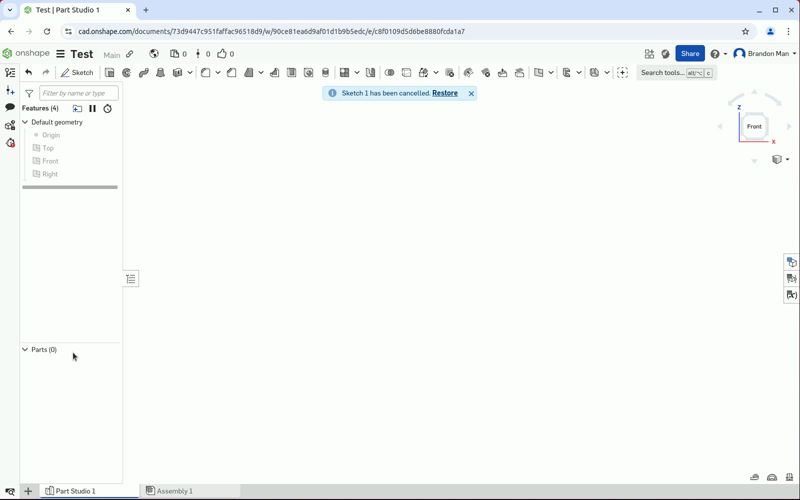
key(shift+y)
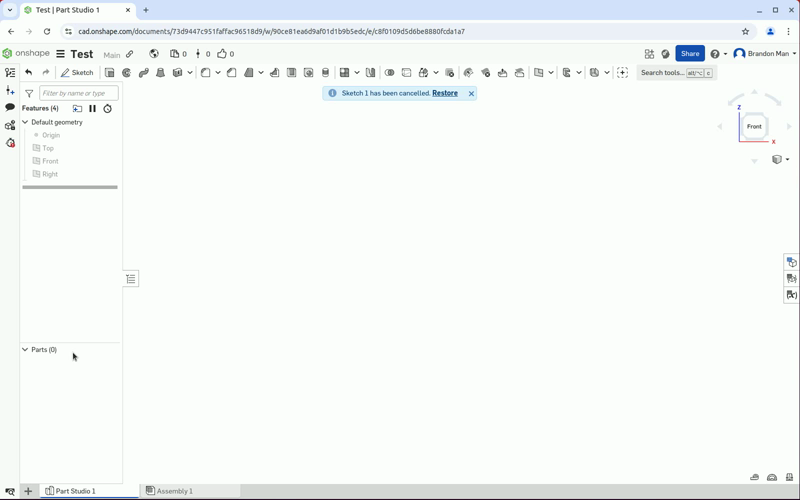
key(shift+s)
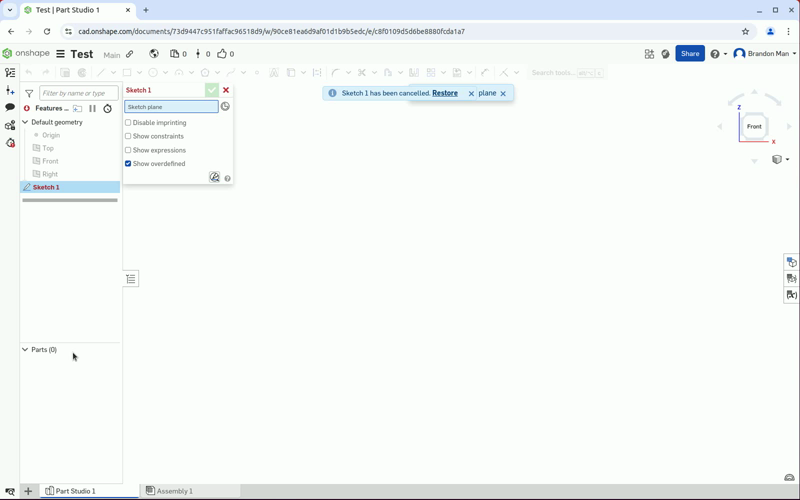
mouse_move(73, 163)
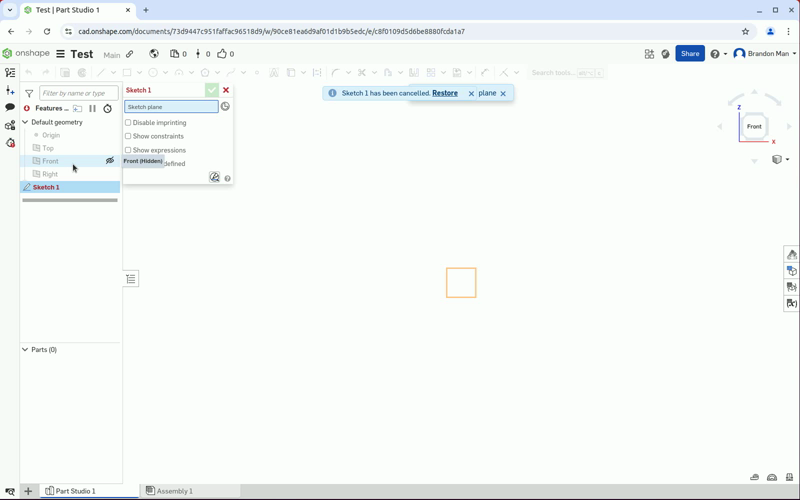
click(73, 163)
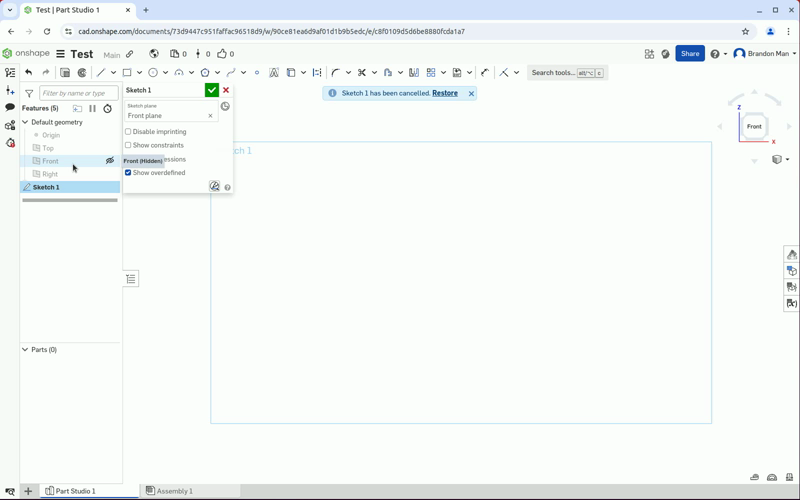
mouse_move(73, 352)
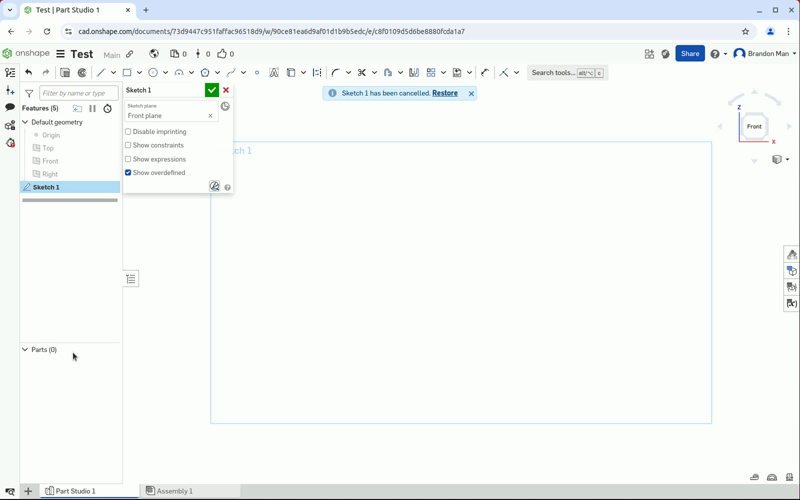
key(y)
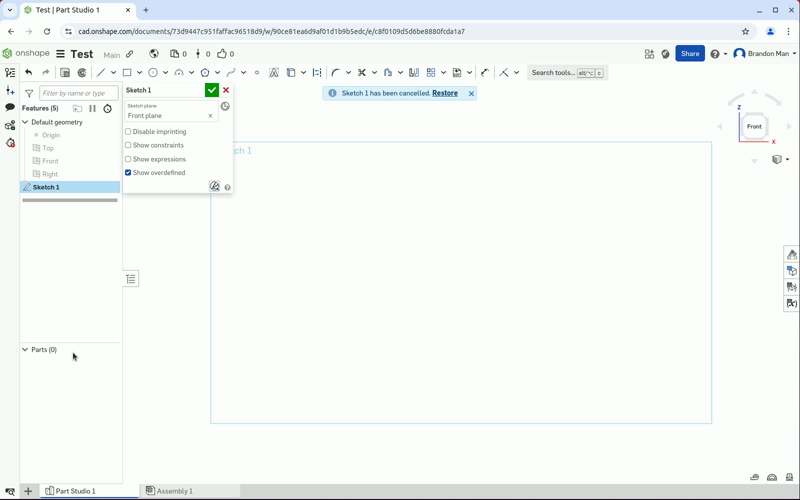
key(c)
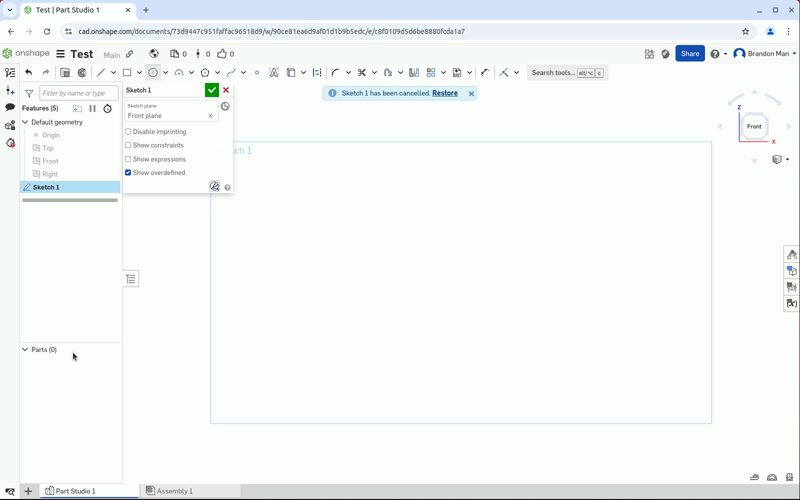
key_down(shift)
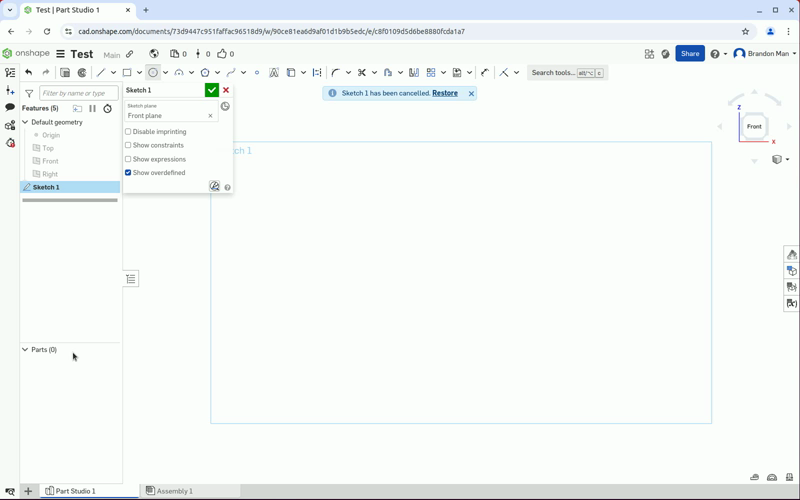
mouse_move(461, 282)
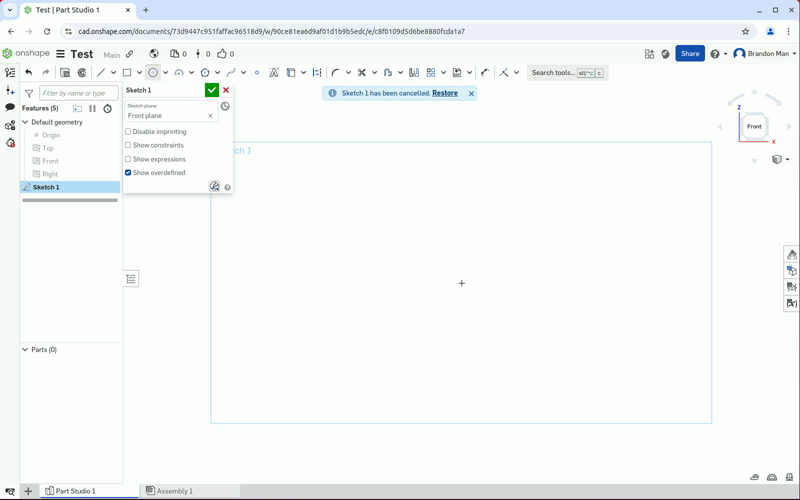
click(461, 282)
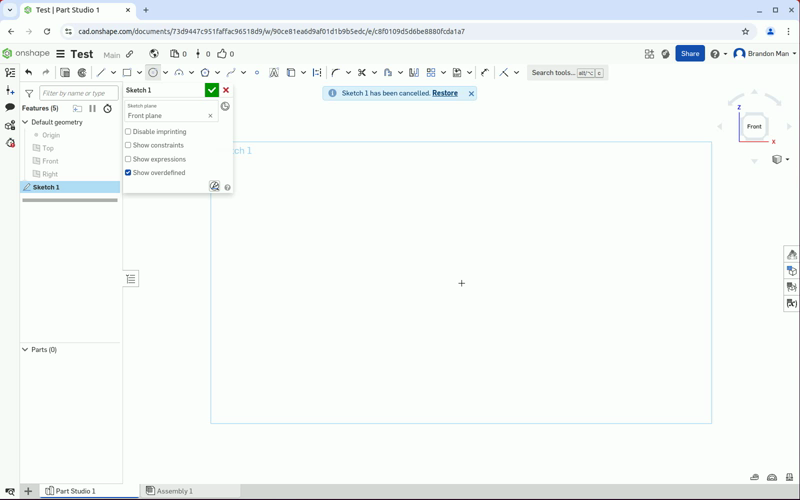
key_up(shift)
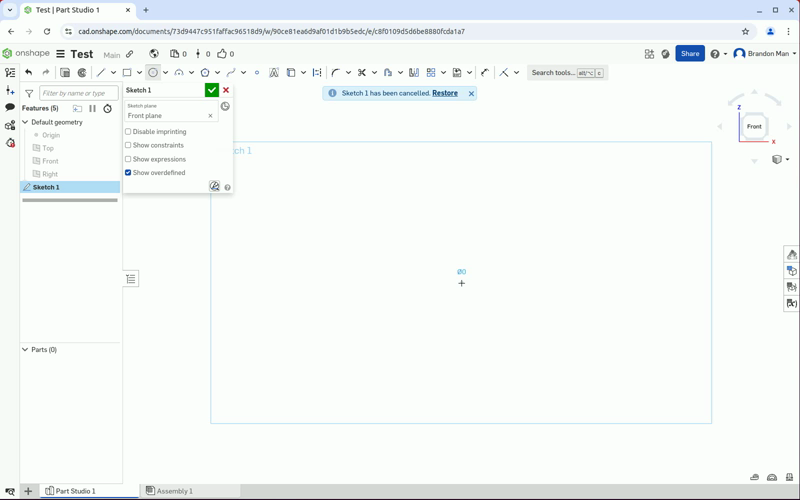
mouse_move(495, 282)
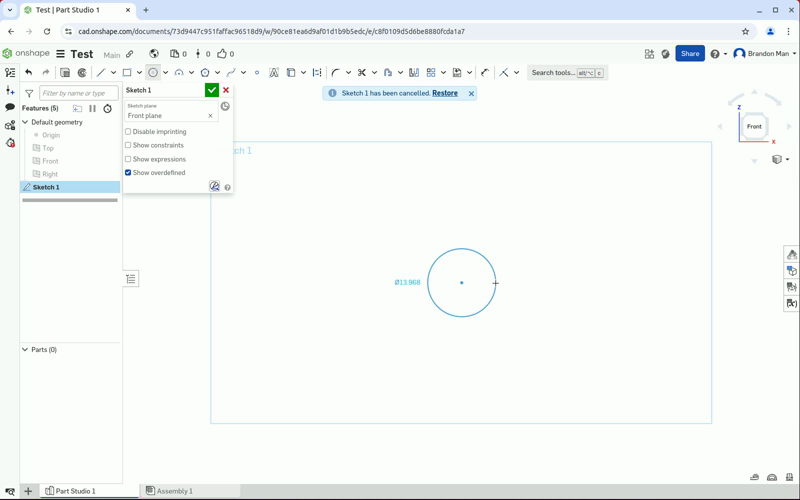
click(495, 282)
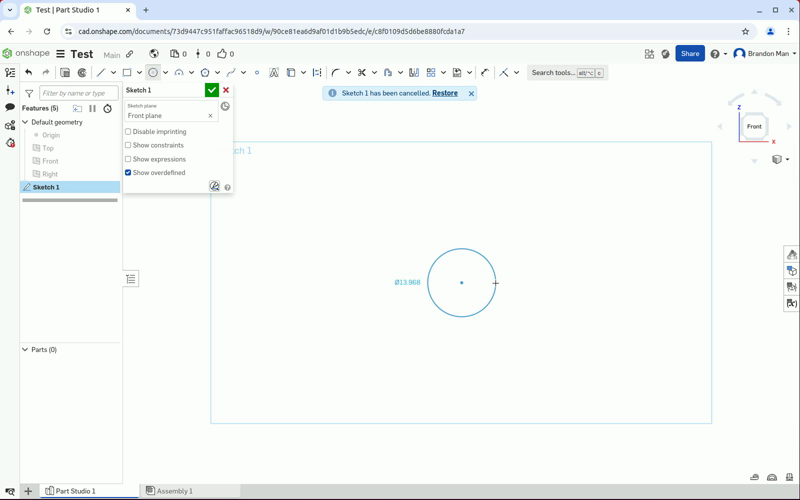
key(esc)
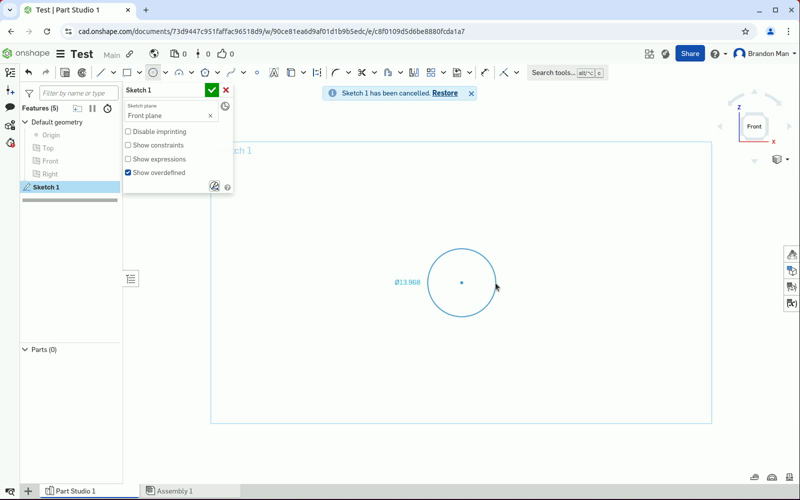
key(c)
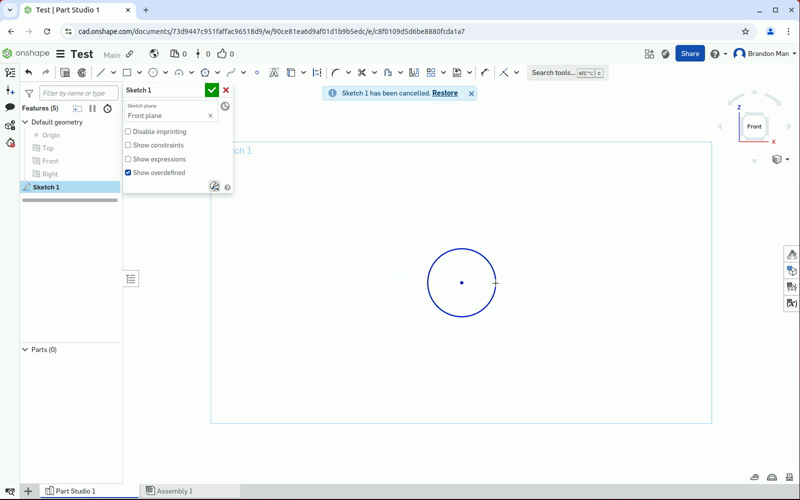
key_down(shift)
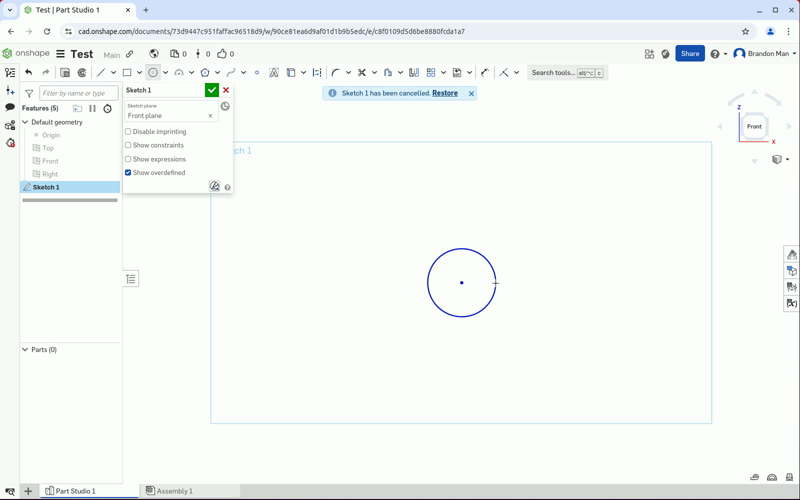
mouse_move(461, 282)
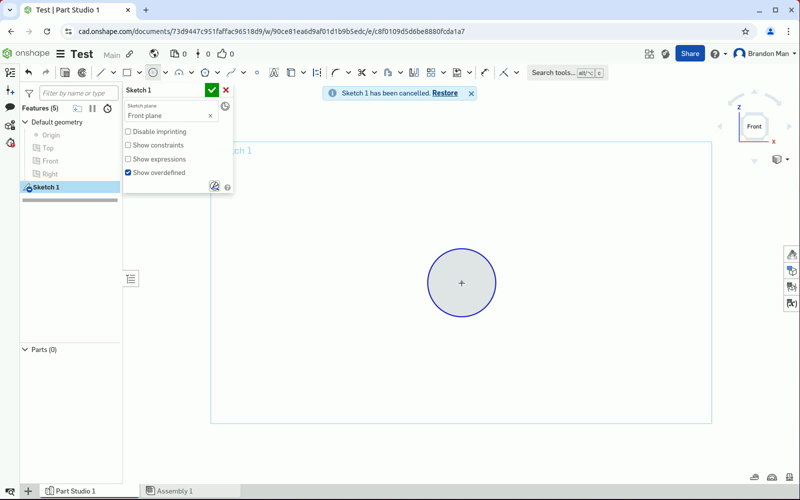
click(461, 282)
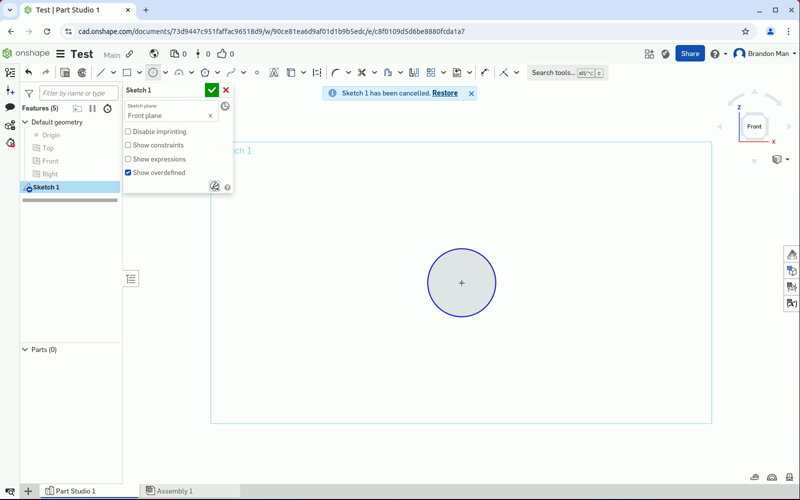
key_up(shift)
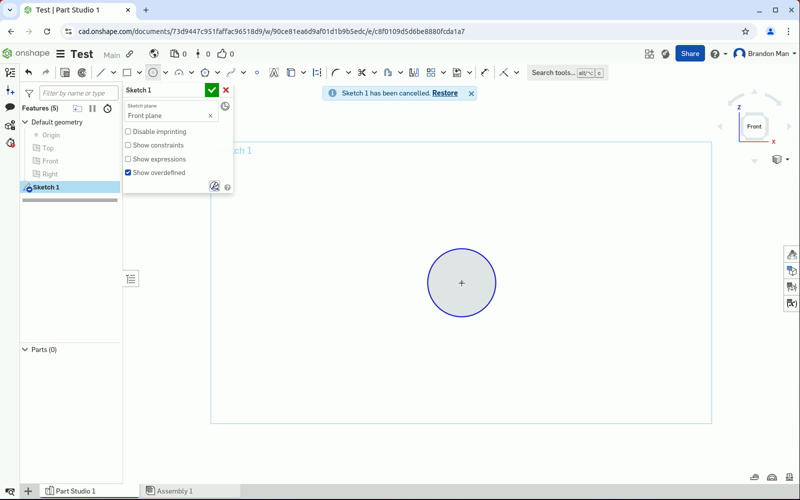
mouse_move(484, 282)
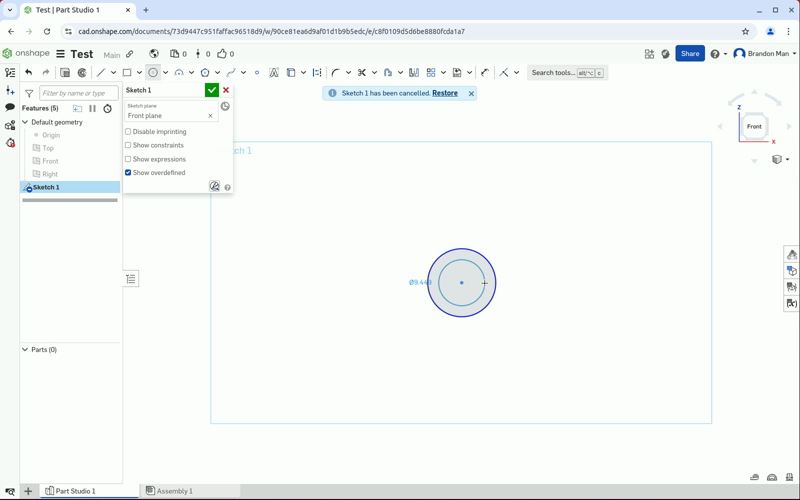
click(484, 282)
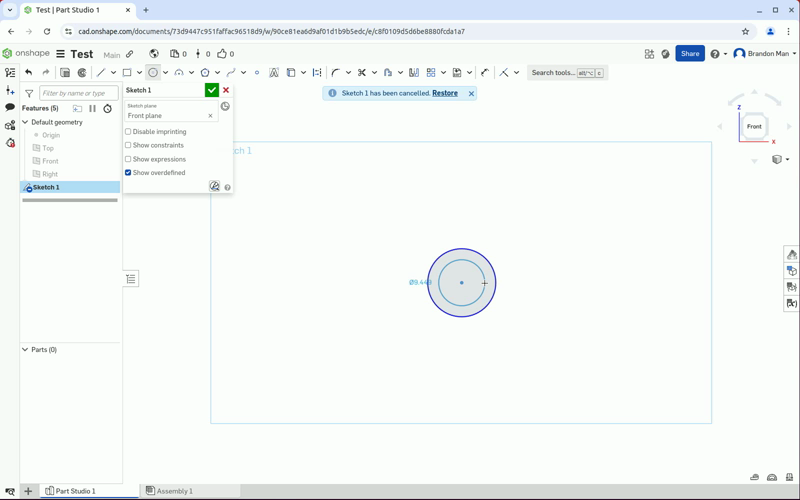
key(esc)
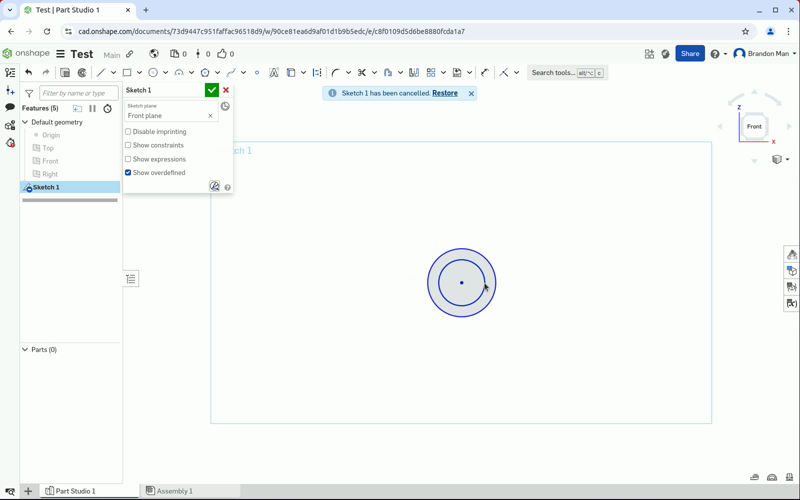
mouse_move(491, 278)
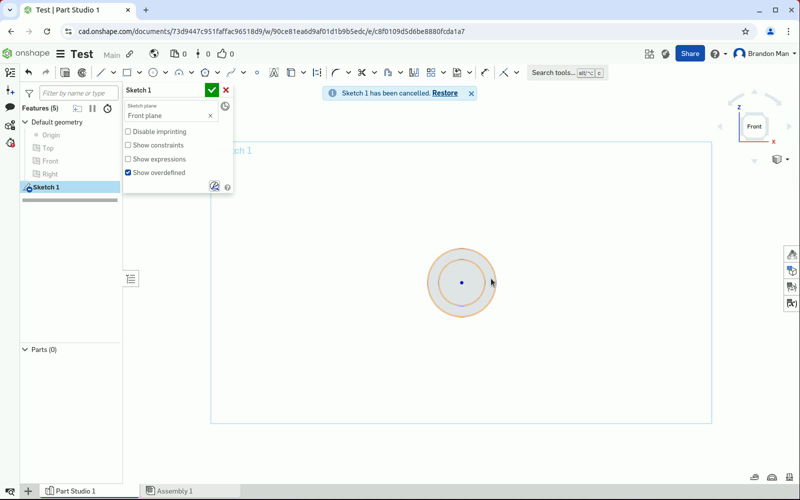
click(491, 278)
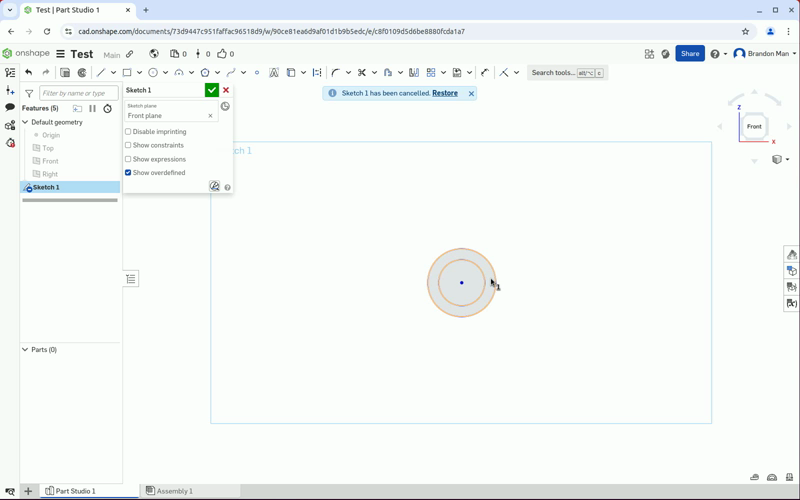
mouse_move(73, 352)
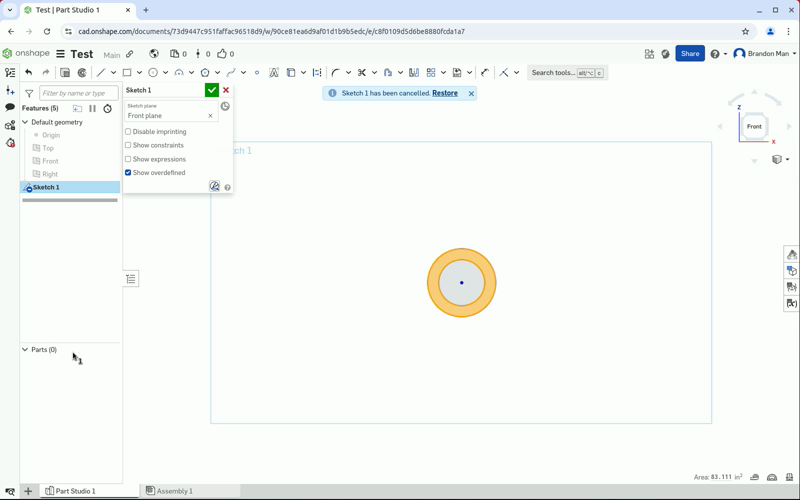
key(shift+y)
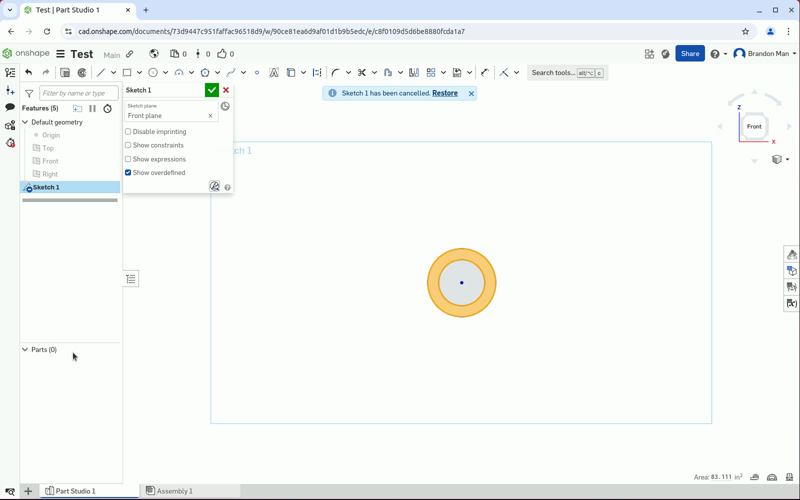
key(shift+e)
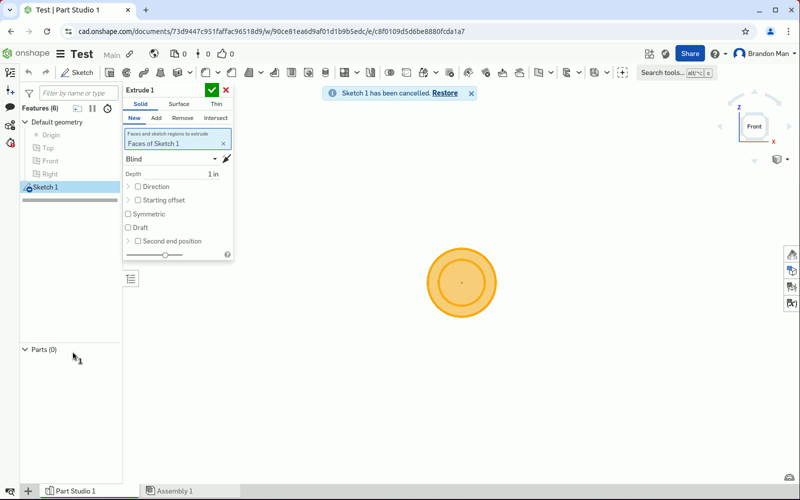
mouse_move(143, 106)
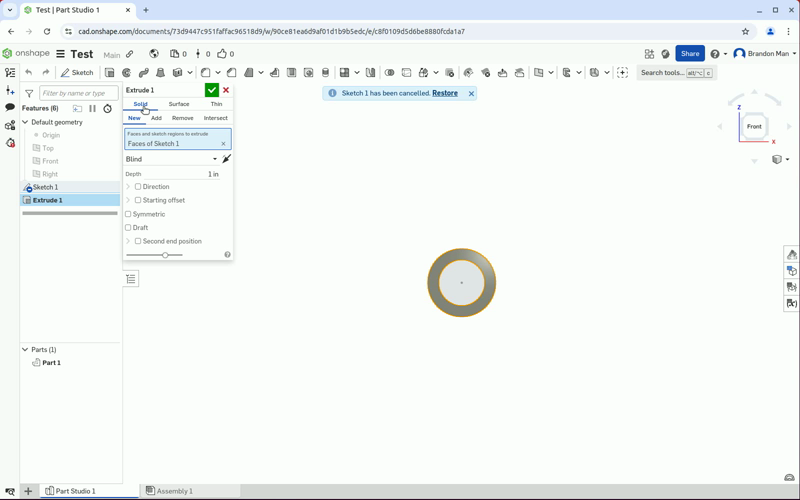
click(143, 106)
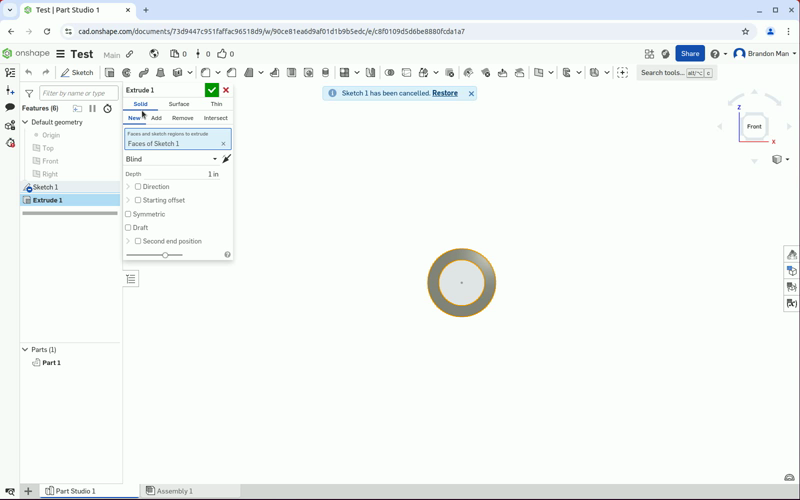
mouse_move(137, 120)
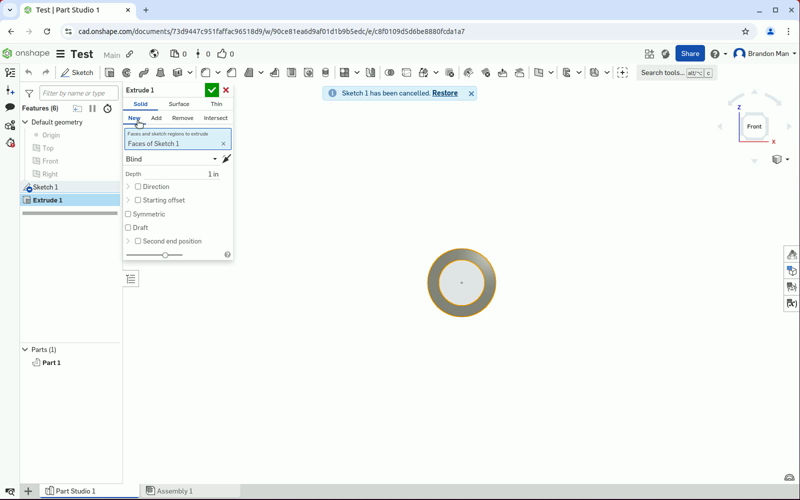
click(137, 120)
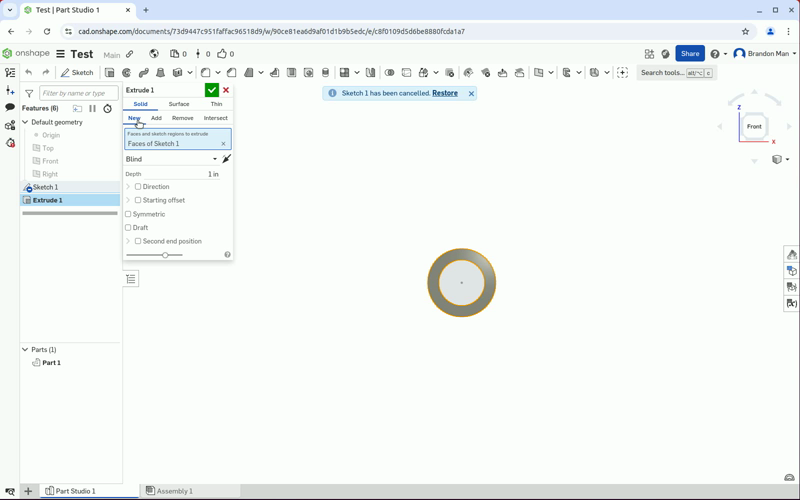
key(tab, 4)
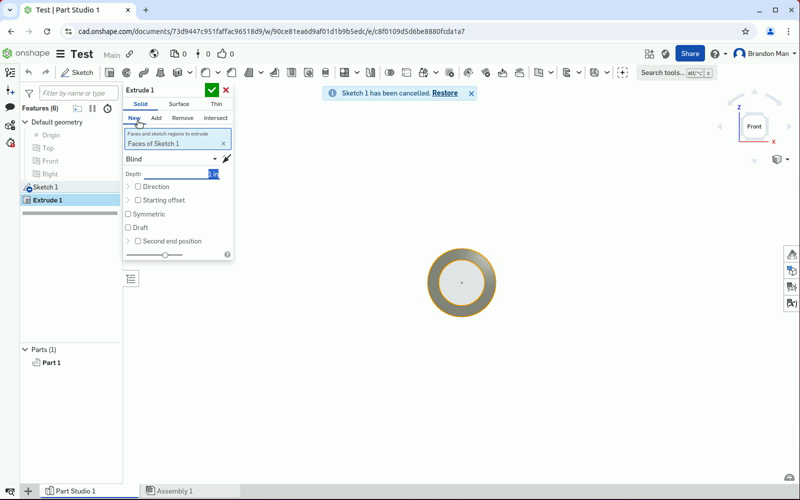
text(14.924)
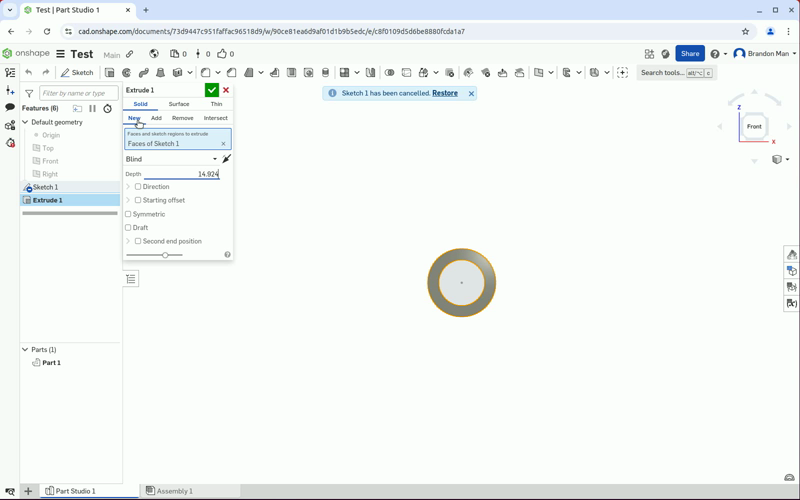
key(tab, 3)
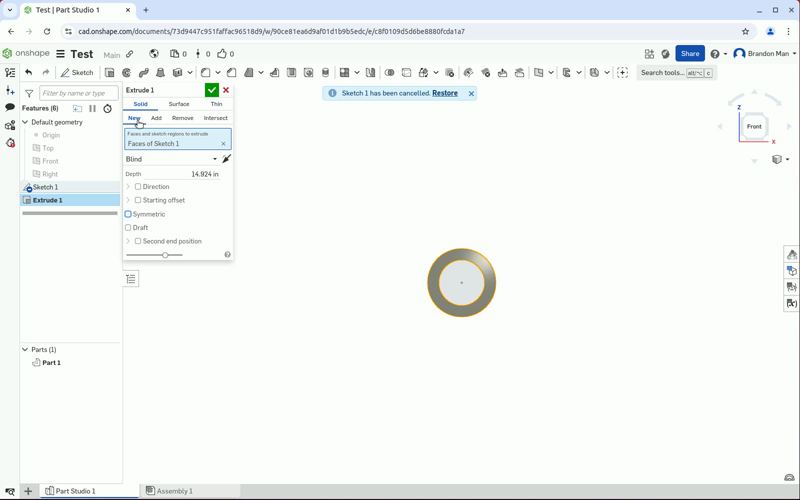
key(space)
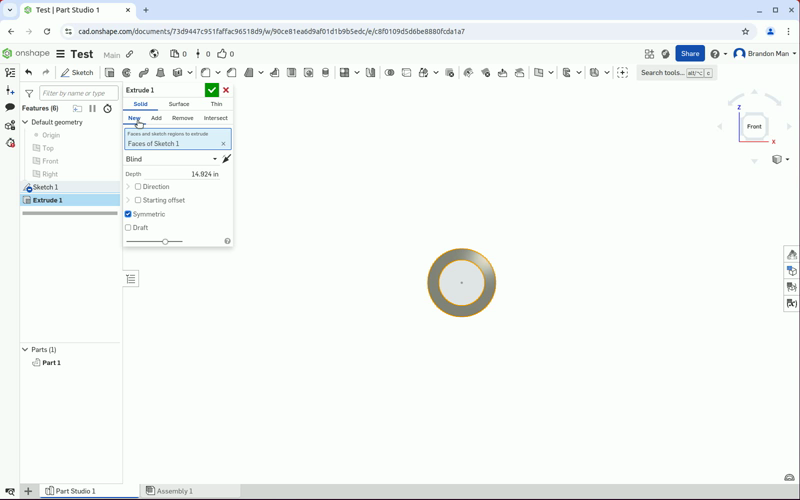
key(enter)
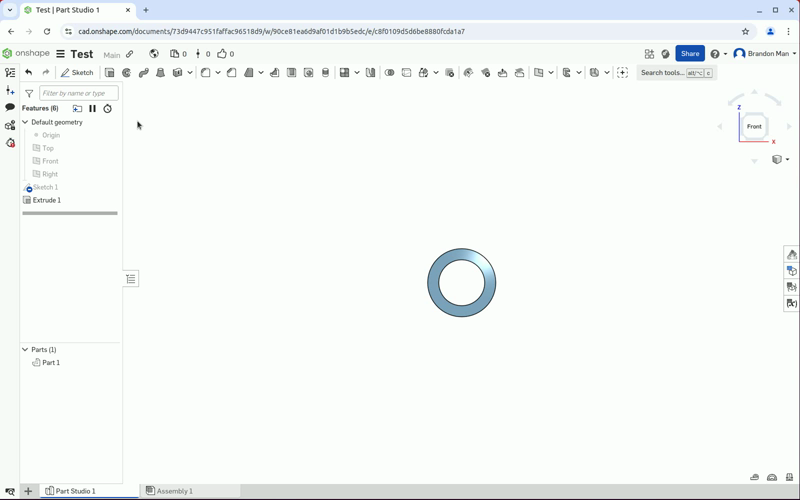
key(shift+h)
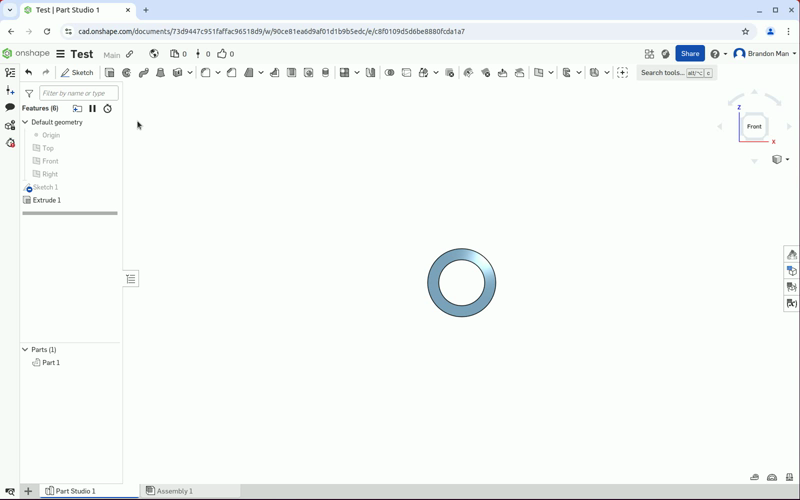
key(shift+h)
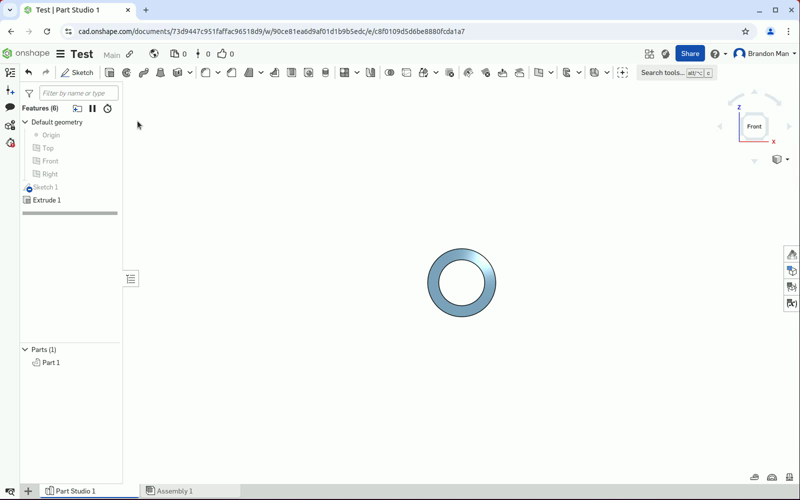
mouse_move(73, 189)
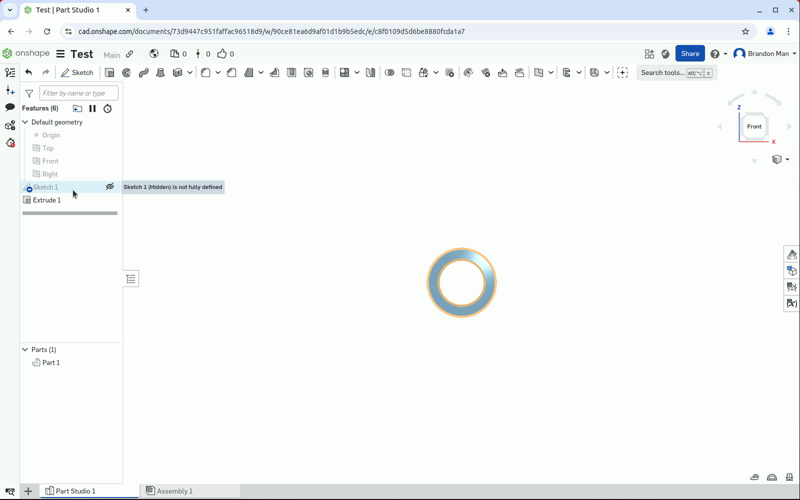
click(73, 189)
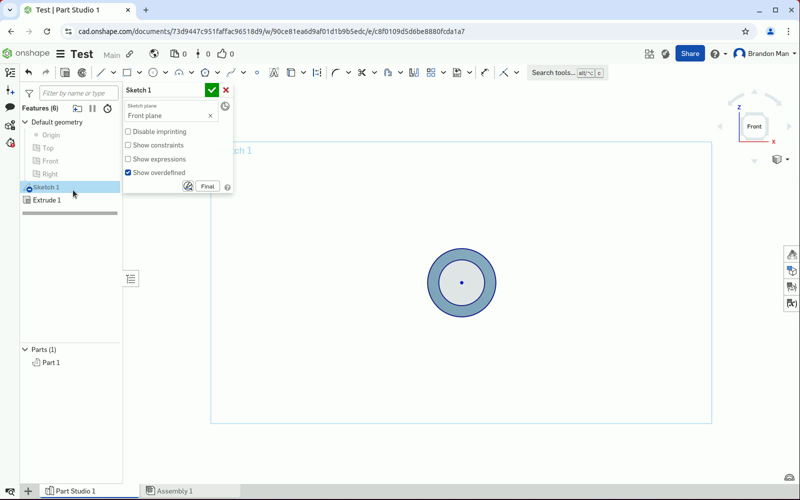
mouse_move(229, 92)
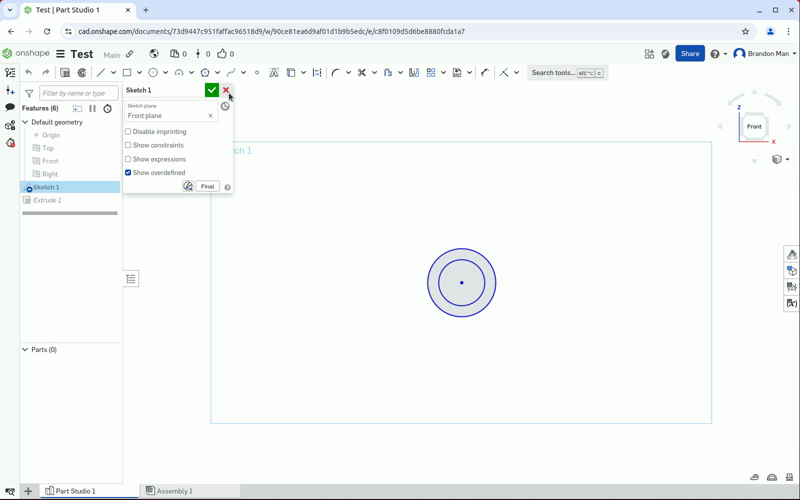
click(229, 92)
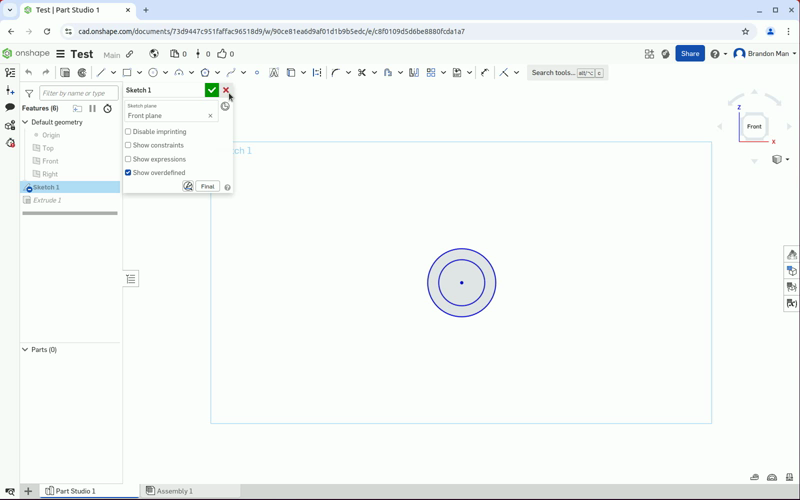
key(shift+s)
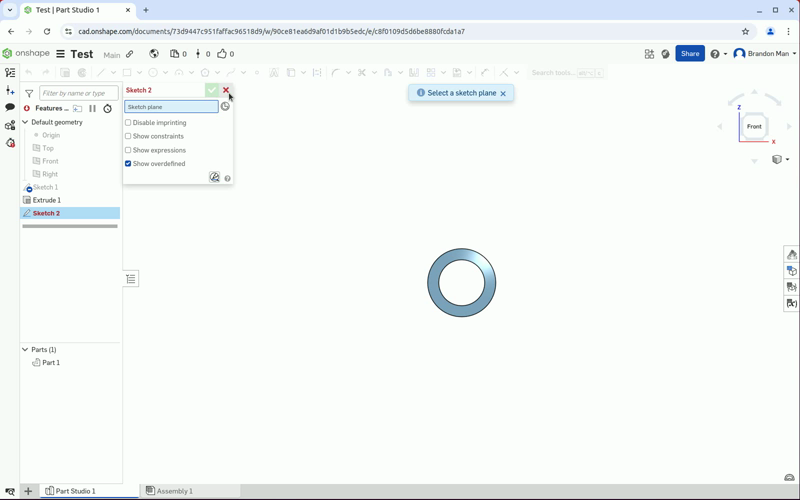
mouse_move(73, 163)
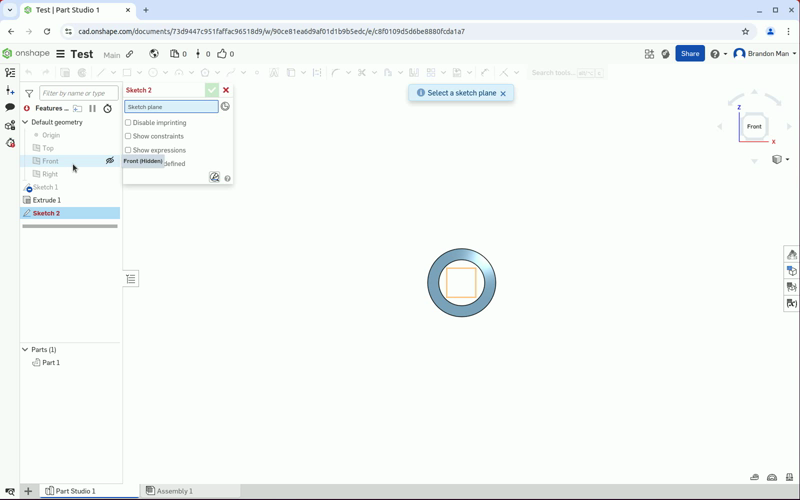
click(73, 163)
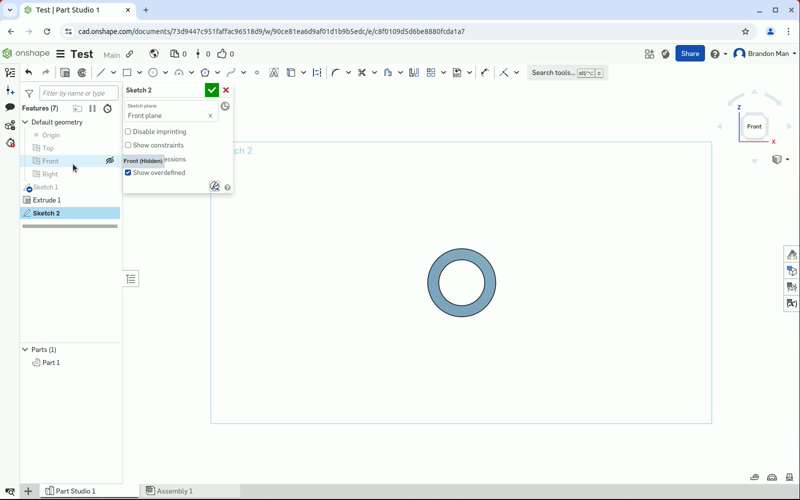
mouse_move(73, 352)
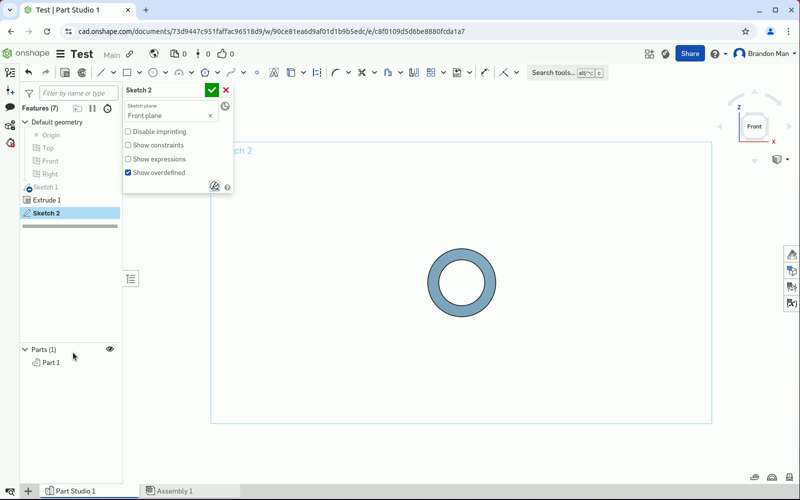
key(y)
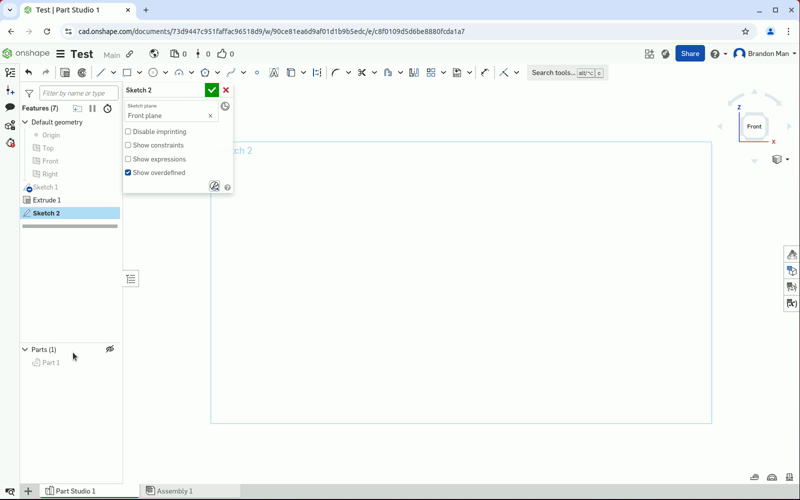
key(a)
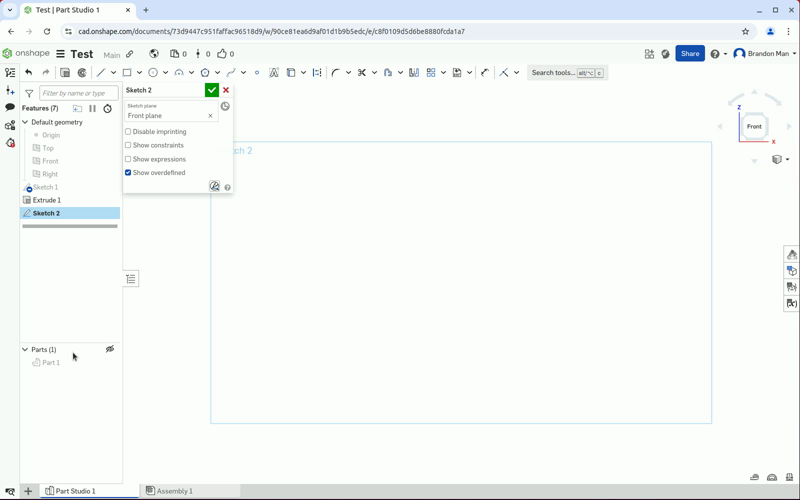
key_down(shift)
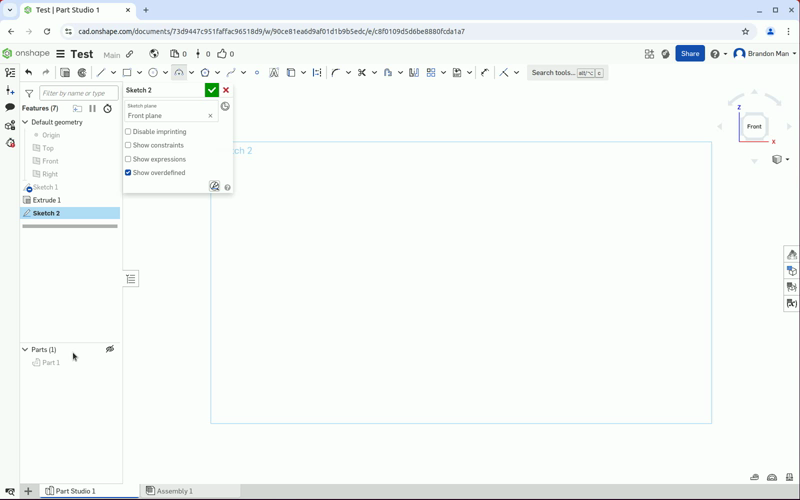
mouse_move(460, 250)
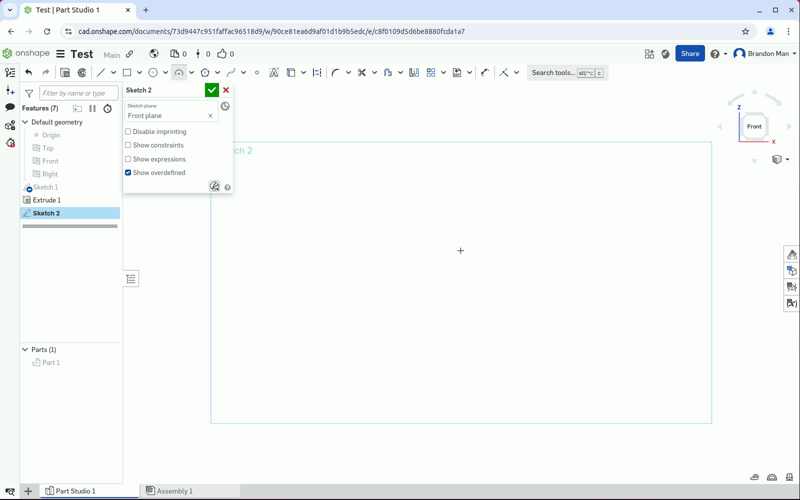
click(460, 250)
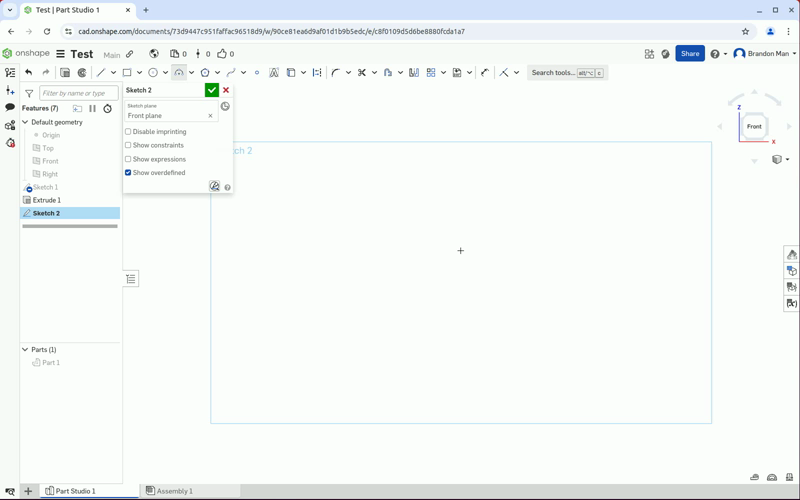
key_up(shift)
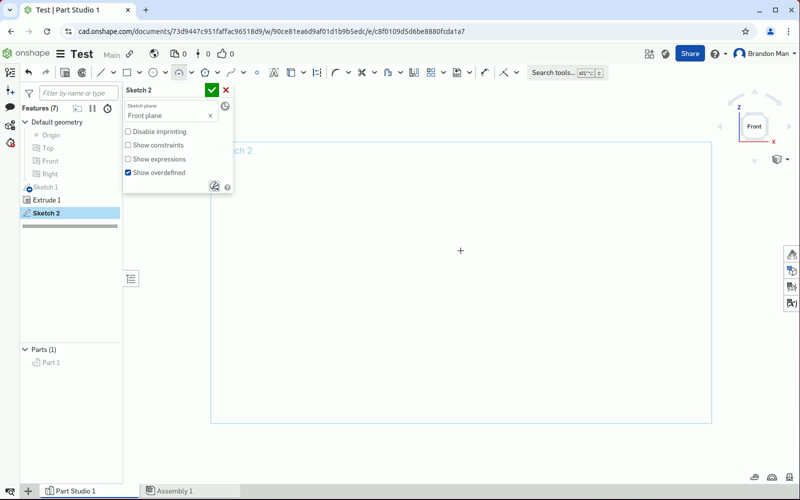
key_down(shift)
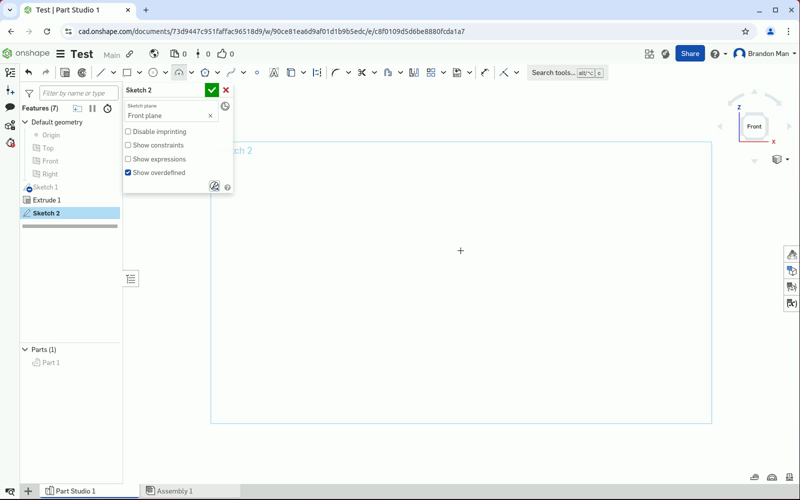
mouse_move(493, 280)
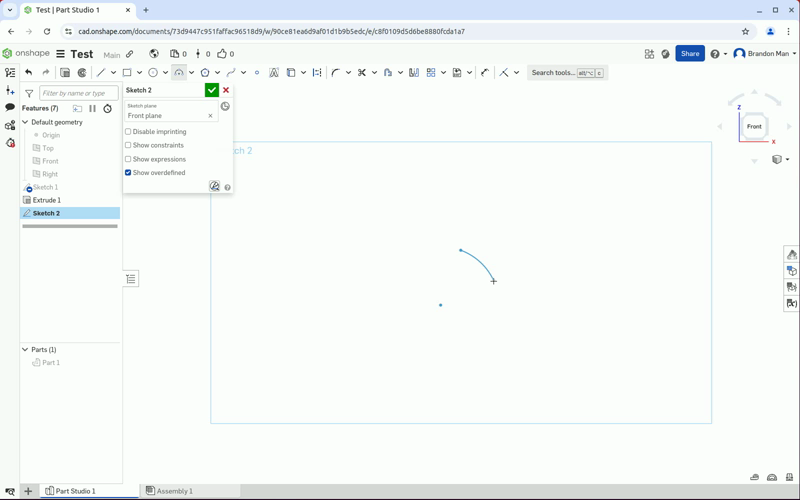
click(493, 280)
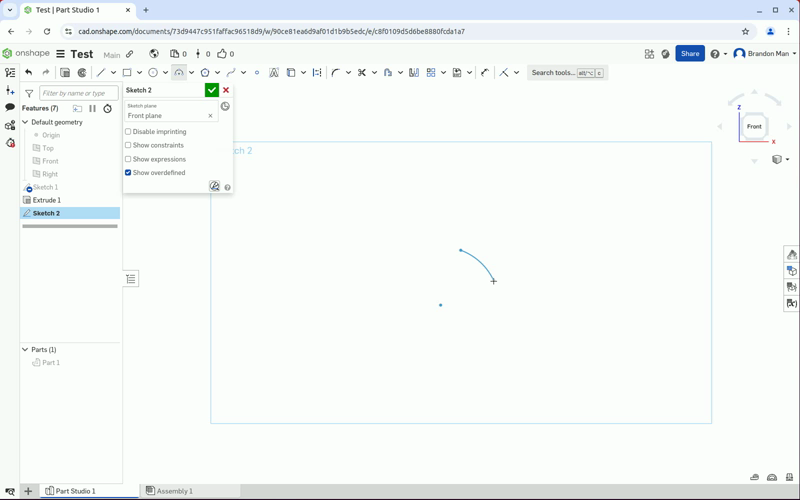
mouse_move(483, 258)
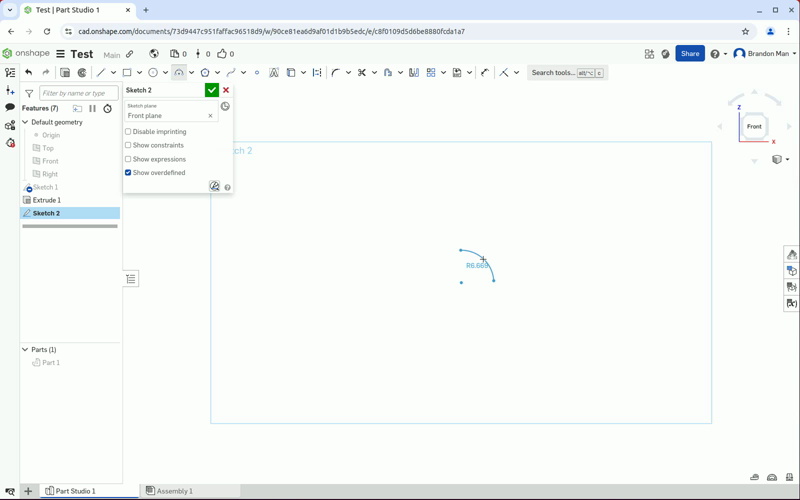
click(483, 258)
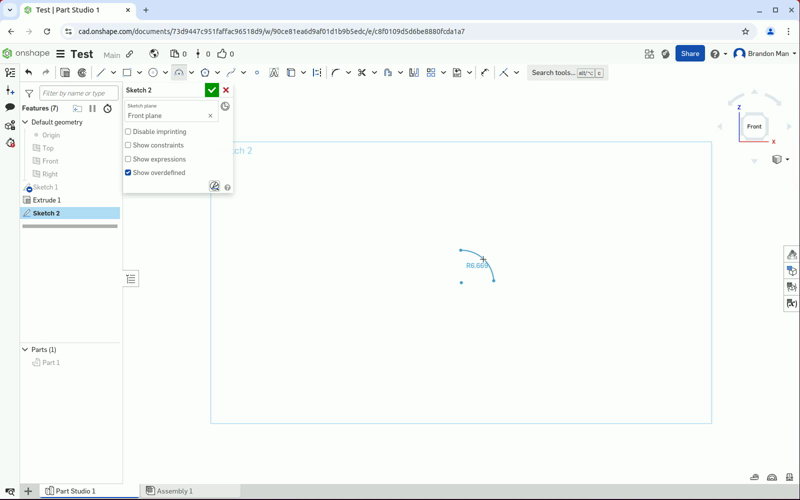
key_up(shift)
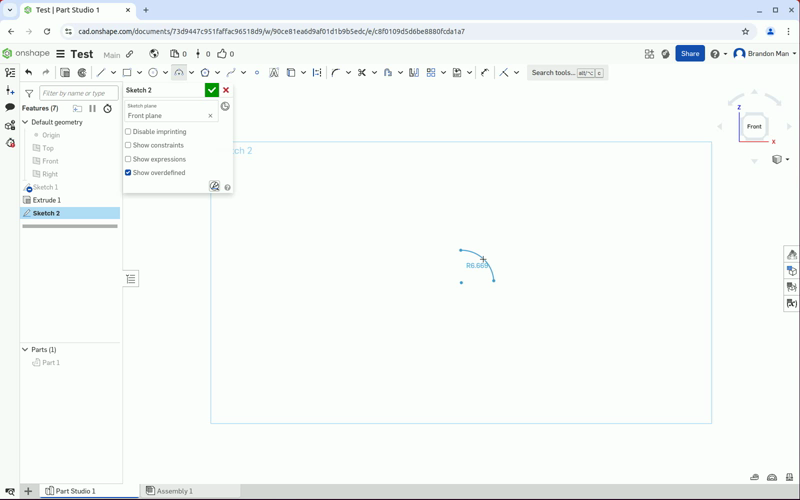
mouse_move(493, 280)
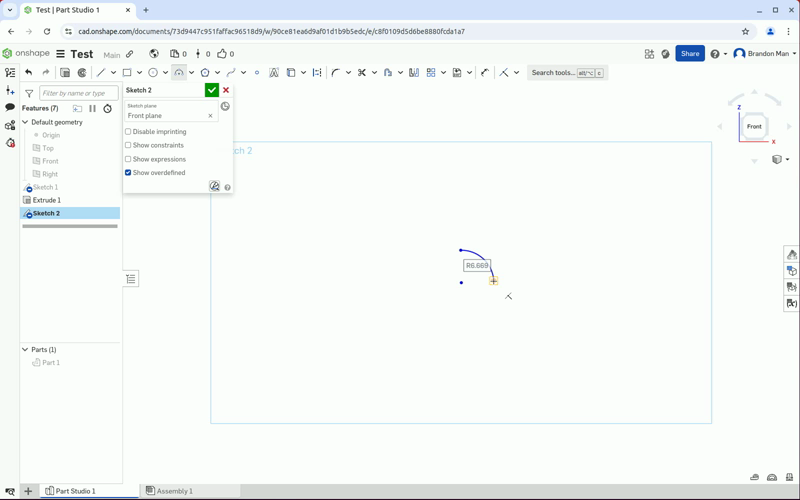
click(493, 280)
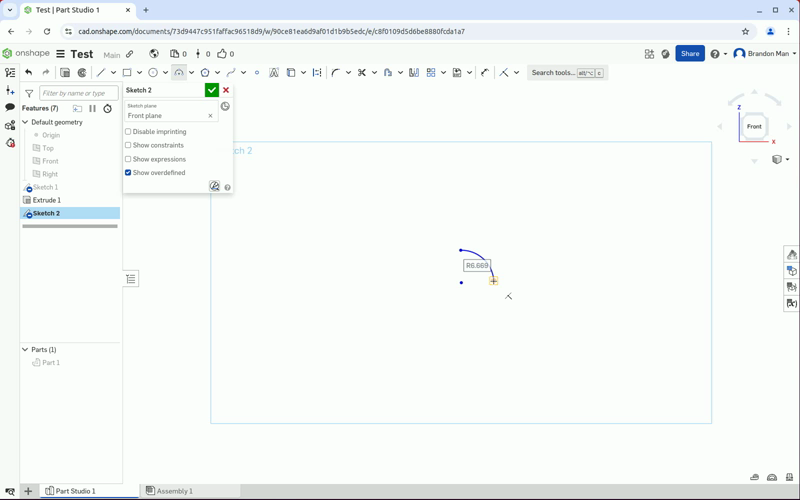
key_down(shift)
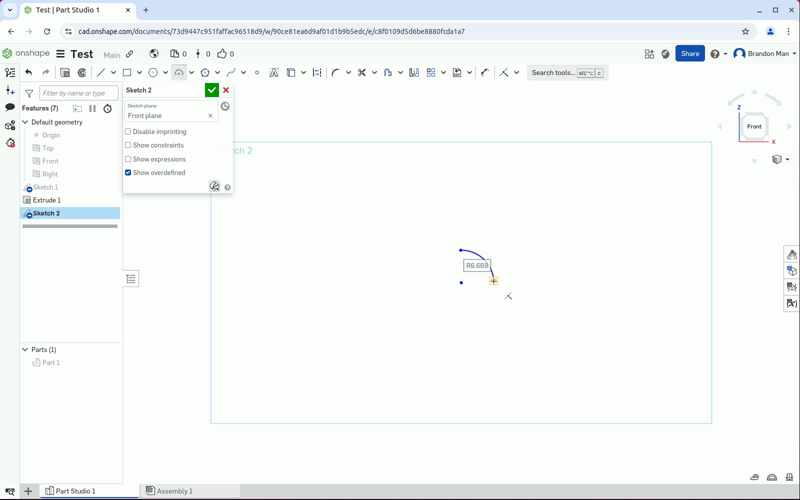
mouse_move(504, 268)
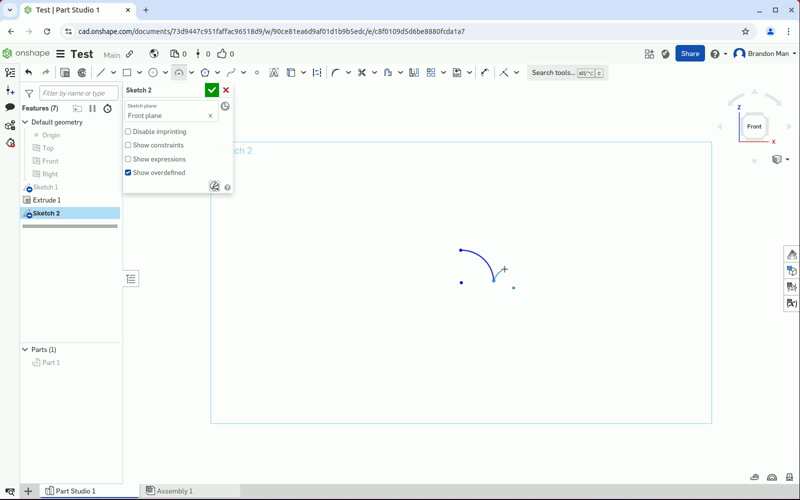
click(504, 268)
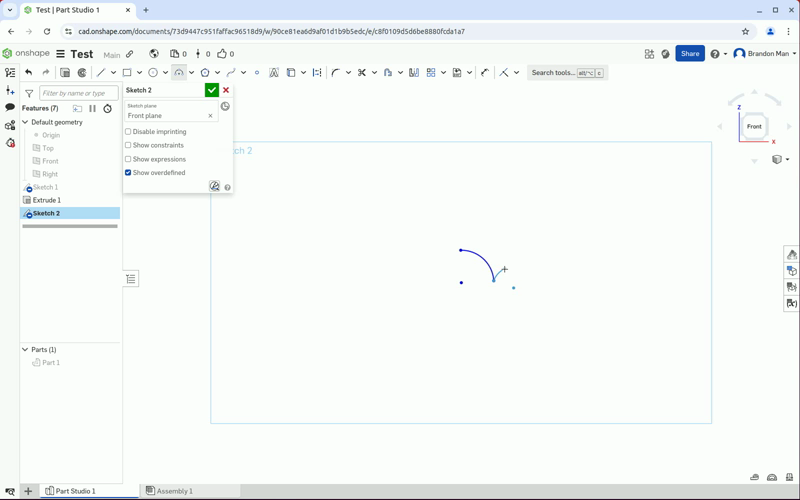
mouse_move(496, 272)
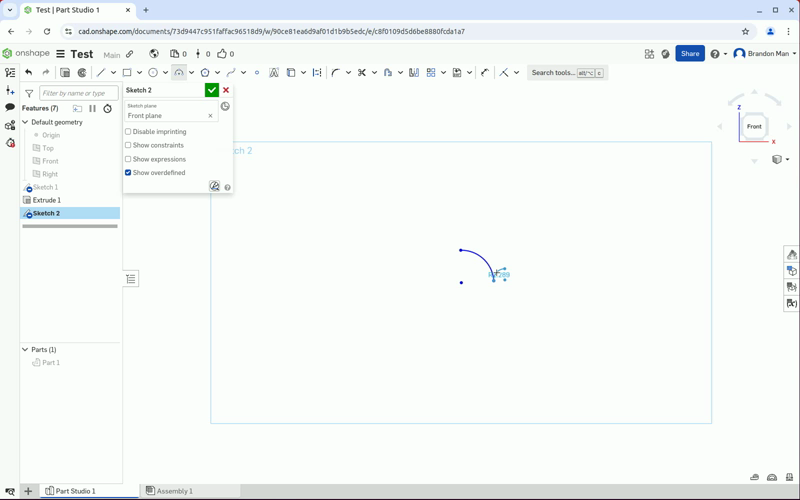
click(496, 272)
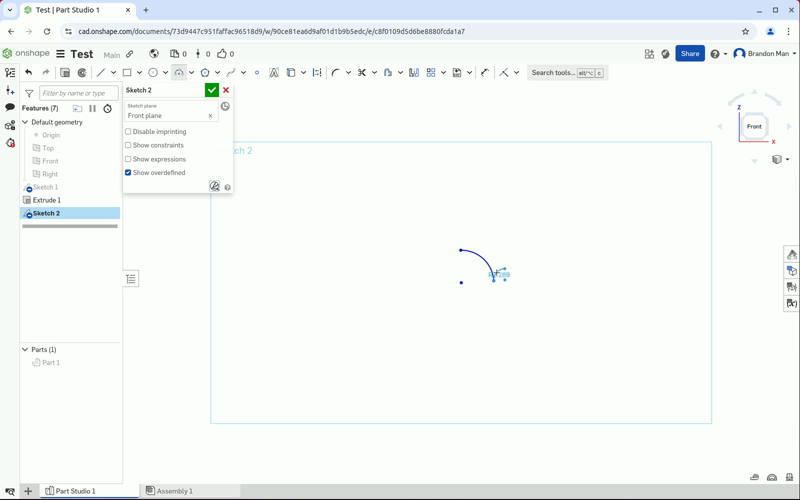
key_up(shift)
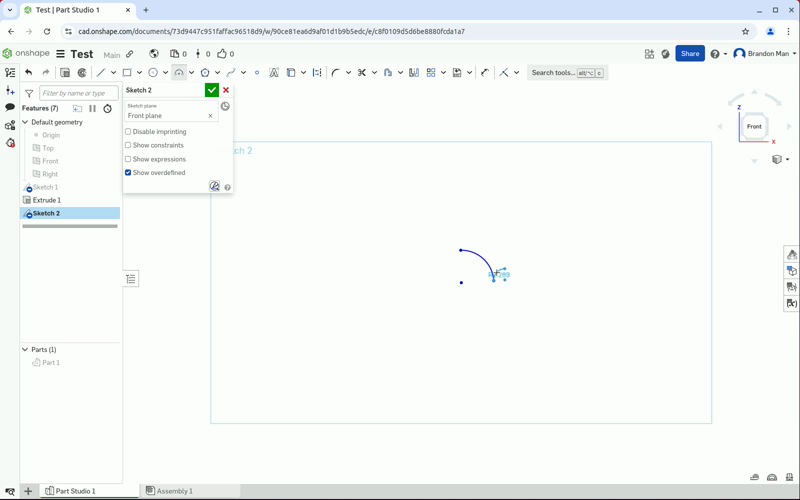
key(esc)
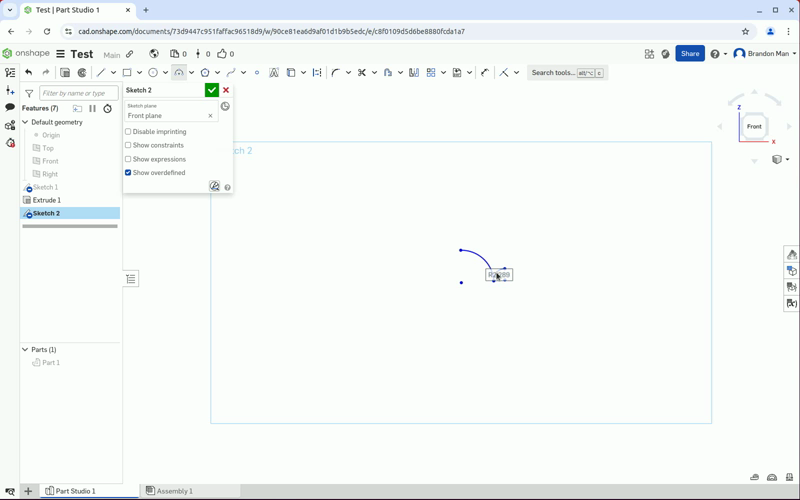
key(l)
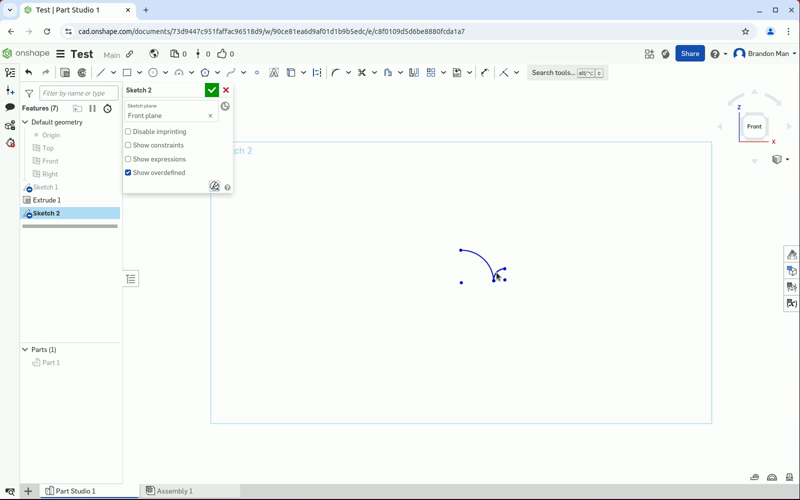
mouse_move(504, 268)
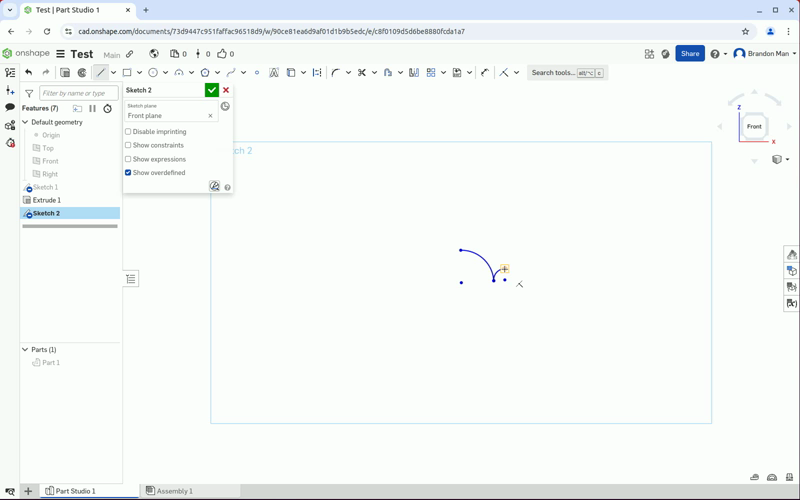
click(504, 268)
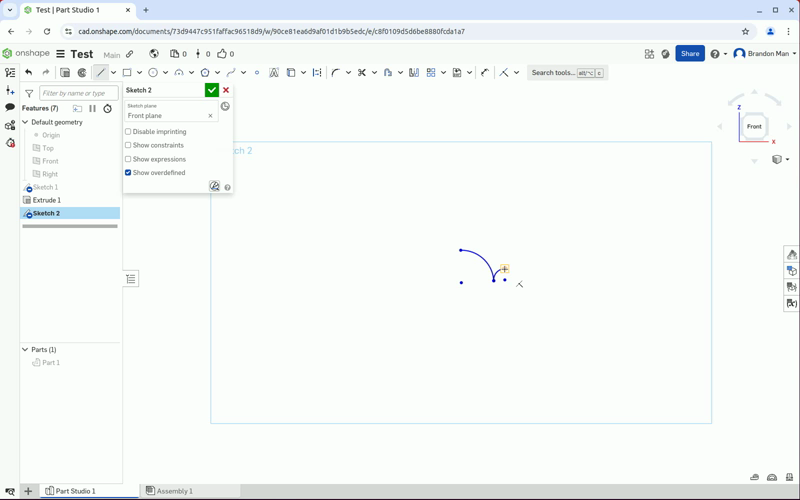
key_down(shift)
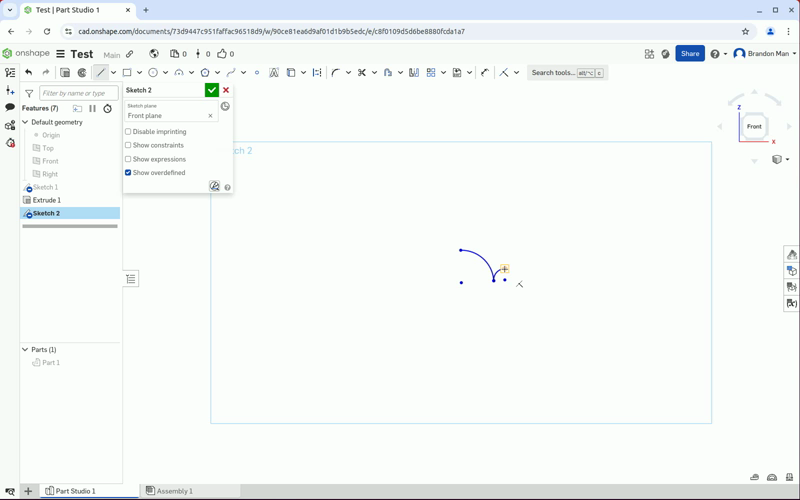
mouse_move(534, 268)
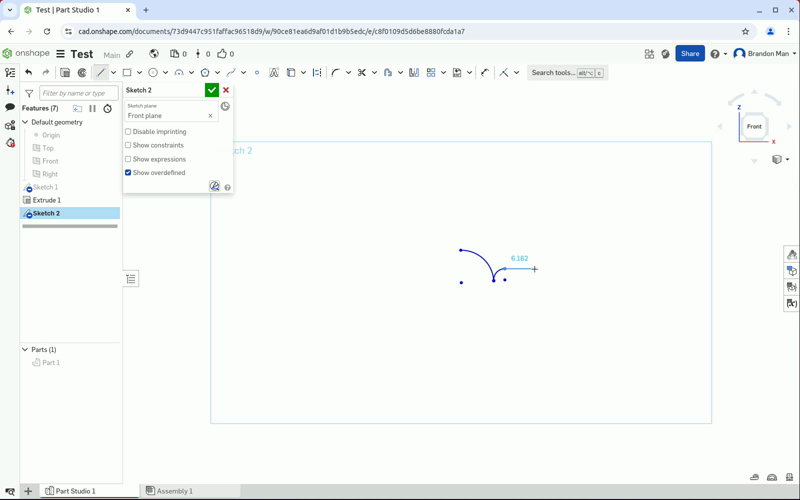
mouse_move(519, 268)
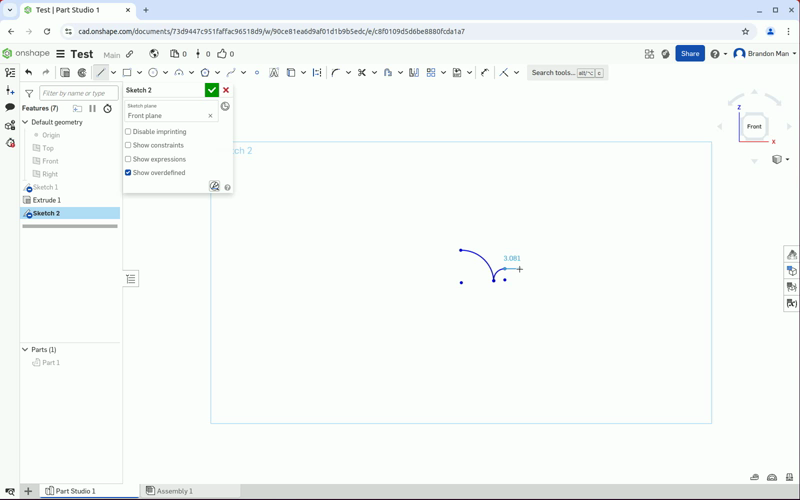
click(519, 268)
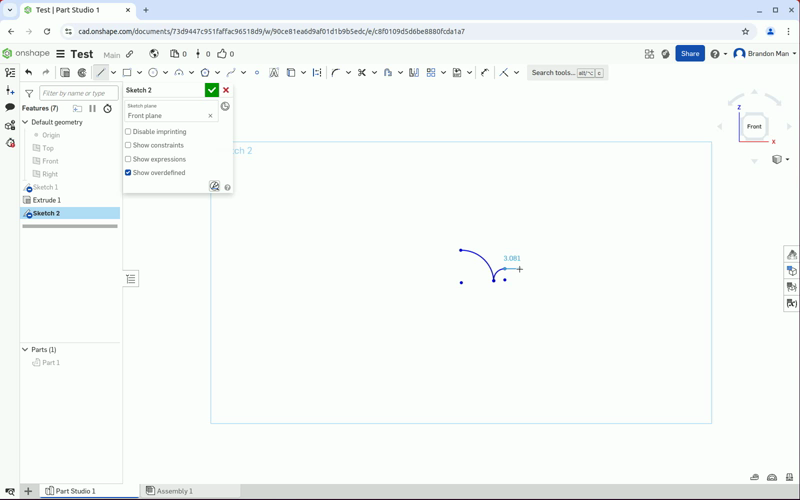
key_up(shift)
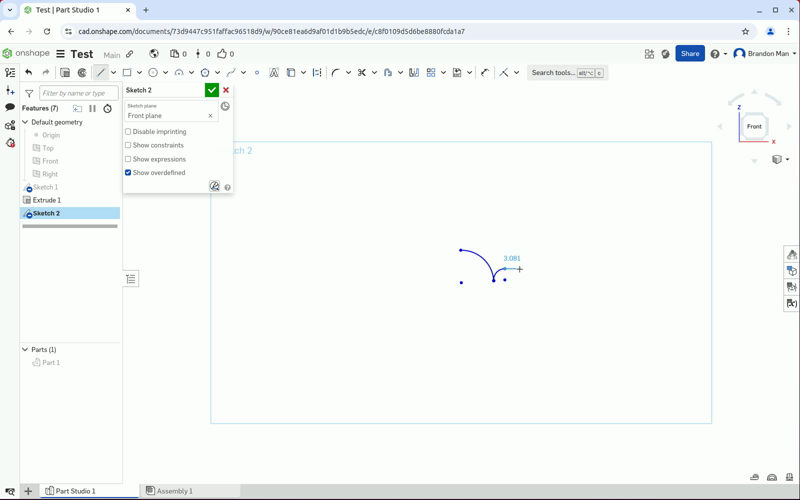
key_down(shift)
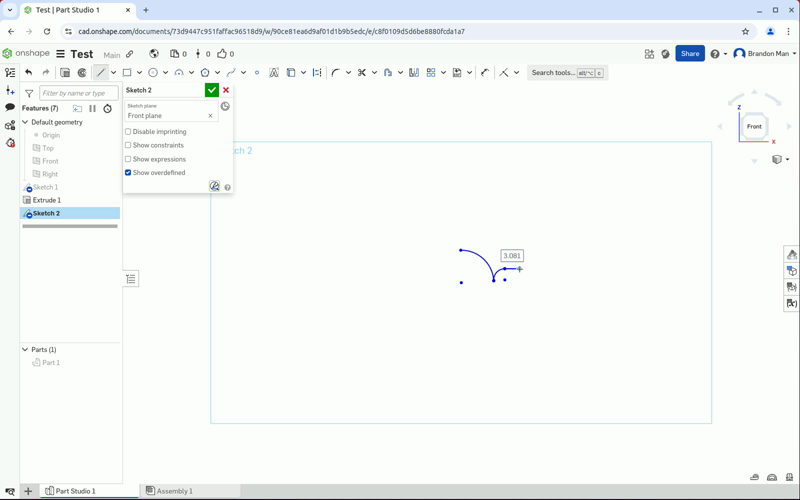
mouse_move(549, 268)
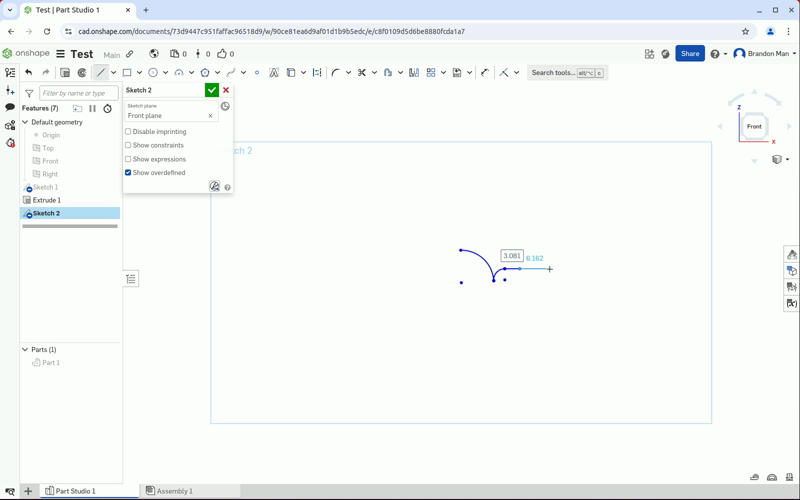
mouse_move(519, 250)
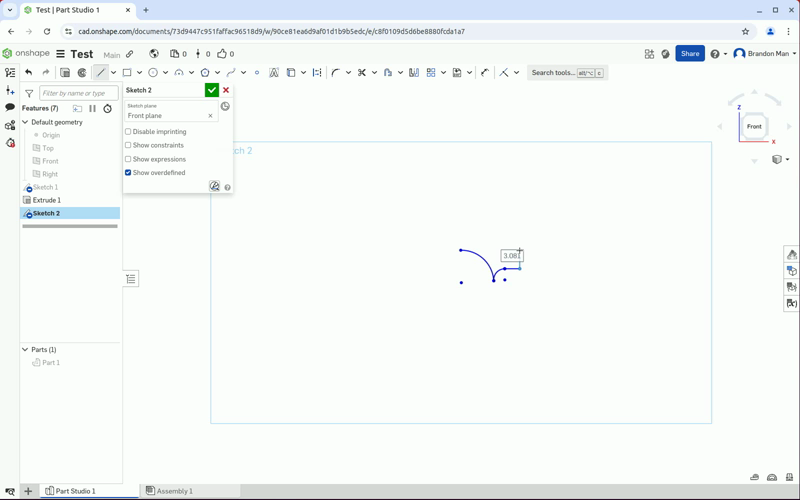
click(519, 250)
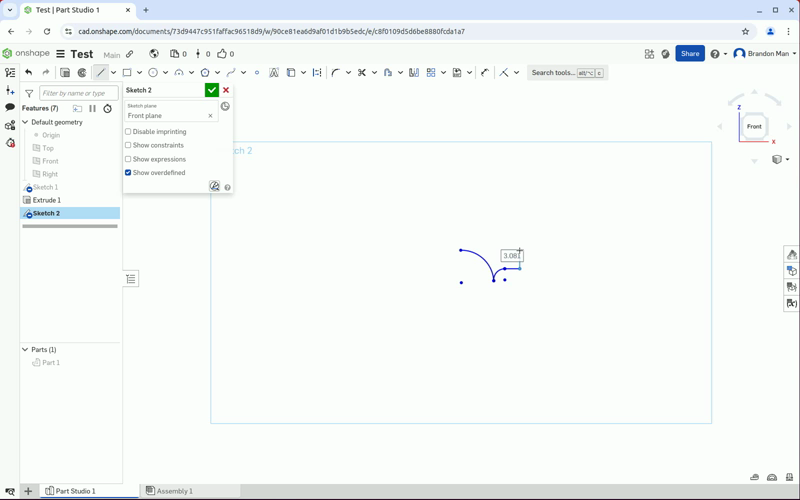
key_up(shift)
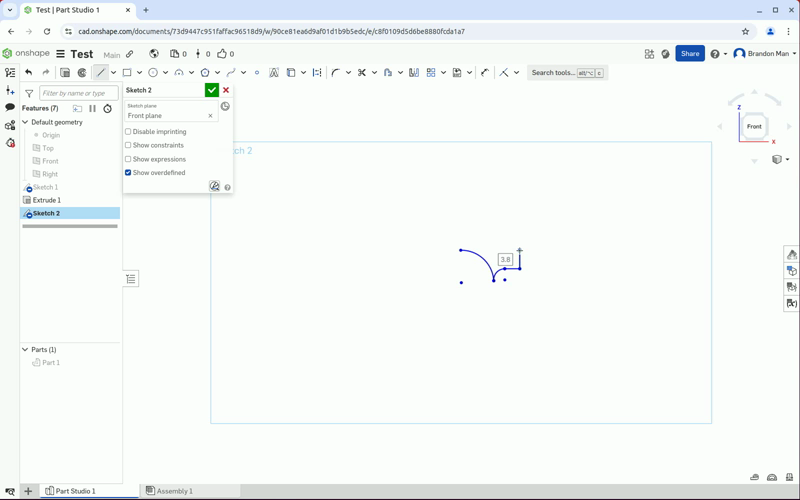
mouse_move(549, 250)
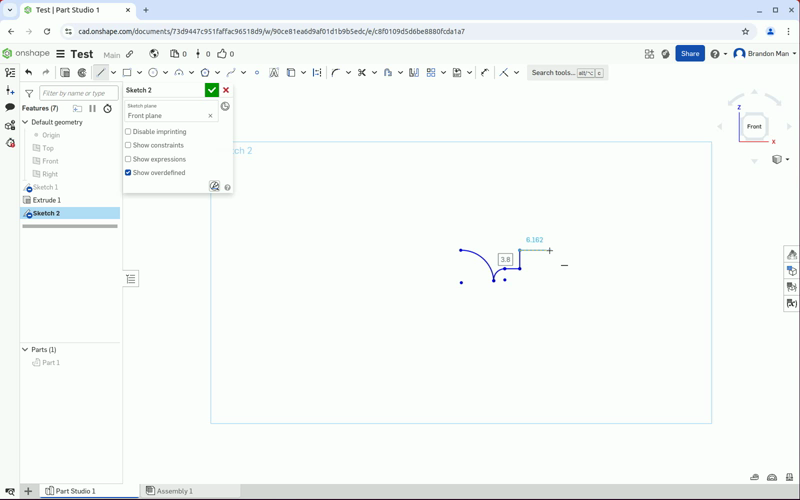
key_down(shift)
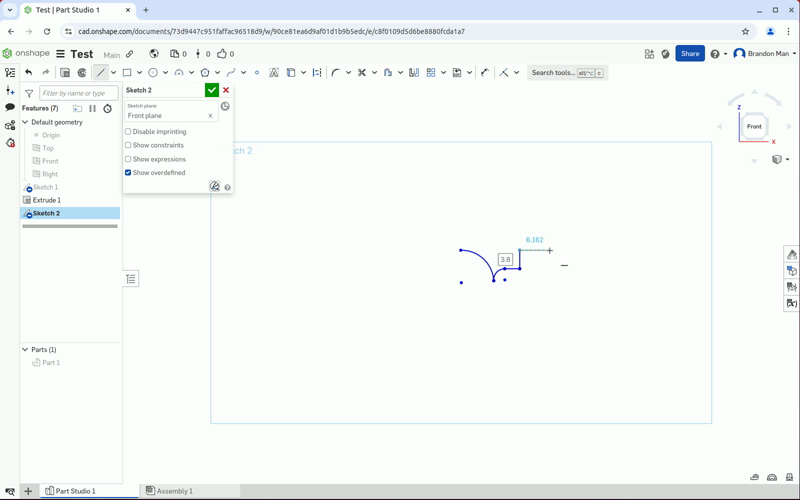
mouse_move(460, 250)
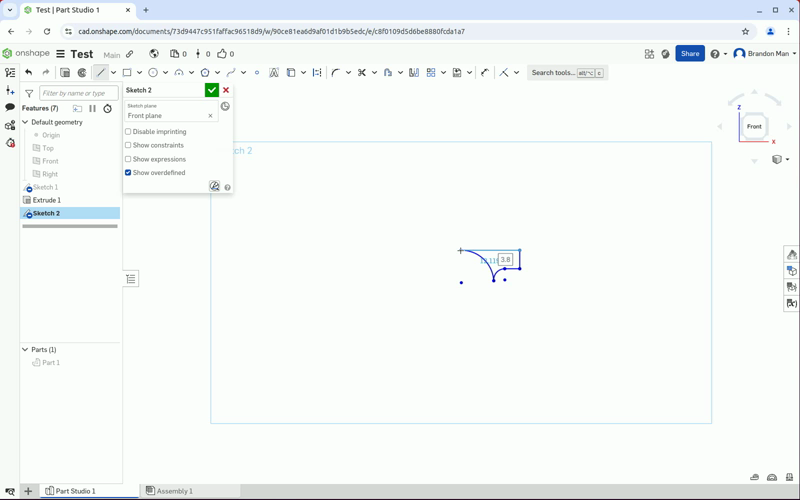
key_up(shift)
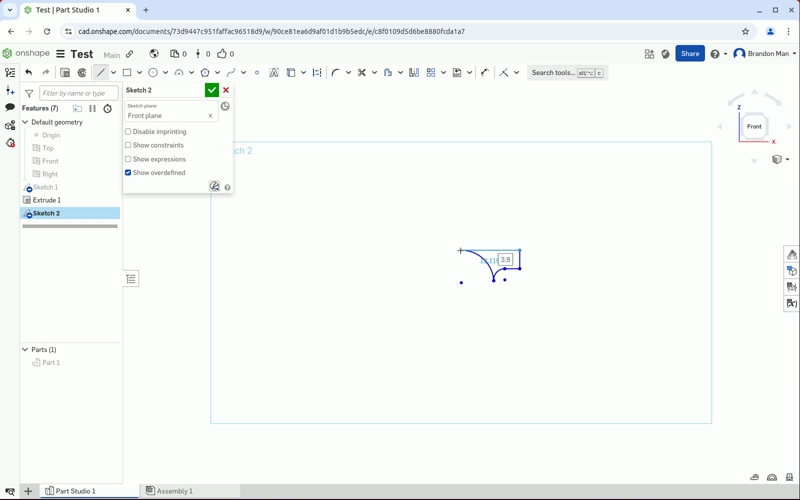
click(460, 250)
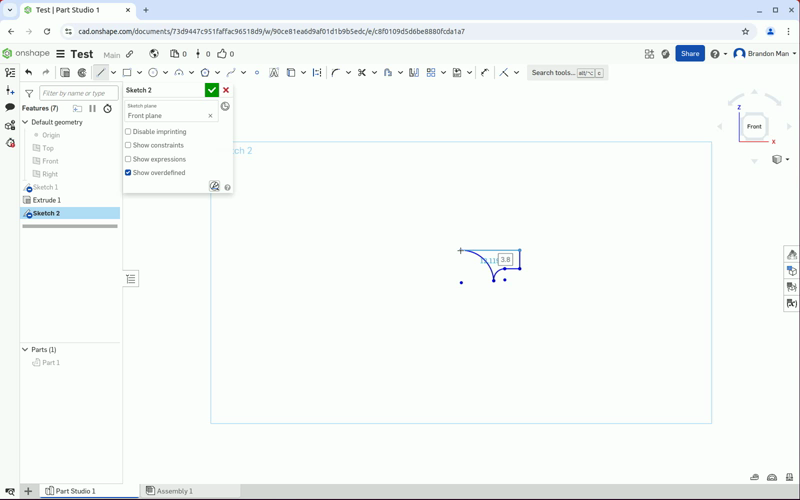
key(esc)
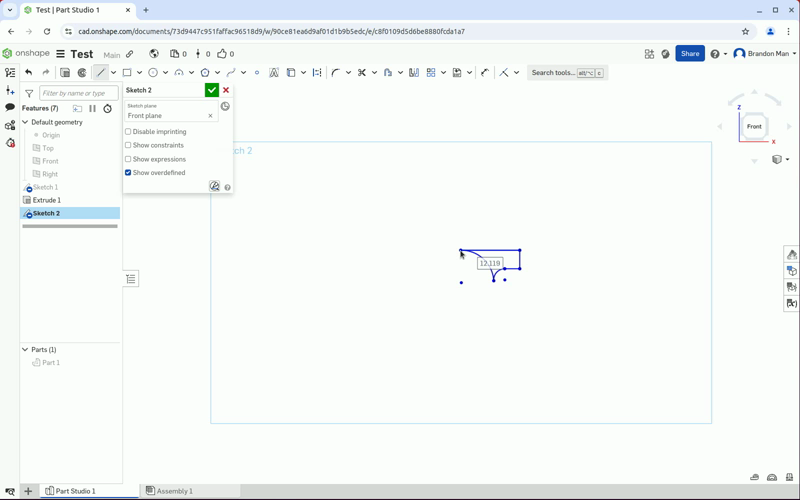
mouse_move(516, 257)
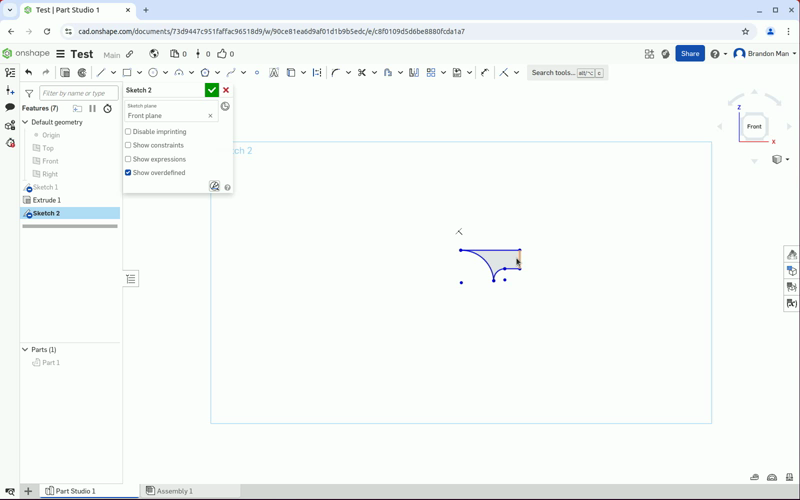
scroll(6)
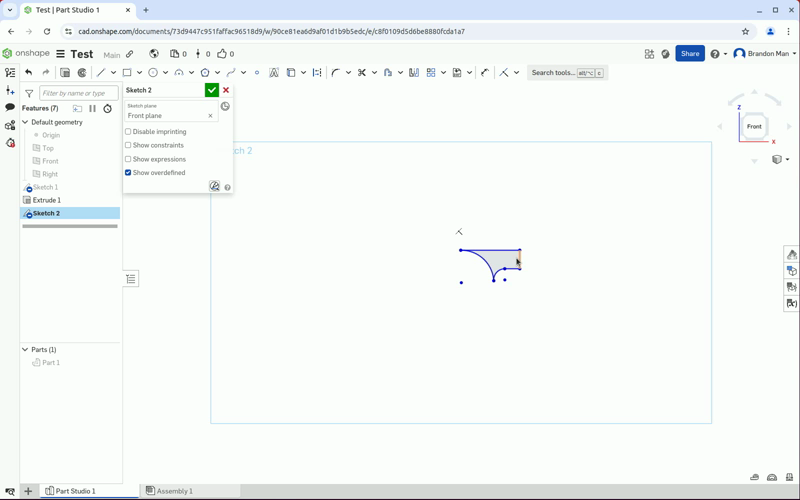
scroll(6)
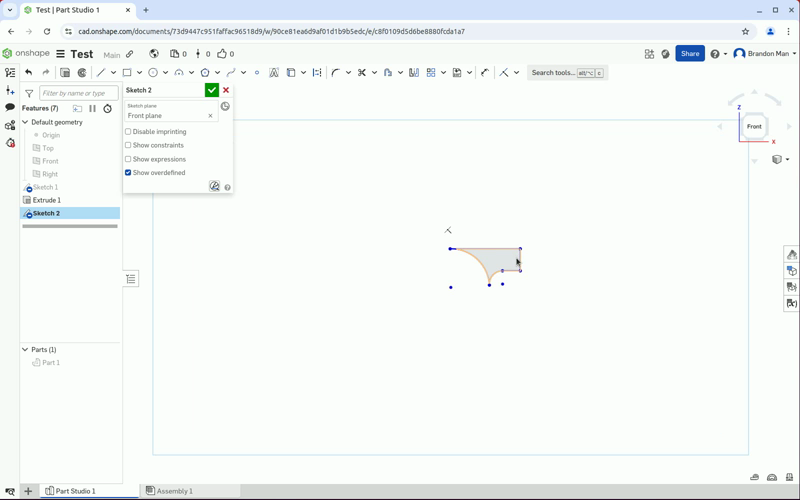
scroll(6)
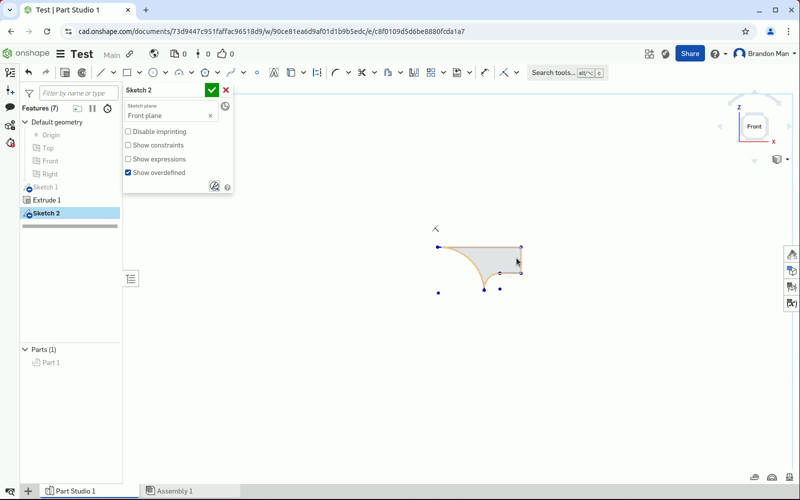
scroll(6)
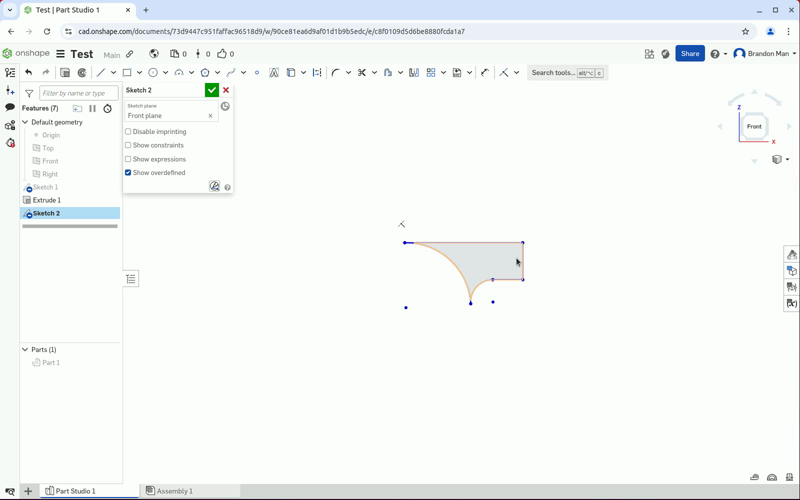
scroll(6)
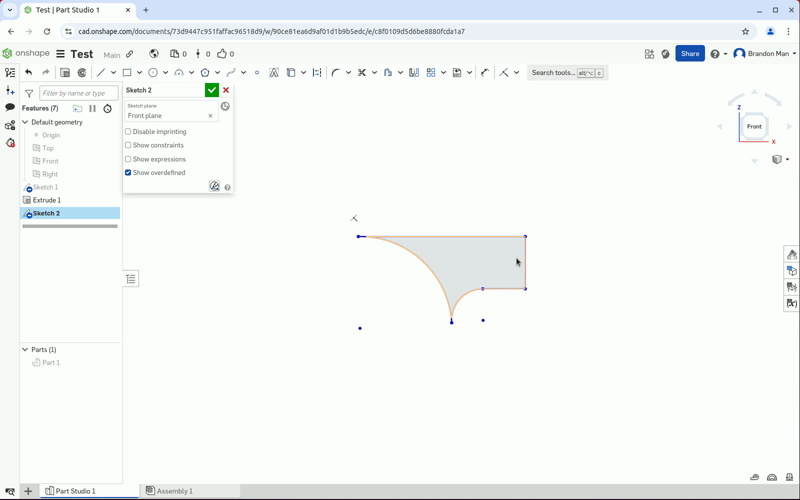
scroll(6)
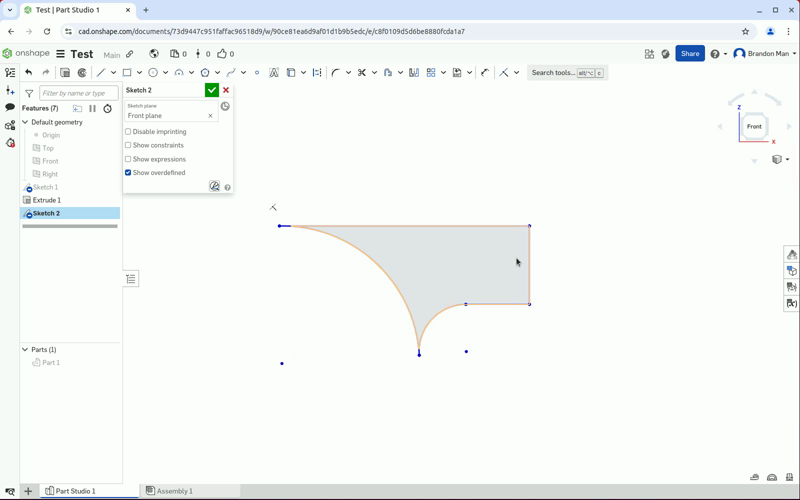
scroll(6)
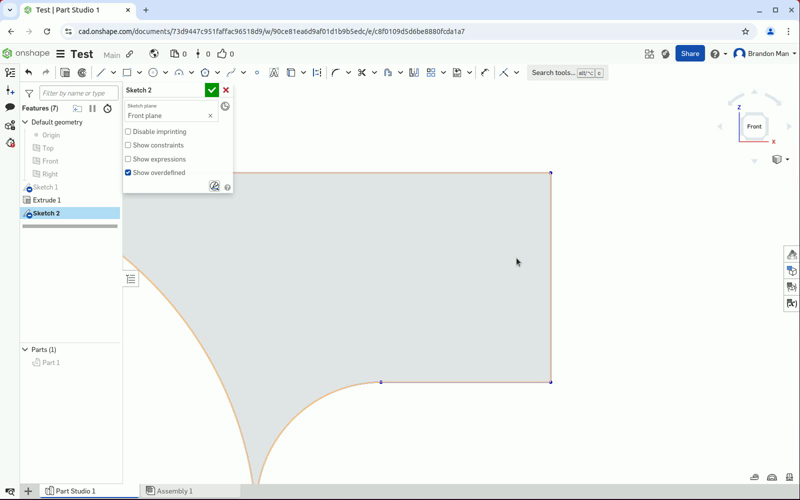
click(516, 257)
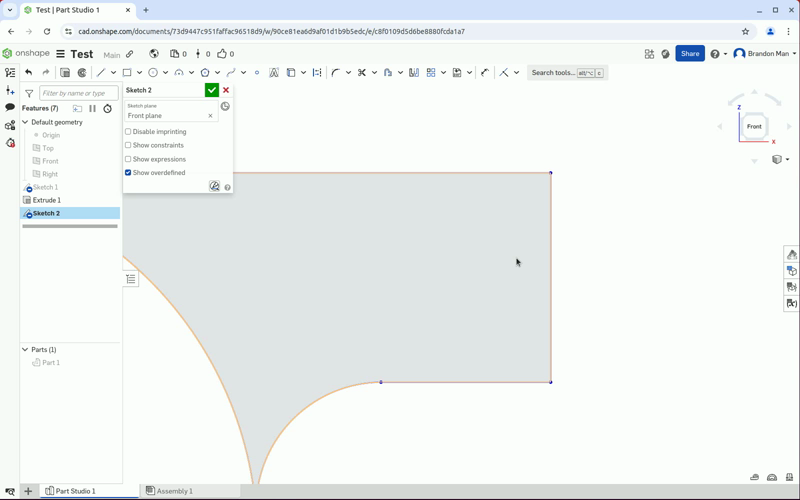
scroll(-6)
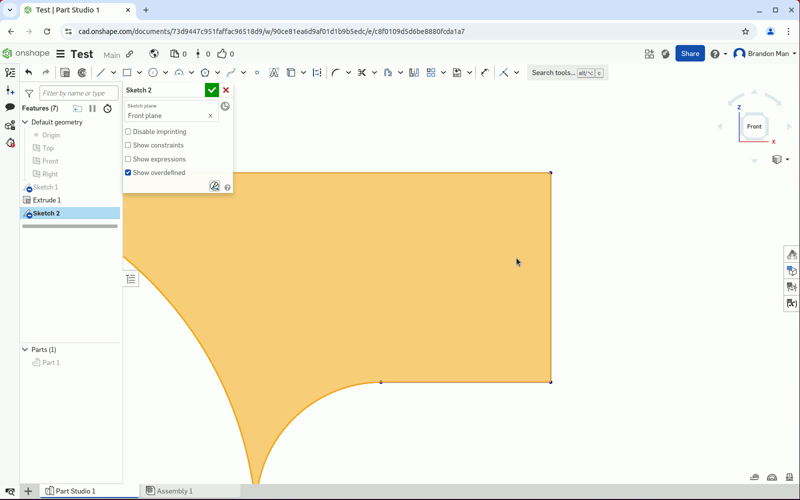
scroll(-6)
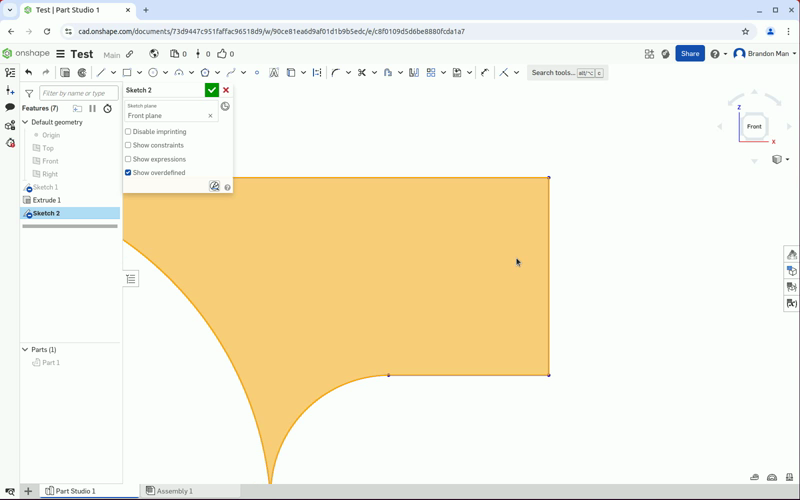
scroll(-6)
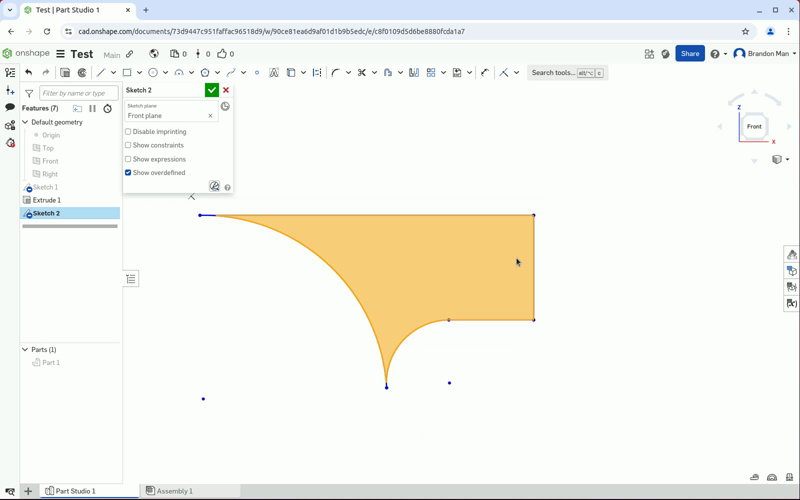
scroll(-6)
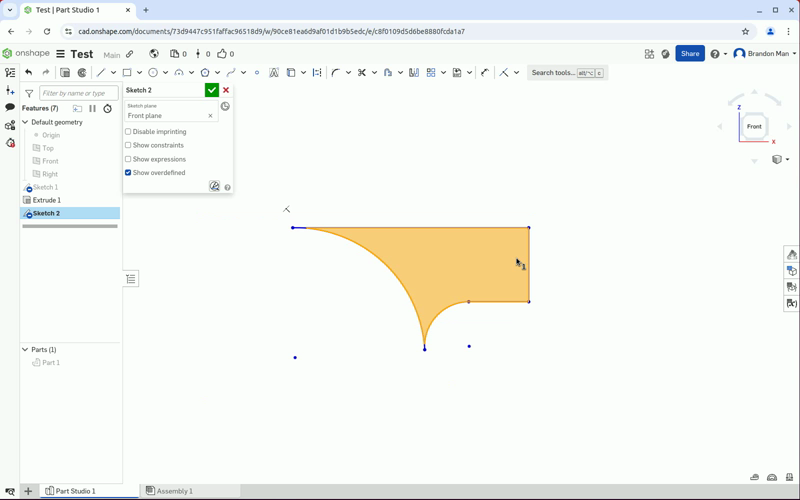
scroll(-6)
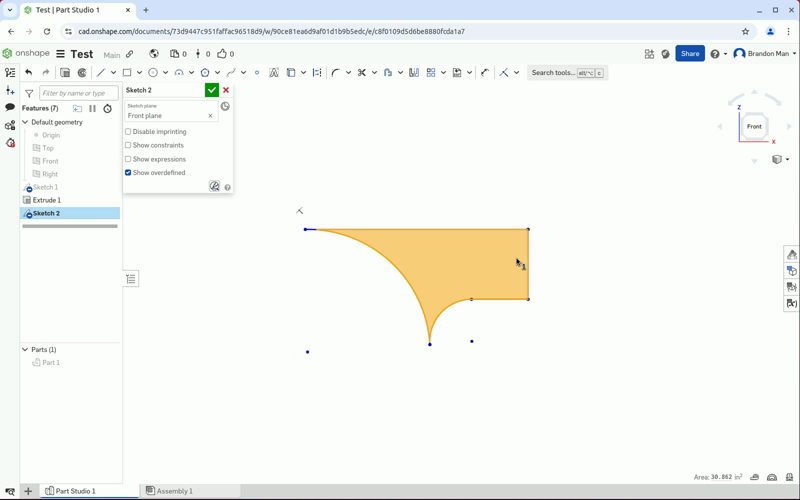
scroll(-6)
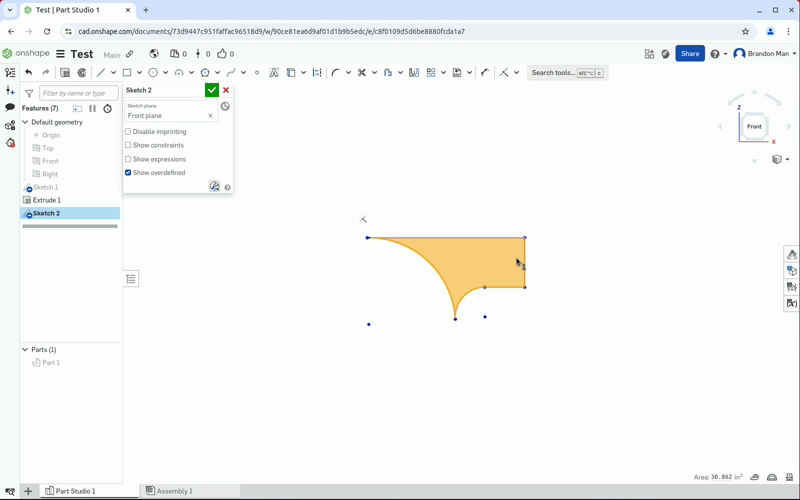
scroll(-6)
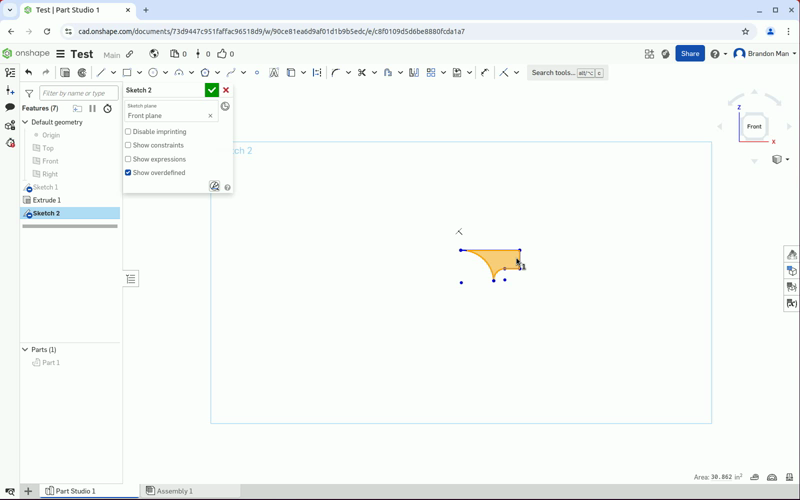
mouse_move(73, 352)
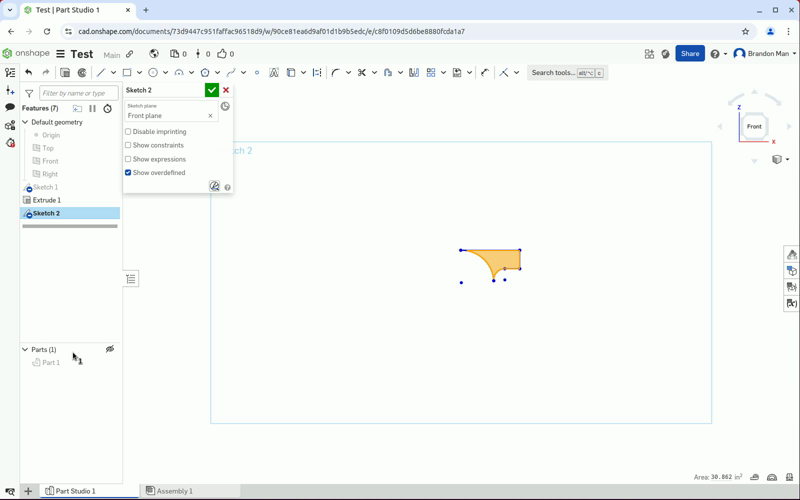
key(shift+y)
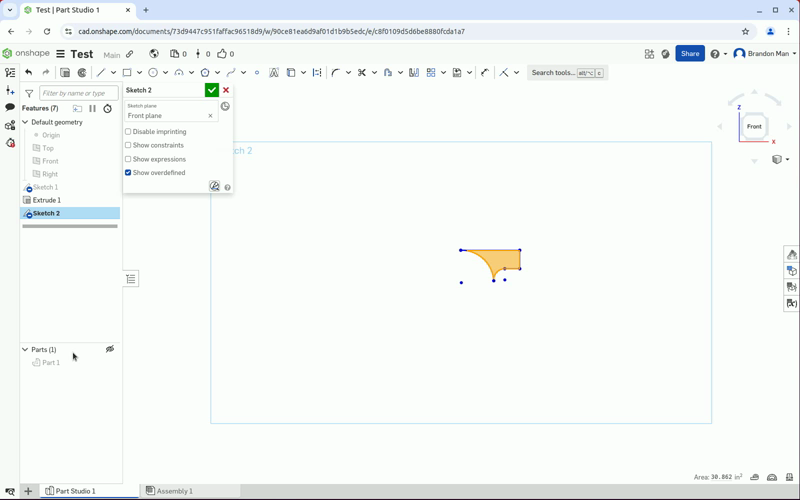
key(shift+e)
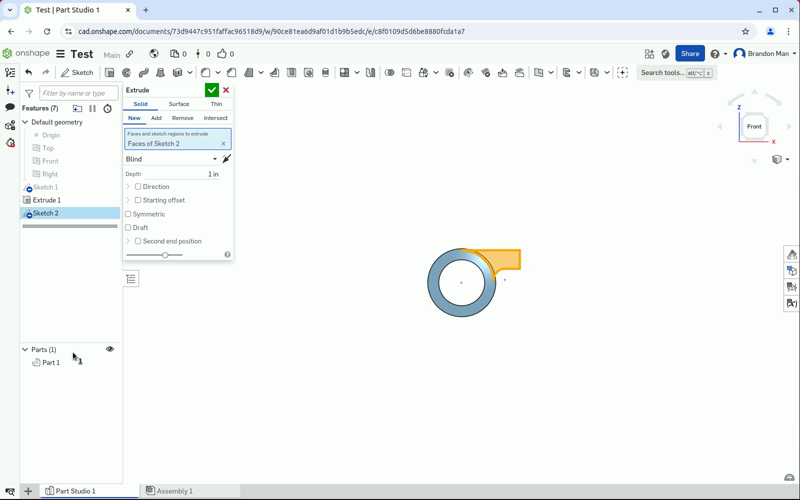
mouse_move(143, 106)
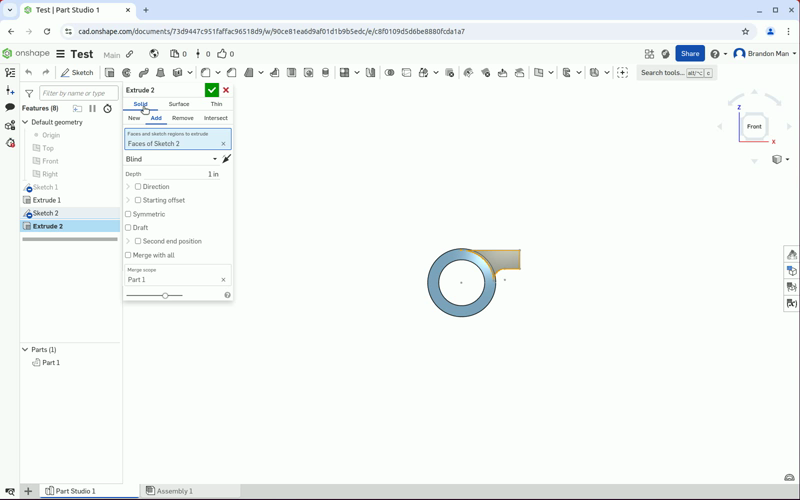
click(143, 106)
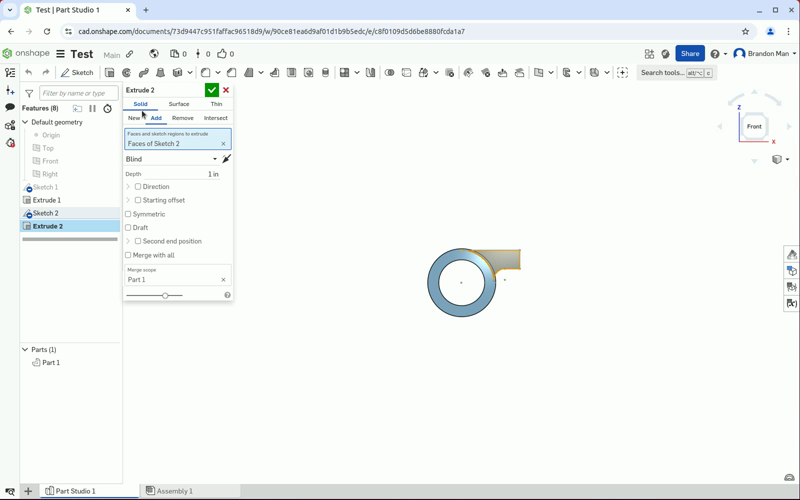
mouse_move(137, 120)
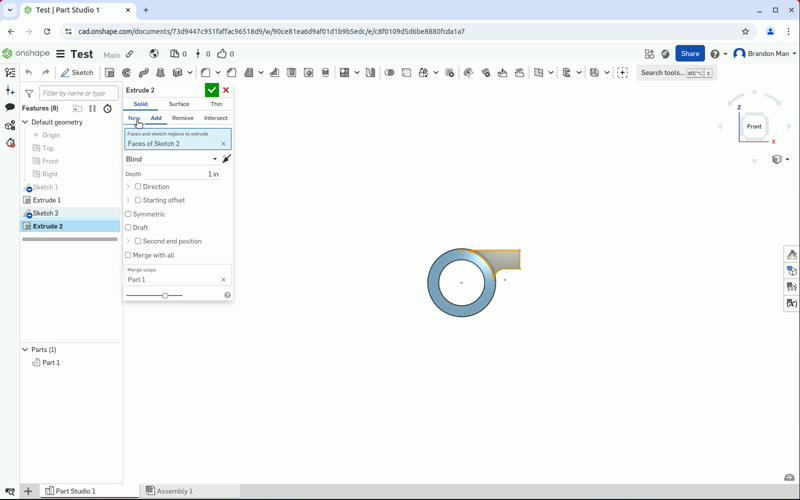
click(137, 120)
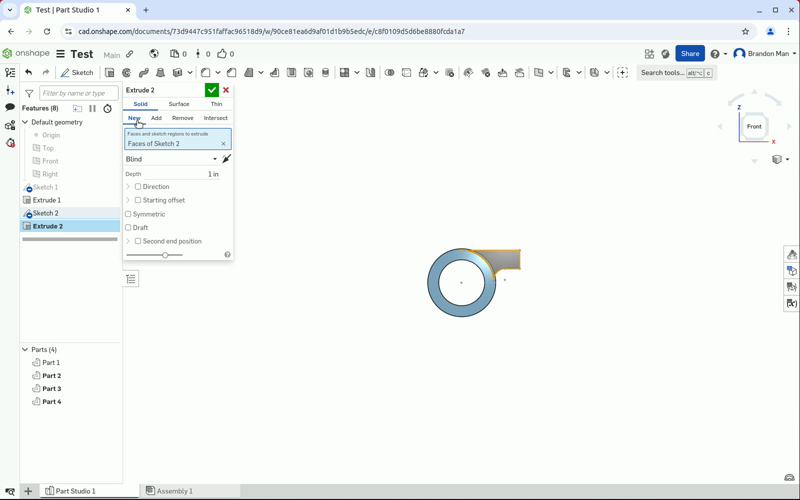
key(tab, 4)
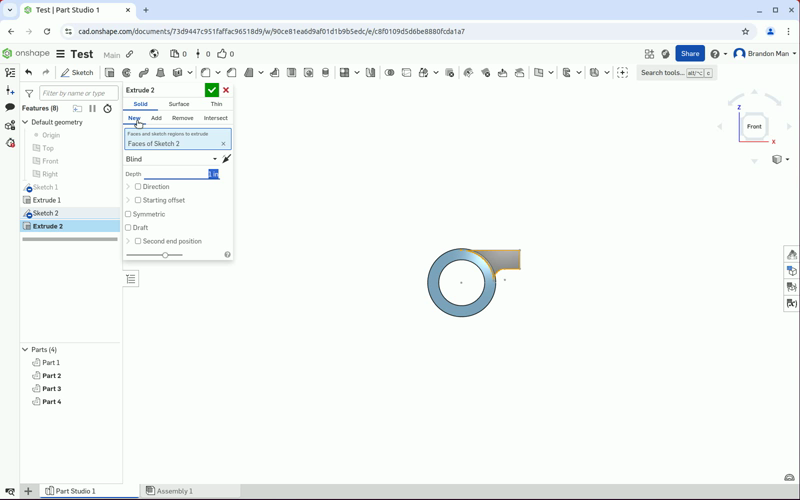
text(14.924)
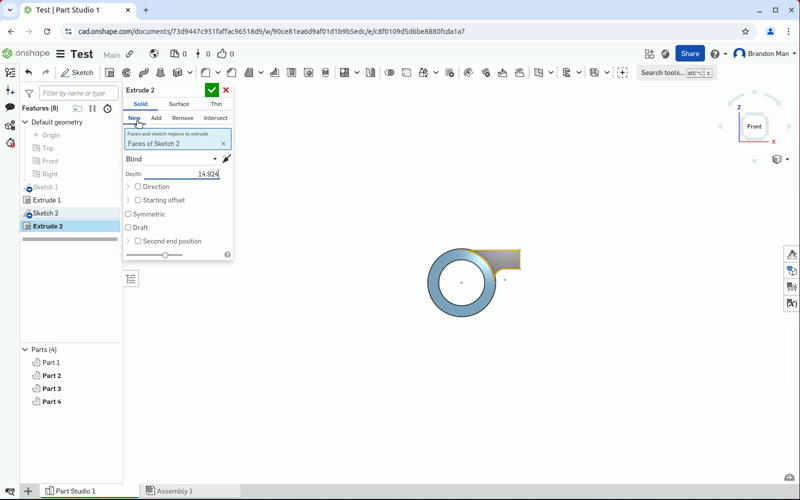
key(tab, 3)
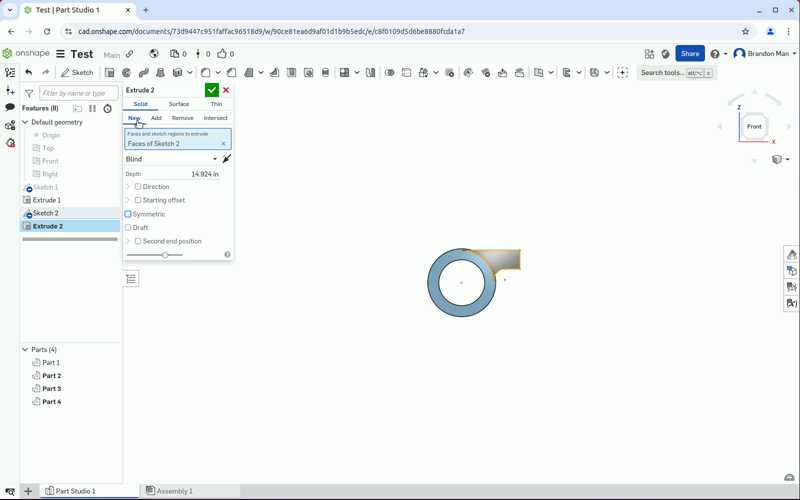
key(space)
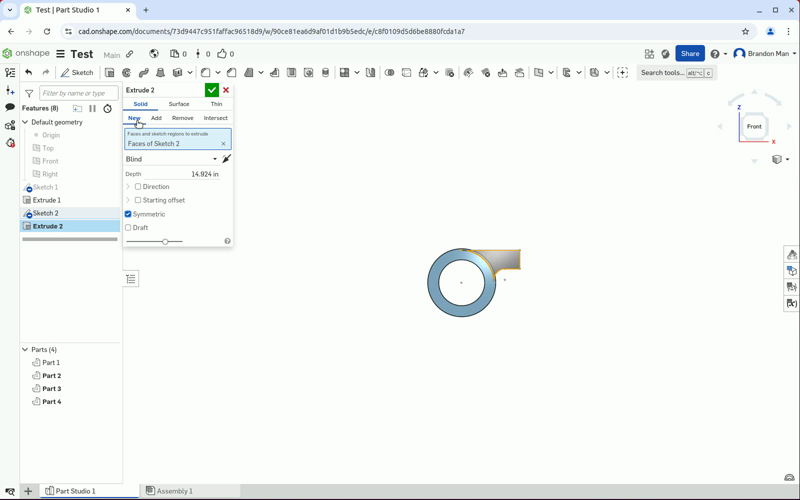
key(enter)
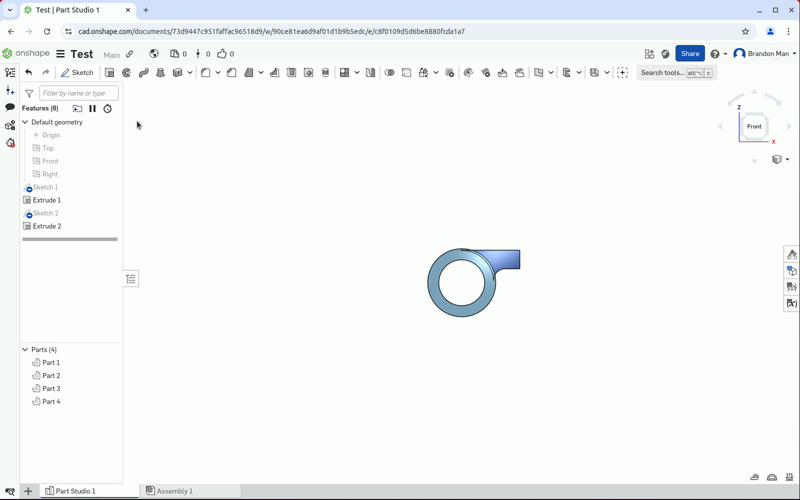
key(shift+h)
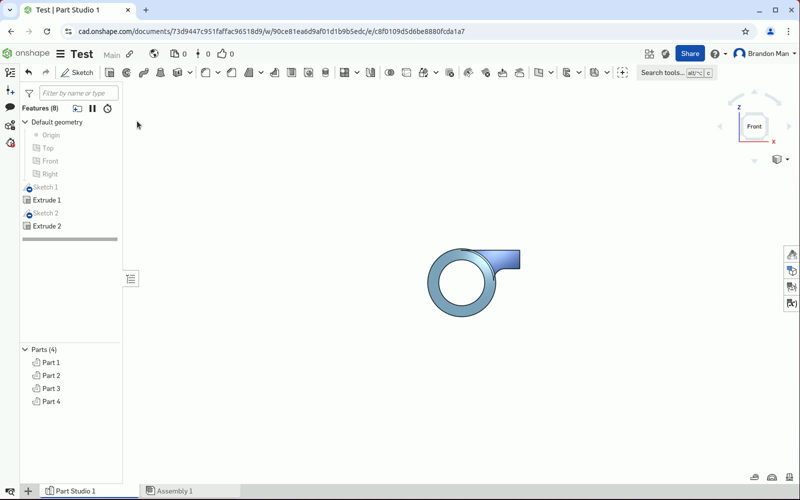
key(shift+h)
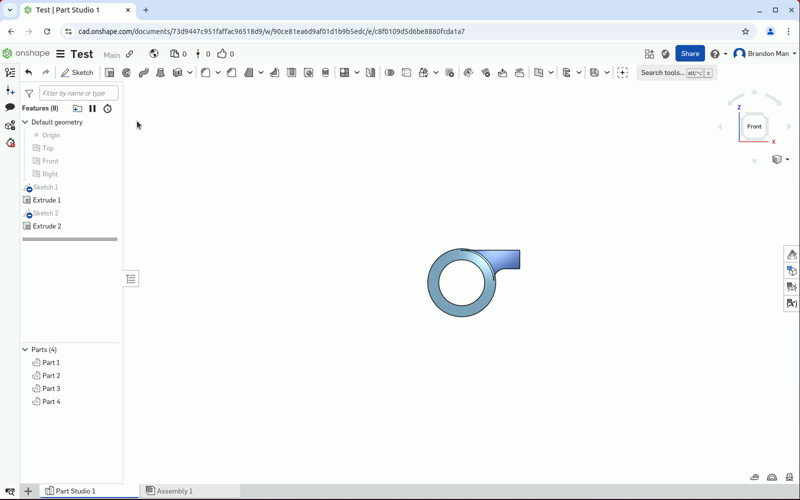
mouse_move(73, 189)
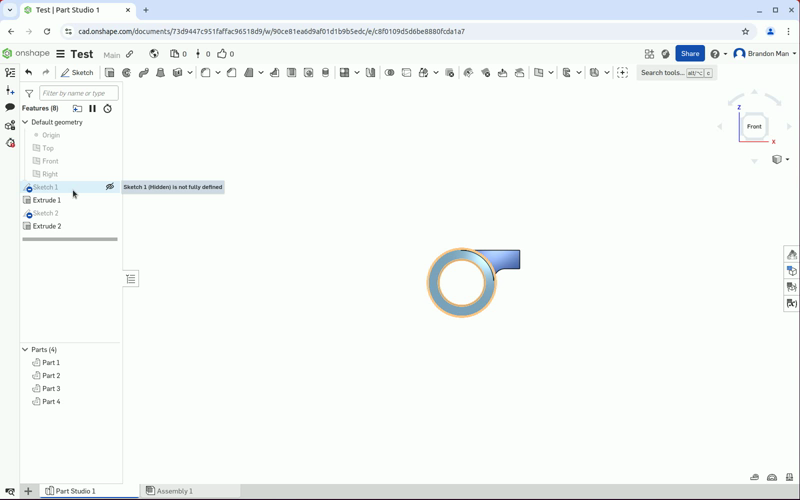
click(73, 189)
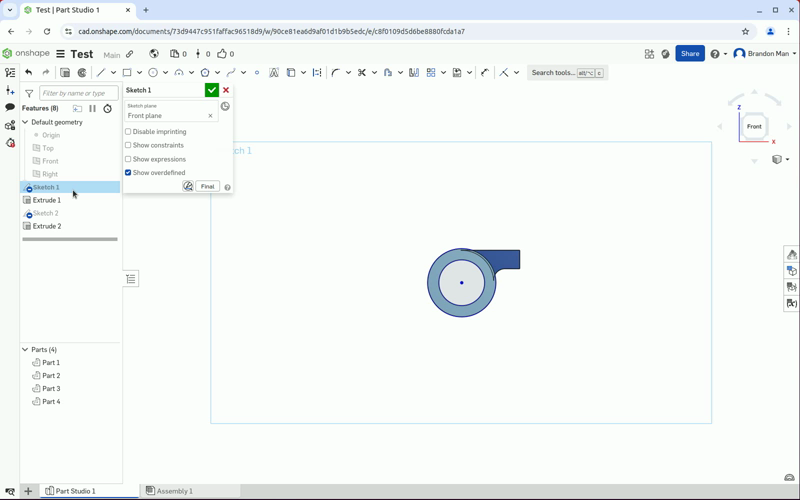
mouse_move(229, 92)
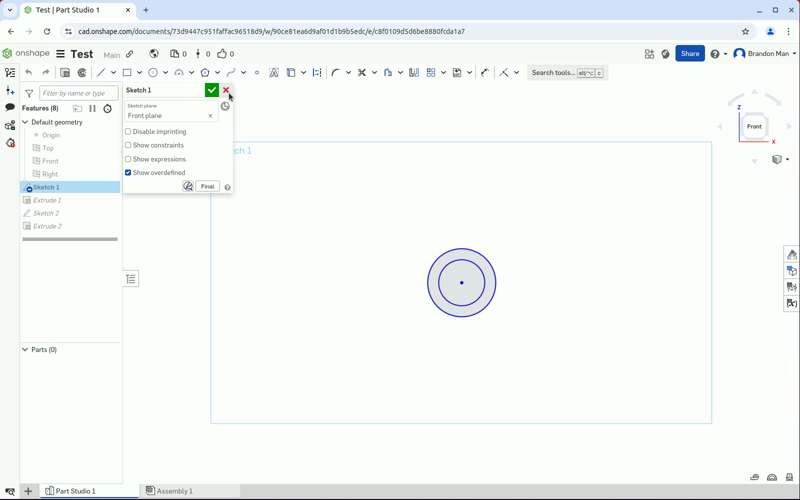
click(229, 92)
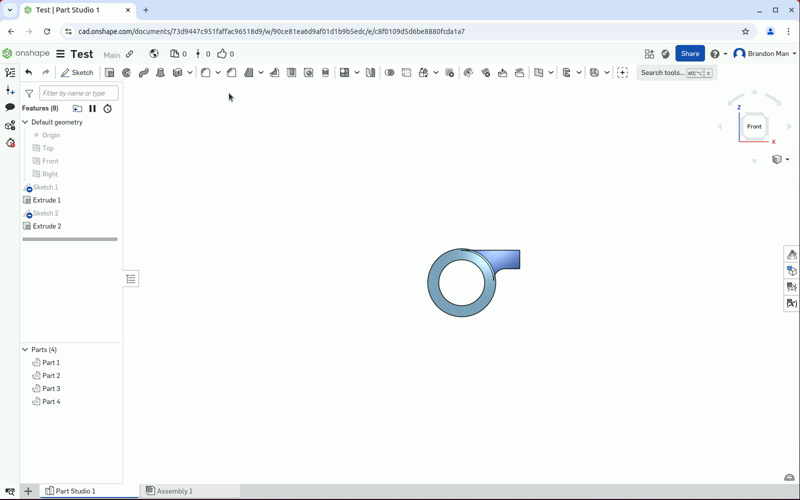
mouse_move(73, 352)
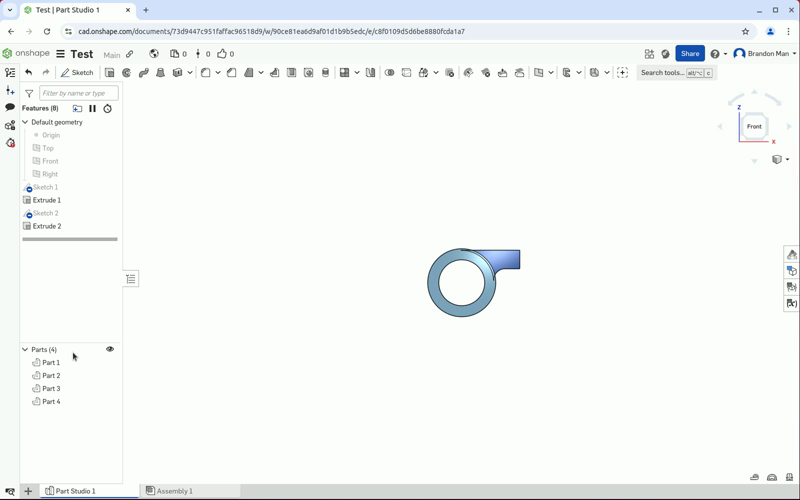
key(y)
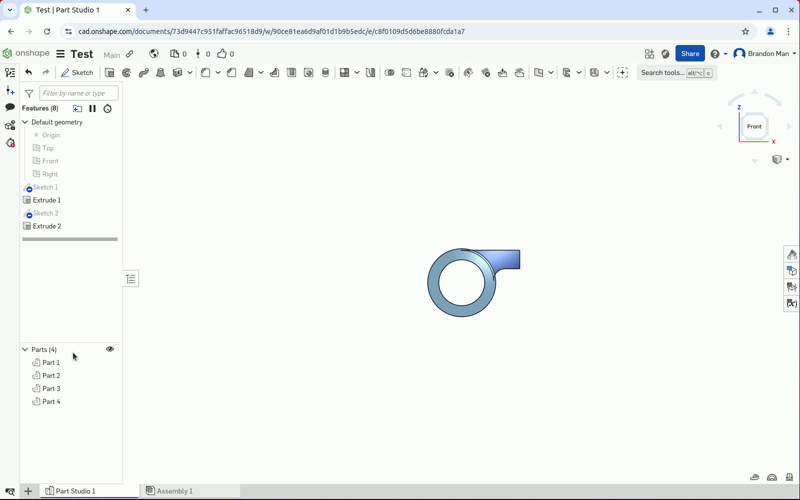
key(shift+p)
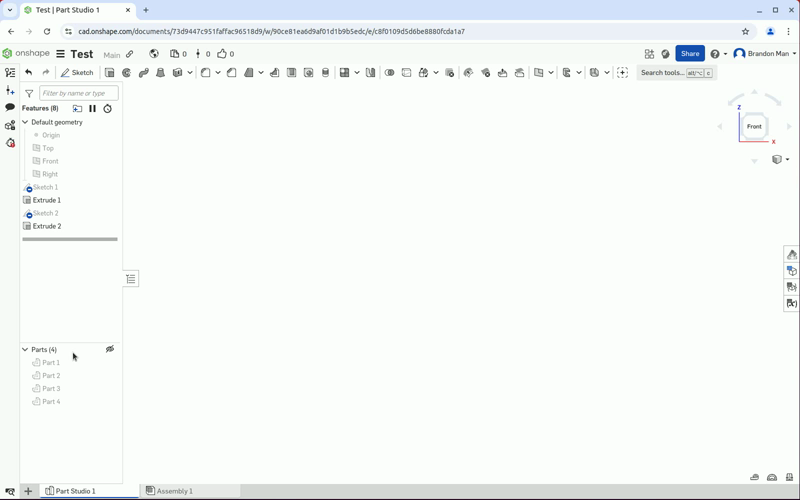
key(space)
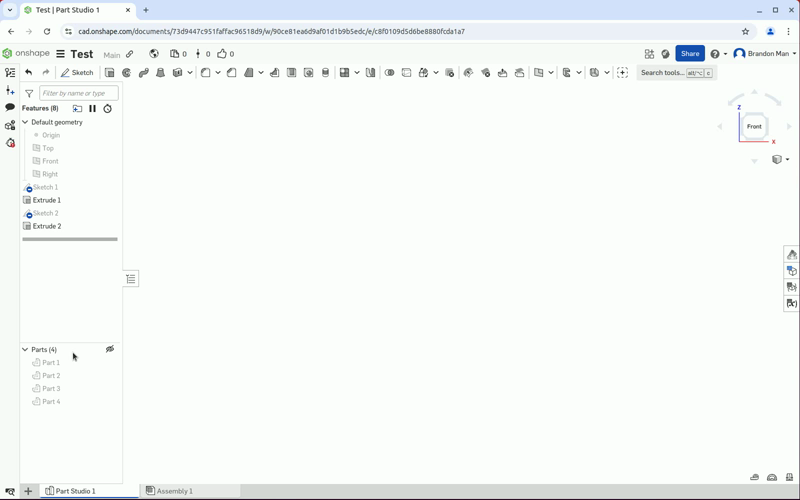
key_down(shift)
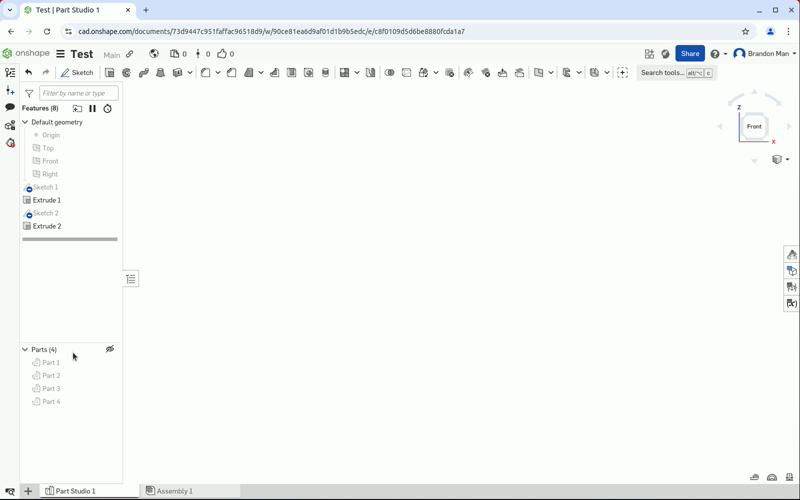
key(down)
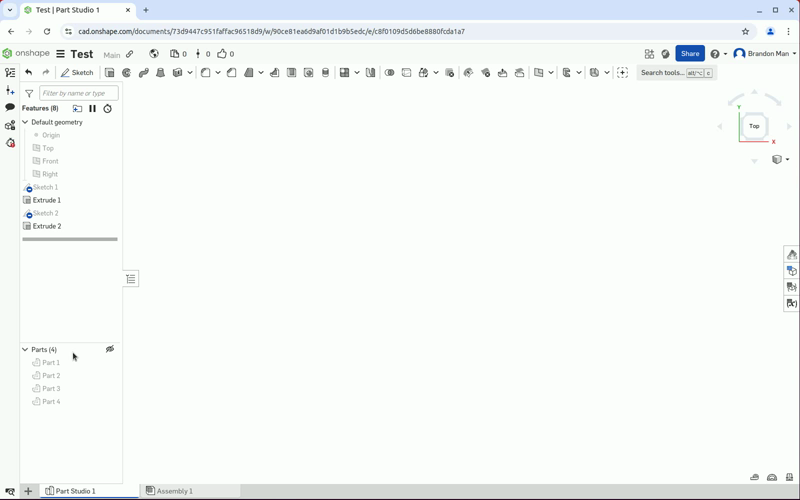
key_up(shift)
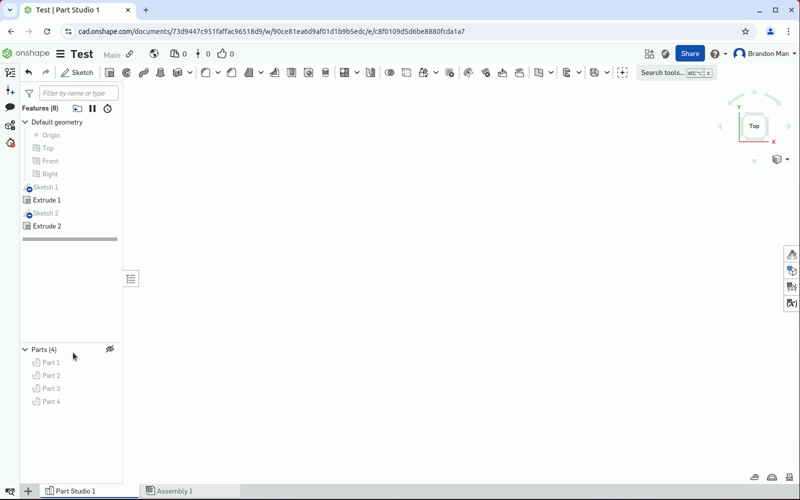
mouse_move(73, 352)
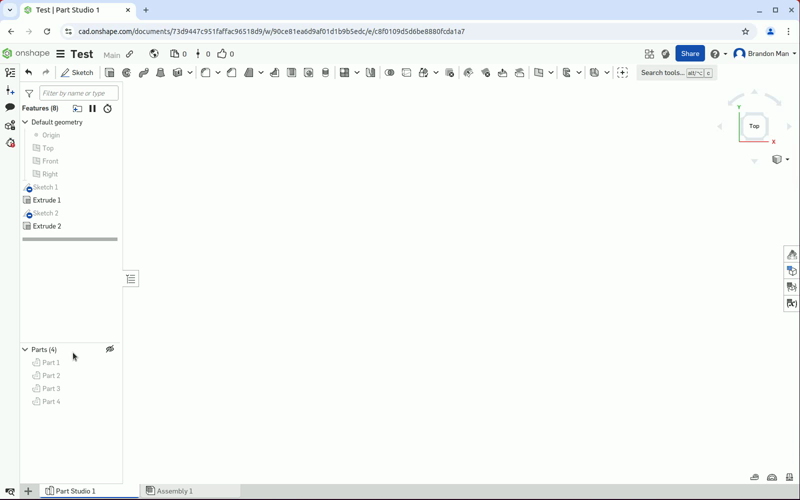
key(shift+y)
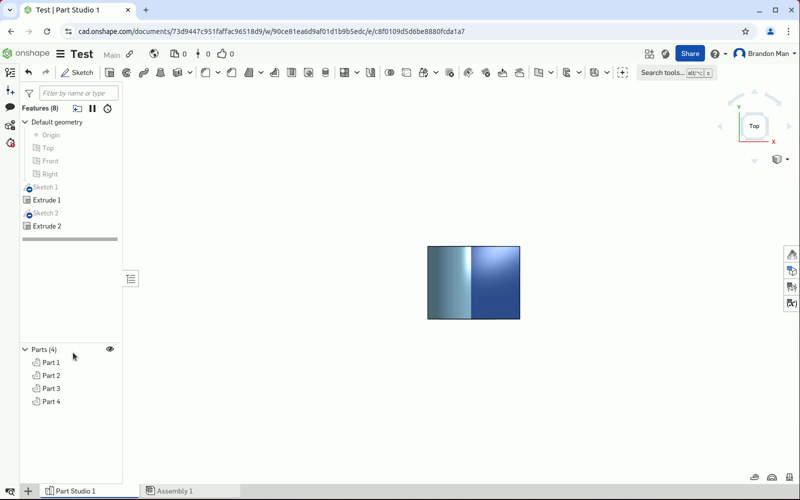
mouse_move(541, 75)
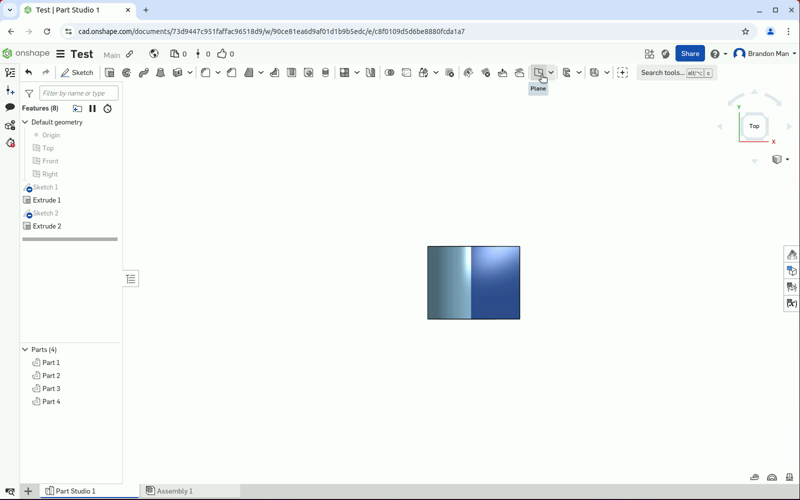
click(541, 75)
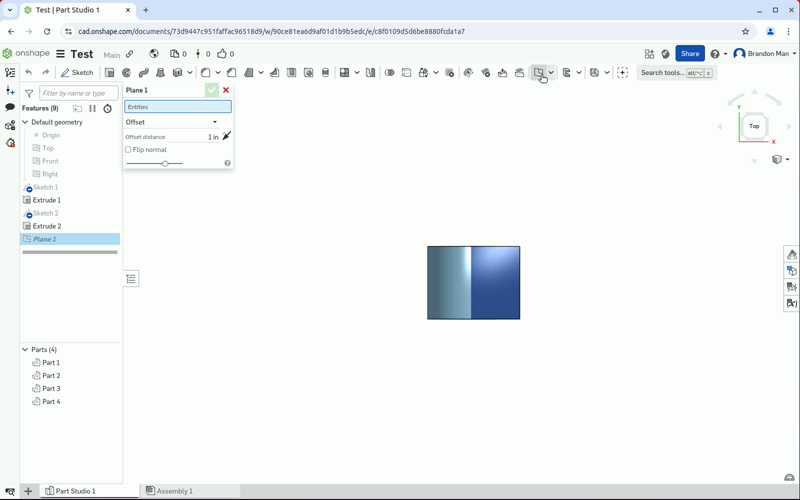
mouse_move(73, 150)
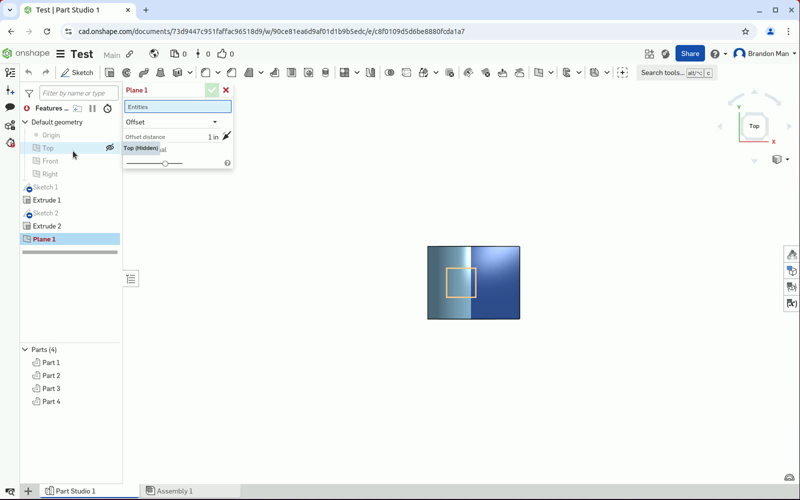
click(73, 150)
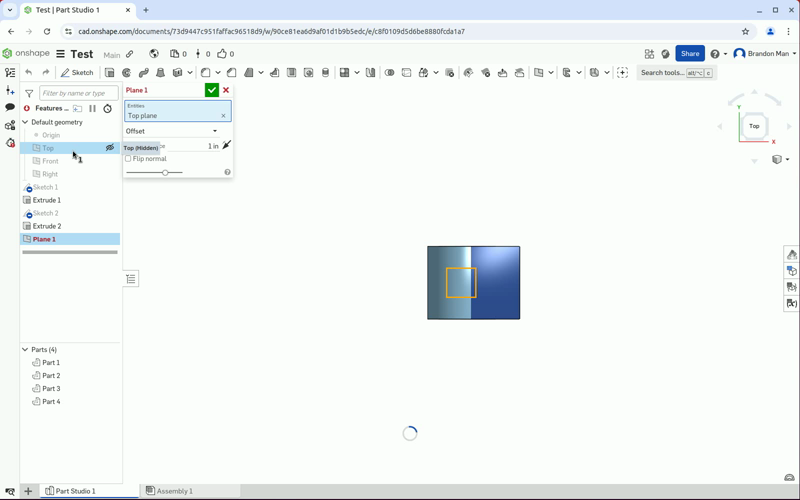
key(tab, 2)
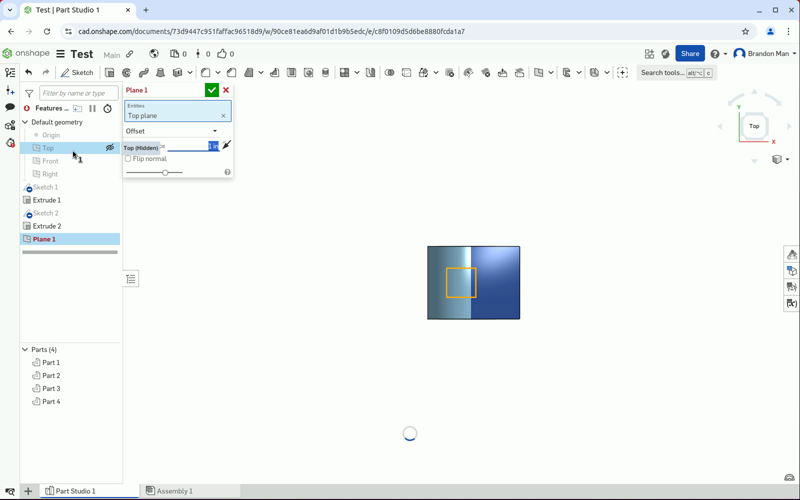
text(6.748)
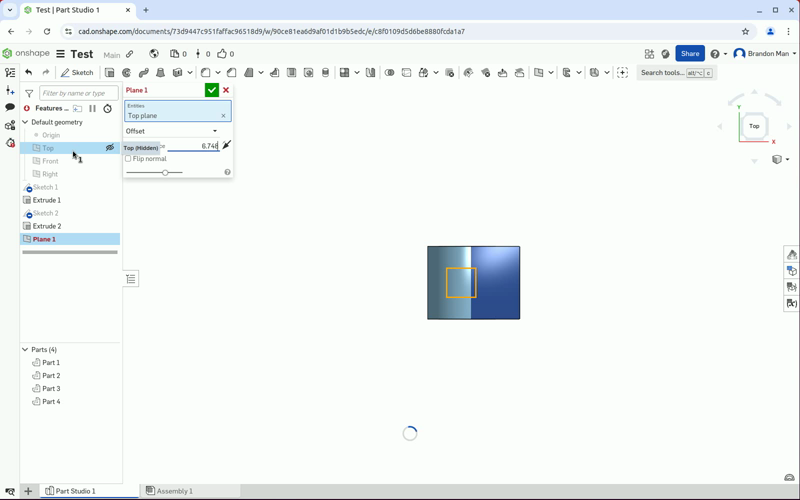
key(enter, 2)
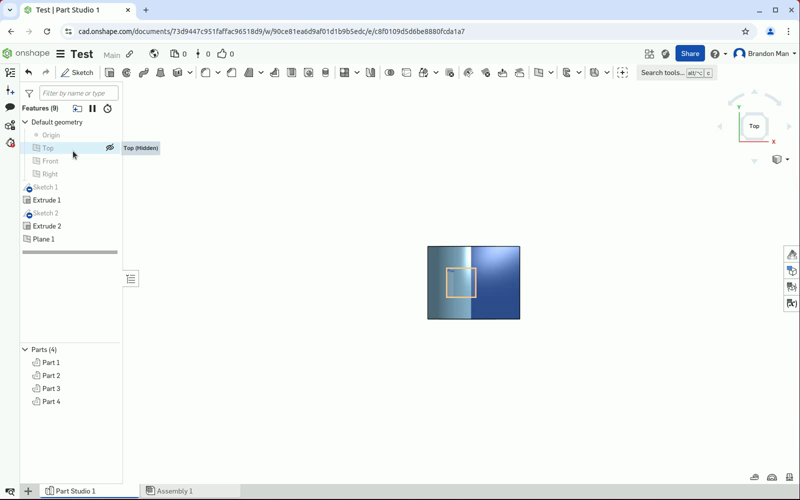
key(shift+s)
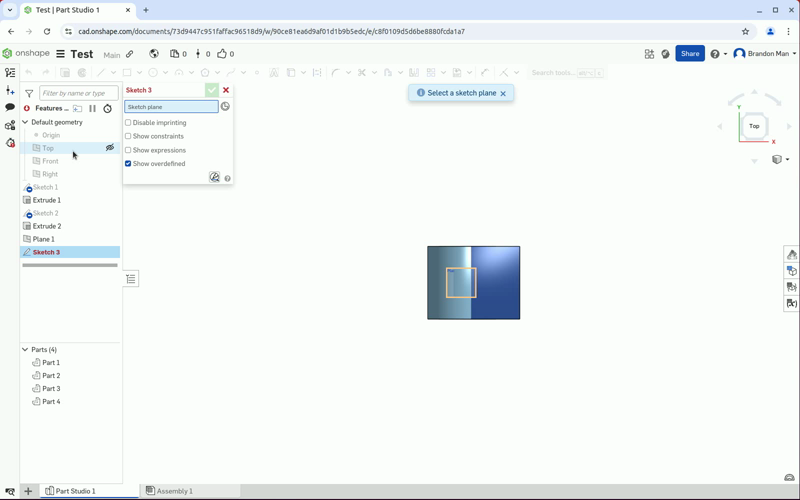
mouse_move(73, 241)
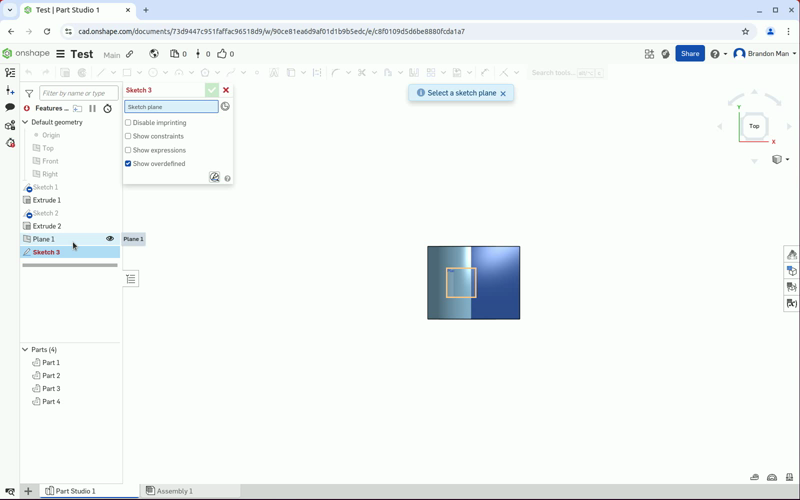
click(73, 241)
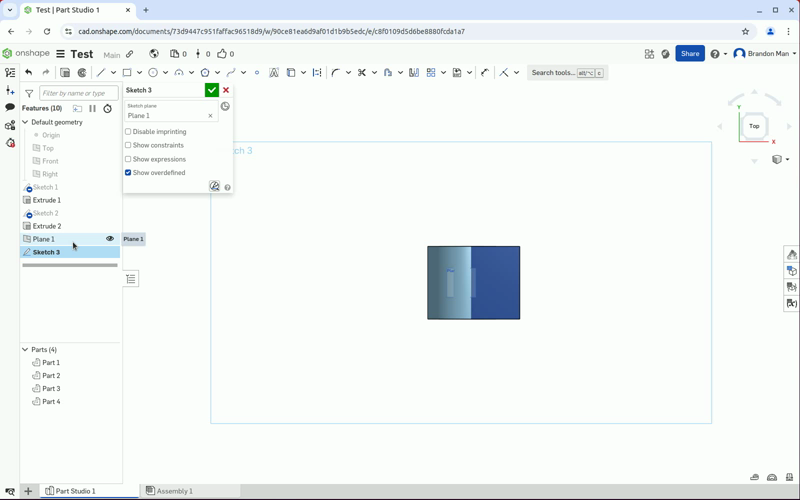
mouse_move(73, 352)
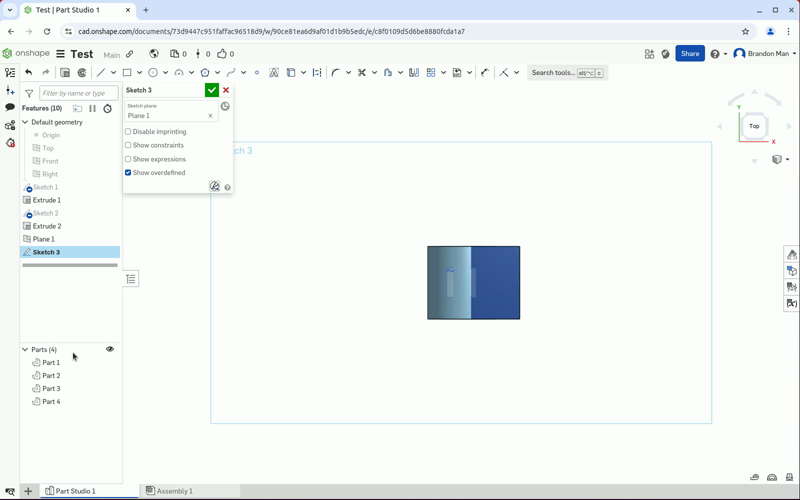
key(y)
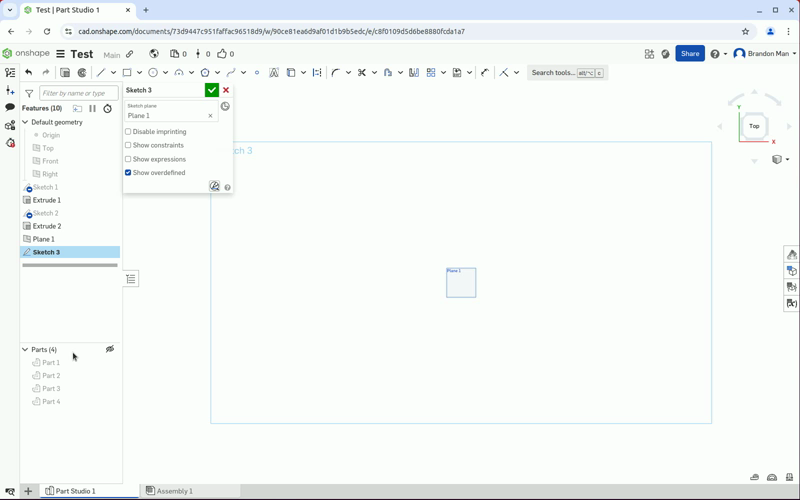
key(a)
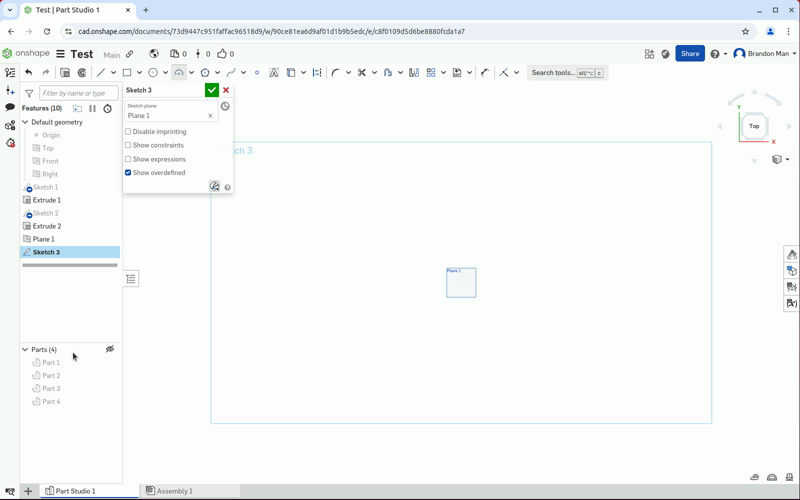
key_down(shift)
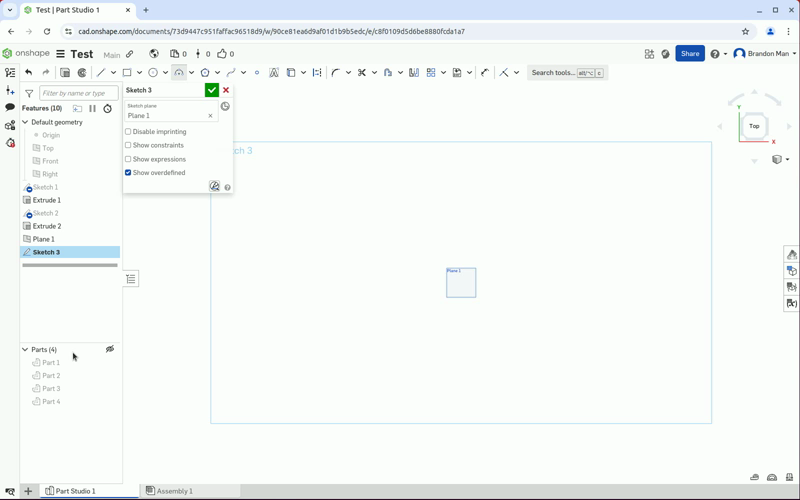
mouse_move(519, 319)
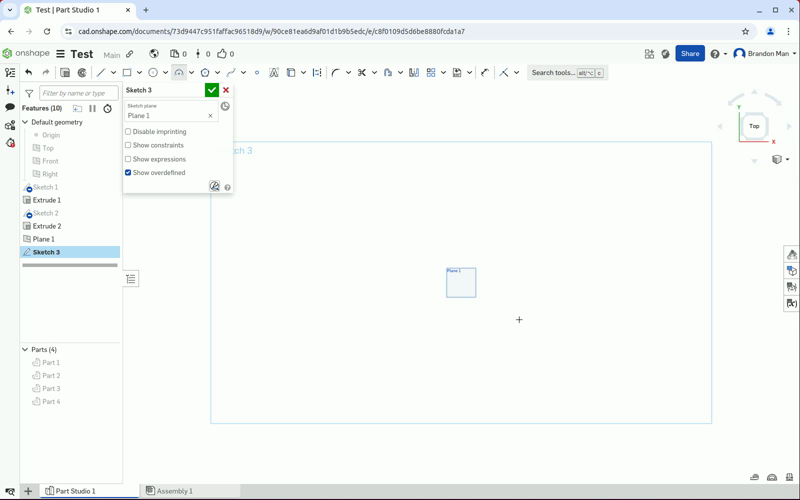
click(519, 319)
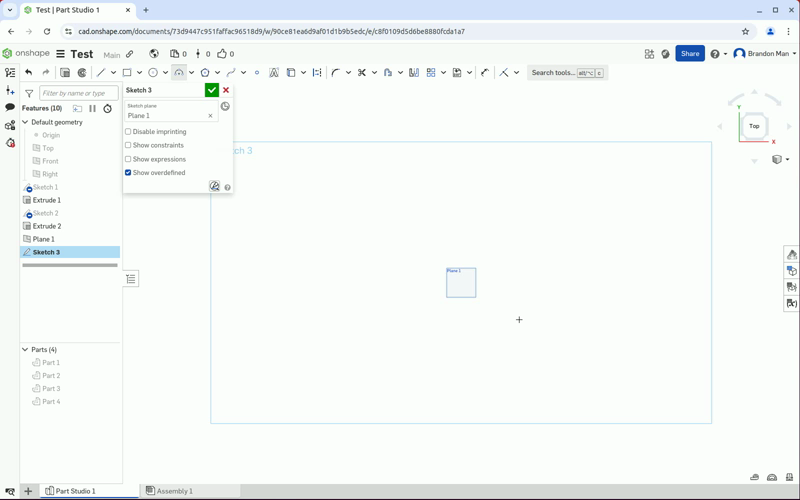
key_up(shift)
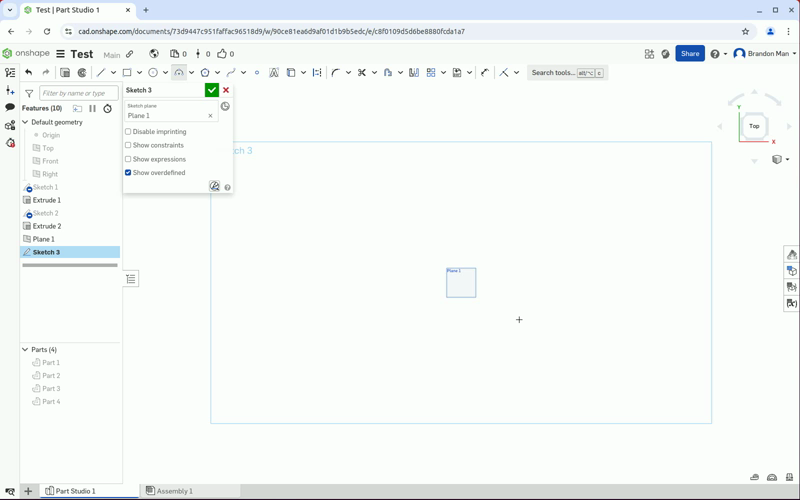
key_down(shift)
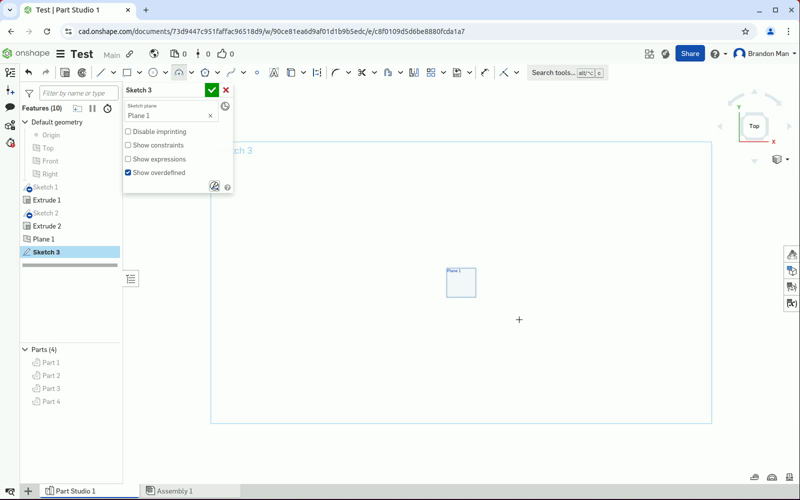
mouse_move(526, 316)
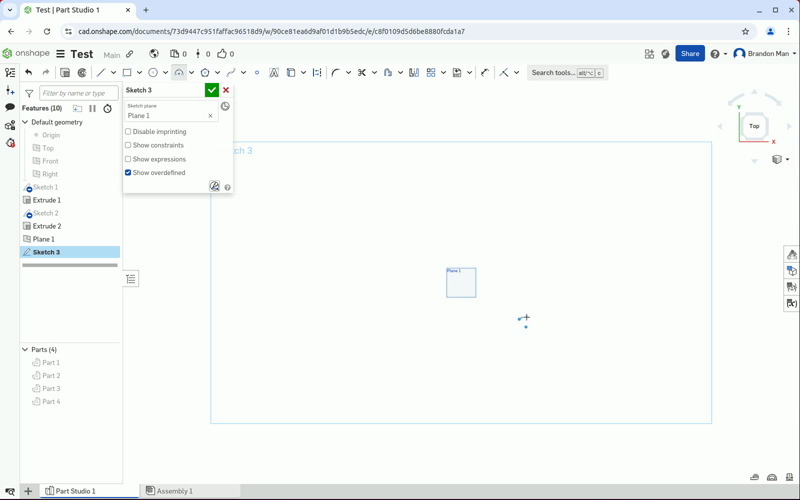
click(526, 316)
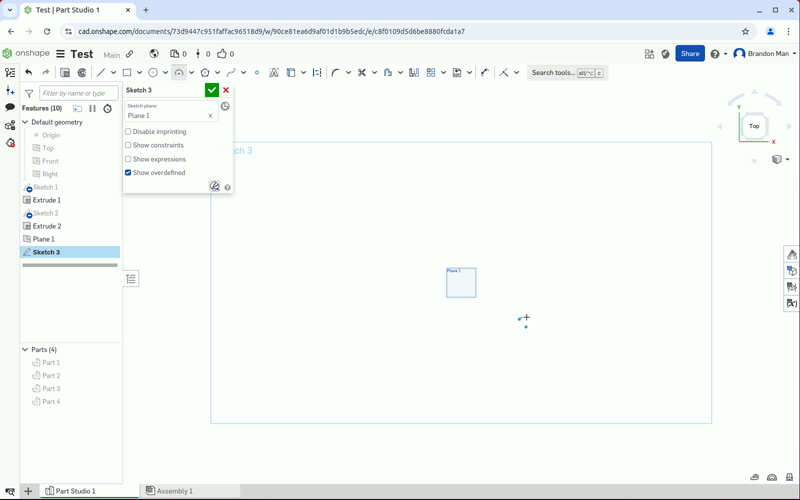
mouse_move(523, 318)
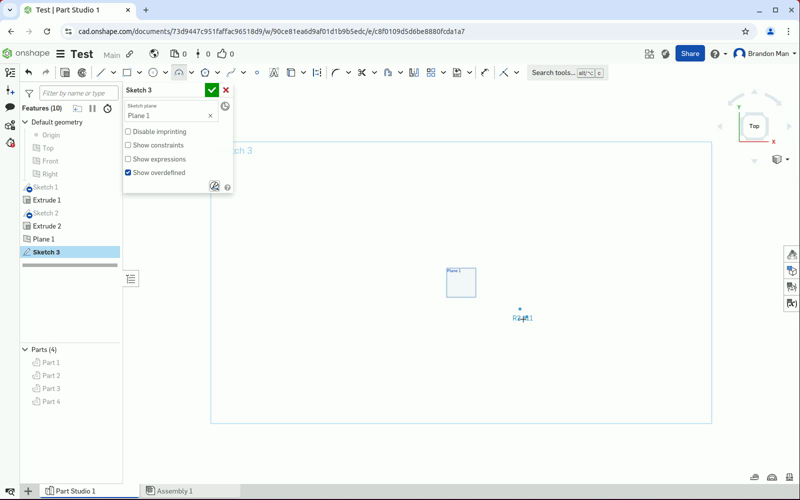
click(523, 318)
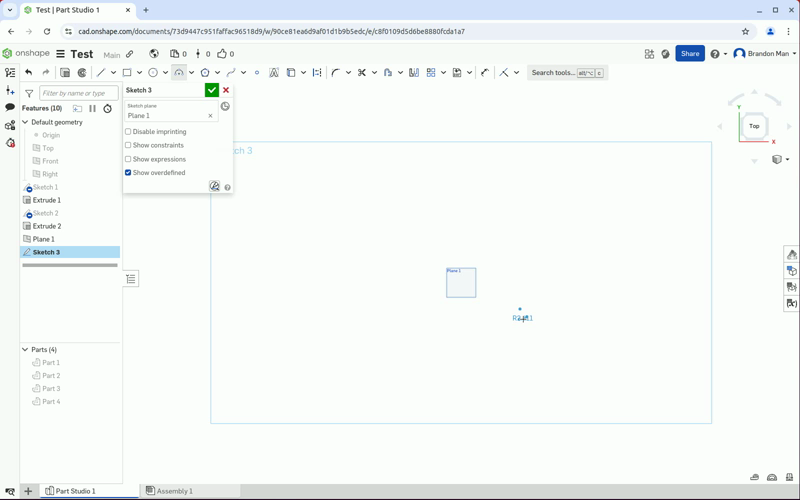
key_up(shift)
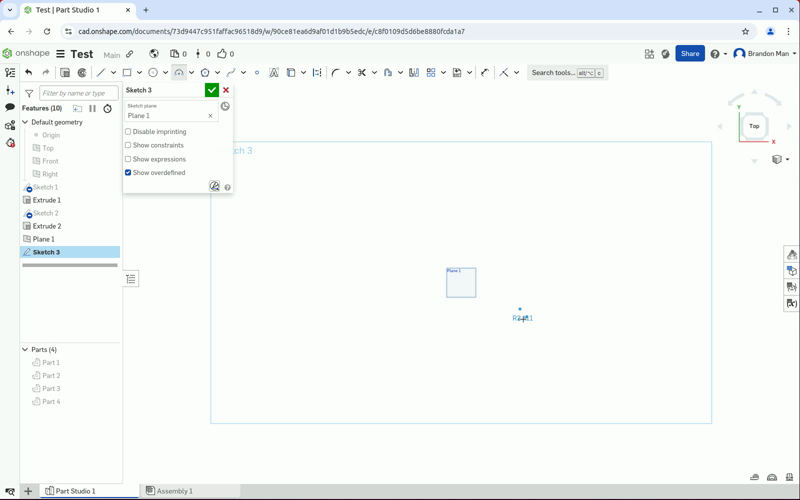
key(esc)
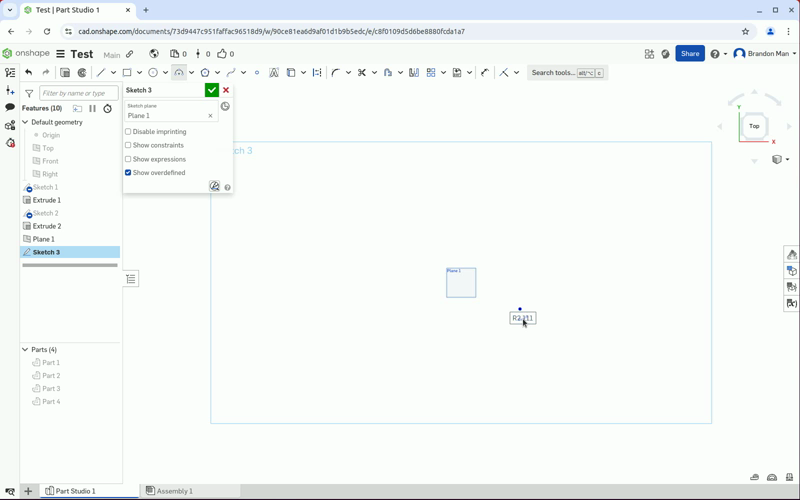
key(l)
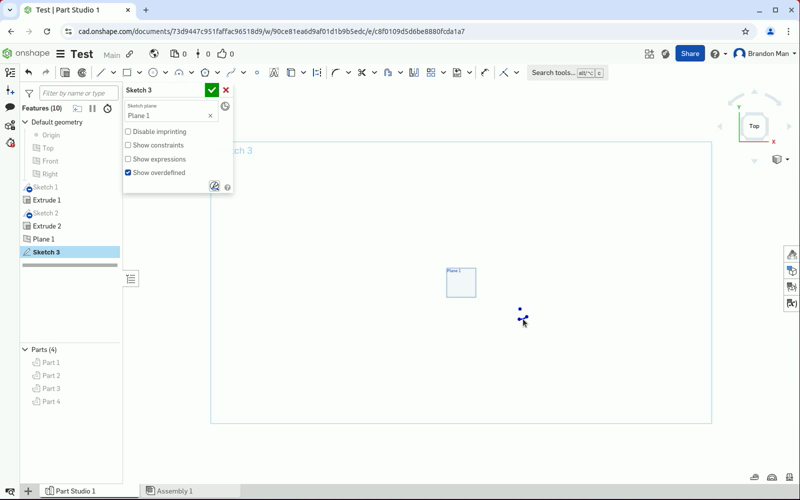
mouse_move(526, 316)
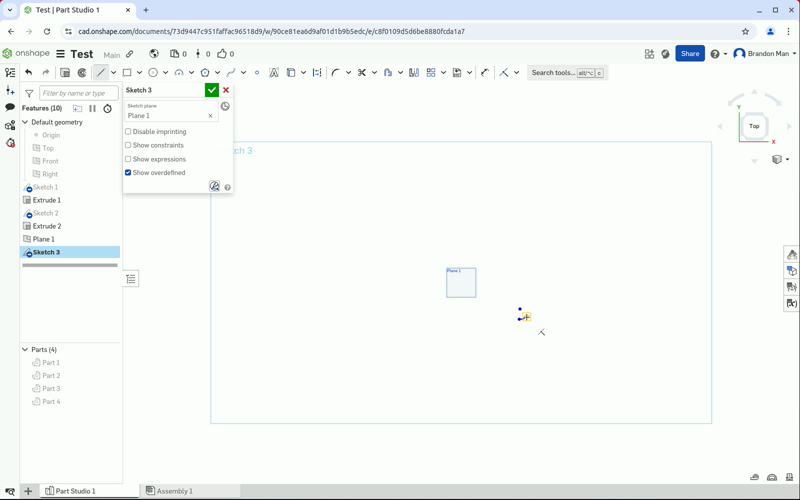
scroll(6)
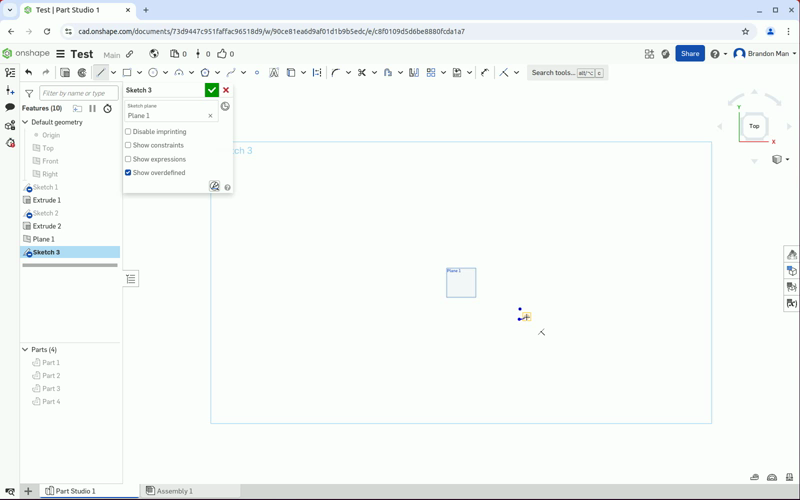
scroll(6)
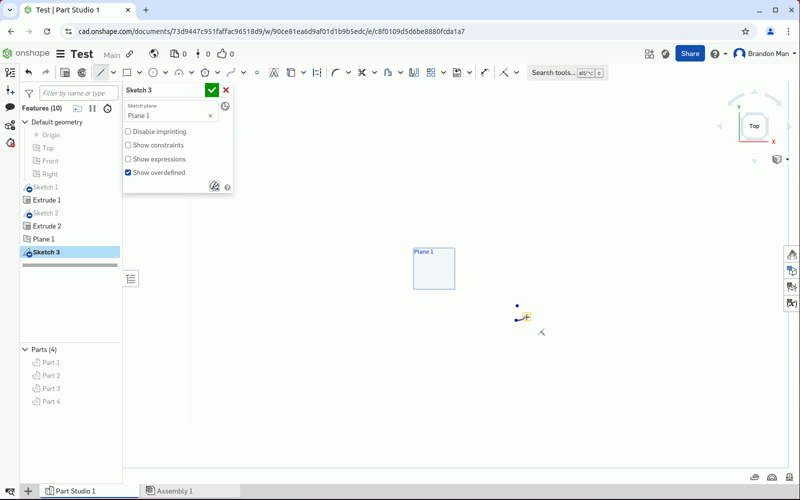
scroll(6)
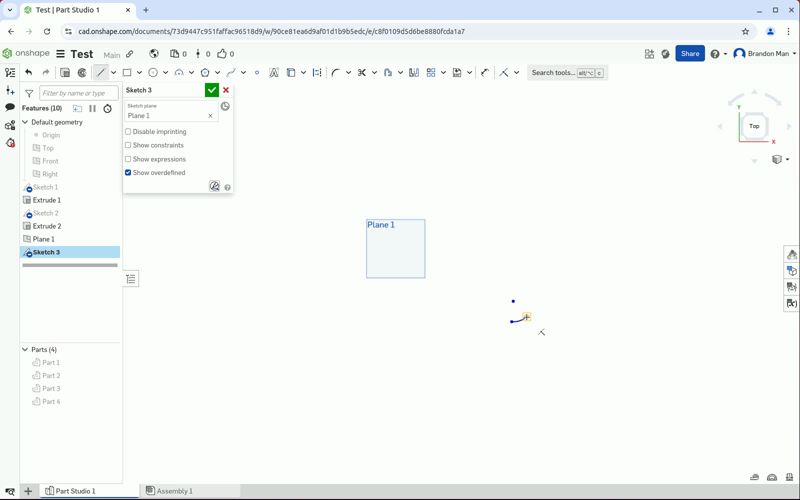
scroll(6)
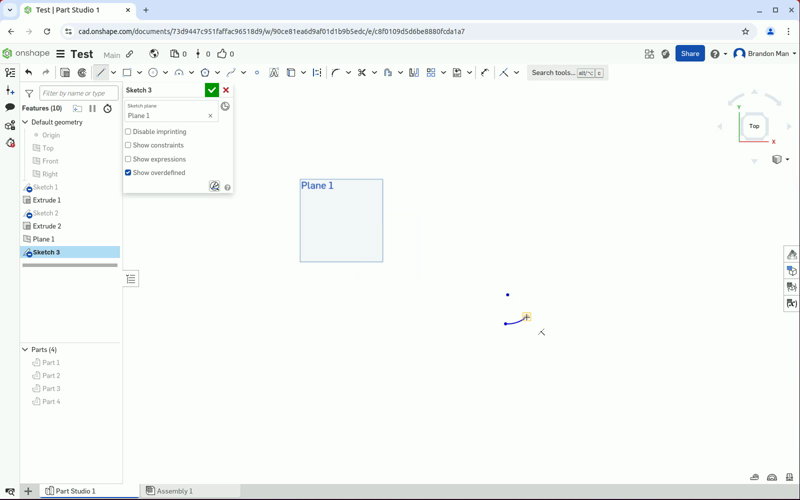
scroll(6)
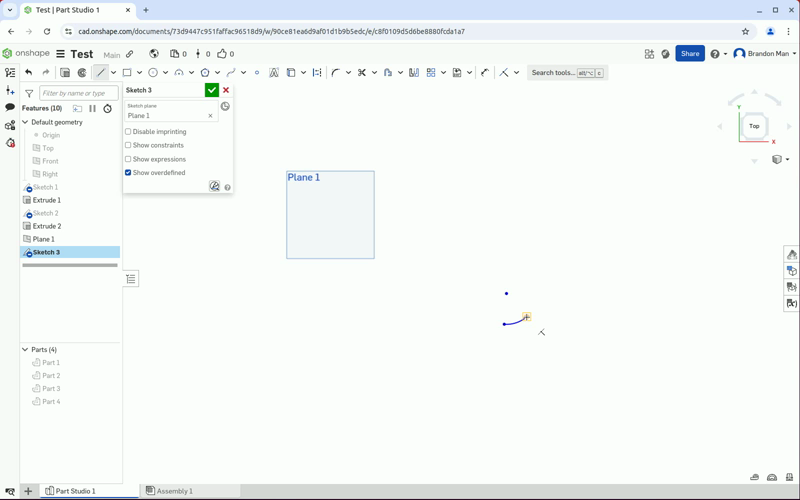
scroll(6)
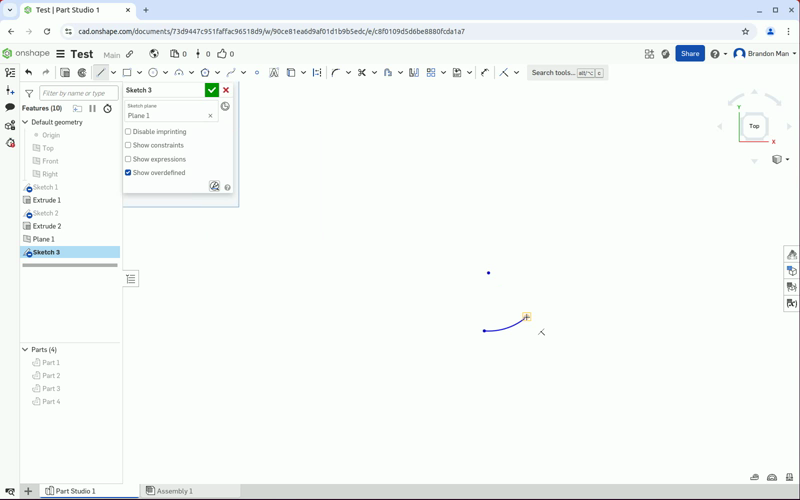
scroll(6)
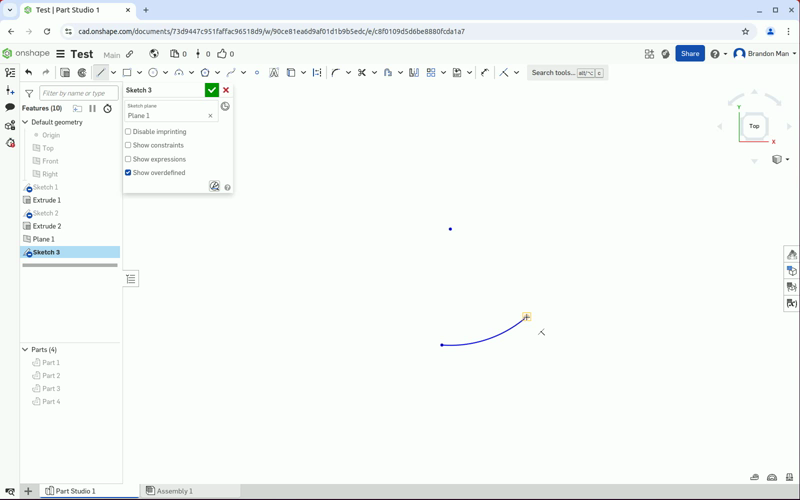
click(526, 316)
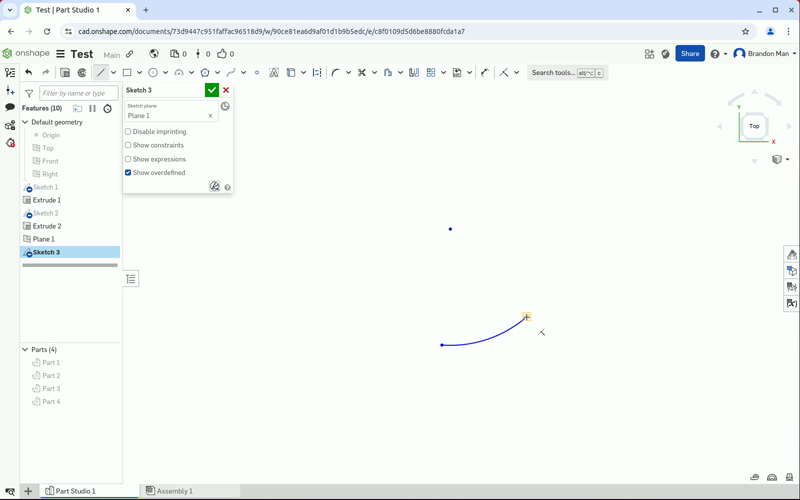
scroll(-6)
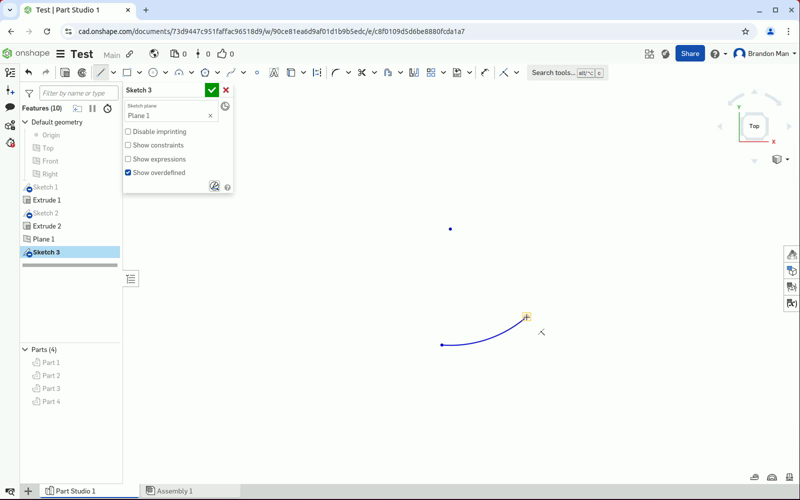
scroll(-6)
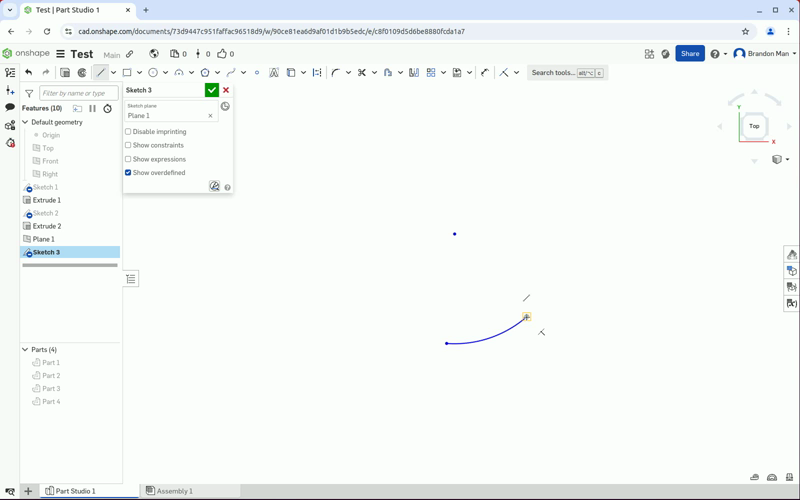
scroll(-6)
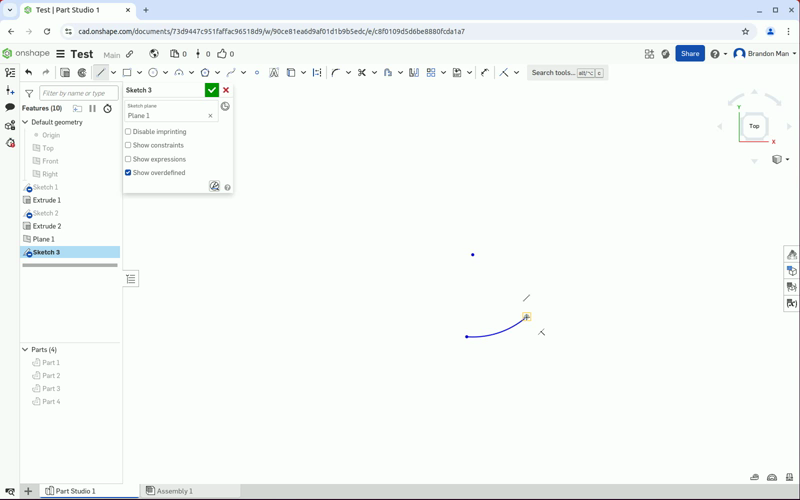
scroll(-6)
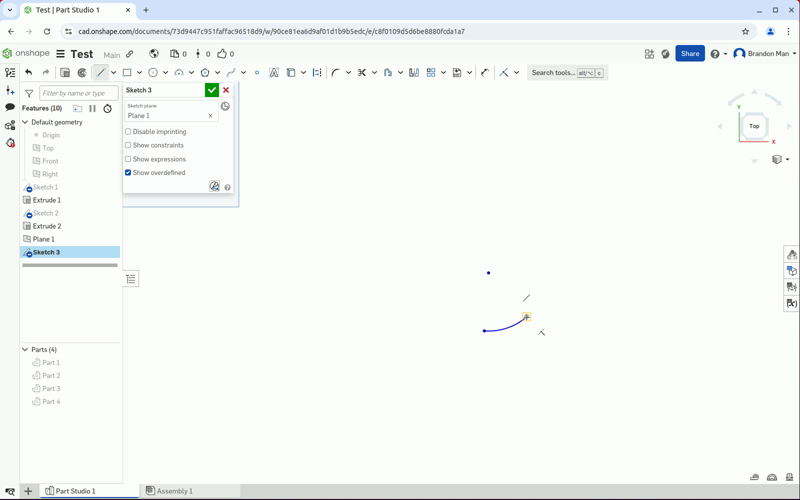
scroll(-6)
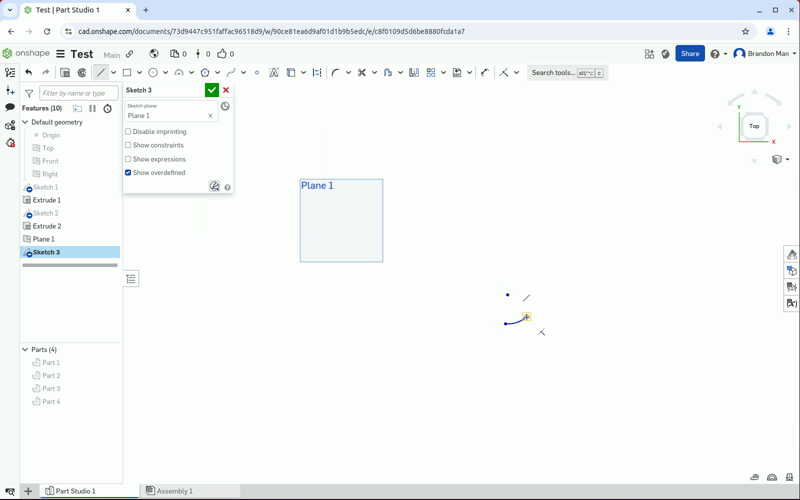
scroll(-6)
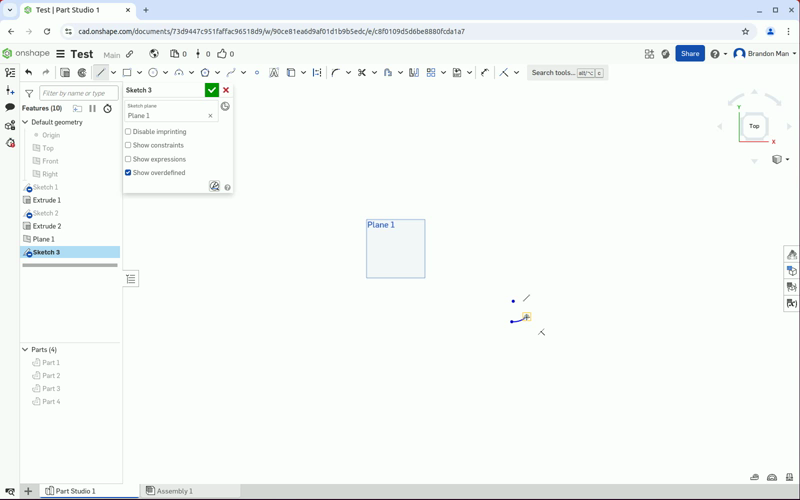
scroll(-6)
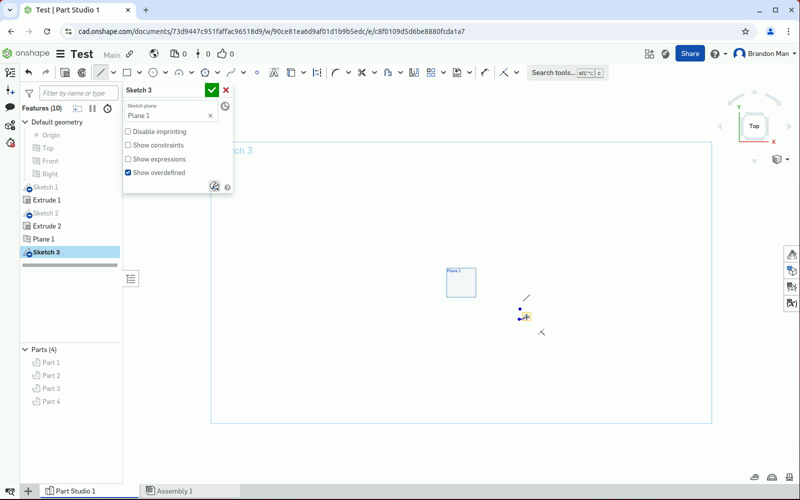
key_down(shift)
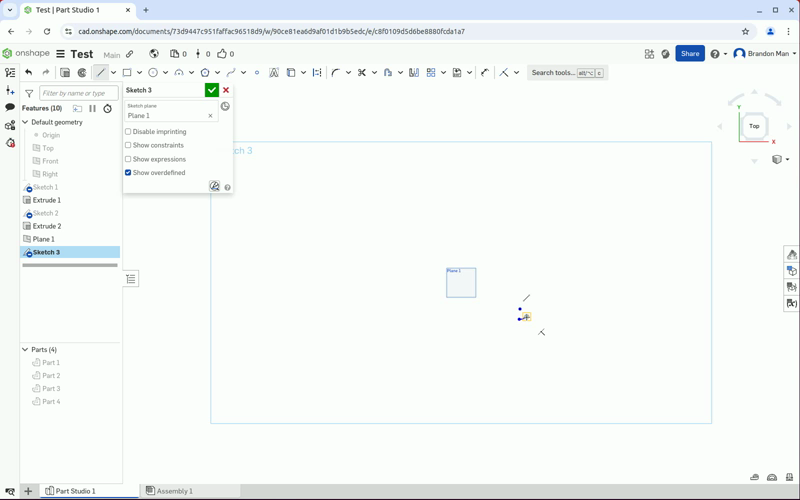
mouse_move(556, 316)
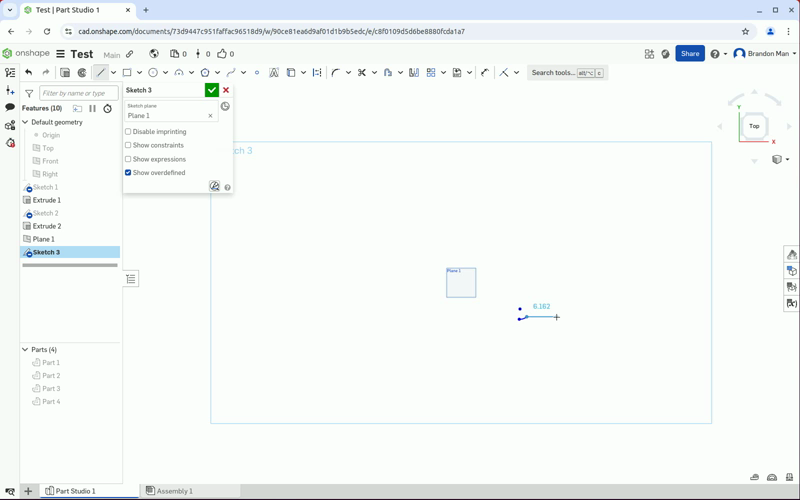
mouse_move(565, 294)
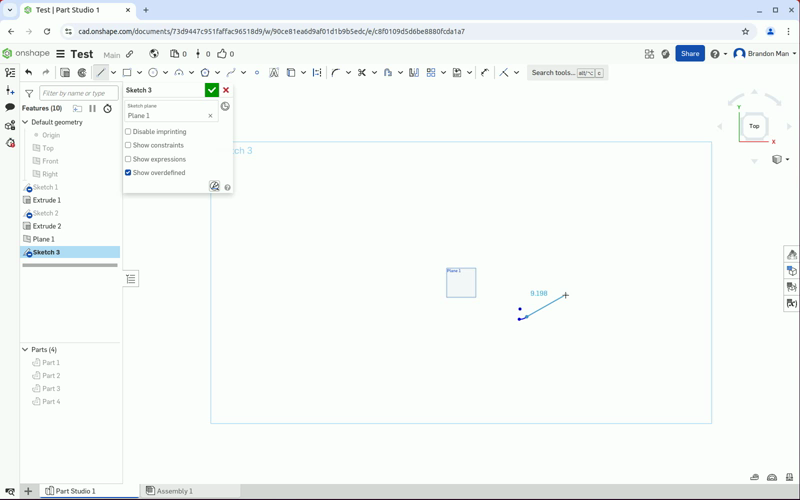
click(565, 294)
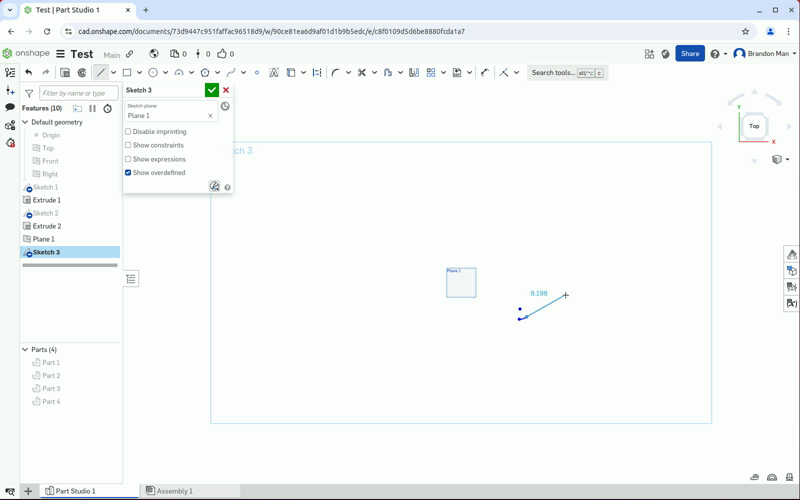
key_up(shift)
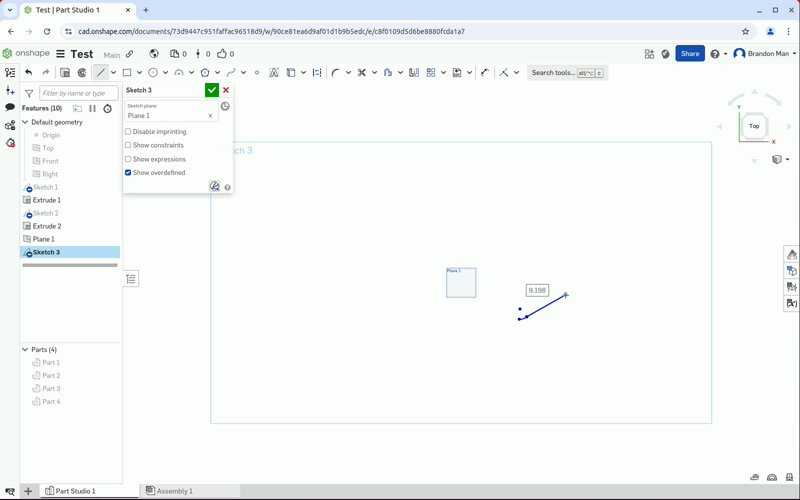
key(esc)
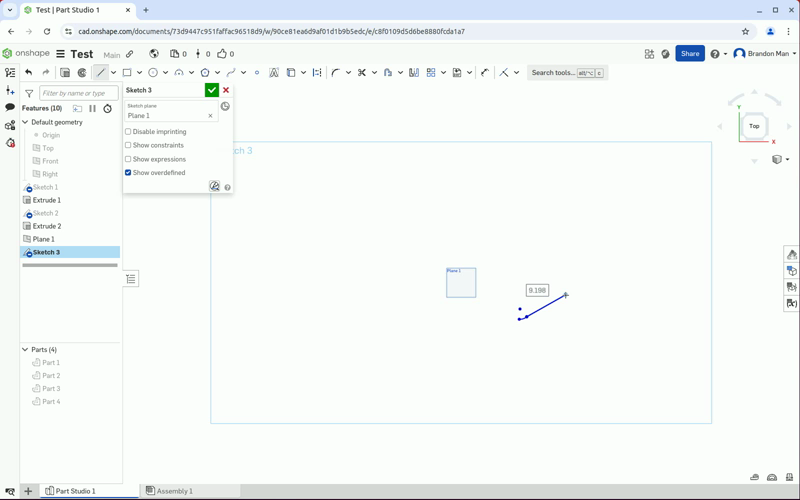
key(a)
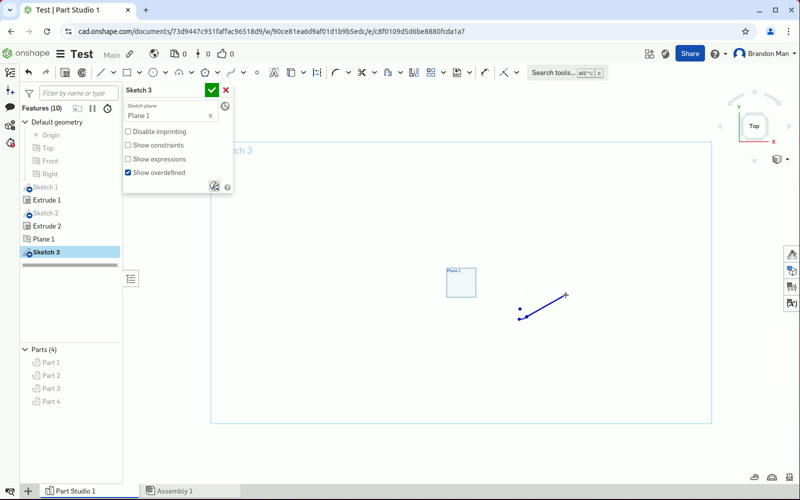
mouse_move(565, 294)
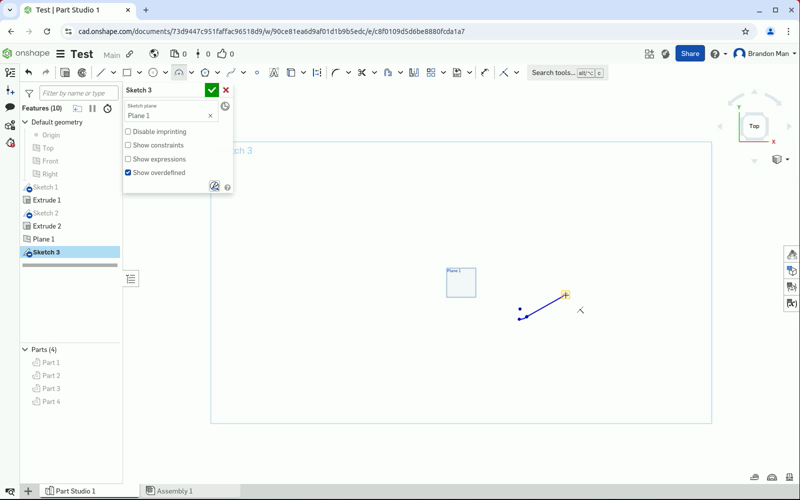
click(565, 294)
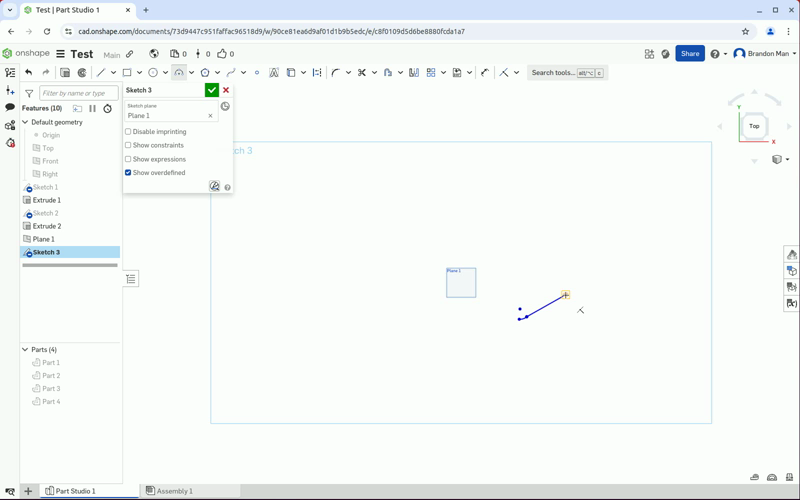
key_down(shift)
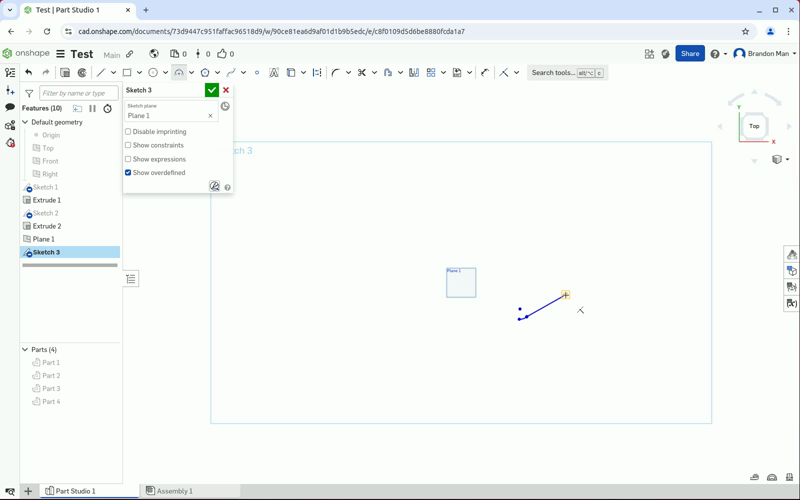
mouse_move(565, 269)
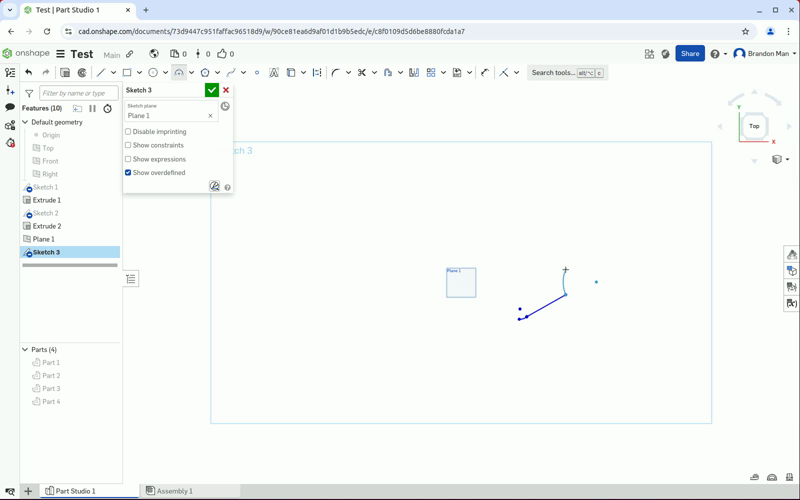
click(565, 269)
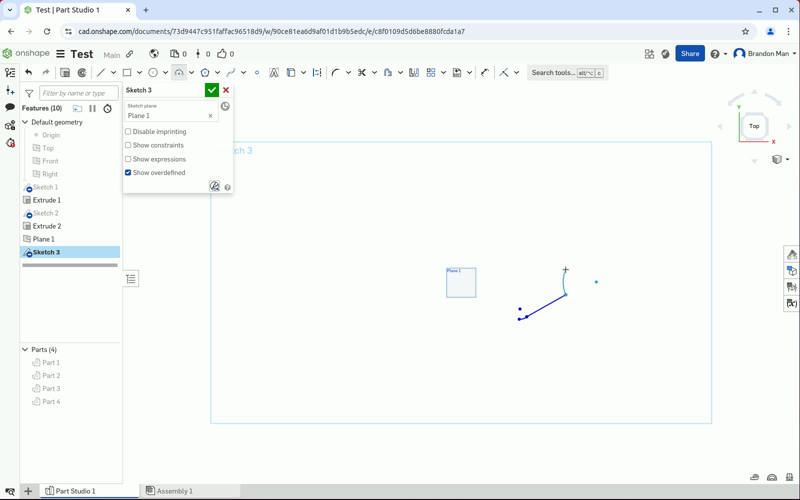
mouse_move(573, 282)
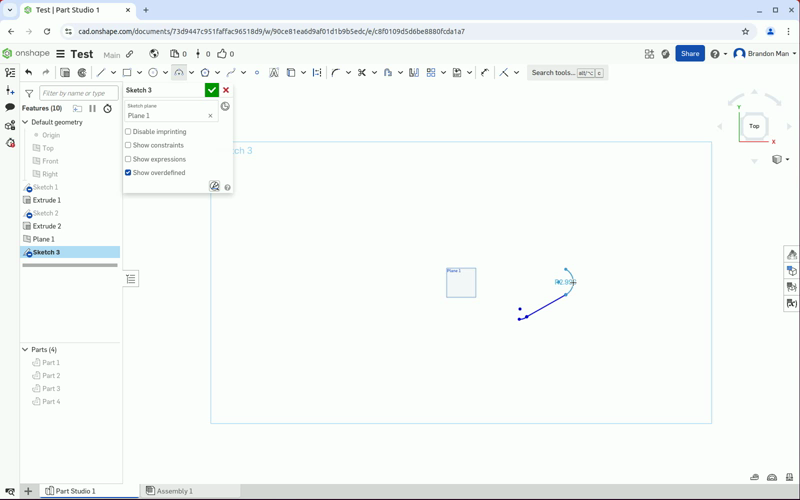
click(573, 282)
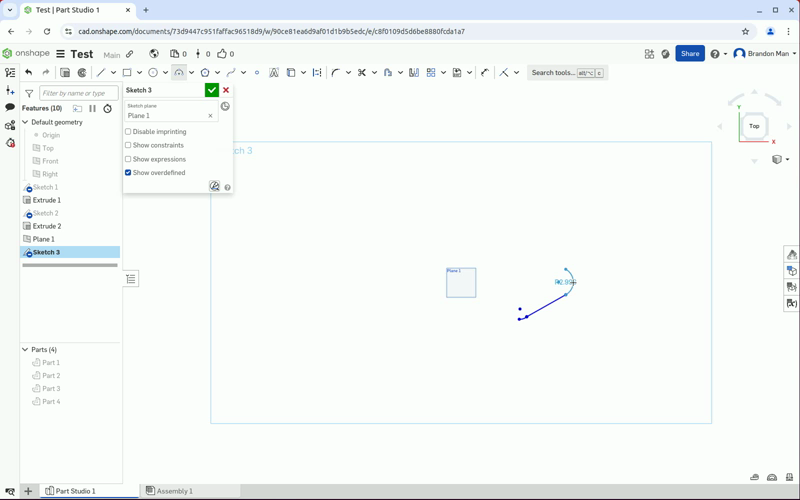
key_up(shift)
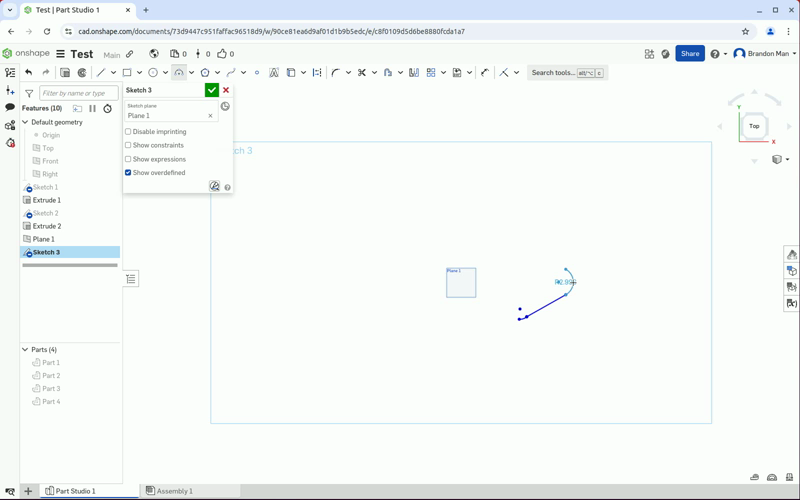
key(esc)
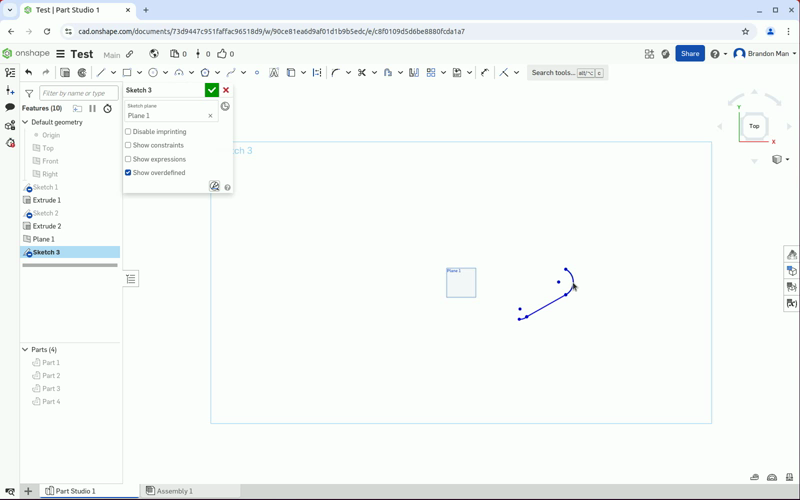
key(l)
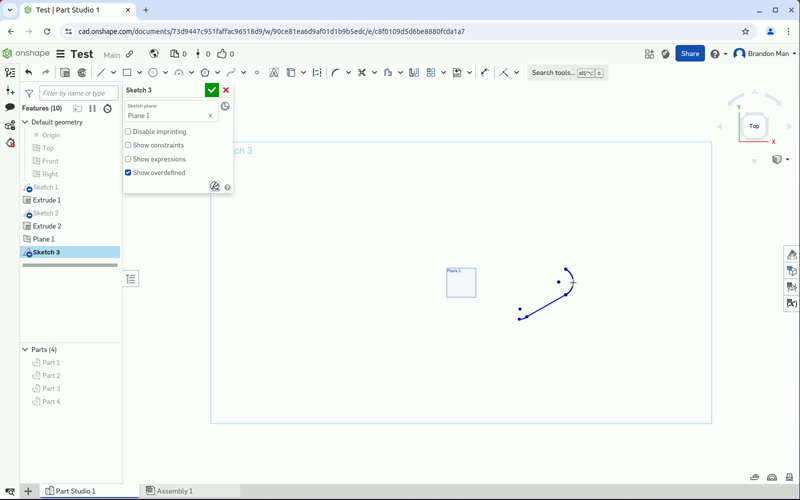
mouse_move(565, 269)
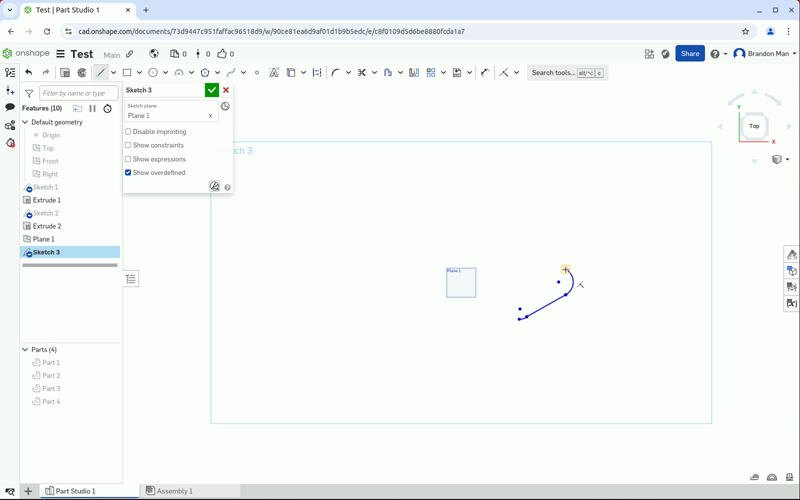
click(565, 269)
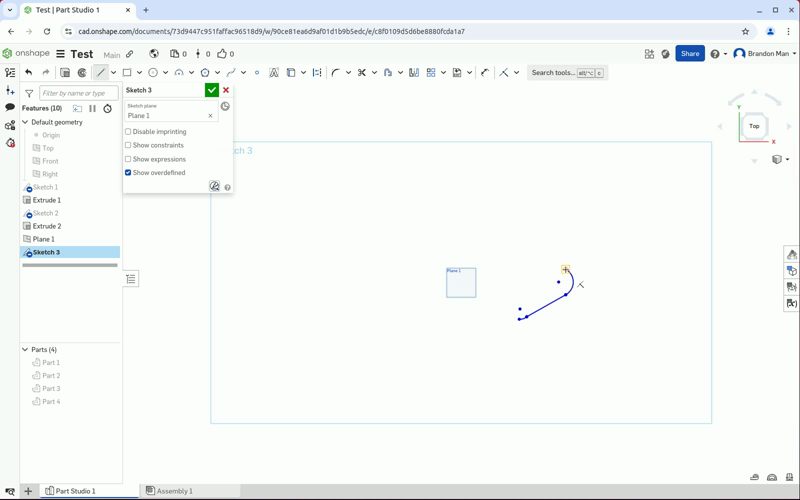
key_down(shift)
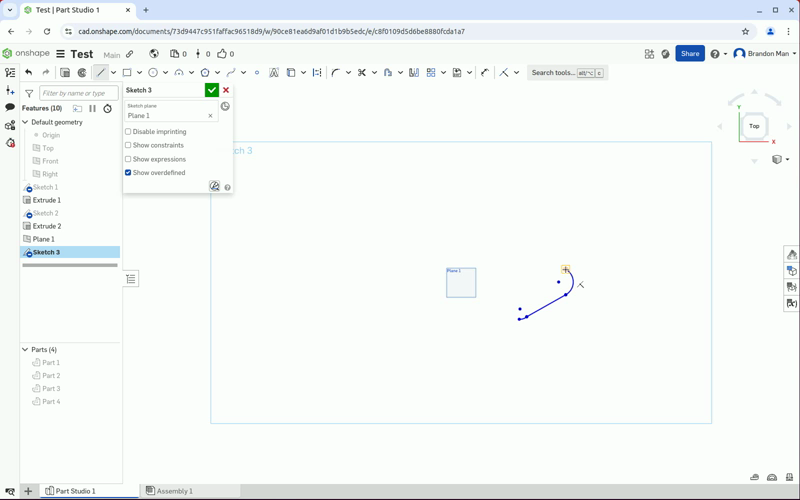
mouse_move(589, 269)
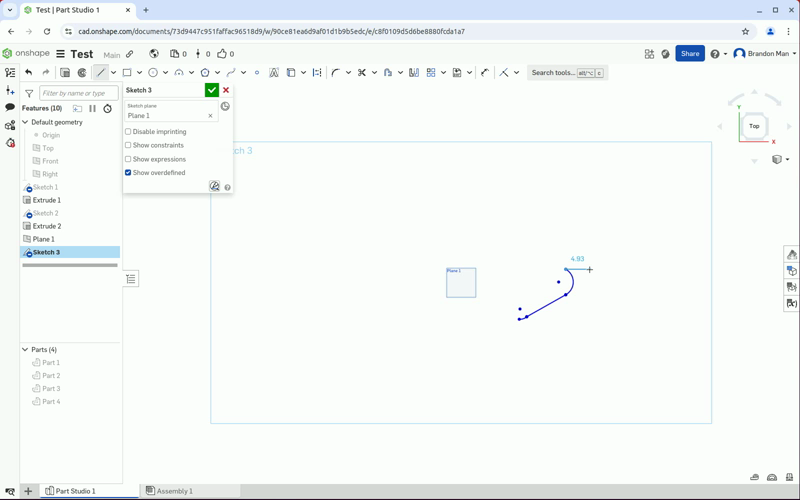
mouse_move(526, 247)
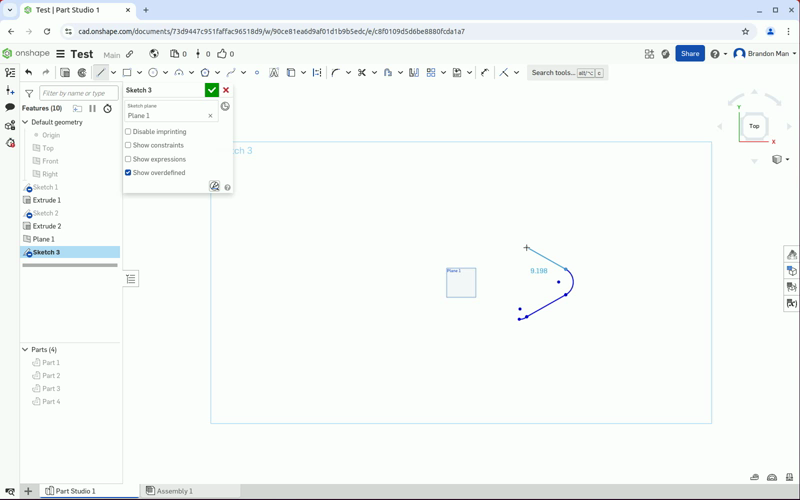
click(526, 247)
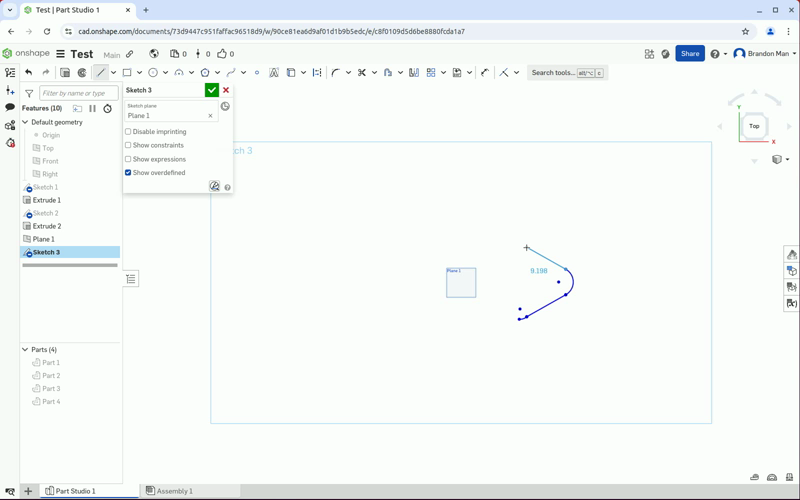
key_up(shift)
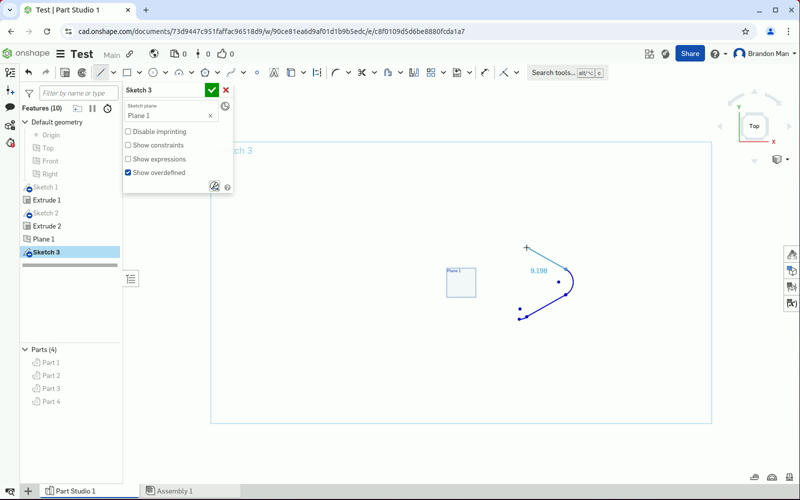
key(esc)
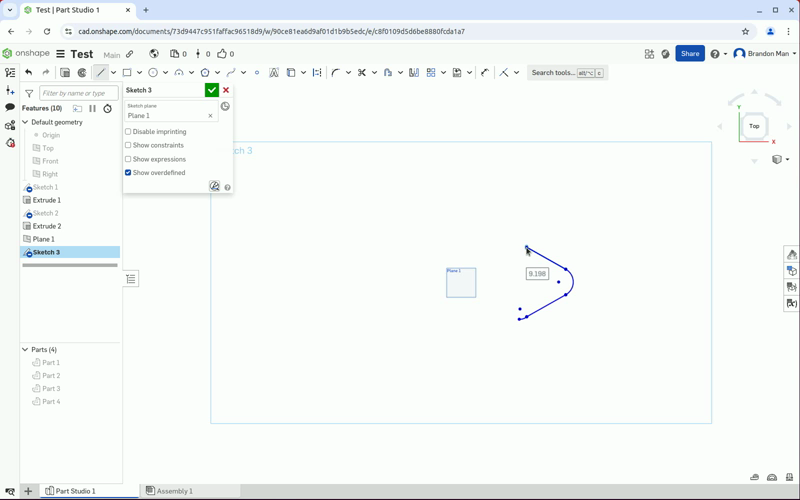
key(a)
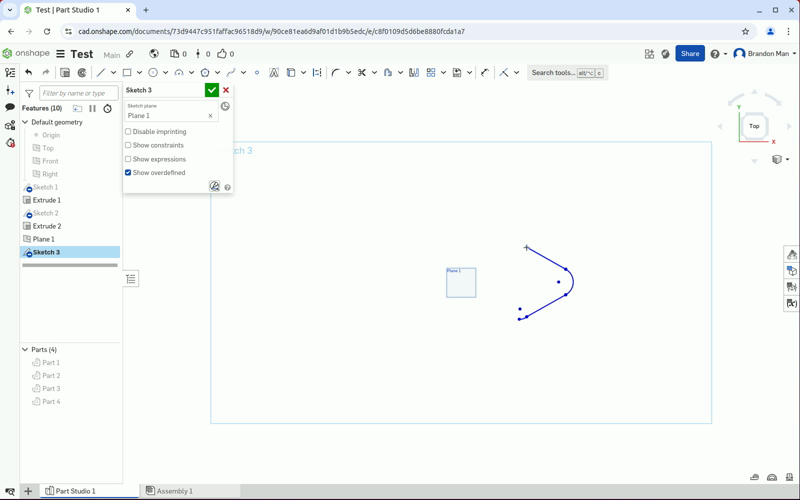
mouse_move(526, 247)
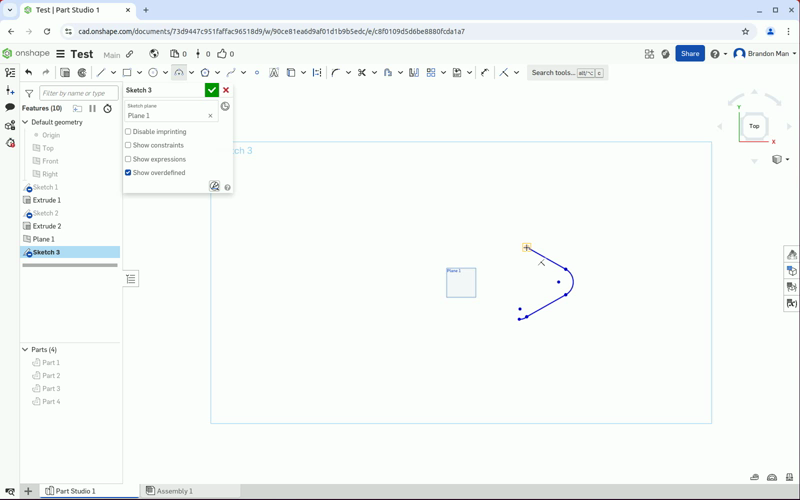
click(526, 247)
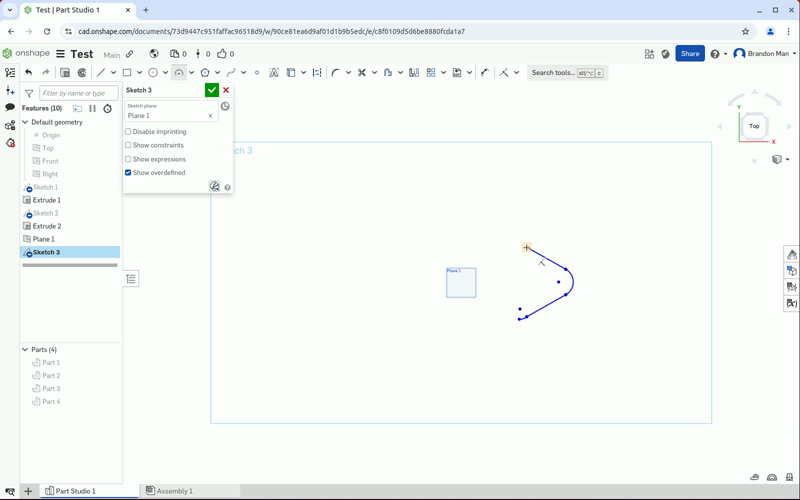
key_down(shift)
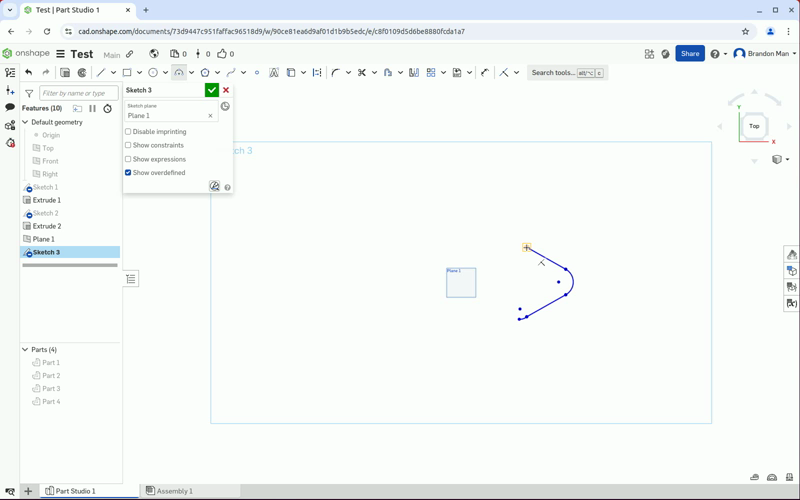
mouse_move(519, 245)
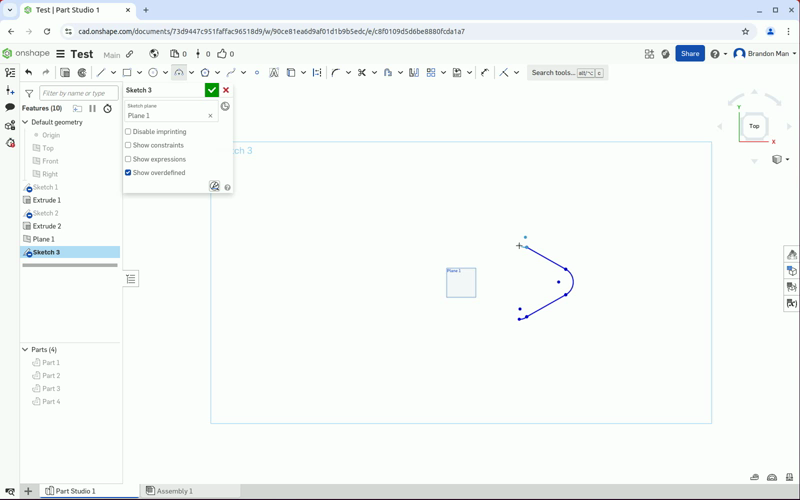
scroll(6)
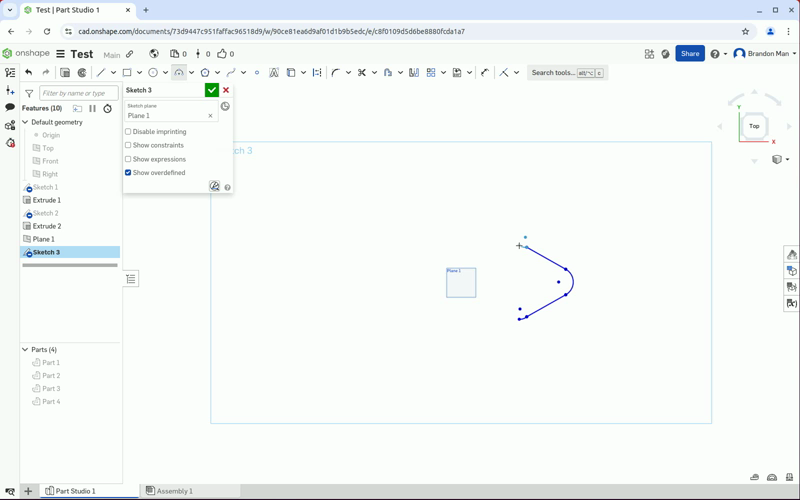
scroll(6)
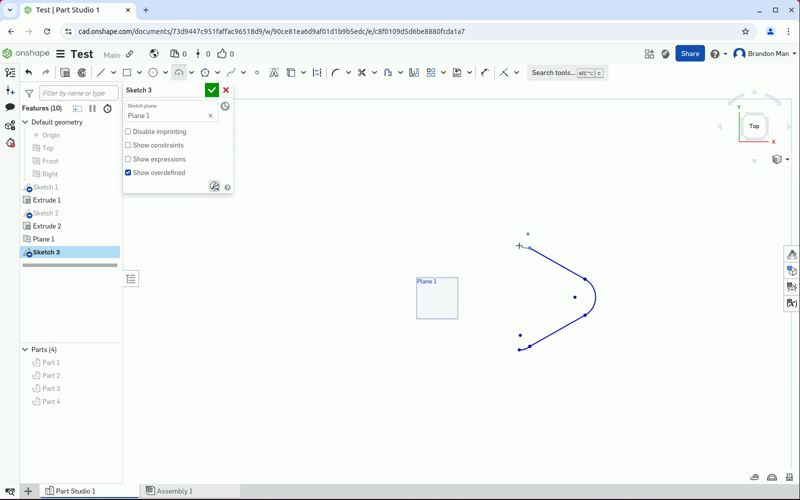
scroll(6)
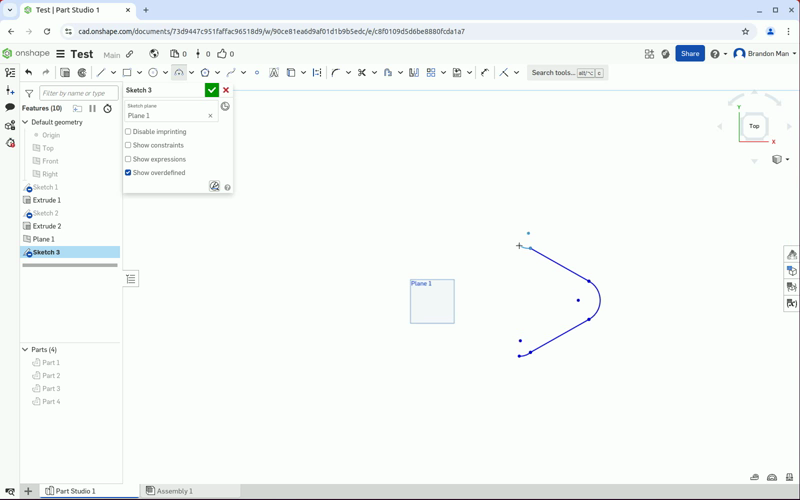
scroll(6)
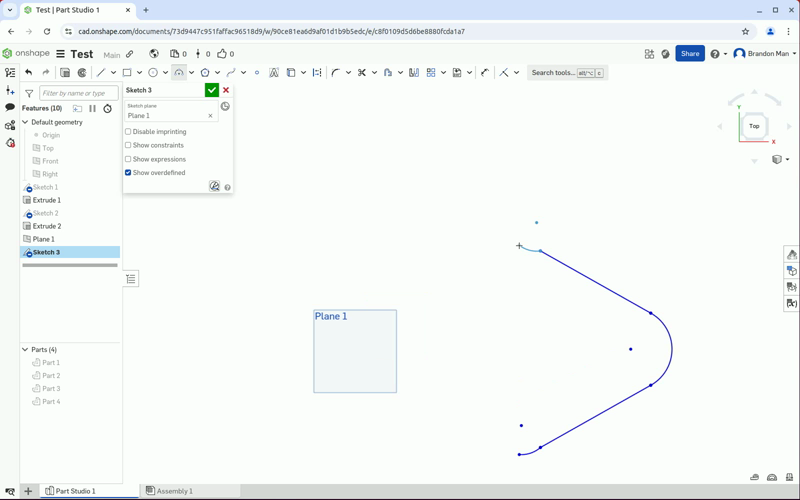
scroll(6)
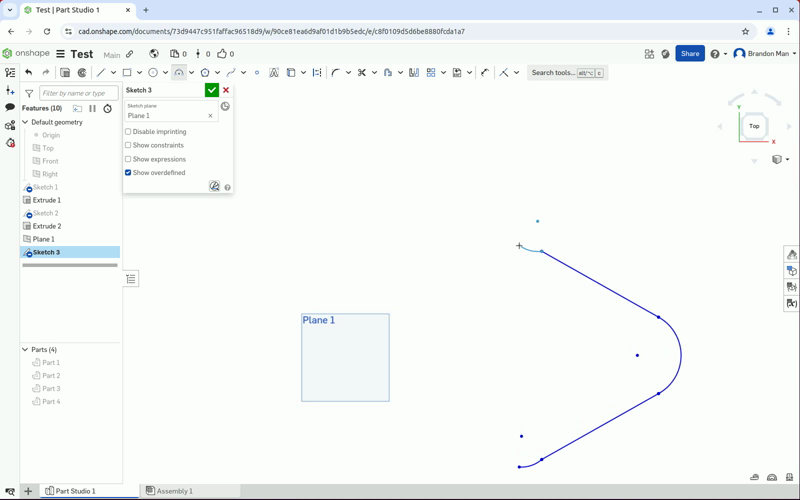
scroll(6)
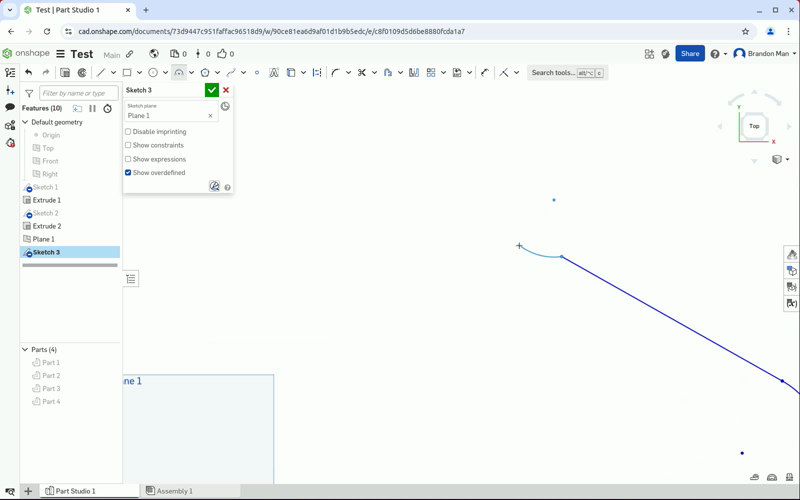
scroll(6)
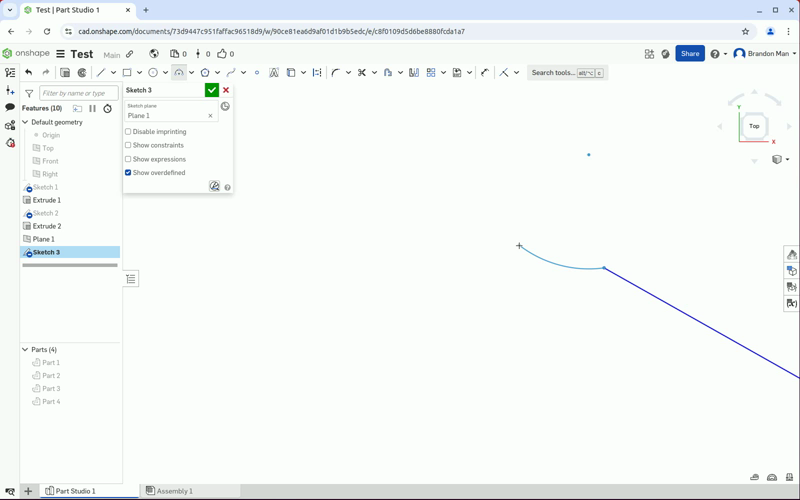
click(519, 245)
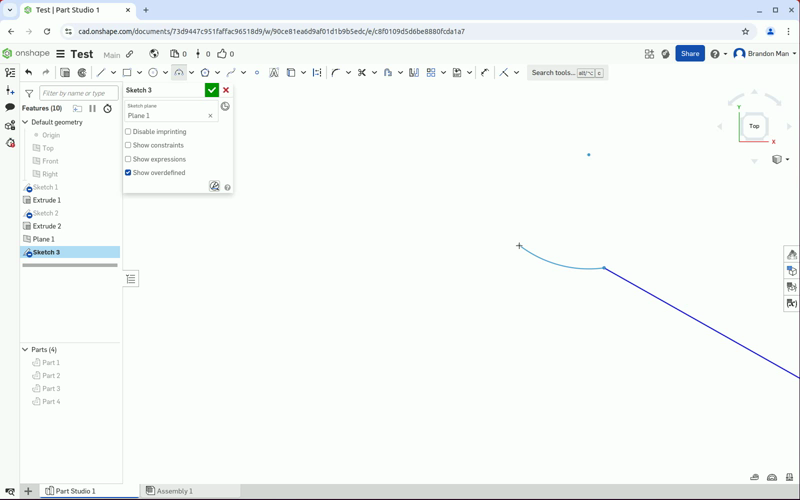
scroll(-6)
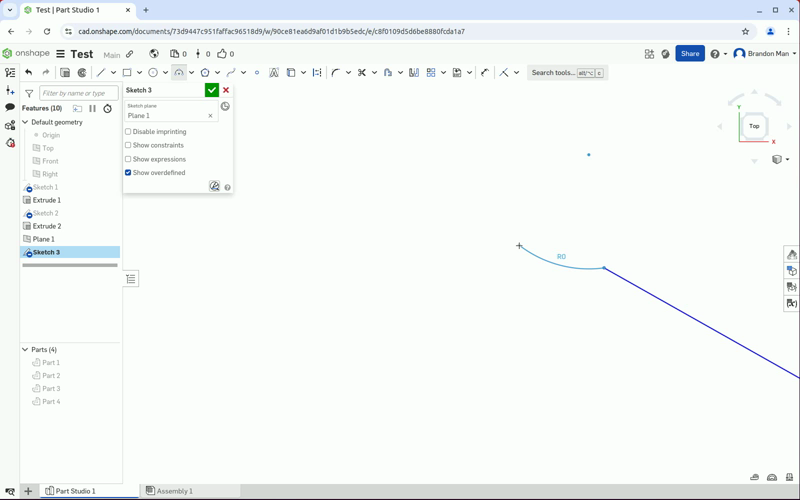
scroll(-6)
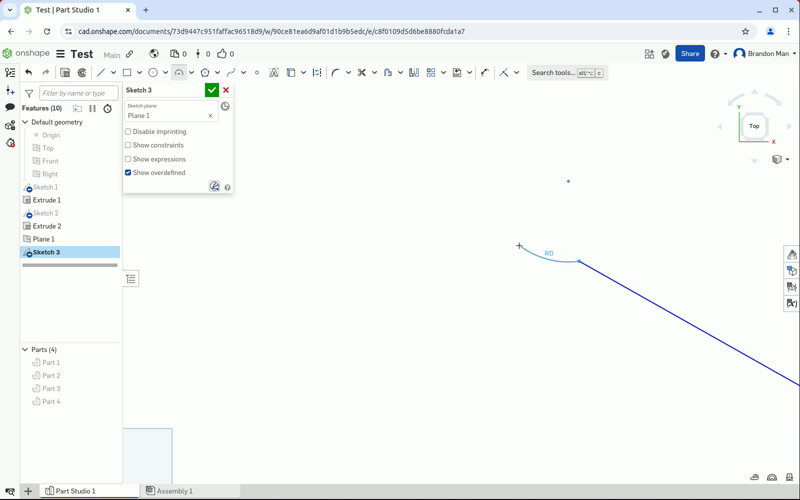
scroll(-6)
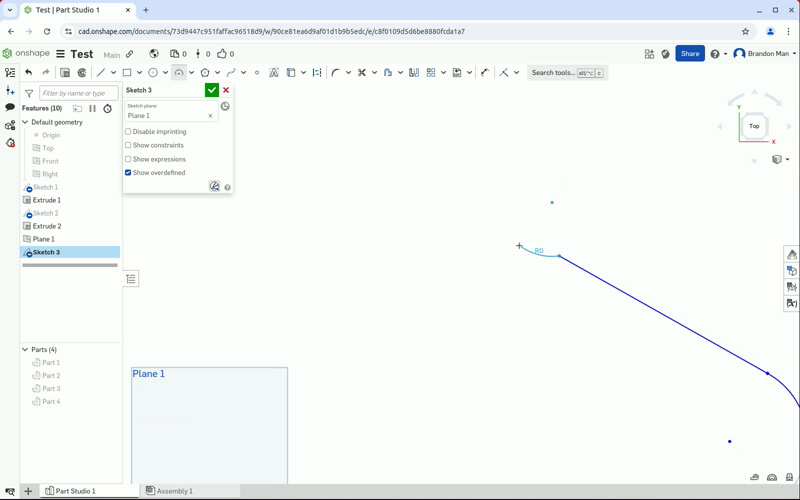
scroll(-6)
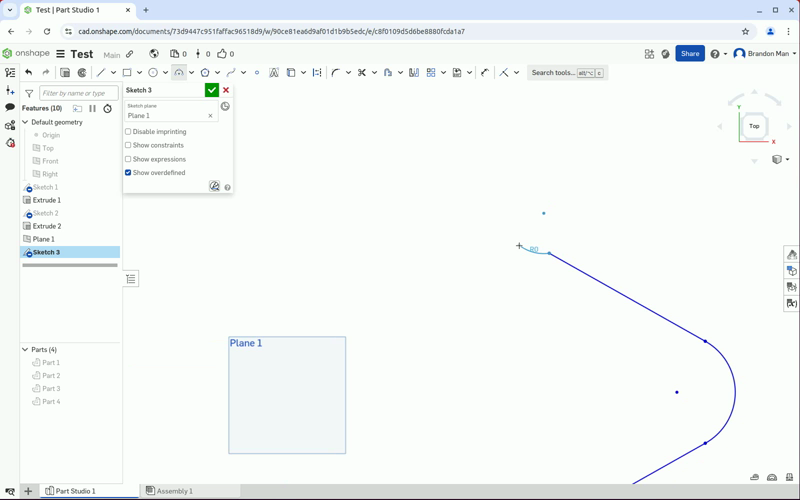
scroll(-6)
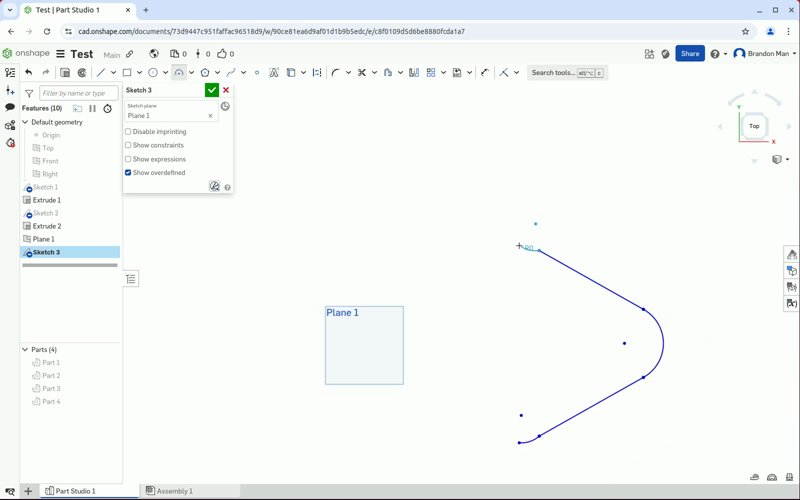
scroll(-6)
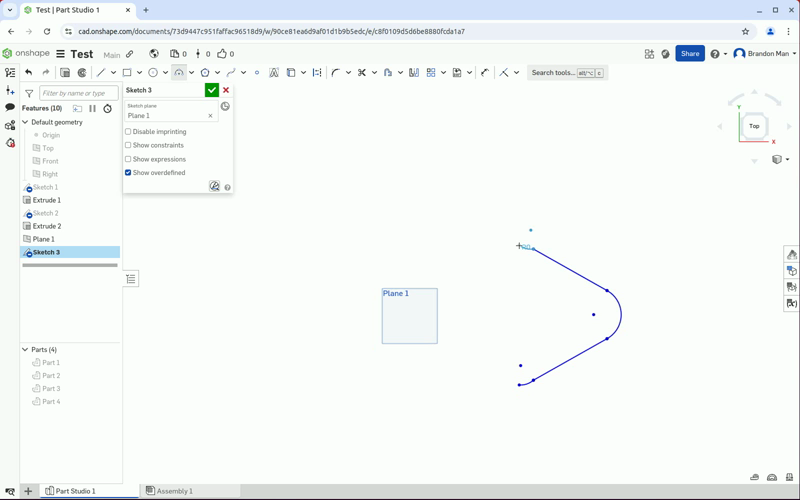
scroll(-6)
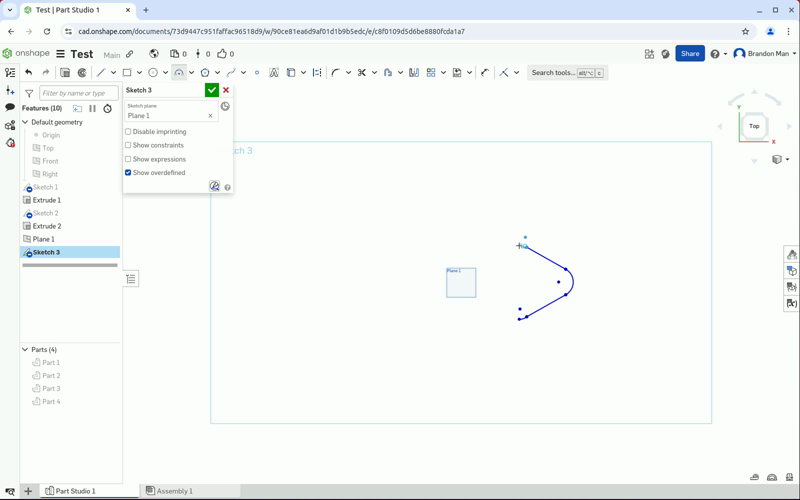
mouse_move(523, 245)
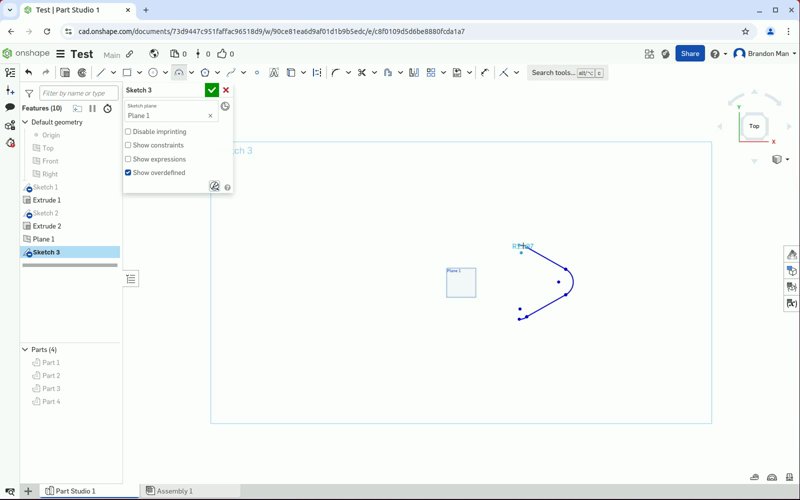
scroll(6)
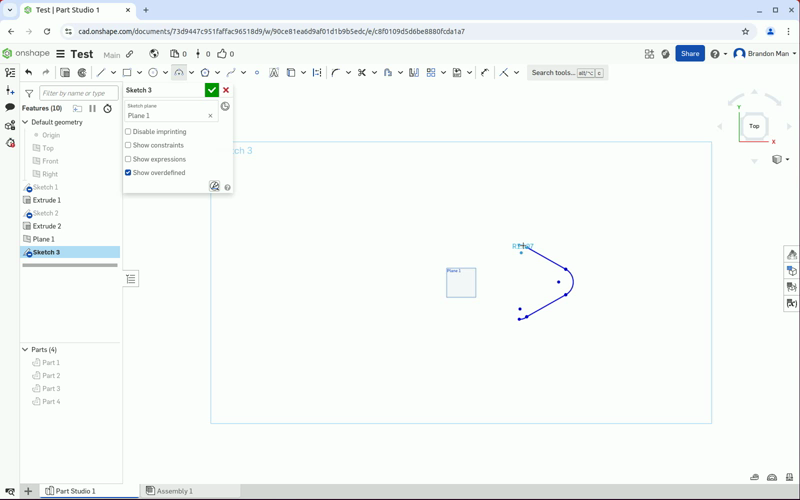
scroll(6)
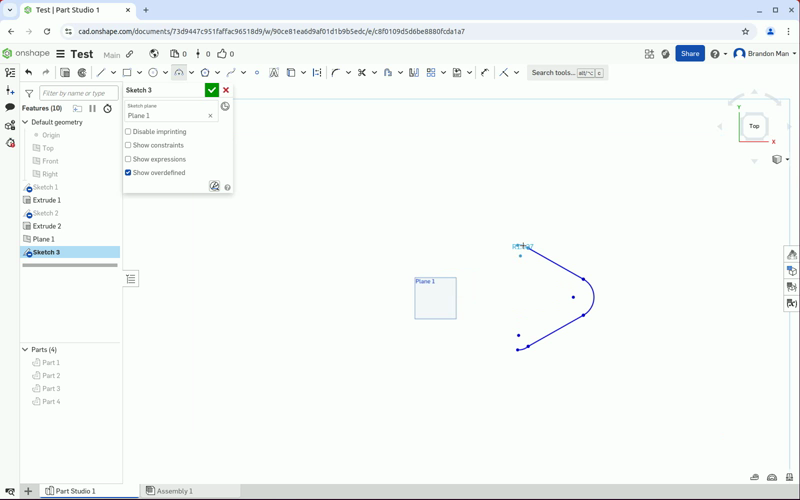
scroll(6)
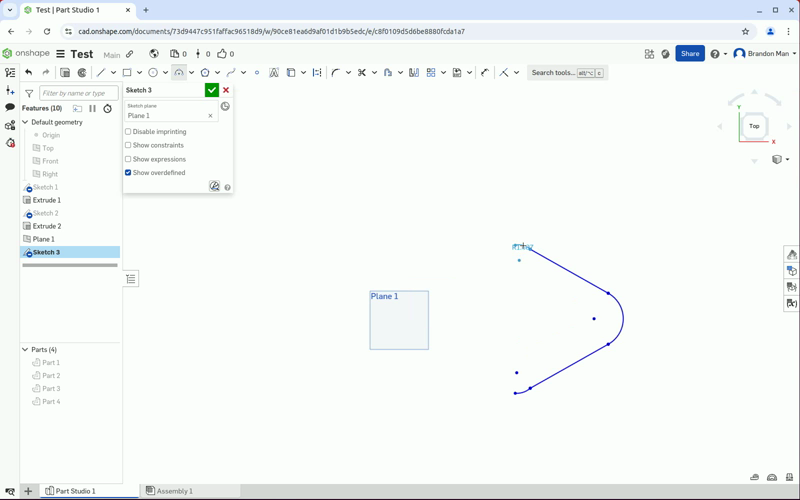
scroll(6)
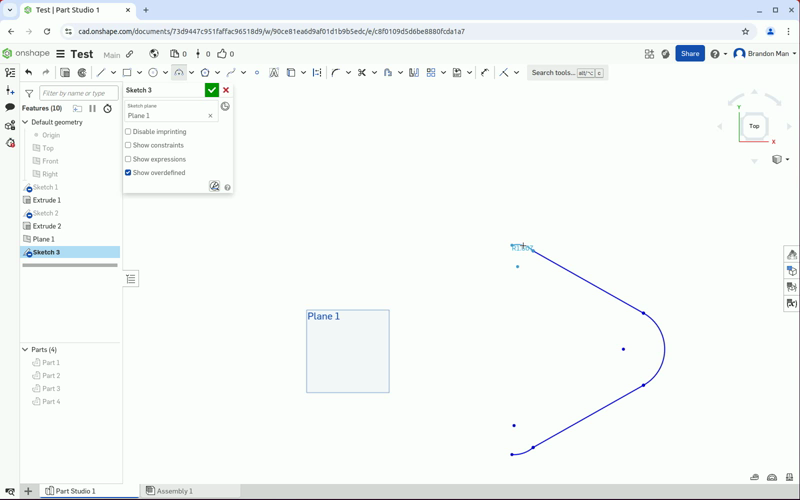
scroll(6)
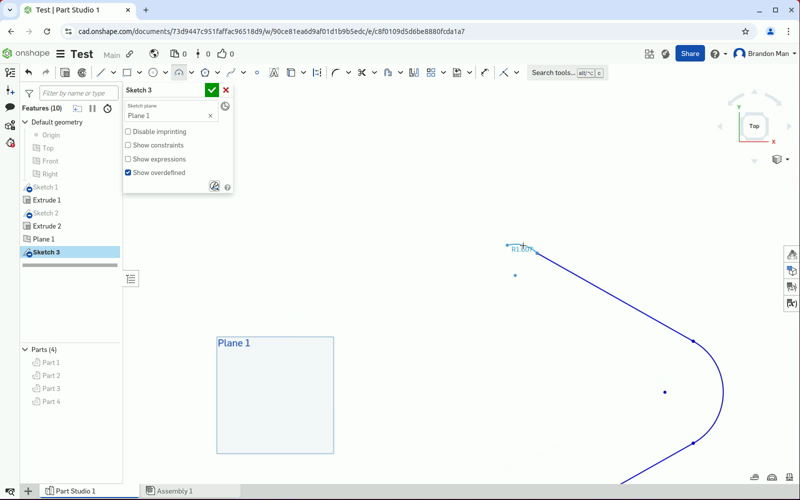
scroll(6)
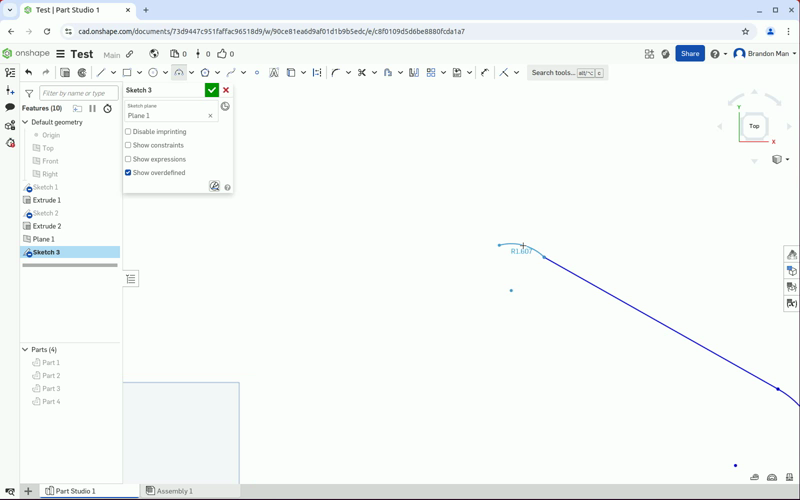
scroll(6)
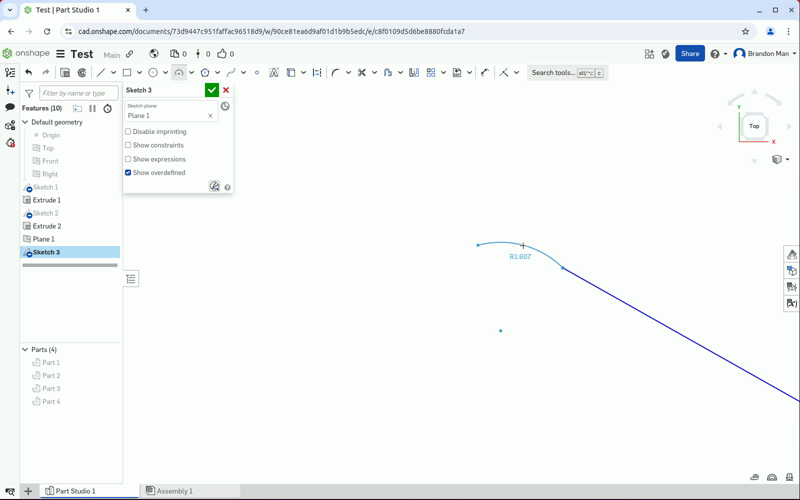
click(523, 245)
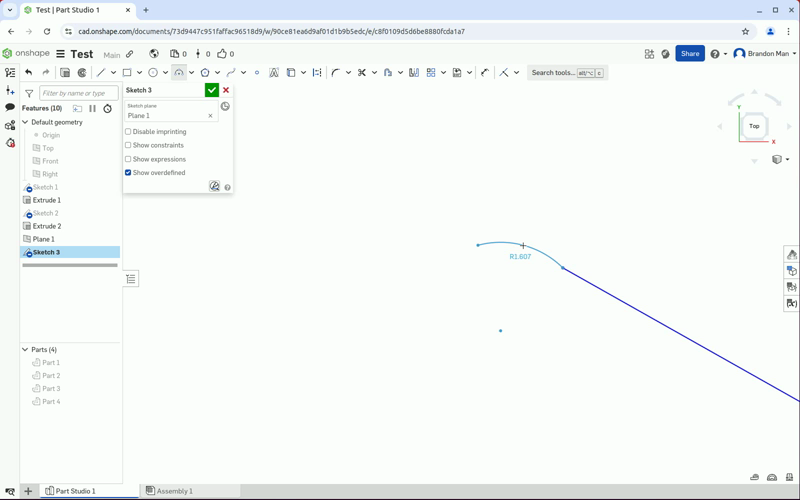
scroll(-6)
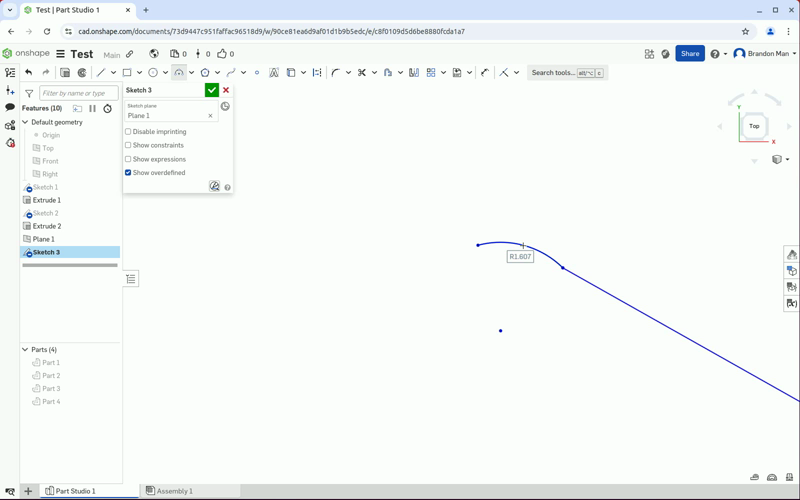
scroll(-6)
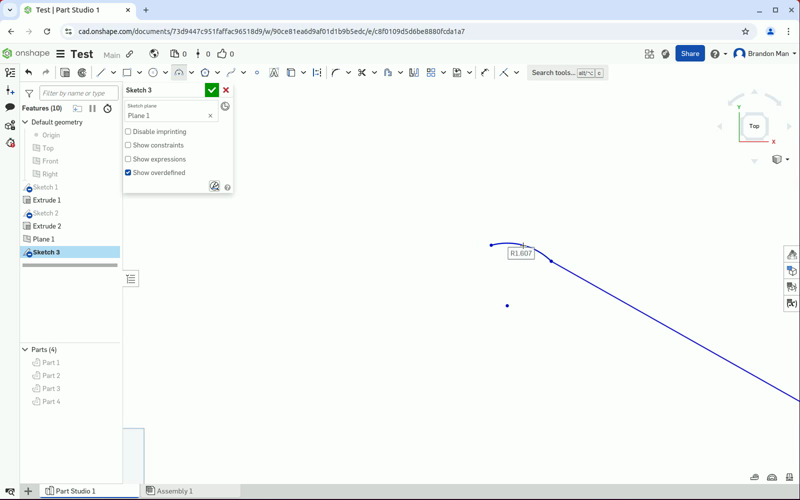
scroll(-6)
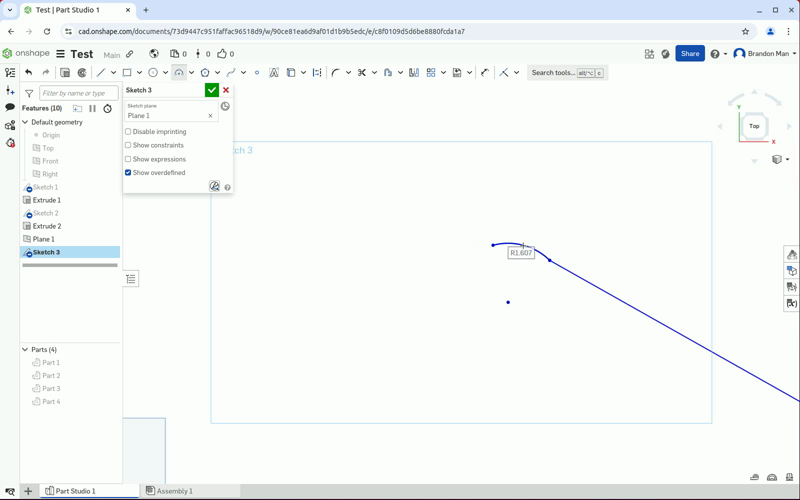
scroll(-6)
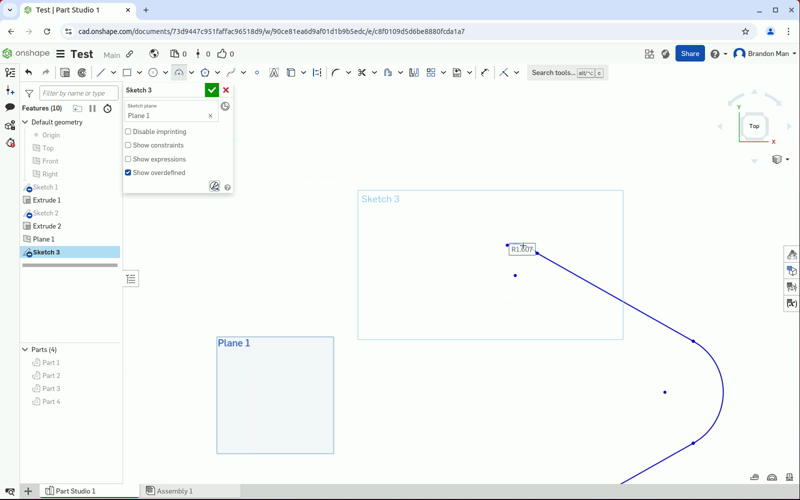
scroll(-6)
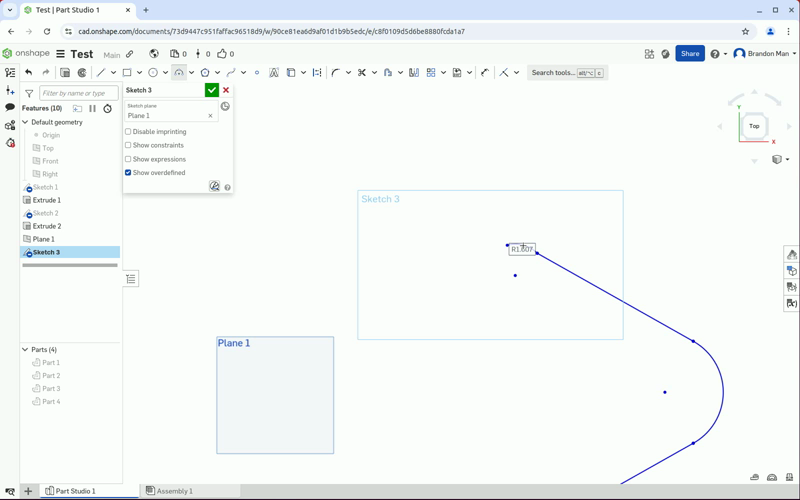
scroll(-6)
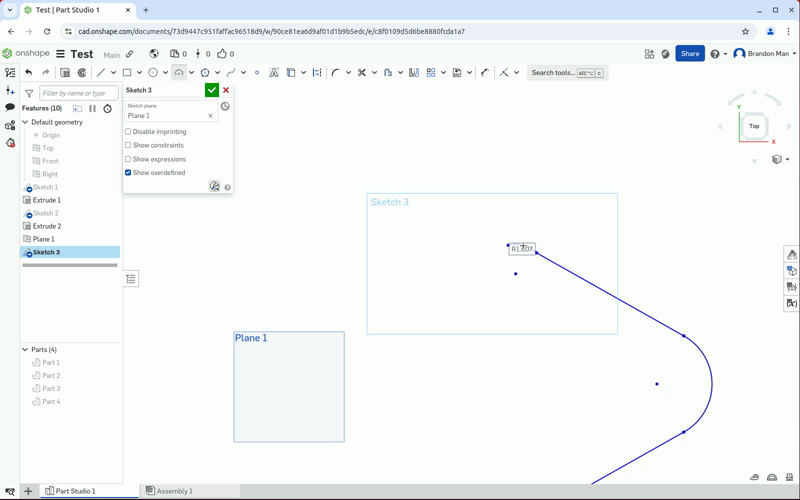
scroll(-6)
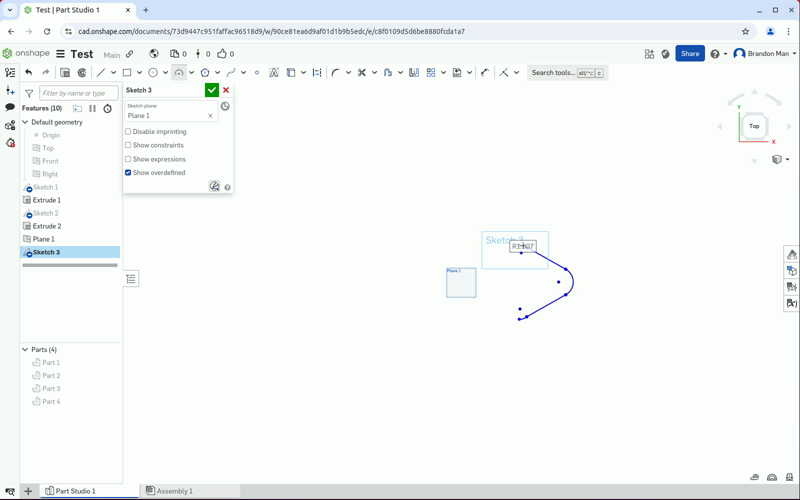
key_up(shift)
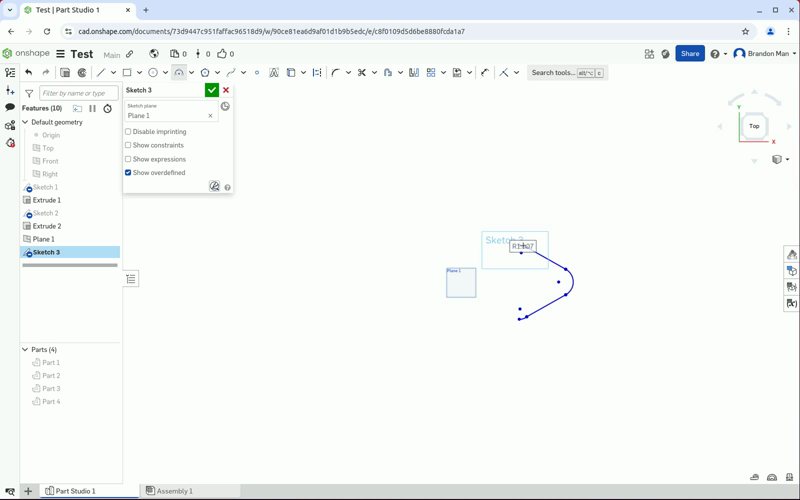
key(esc)
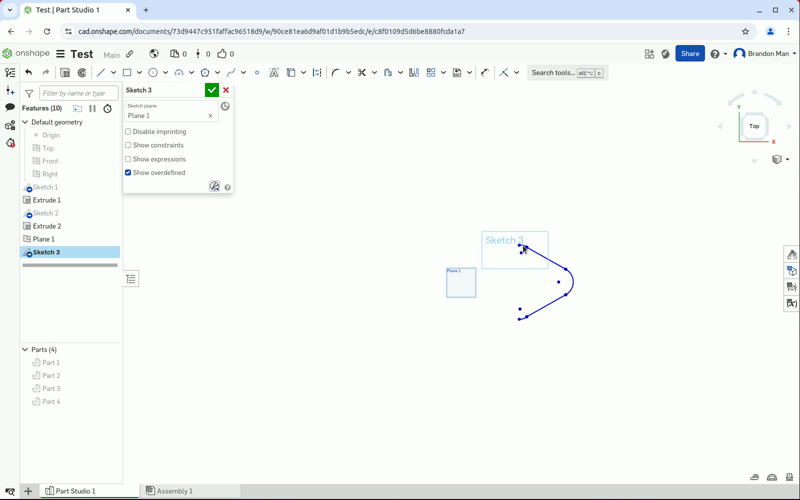
key(l)
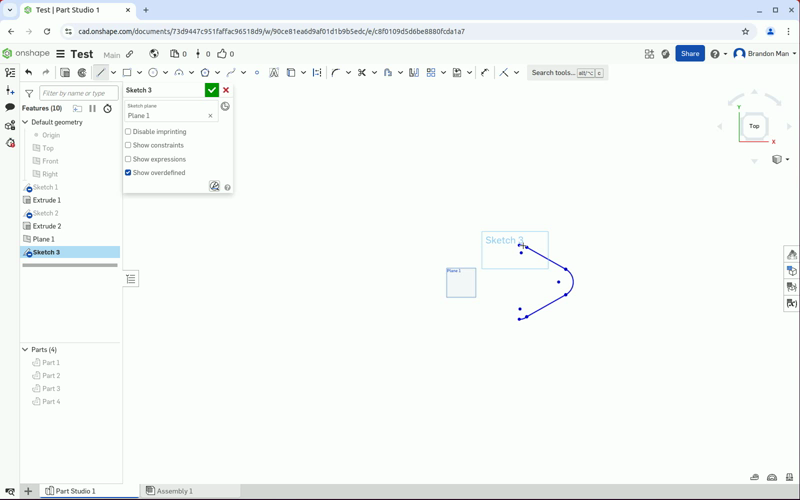
mouse_move(519, 245)
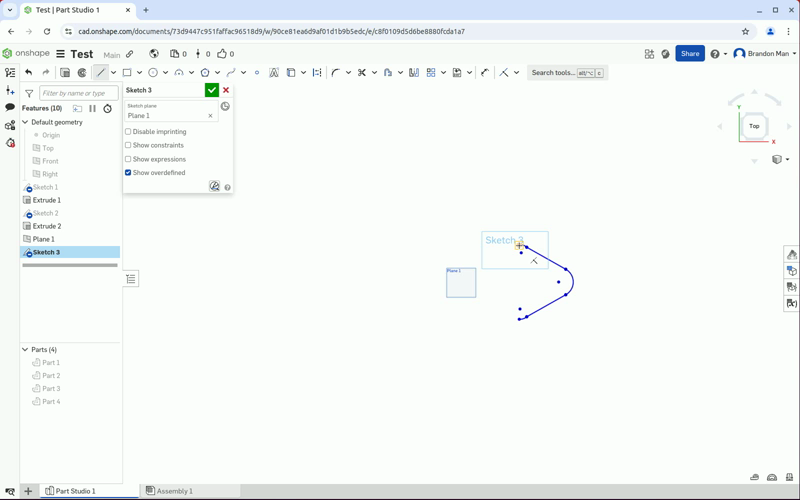
scroll(6)
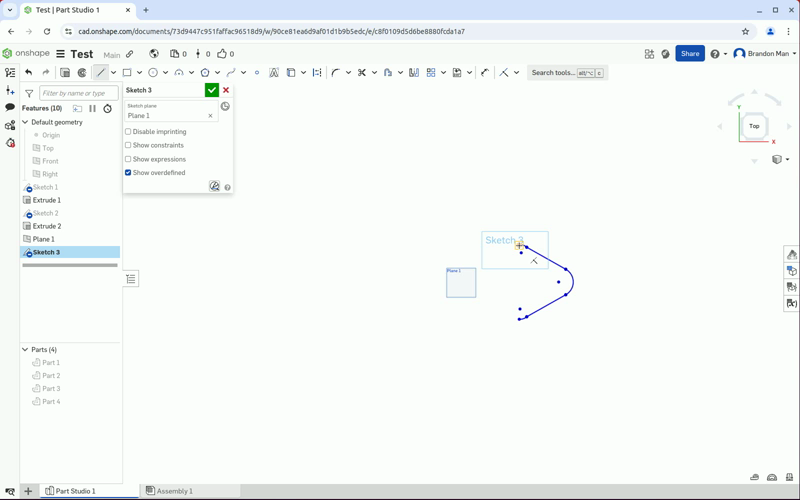
scroll(6)
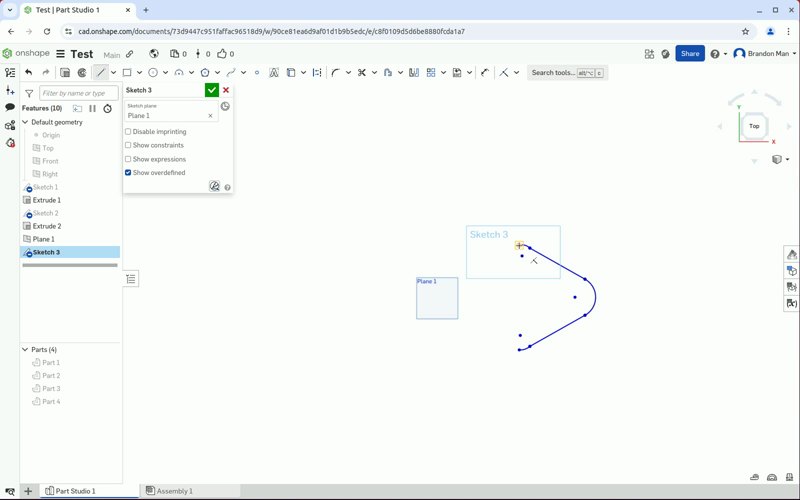
scroll(6)
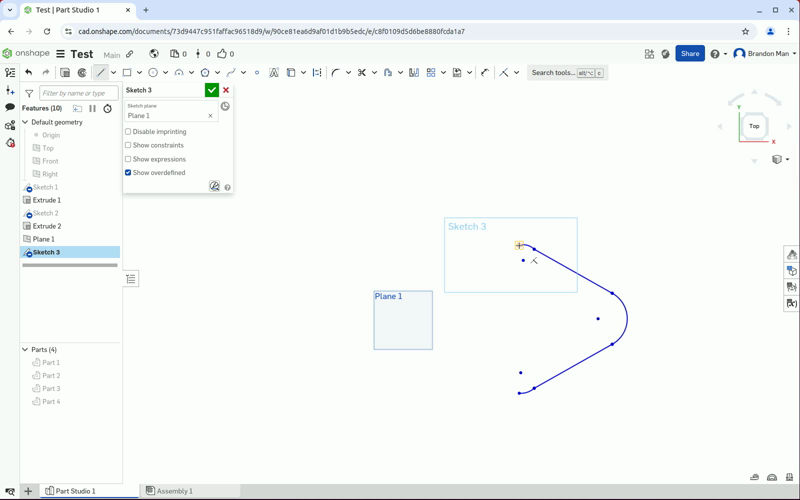
scroll(6)
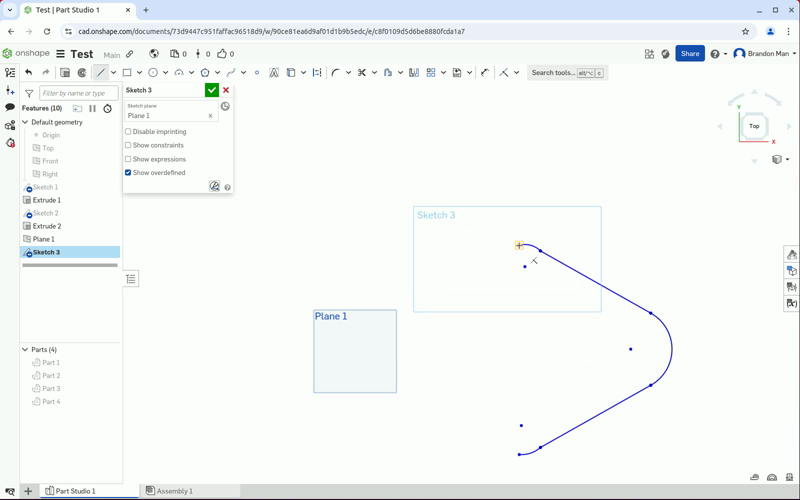
scroll(6)
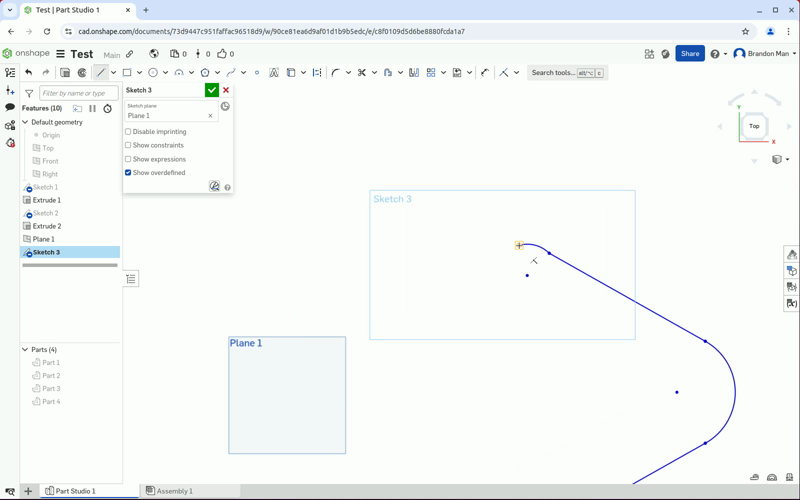
scroll(6)
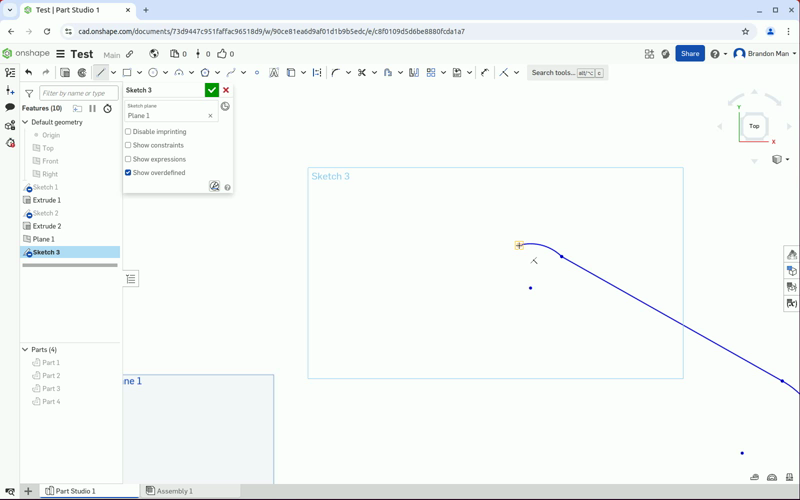
scroll(6)
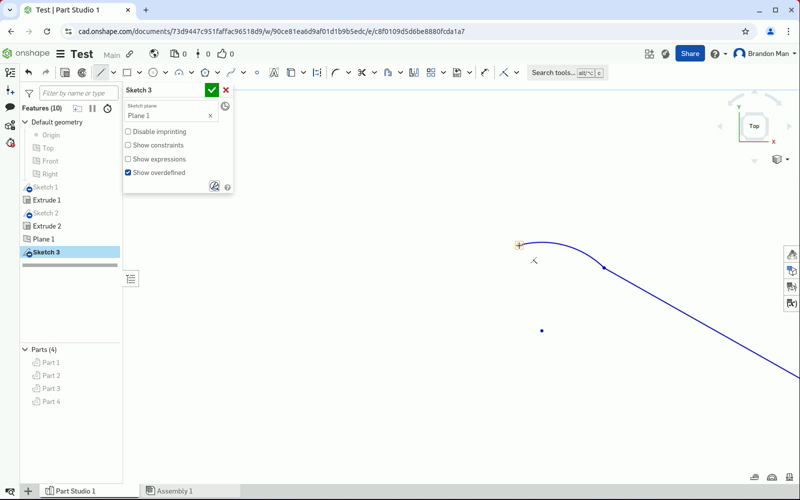
click(519, 245)
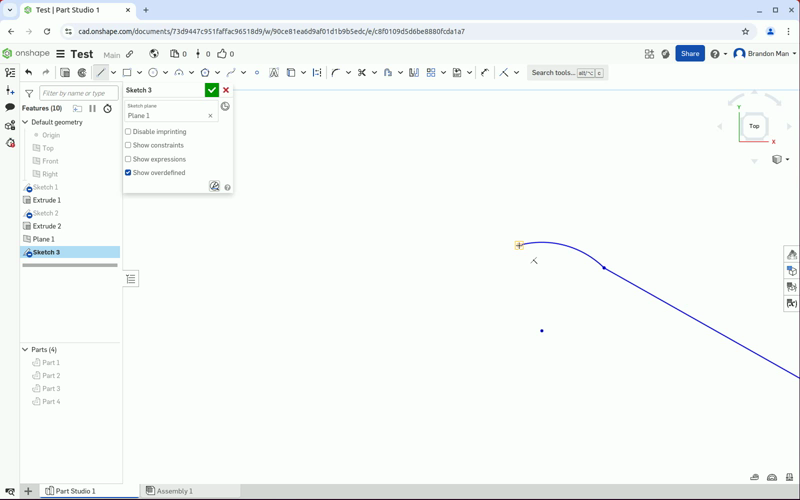
scroll(-6)
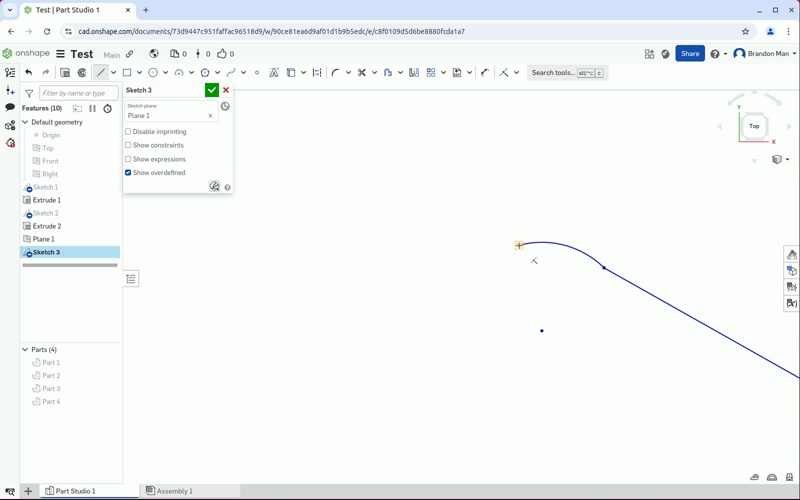
scroll(-6)
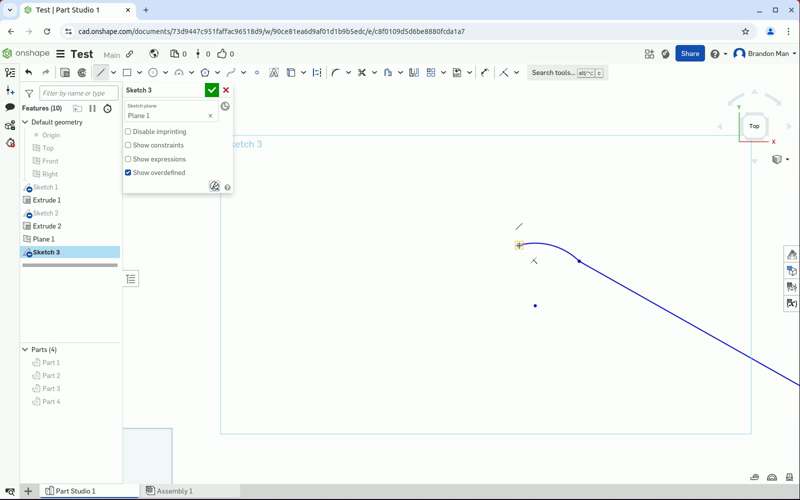
scroll(-6)
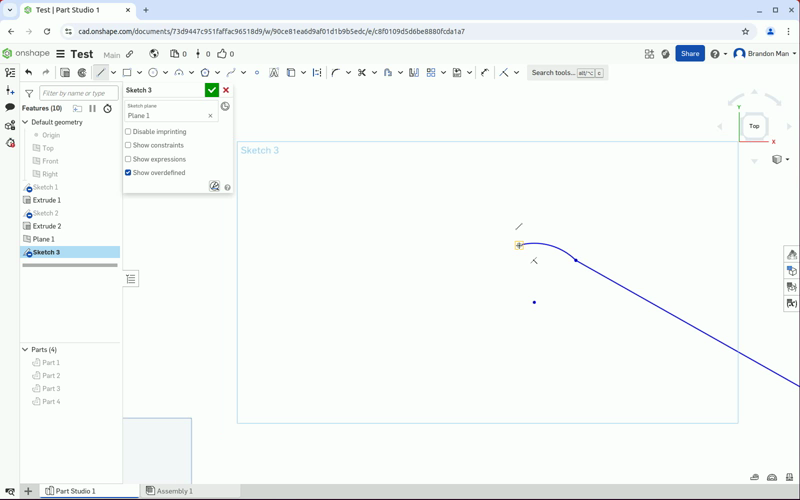
scroll(-6)
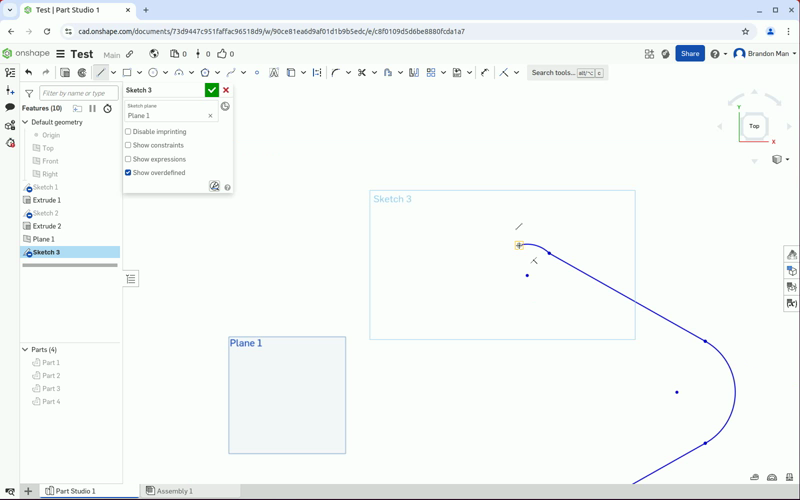
scroll(-6)
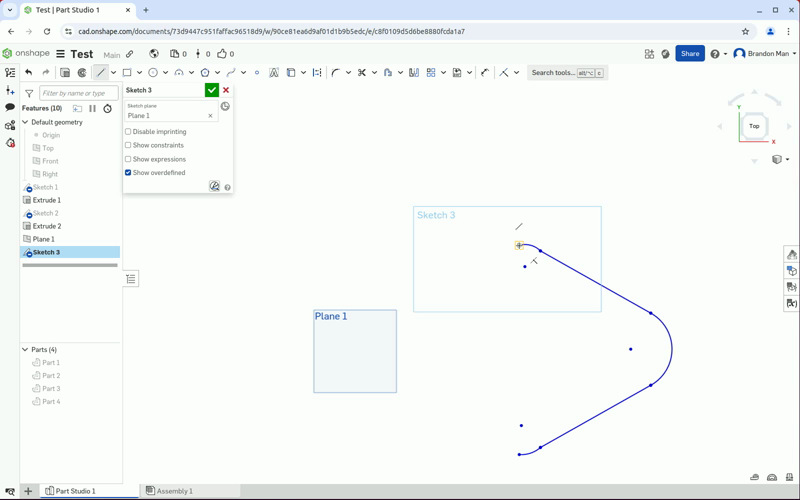
scroll(-6)
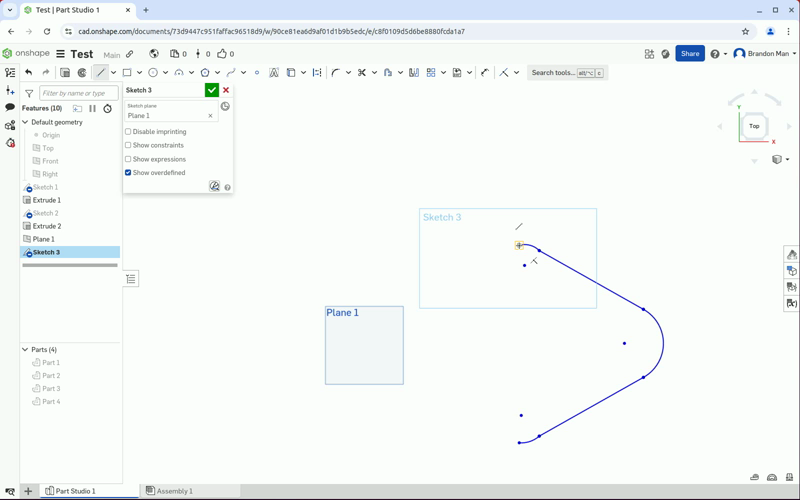
scroll(-6)
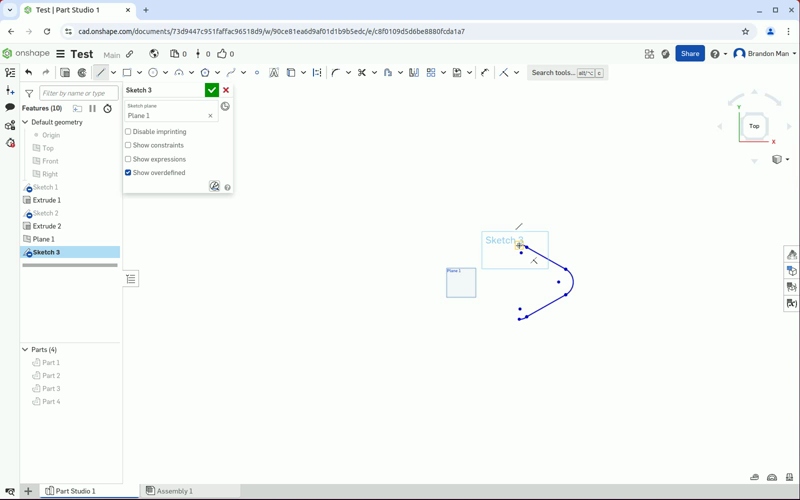
key_down(shift)
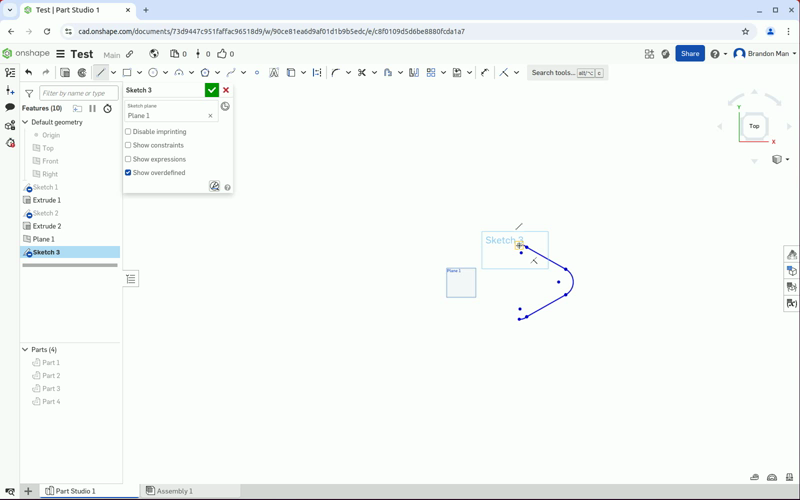
mouse_move(549, 245)
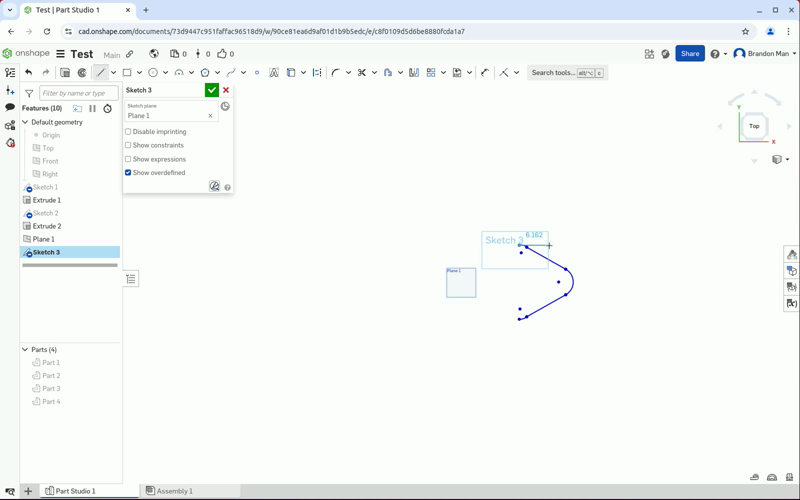
mouse_move(519, 253)
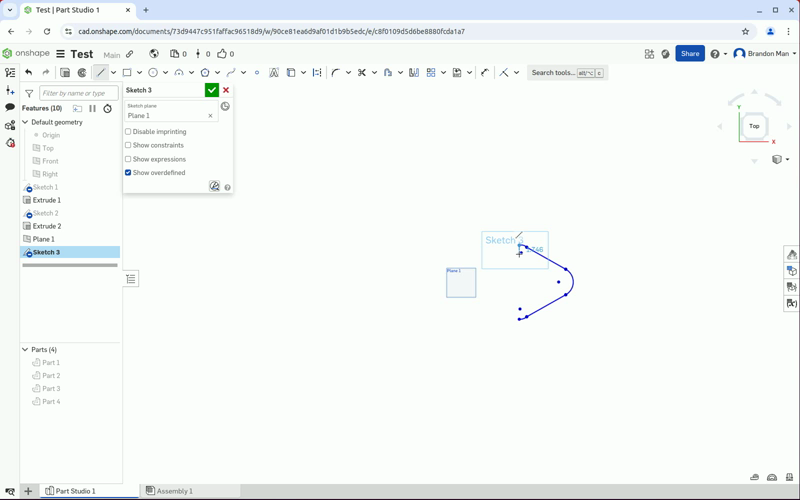
click(519, 253)
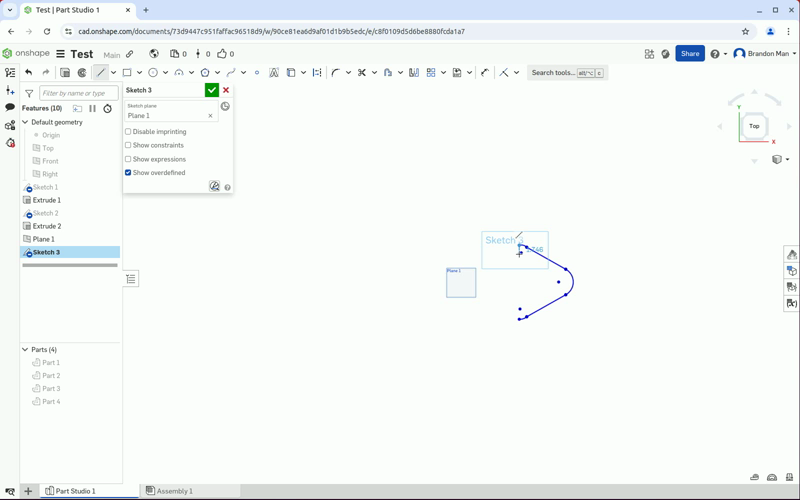
key_up(shift)
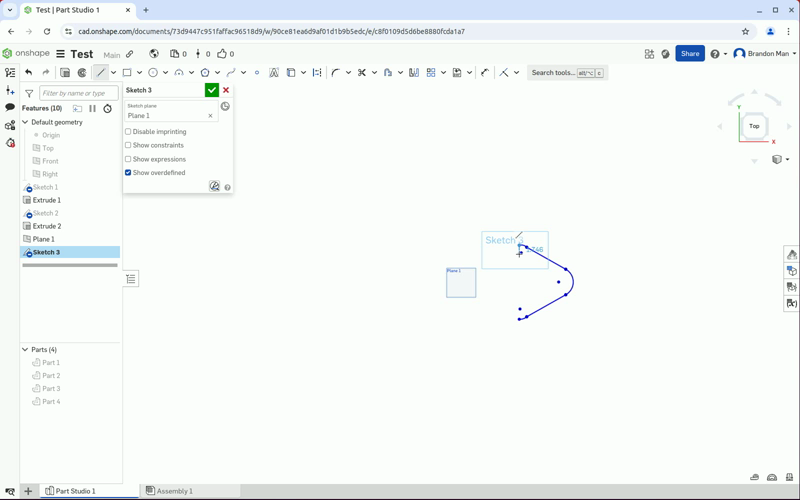
key(esc)
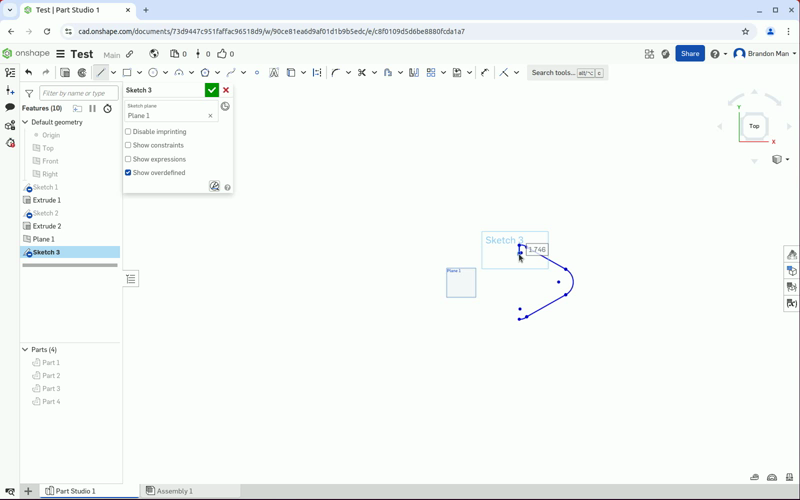
key(a)
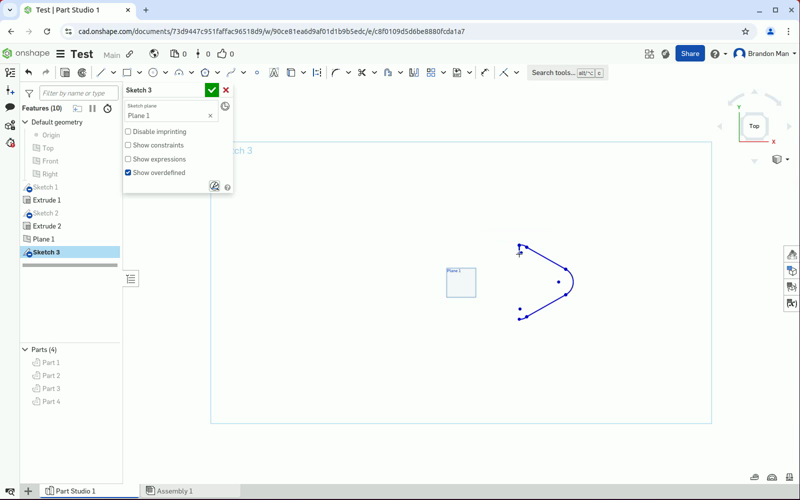
mouse_move(519, 253)
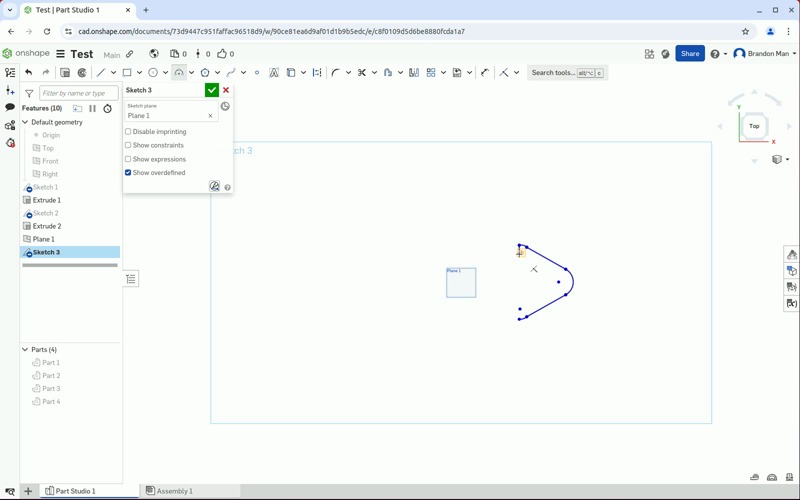
click(519, 253)
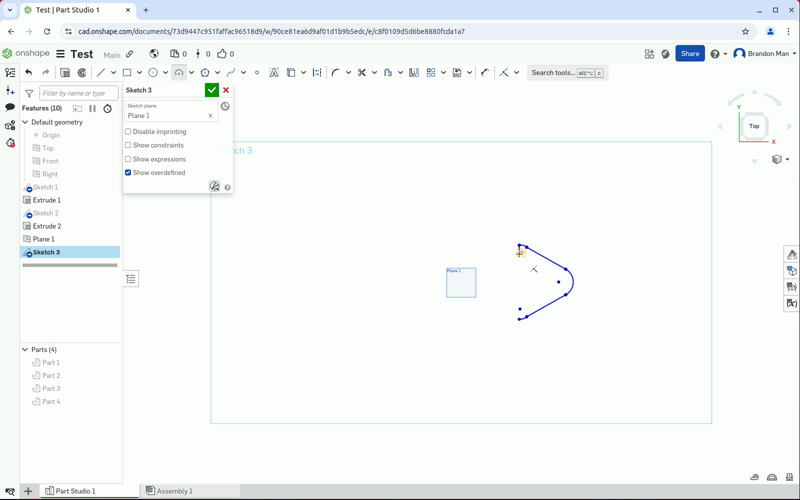
key_down(shift)
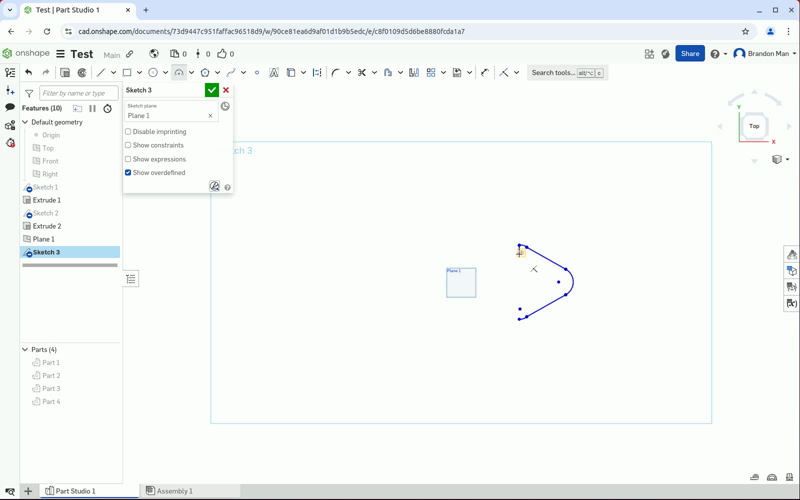
mouse_move(519, 266)
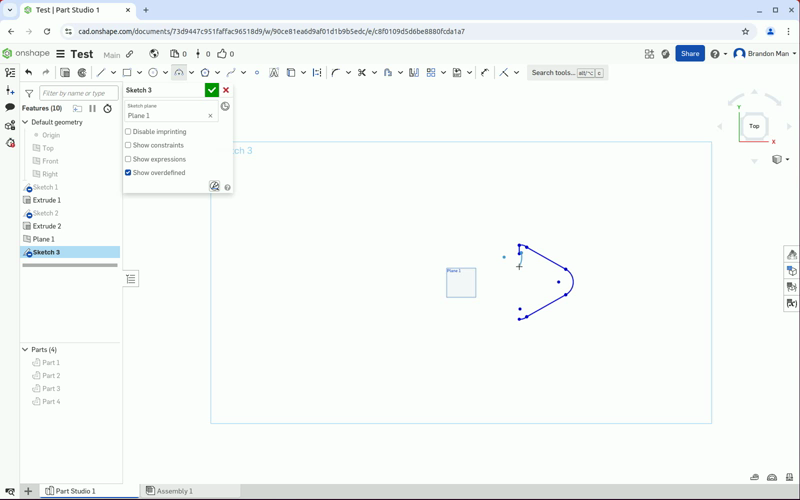
click(519, 266)
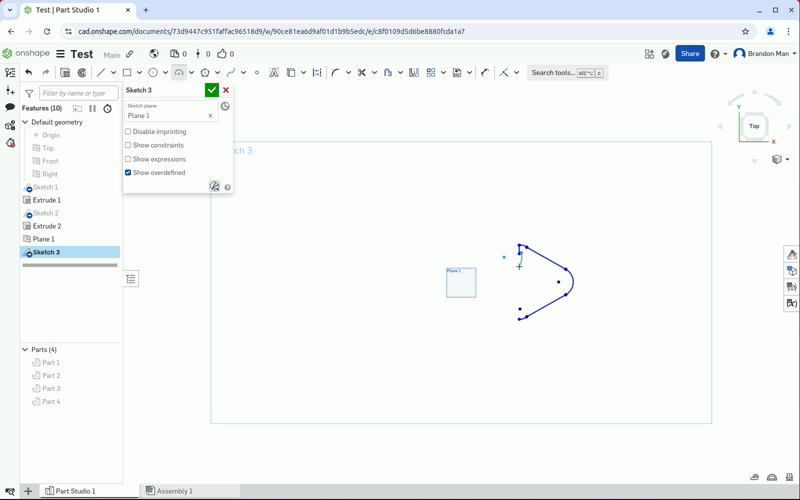
mouse_move(525, 259)
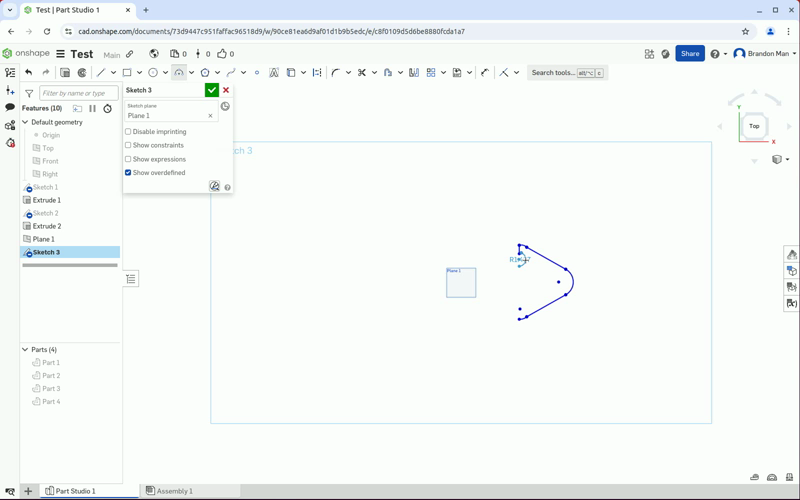
click(525, 259)
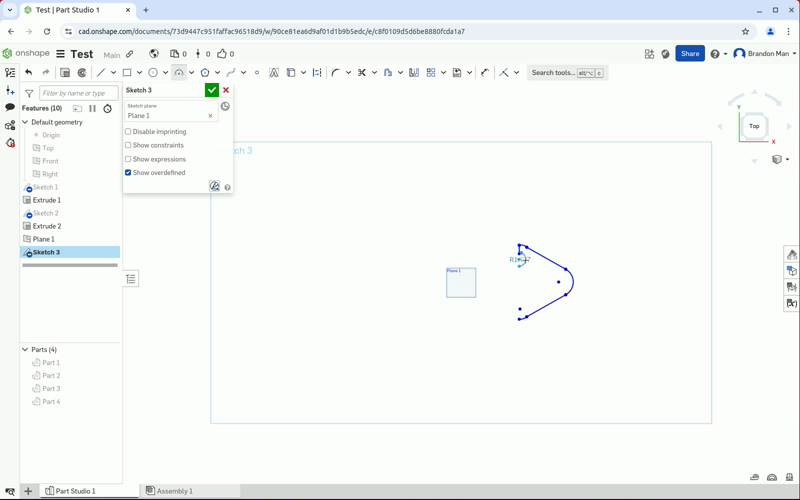
key_up(shift)
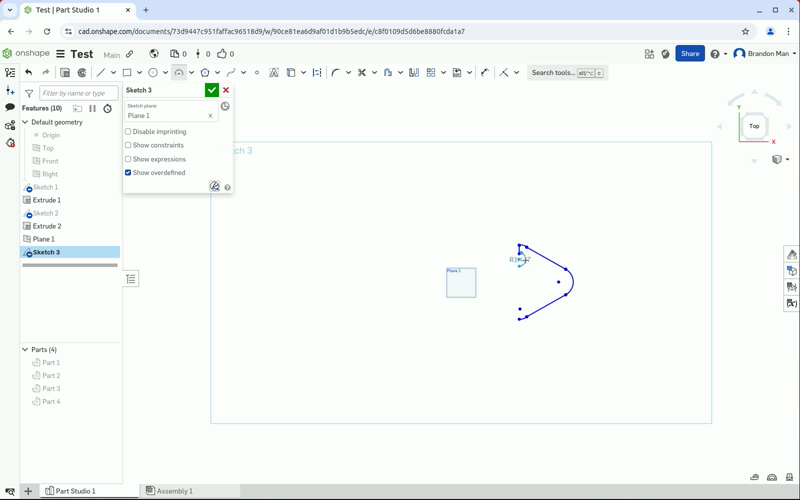
key(esc)
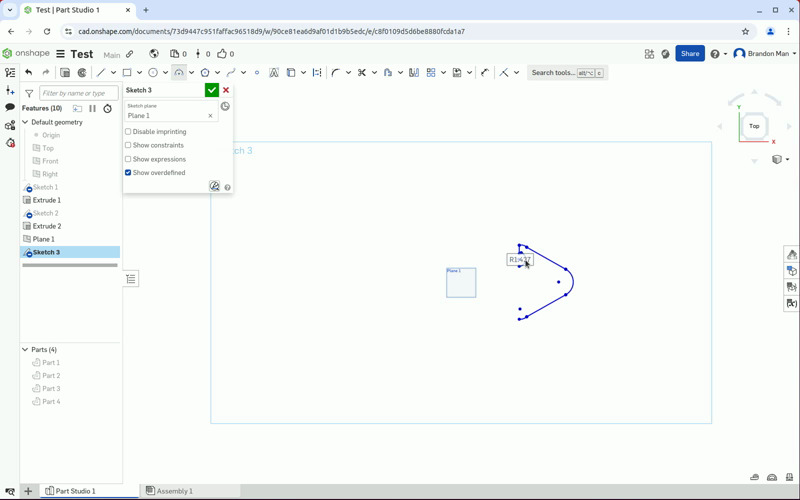
key(l)
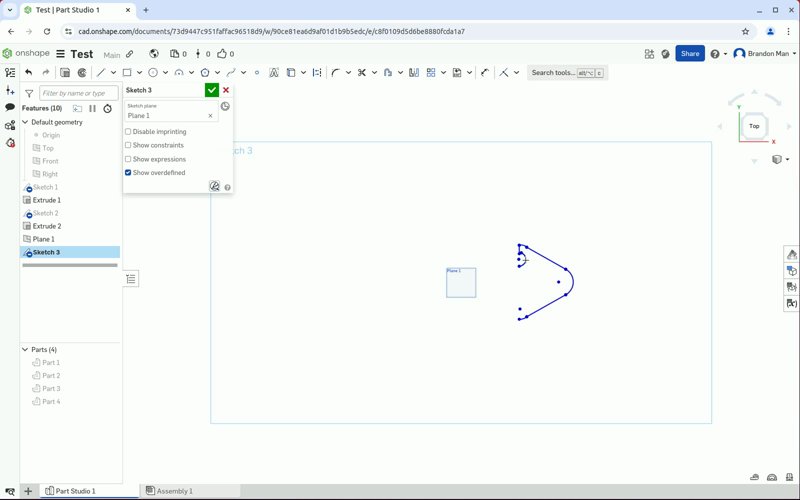
mouse_move(519, 266)
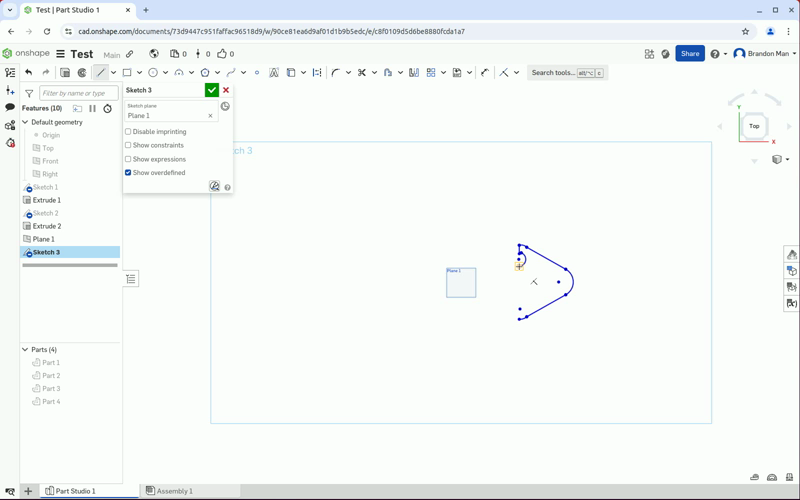
click(519, 266)
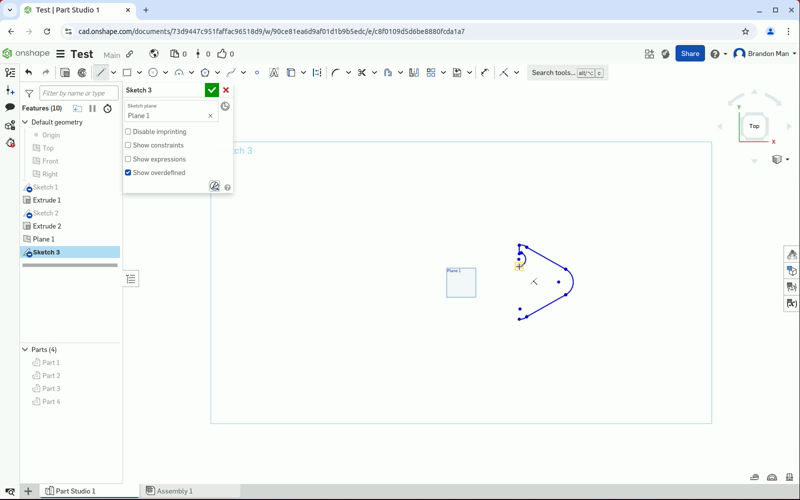
key_down(shift)
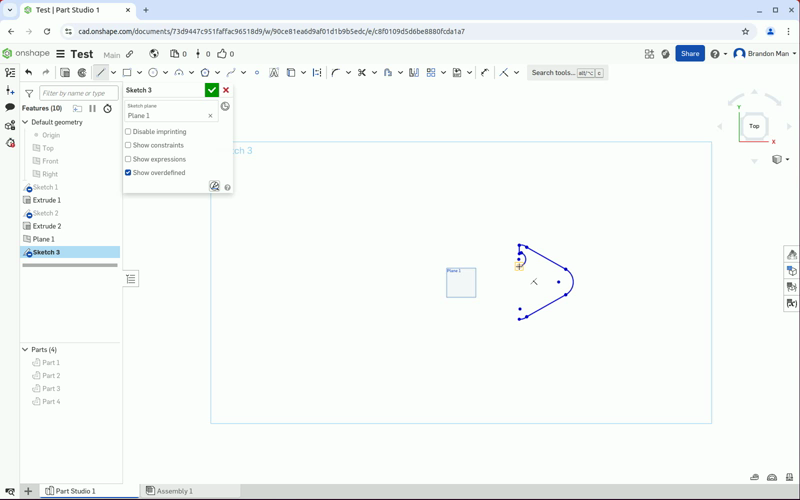
mouse_move(549, 266)
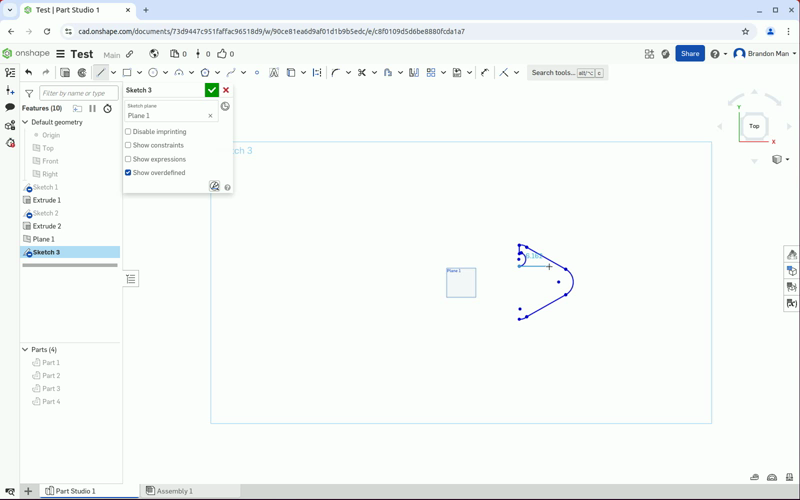
mouse_move(519, 298)
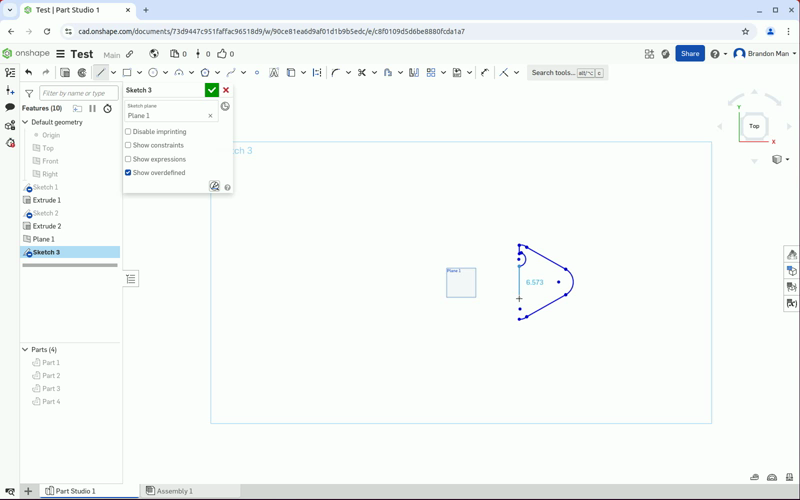
click(519, 298)
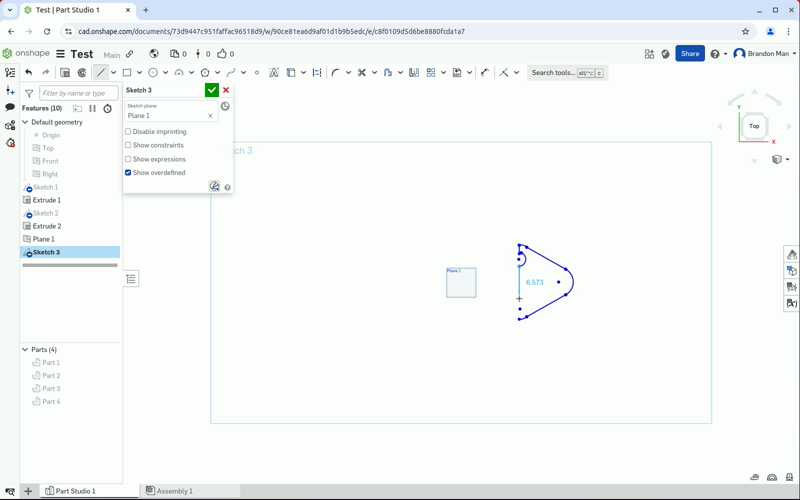
key_up(shift)
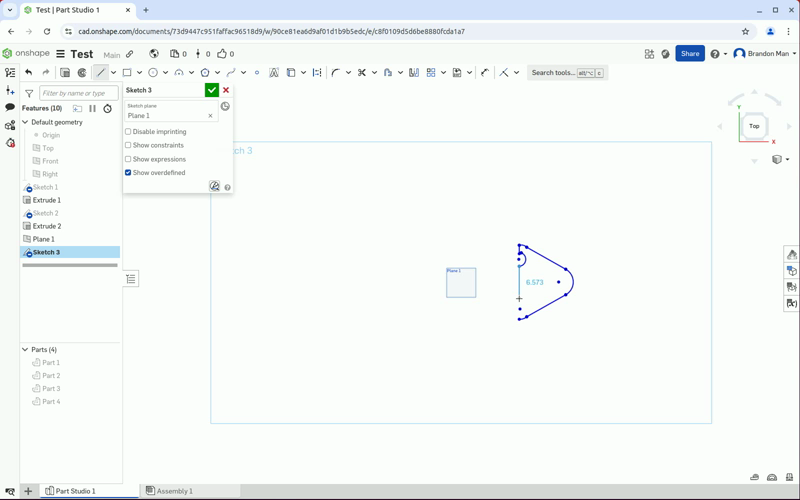
key(esc)
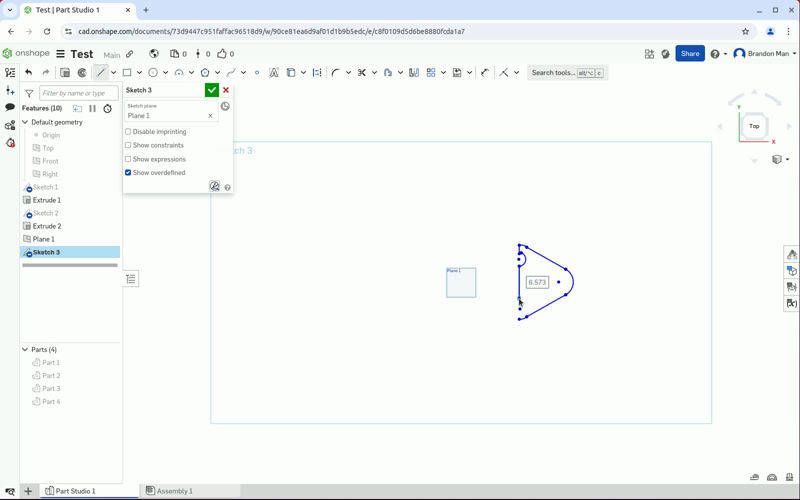
key(a)
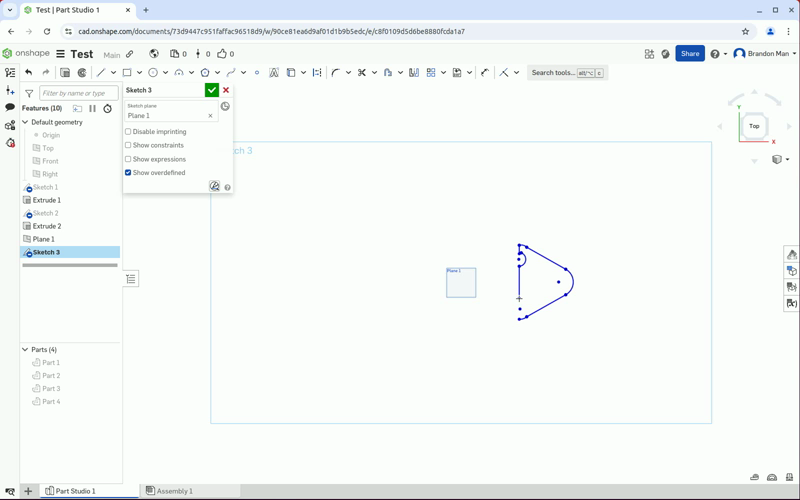
mouse_move(519, 298)
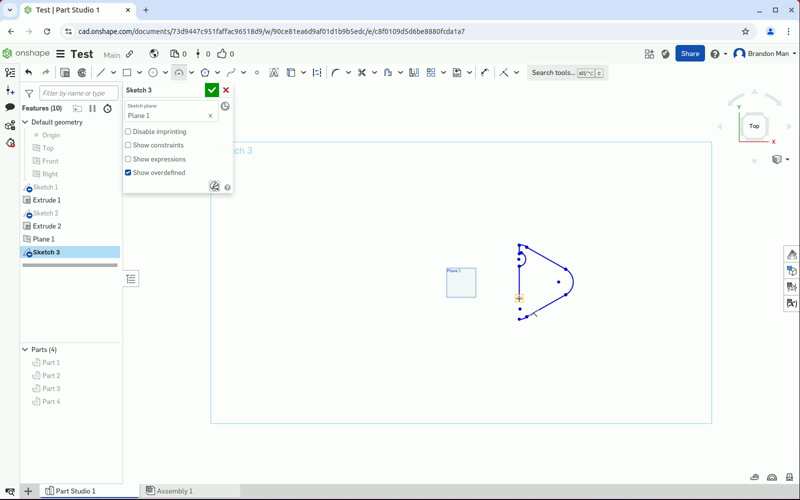
click(519, 298)
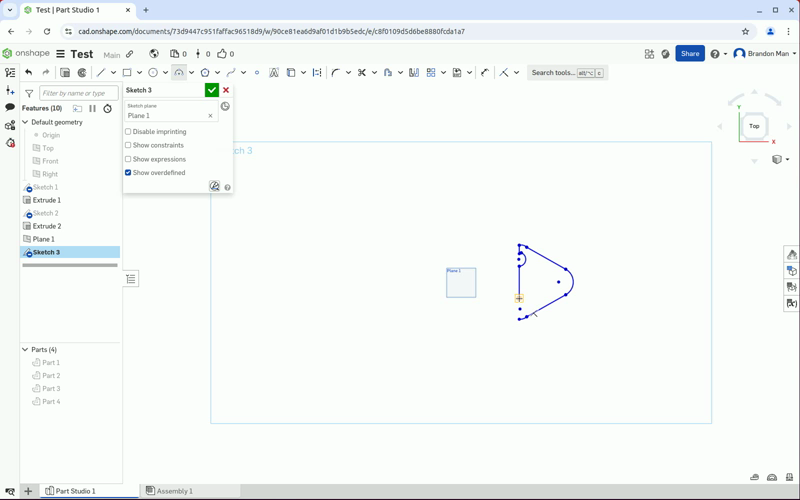
key_down(shift)
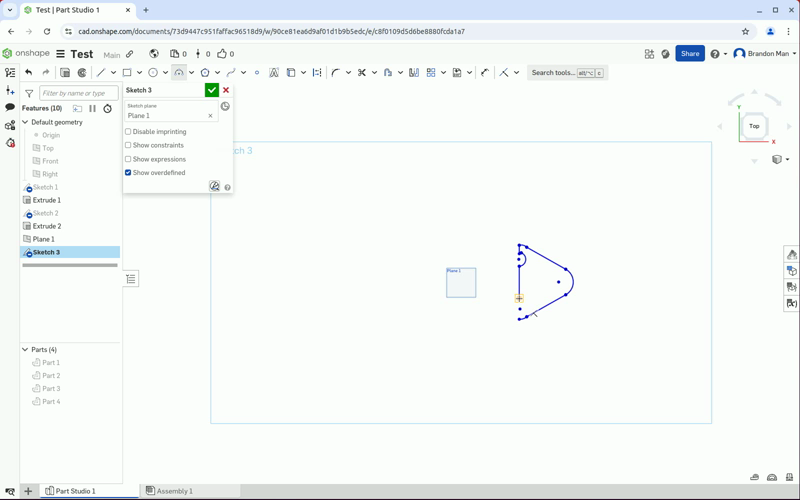
mouse_move(519, 310)
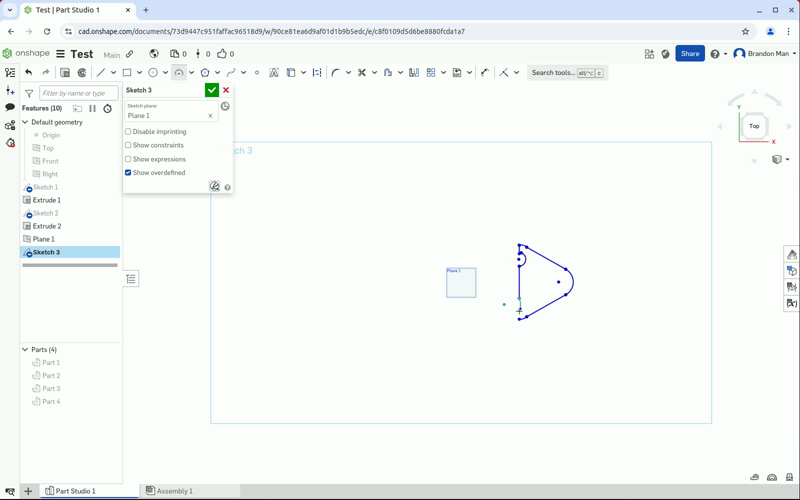
click(519, 310)
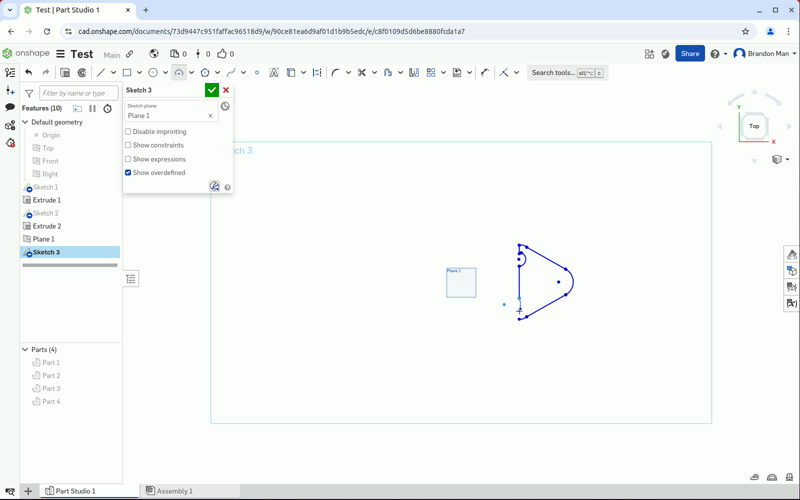
mouse_move(525, 304)
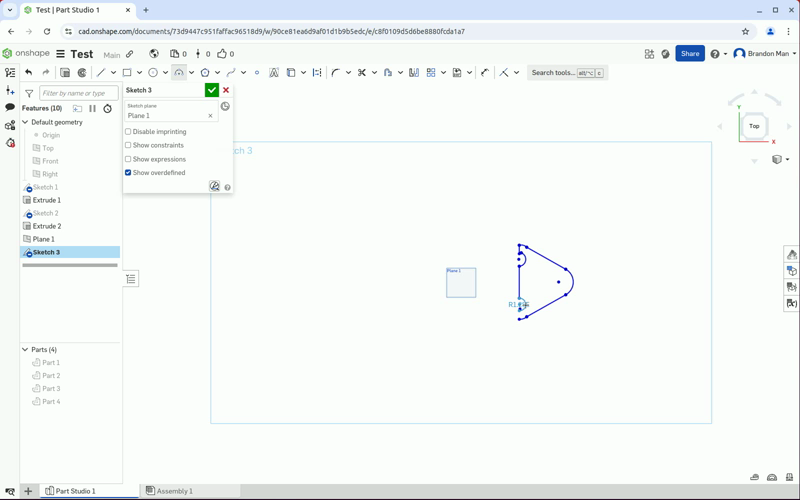
click(525, 304)
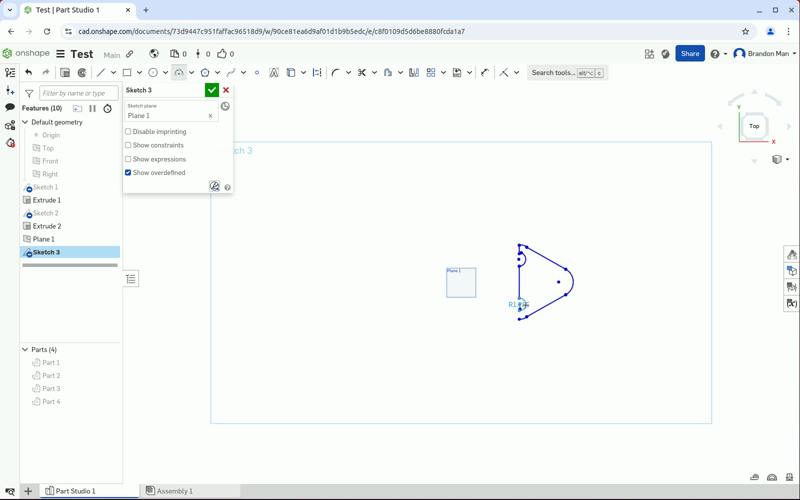
key_up(shift)
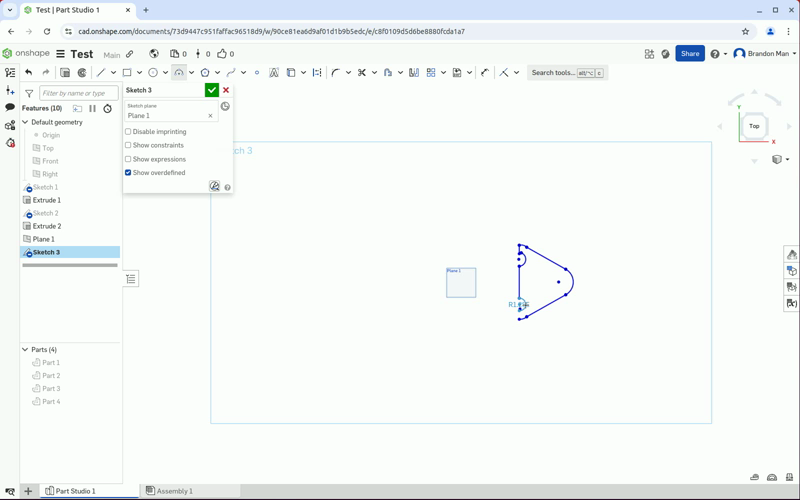
key(esc)
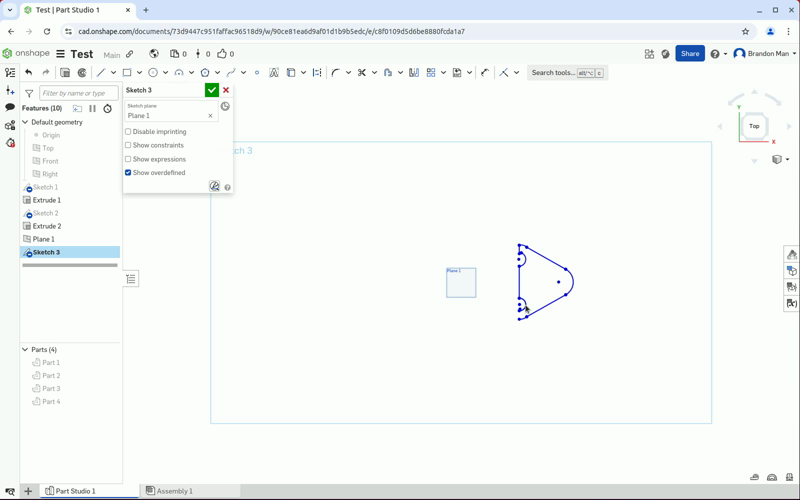
key(l)
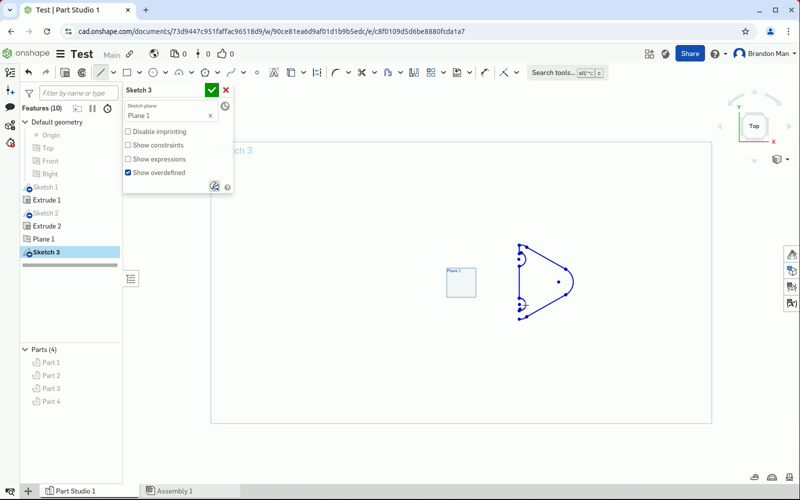
mouse_move(519, 310)
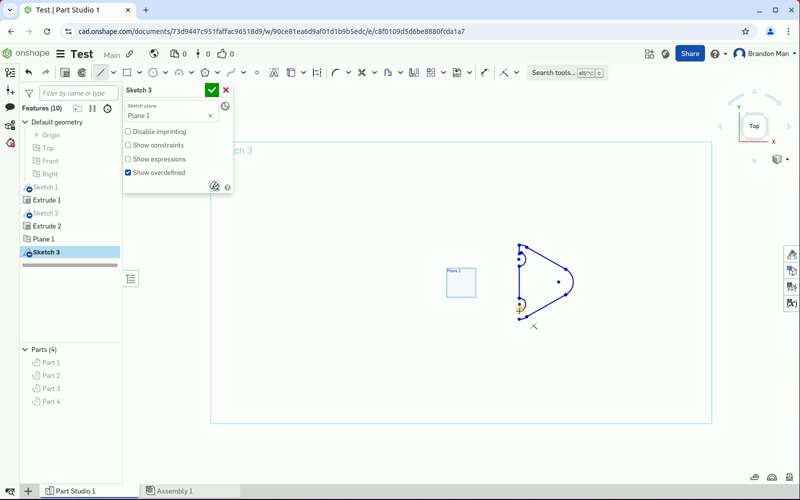
click(519, 310)
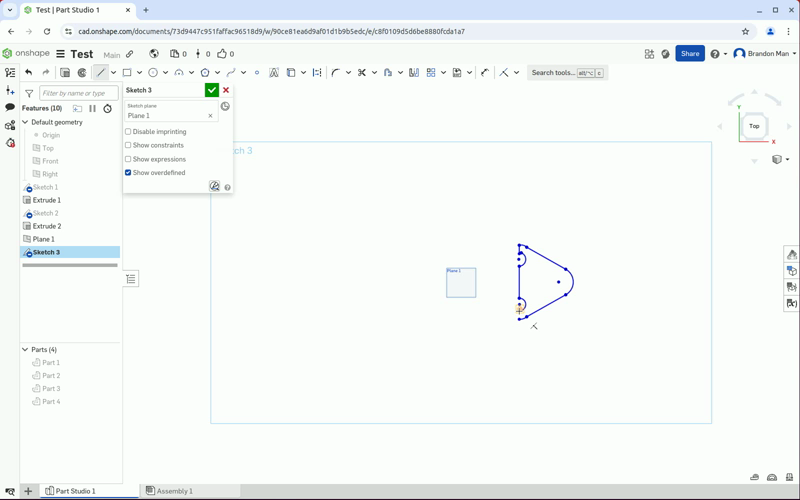
mouse_move(549, 310)
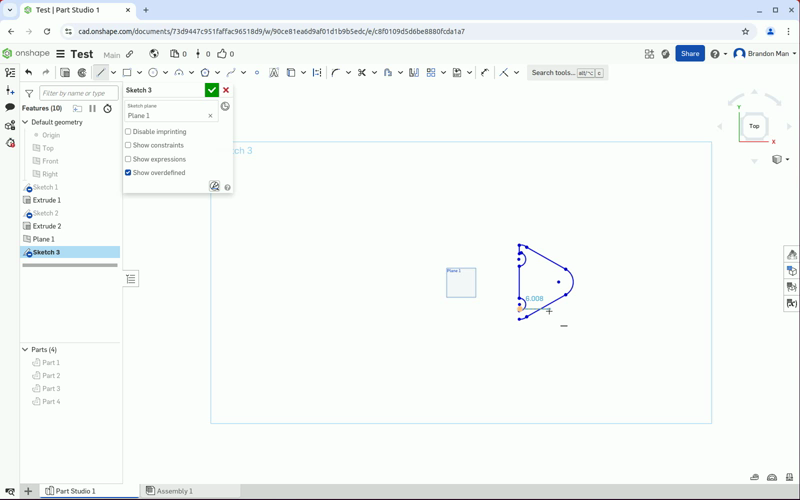
key_down(shift)
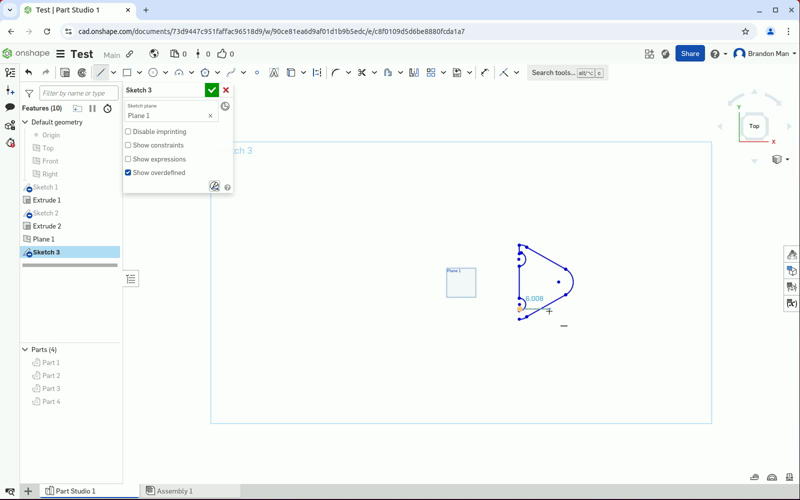
mouse_move(519, 319)
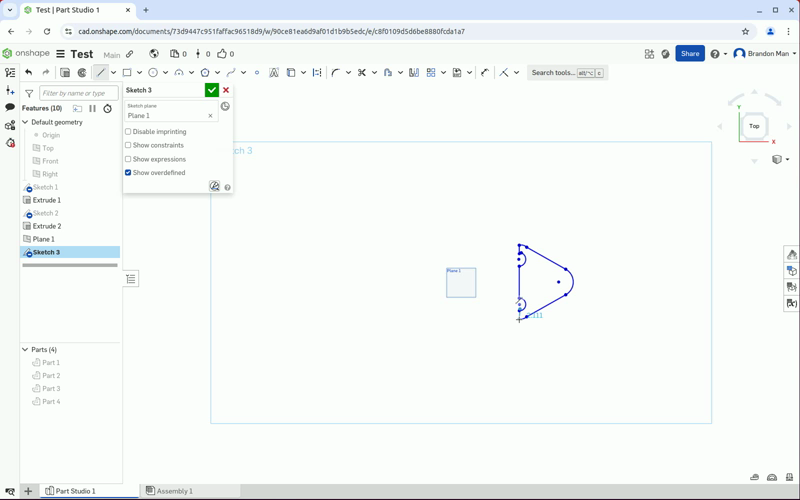
scroll(6)
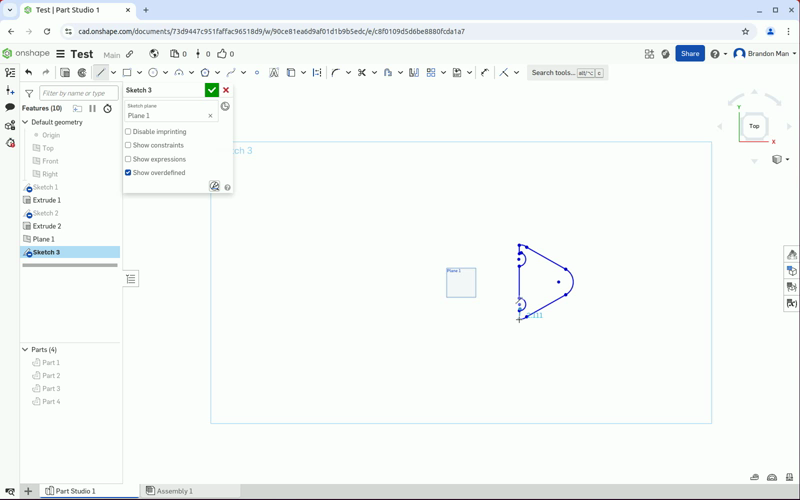
scroll(6)
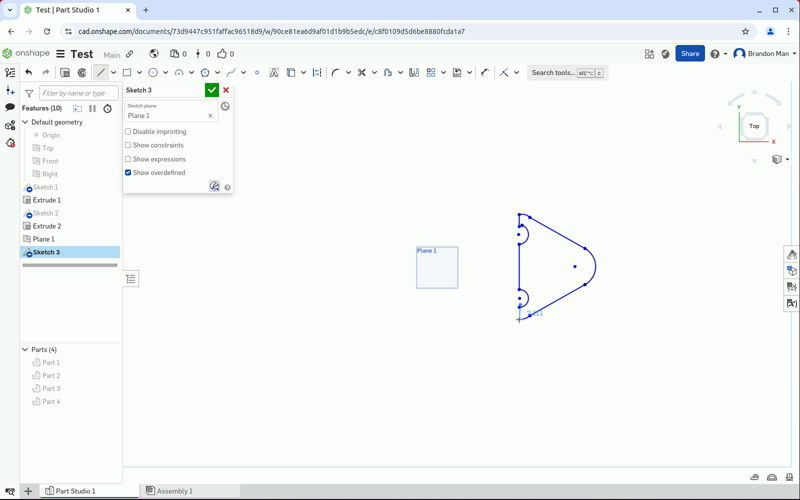
scroll(6)
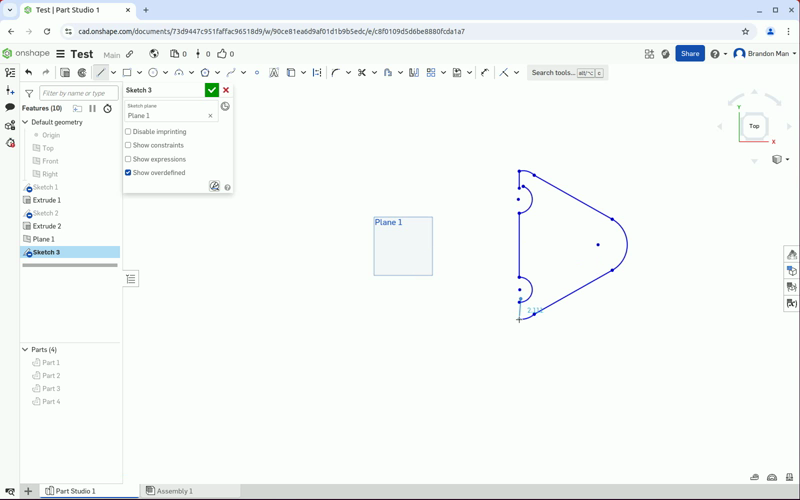
scroll(6)
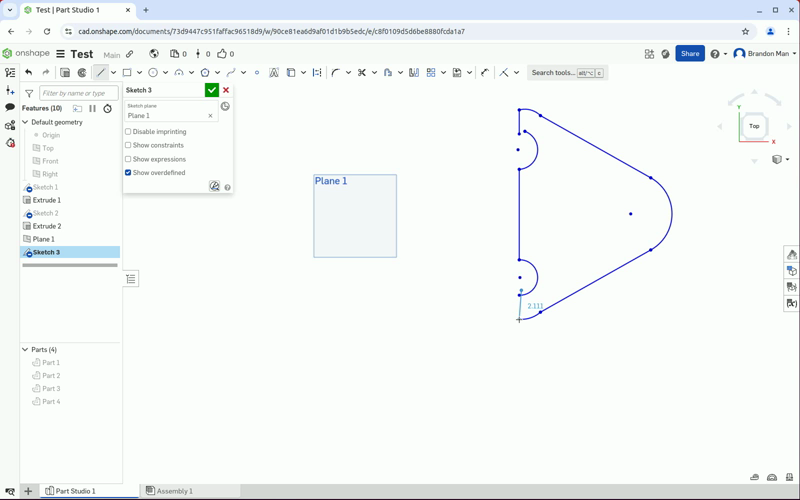
scroll(6)
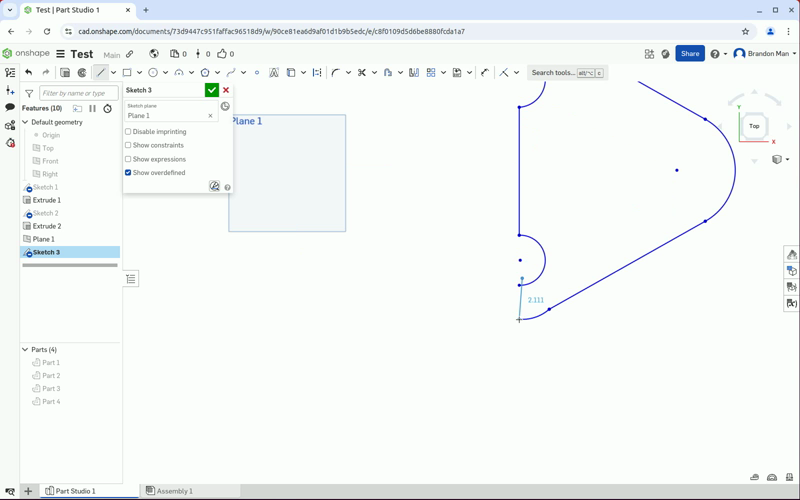
scroll(6)
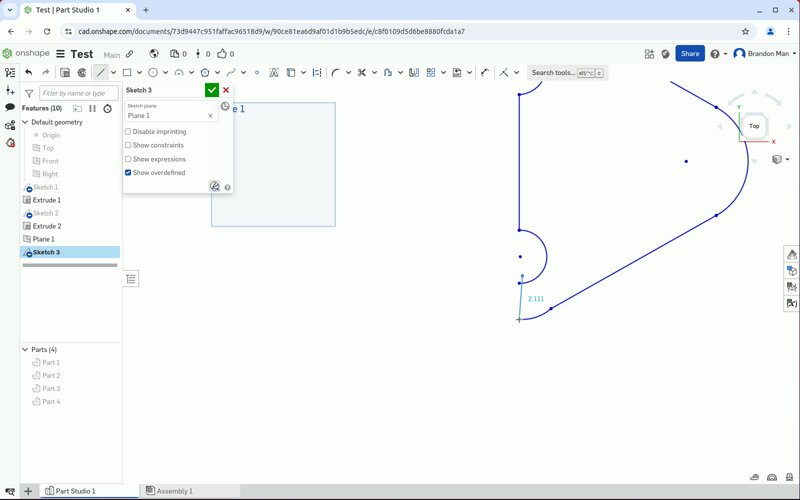
scroll(6)
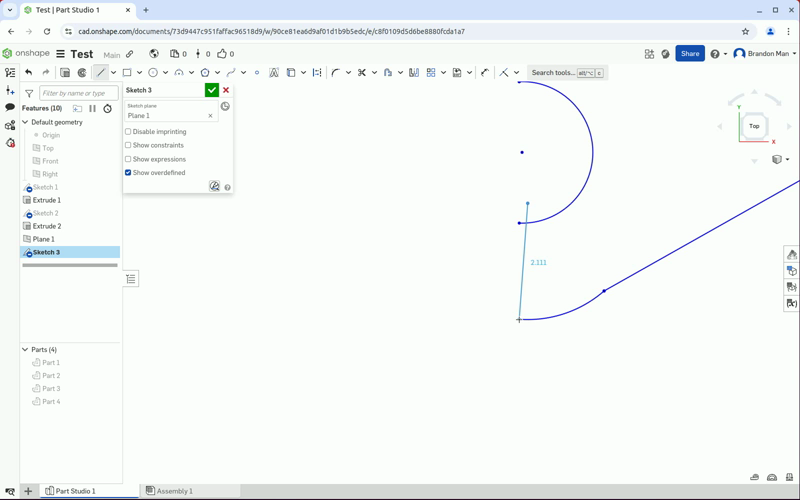
key_up(shift)
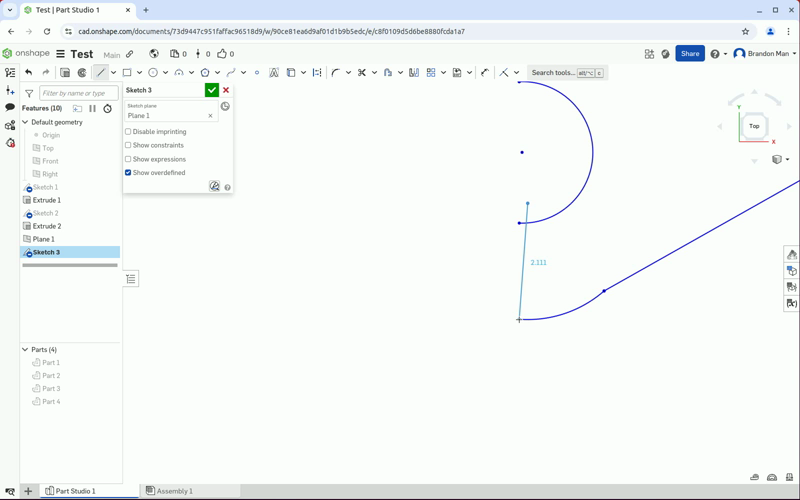
click(519, 319)
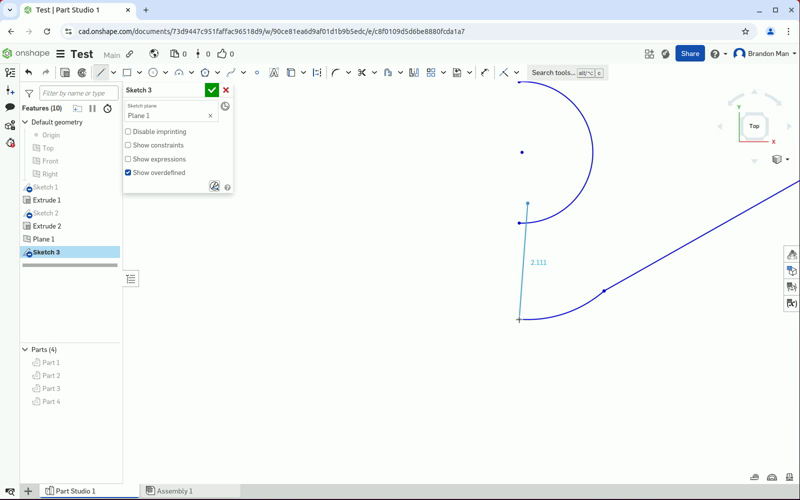
scroll(-6)
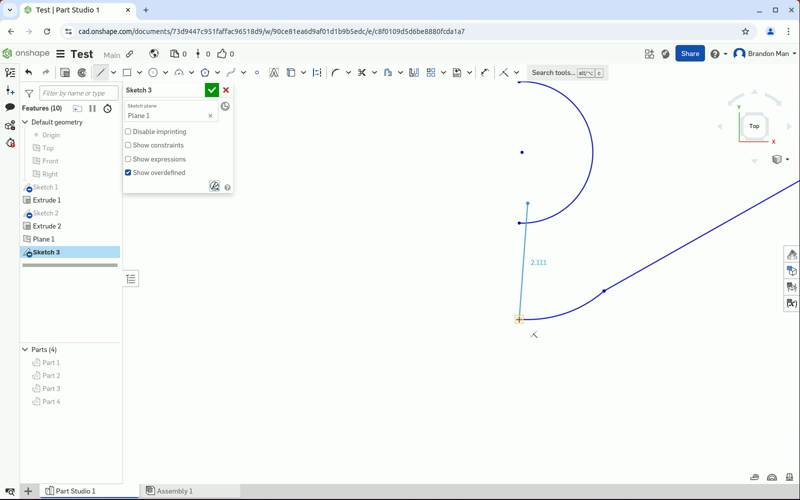
scroll(-6)
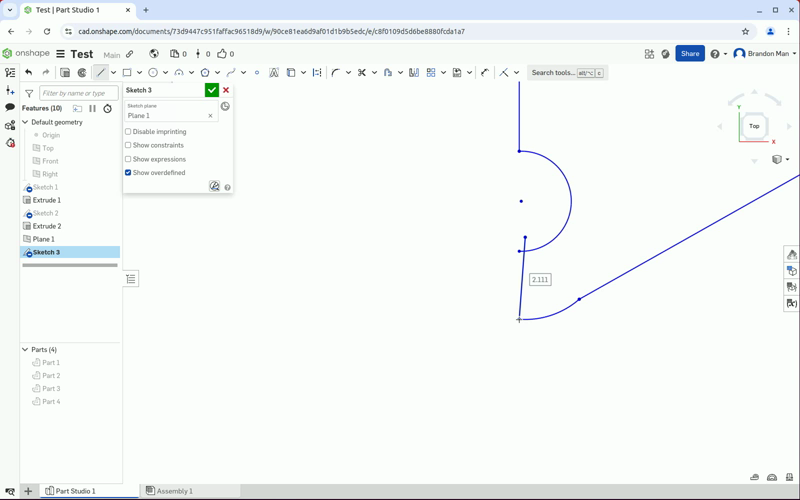
scroll(-6)
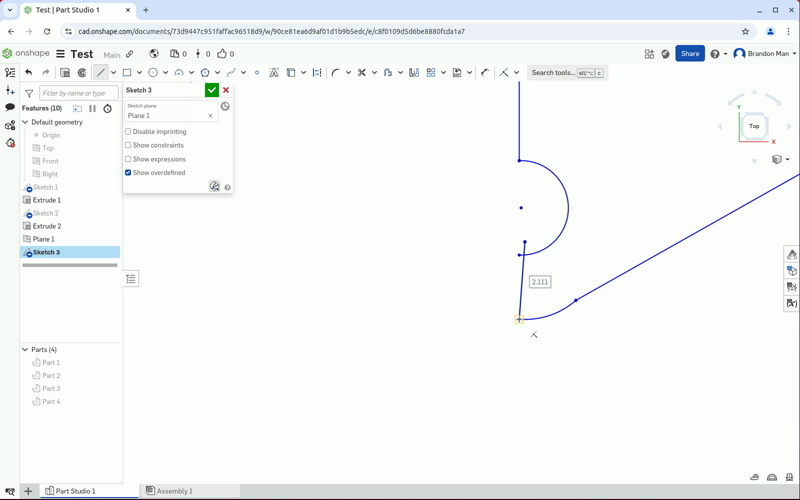
scroll(-6)
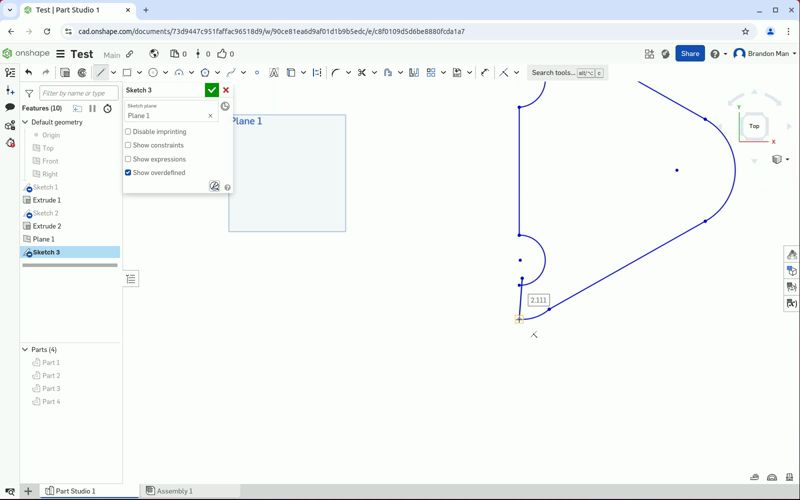
scroll(-6)
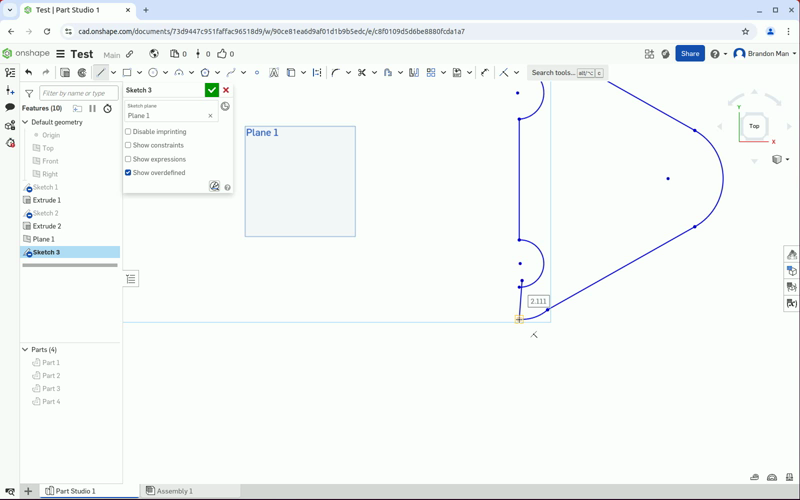
scroll(-6)
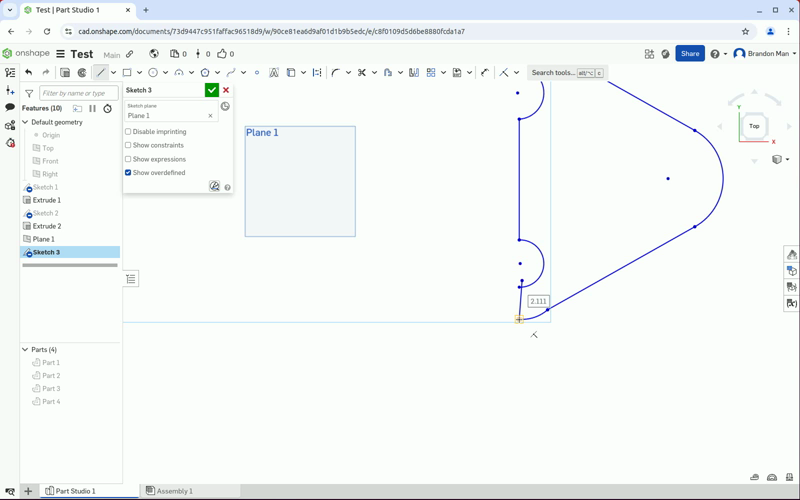
scroll(-6)
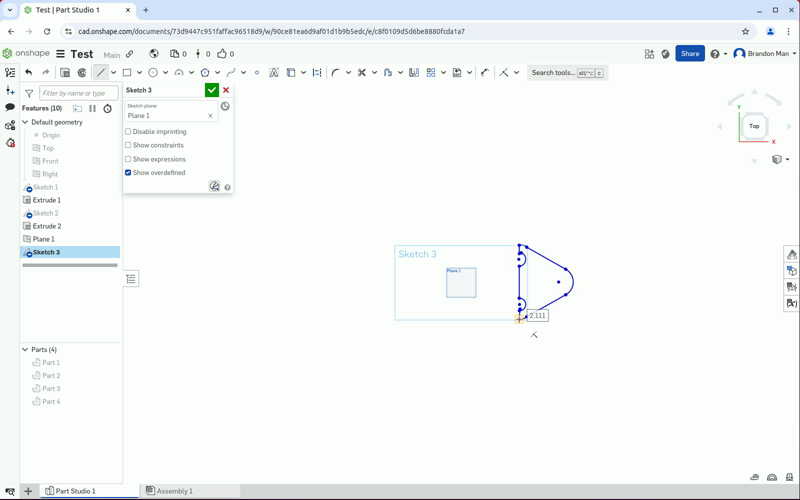
key(esc)
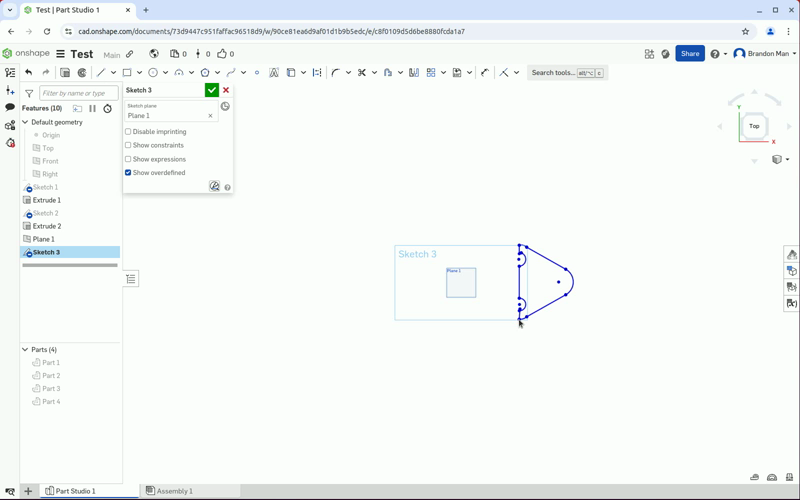
key(c)
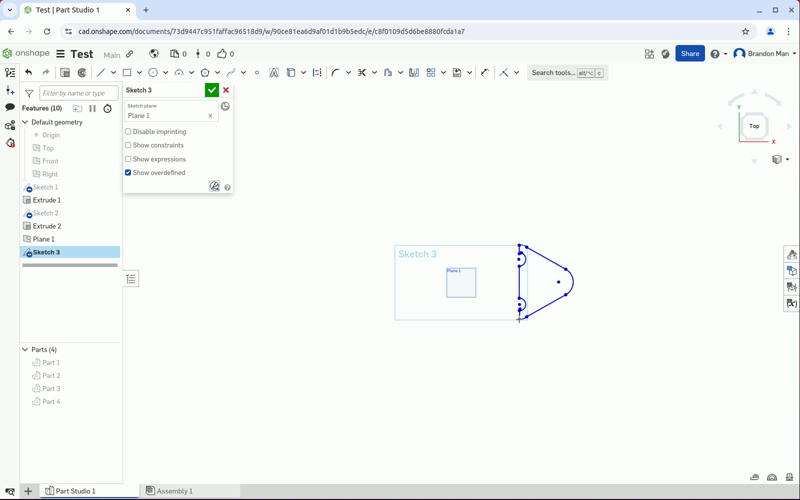
key_down(shift)
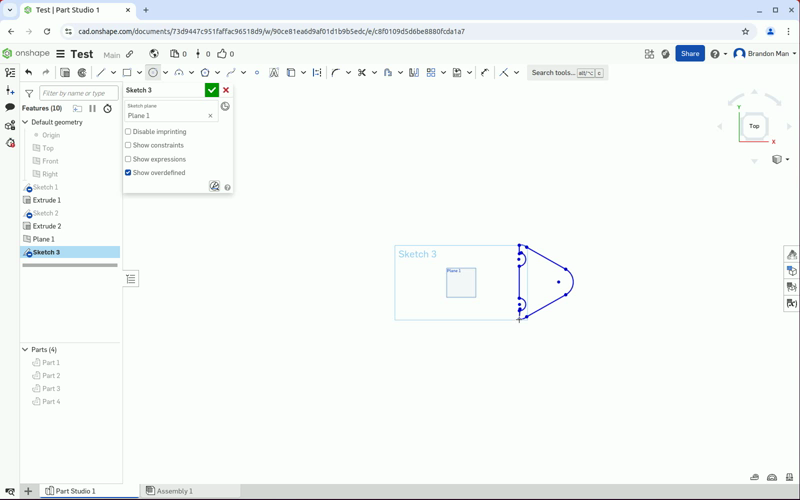
mouse_move(558, 281)
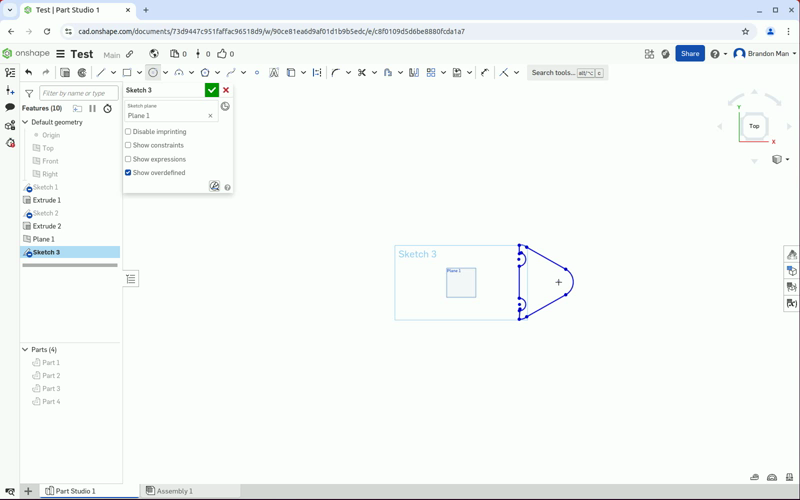
click(558, 281)
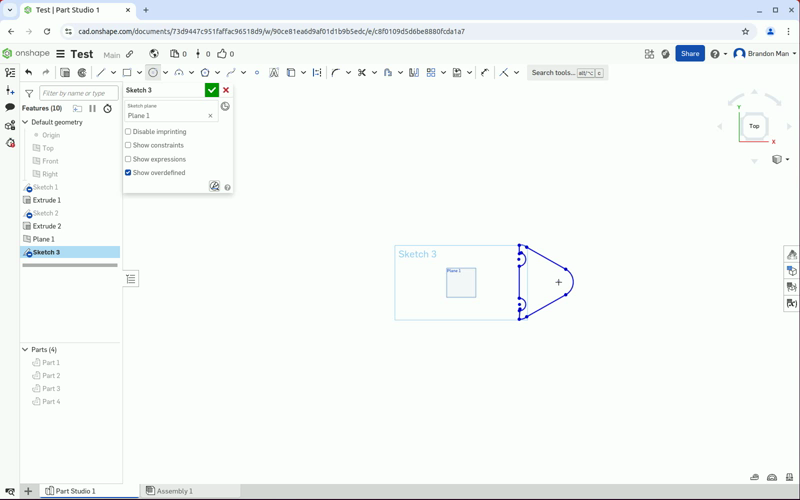
key_up(shift)
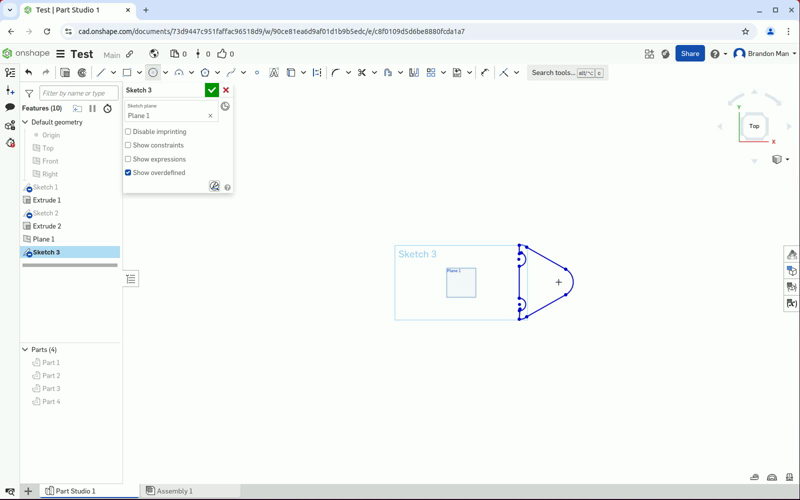
mouse_move(564, 281)
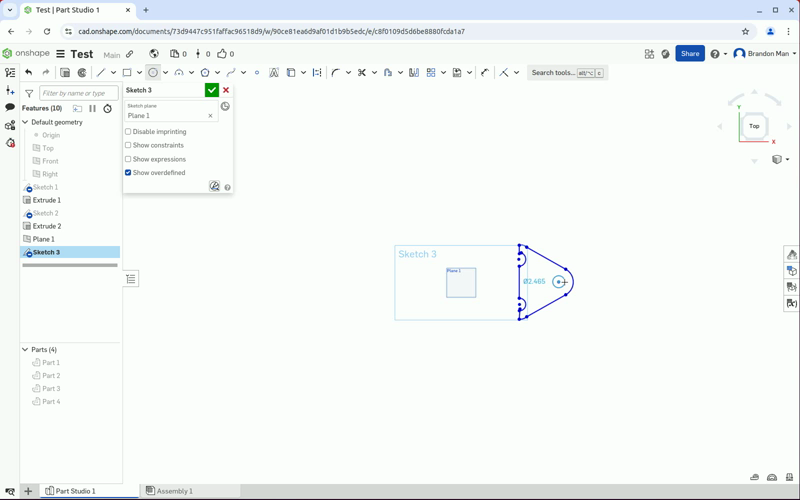
click(564, 281)
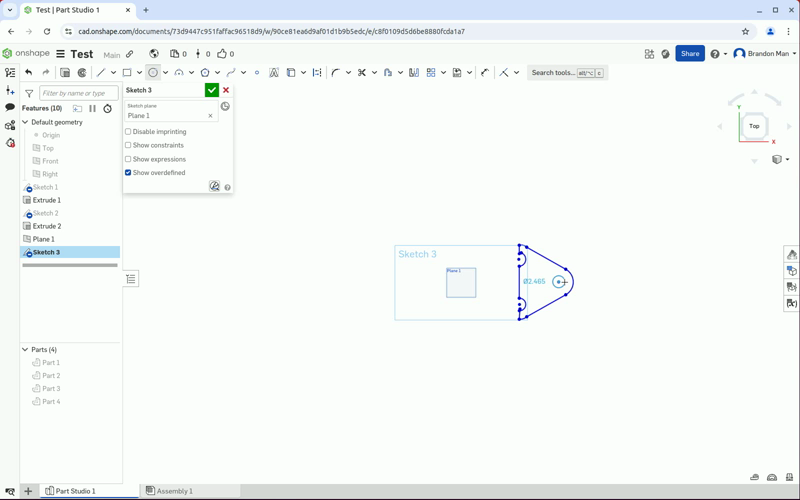
key(esc)
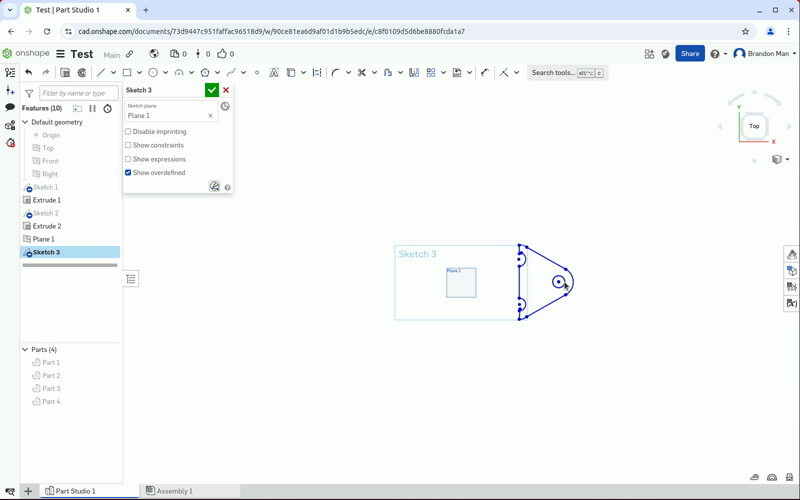
mouse_move(529, 308)
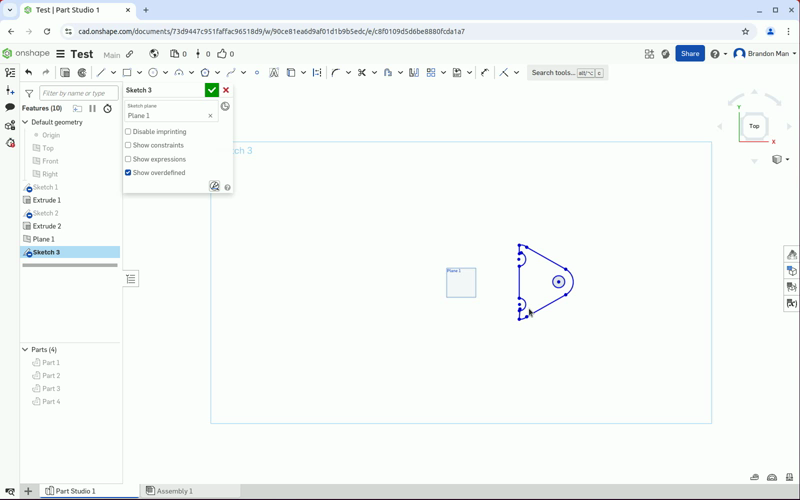
click(529, 308)
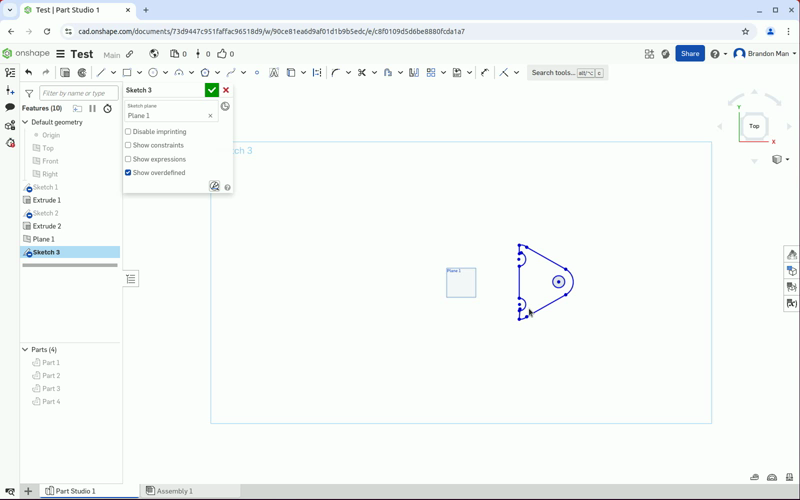
mouse_move(73, 352)
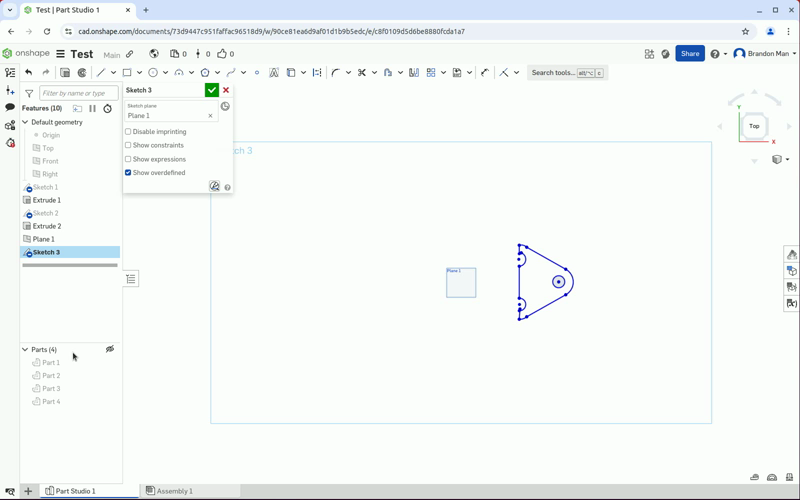
key(shift+y)
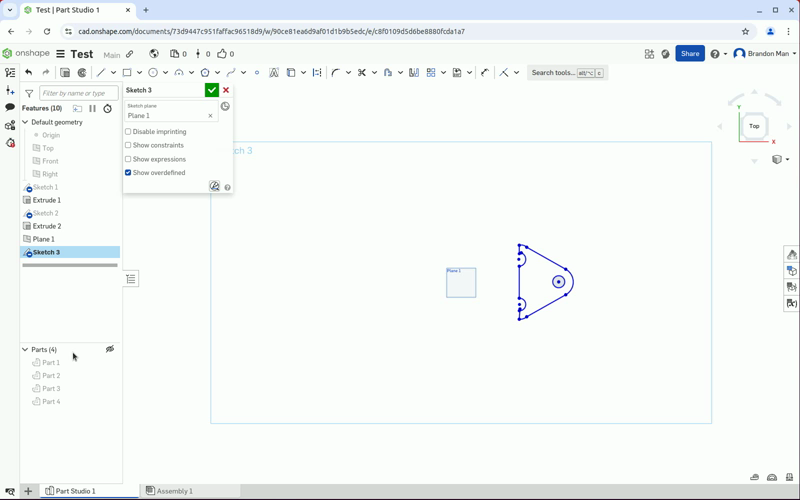
key(shift+e)
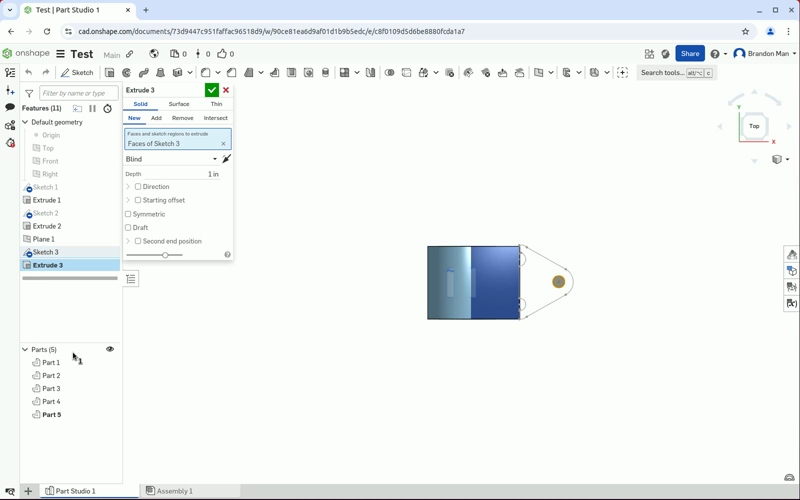
mouse_move(143, 106)
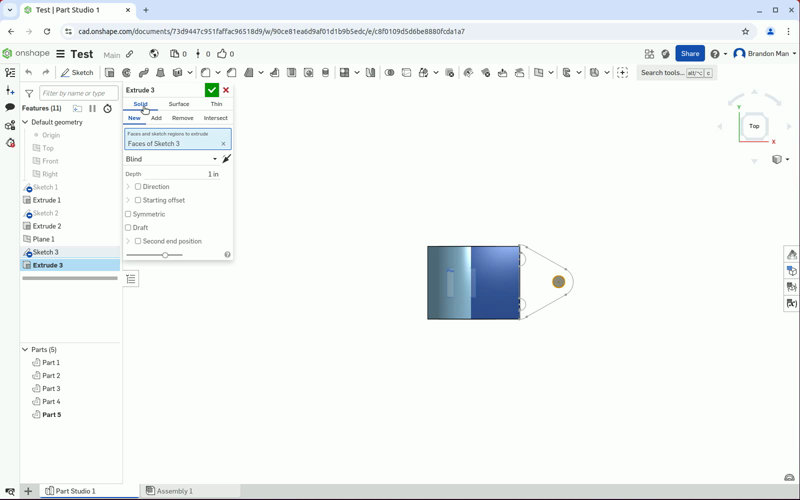
click(143, 106)
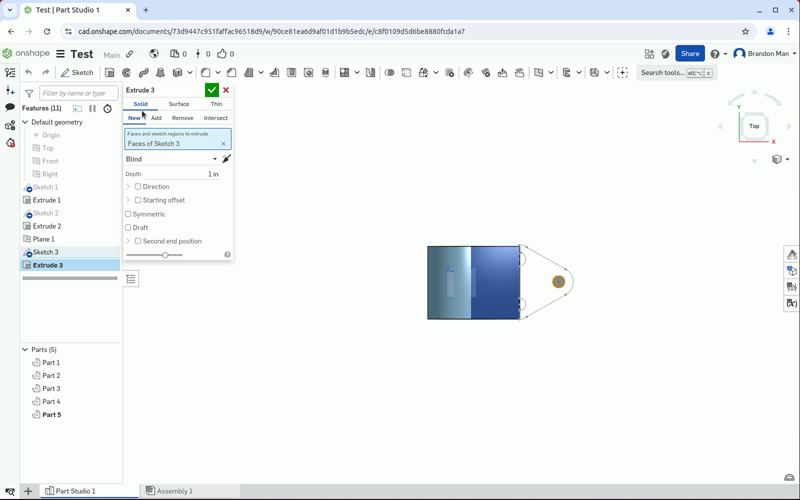
mouse_move(137, 120)
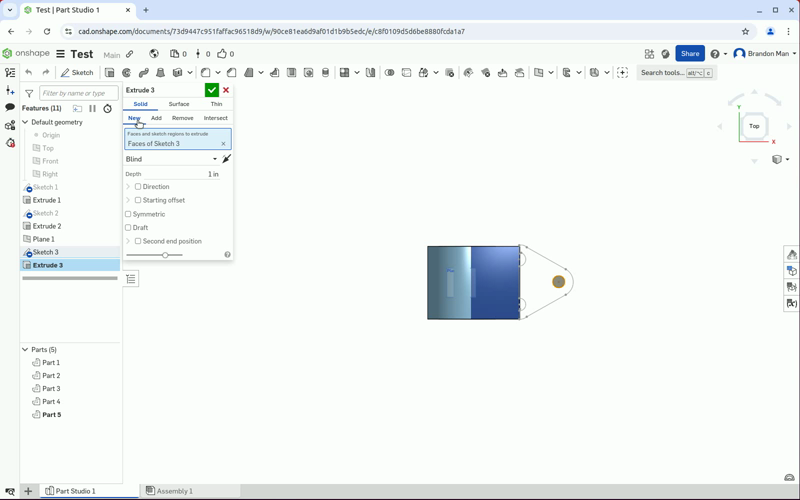
click(137, 120)
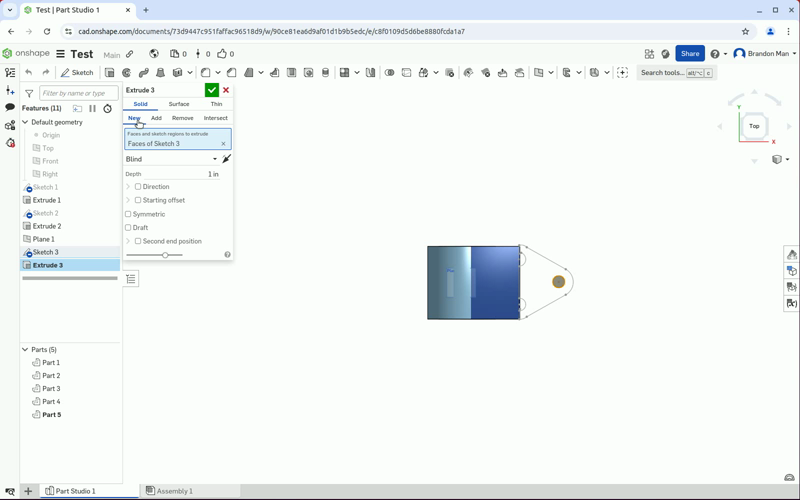
key(tab, 4)
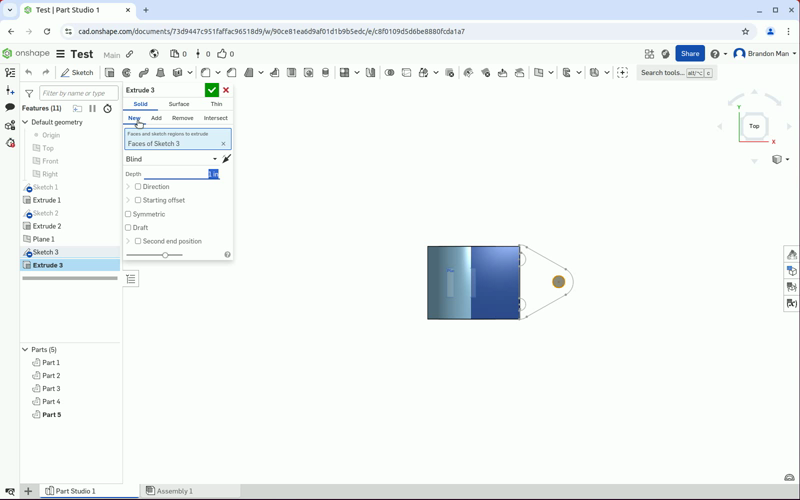
text(-3.851)
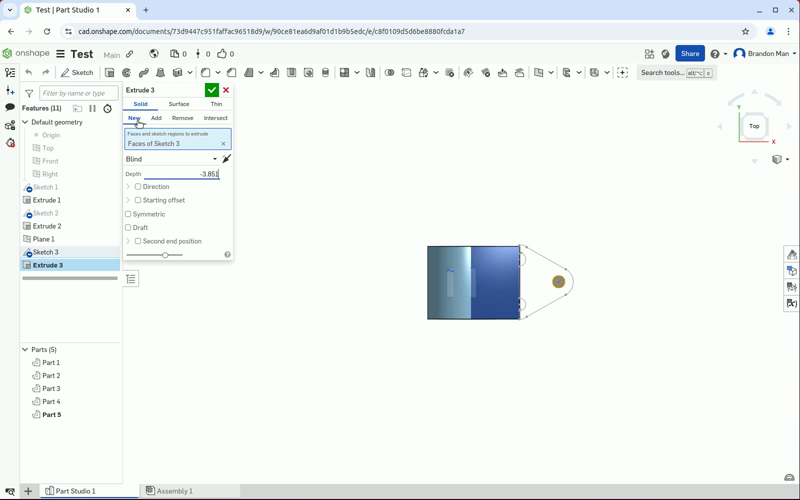
key(tab, 3)
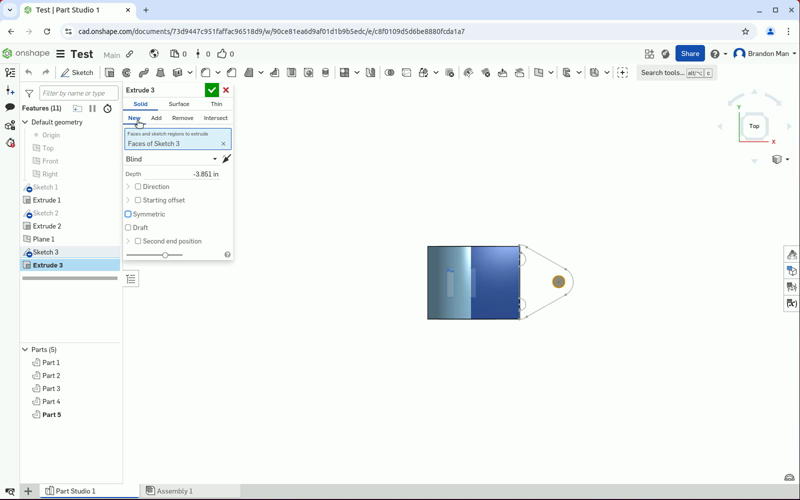
key(tab, 2)
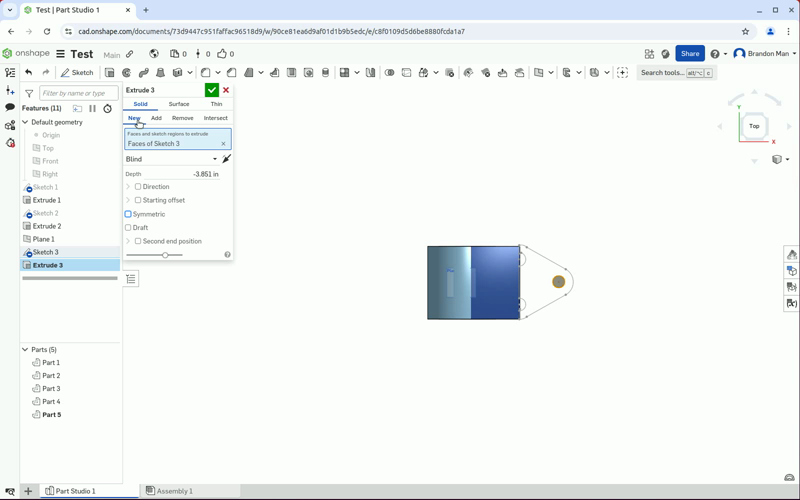
key(space)
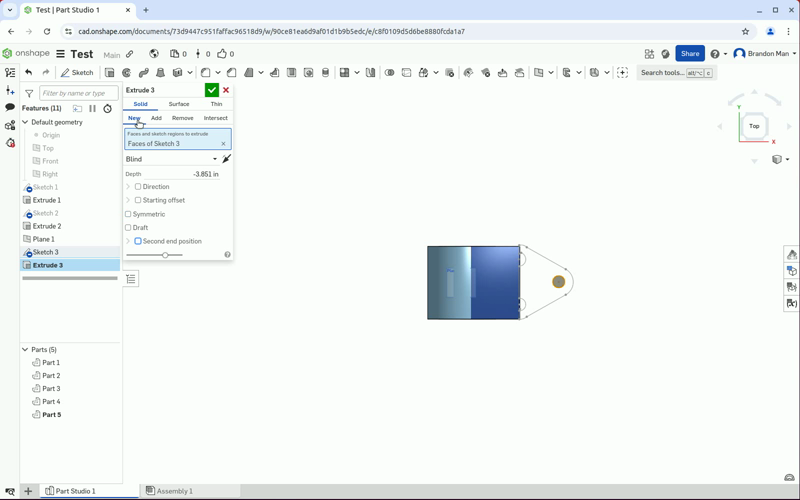
key(tab, 3)
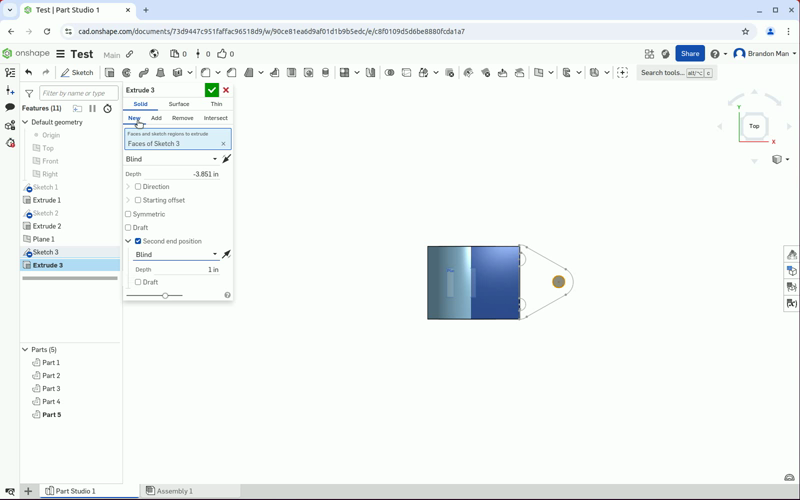
text(1.204)
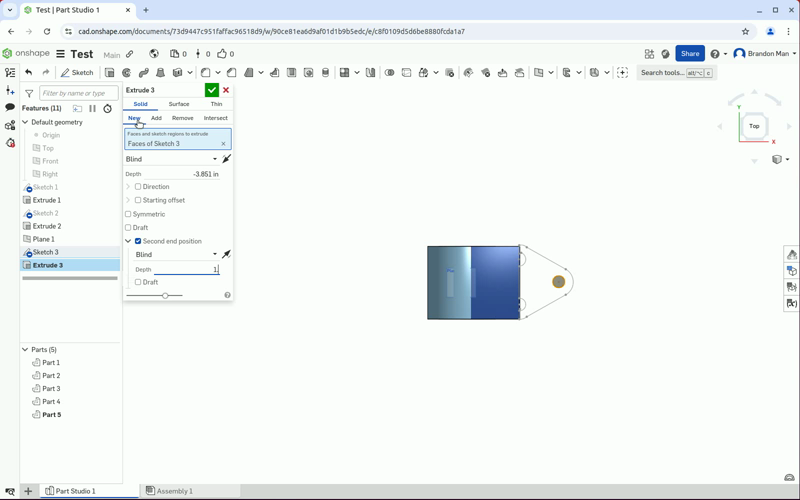
key(enter)
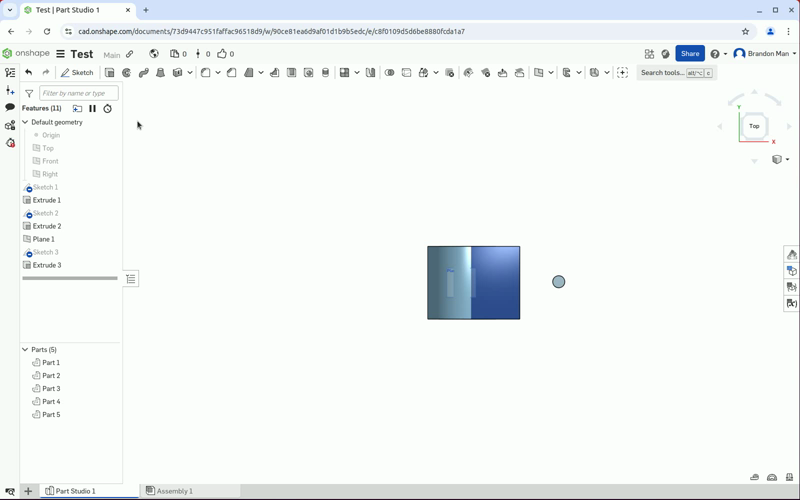
key(shift+h)
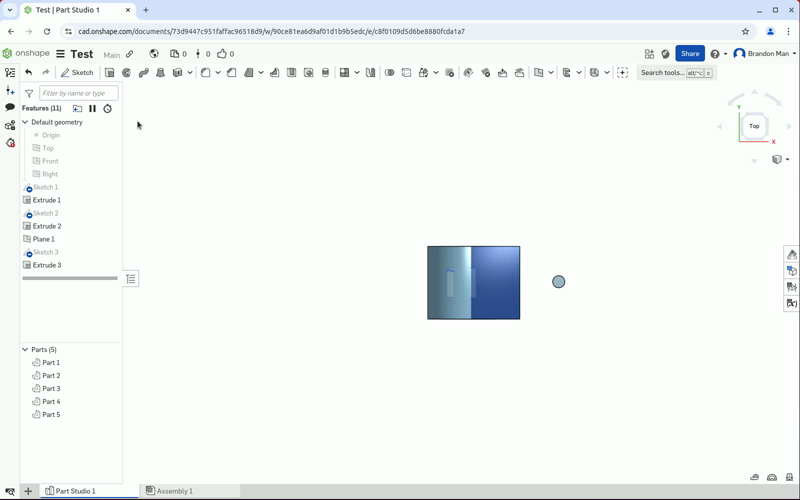
key(shift+h)
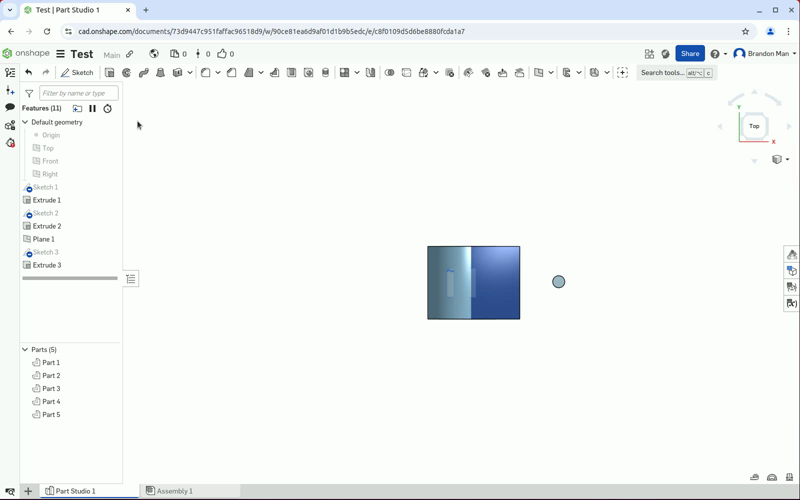
mouse_move(73, 189)
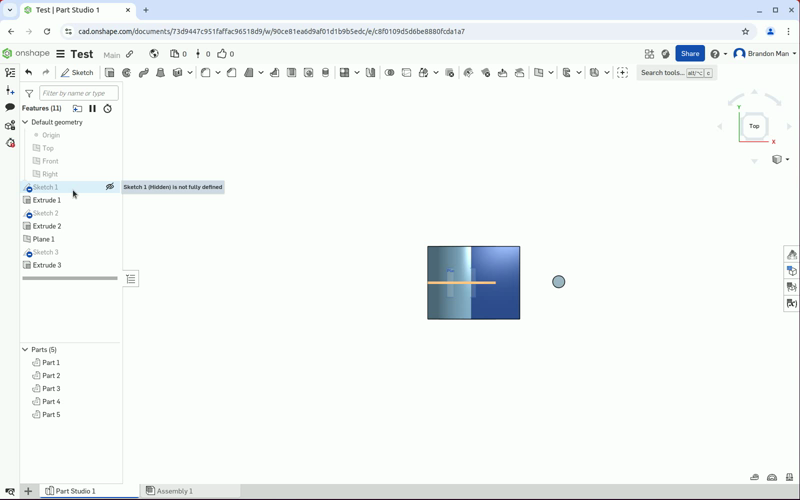
click(73, 189)
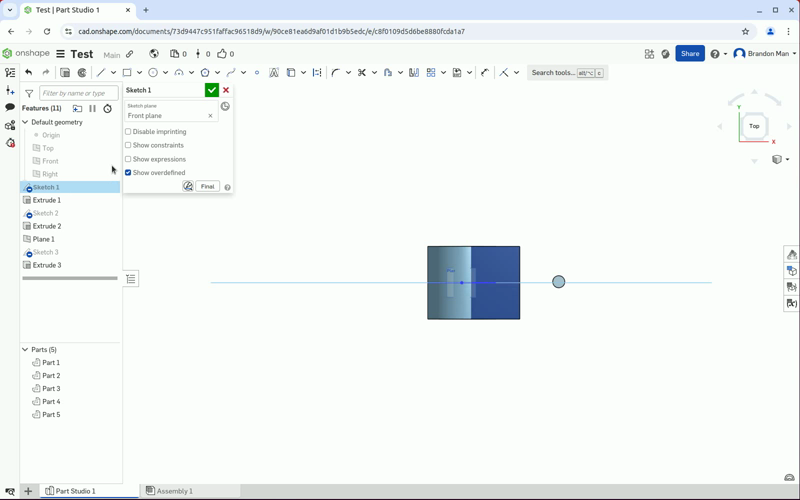
mouse_move(229, 92)
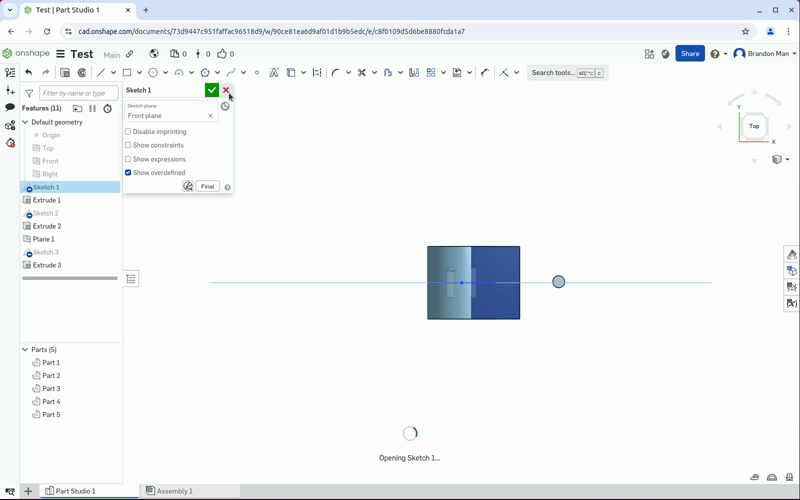
click(229, 92)
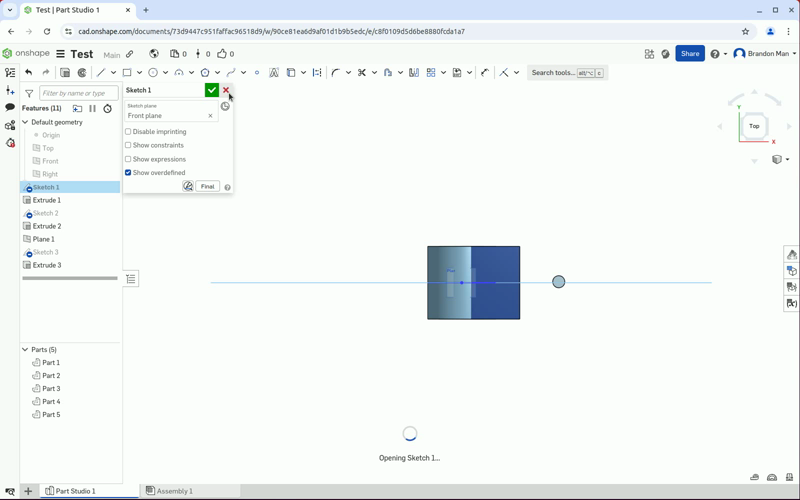
key(shift+s)
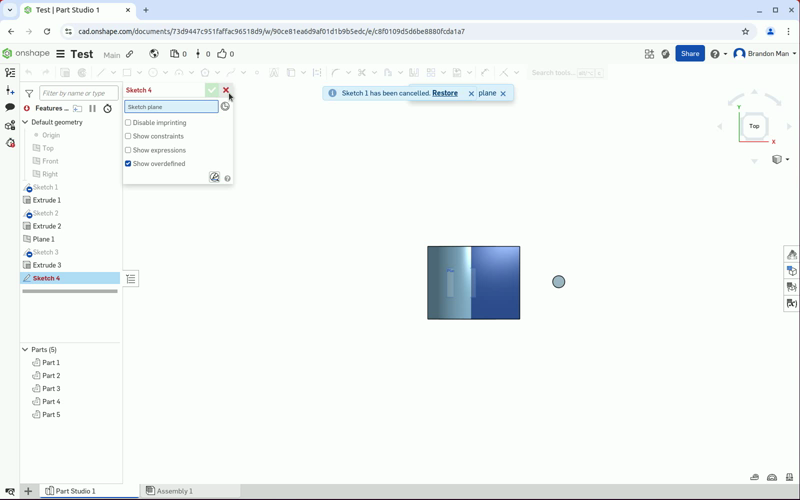
mouse_move(73, 241)
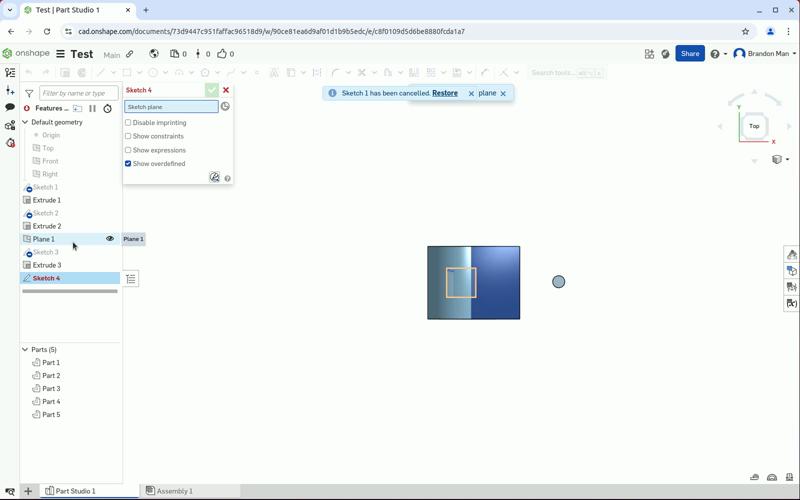
click(73, 241)
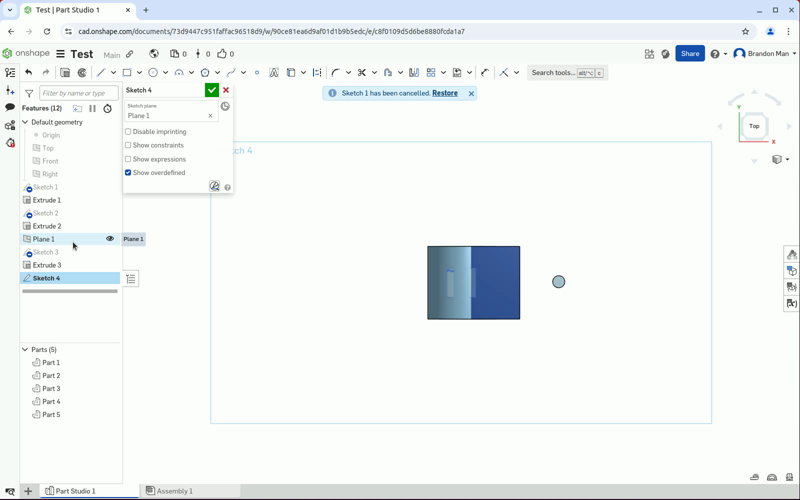
mouse_move(73, 352)
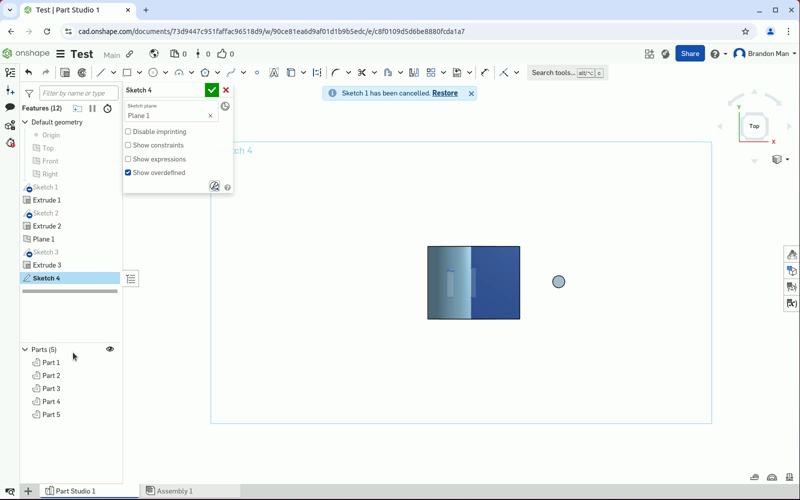
key(y)
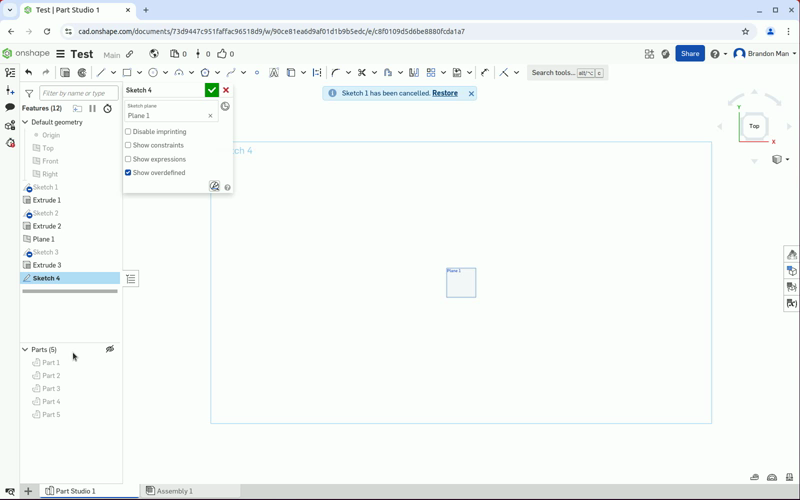
key(a)
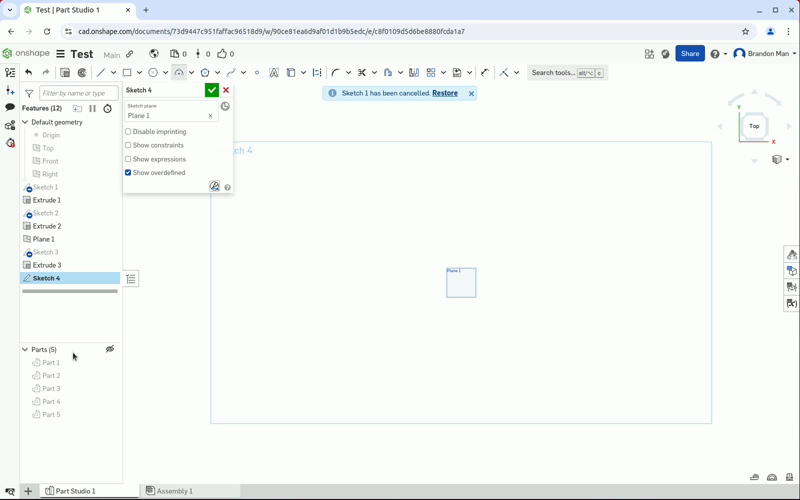
key_down(shift)
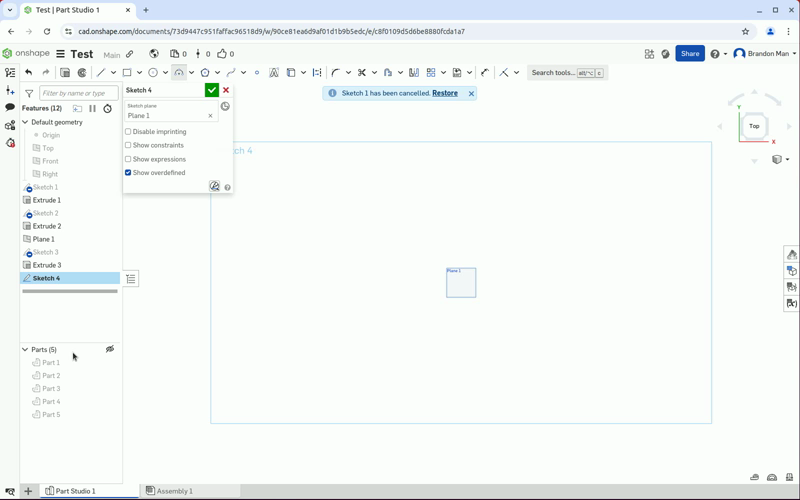
mouse_move(505, 305)
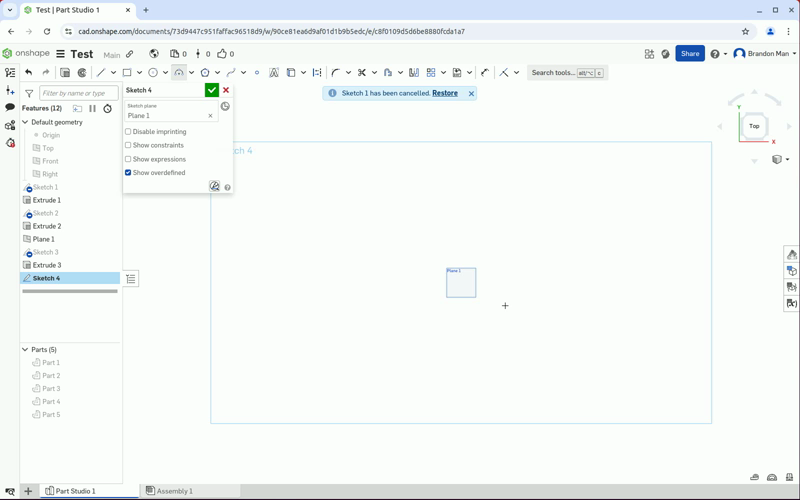
click(505, 305)
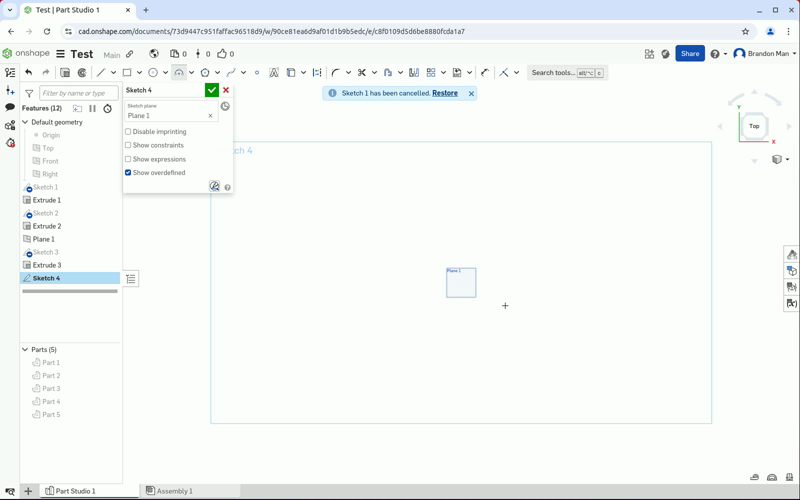
key_up(shift)
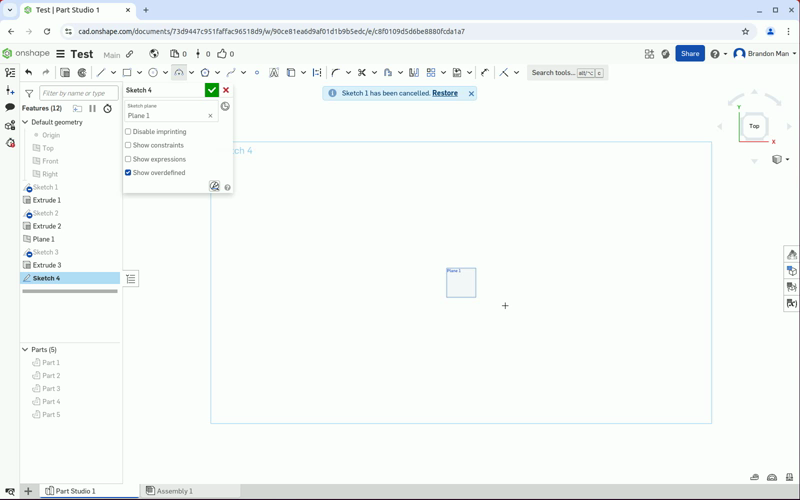
key_down(shift)
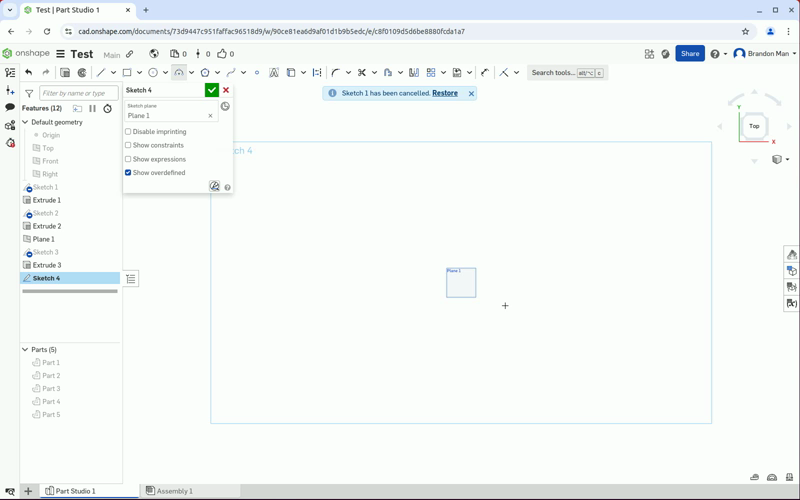
mouse_move(520, 320)
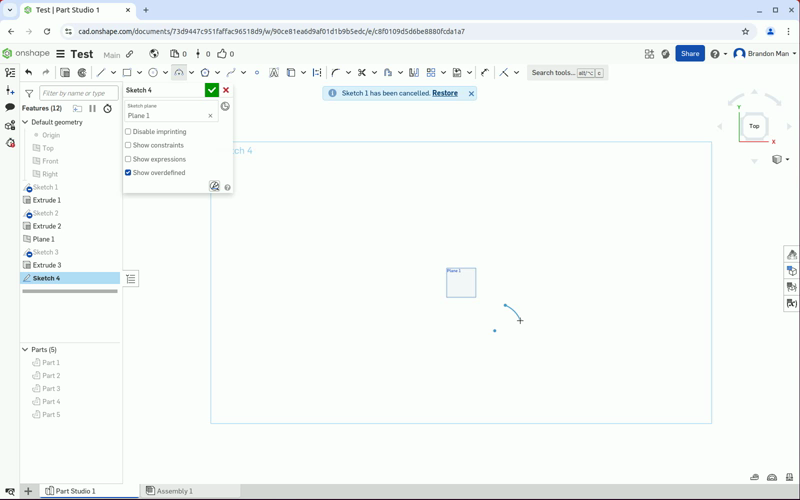
click(520, 320)
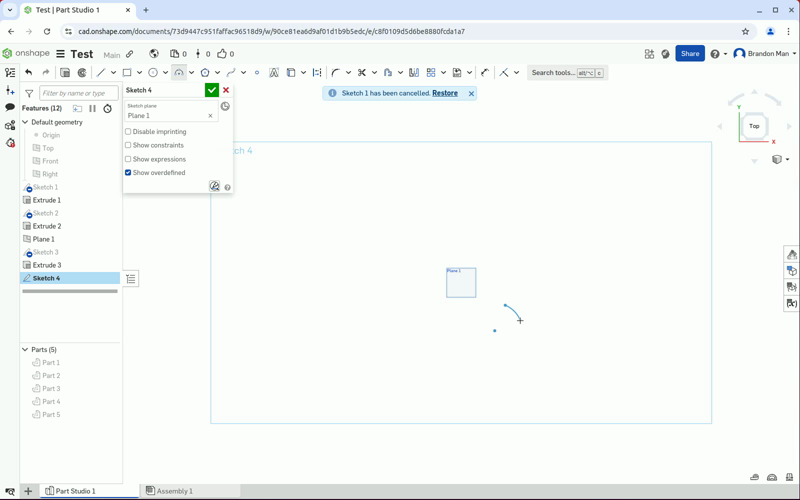
mouse_move(509, 315)
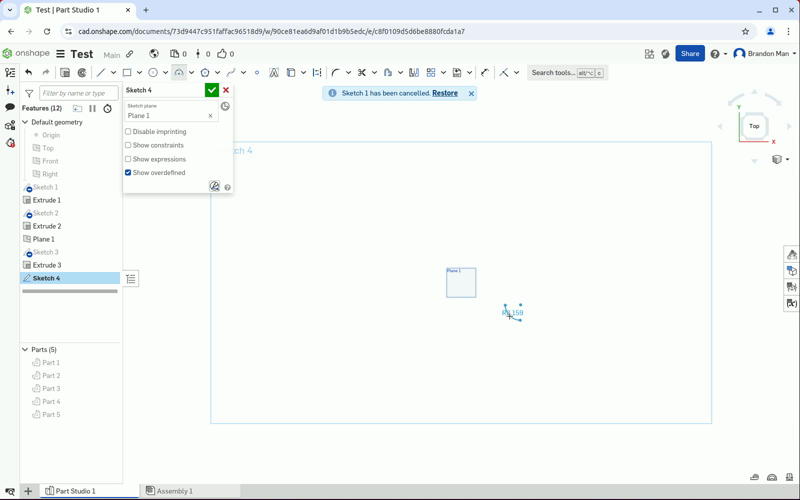
click(509, 315)
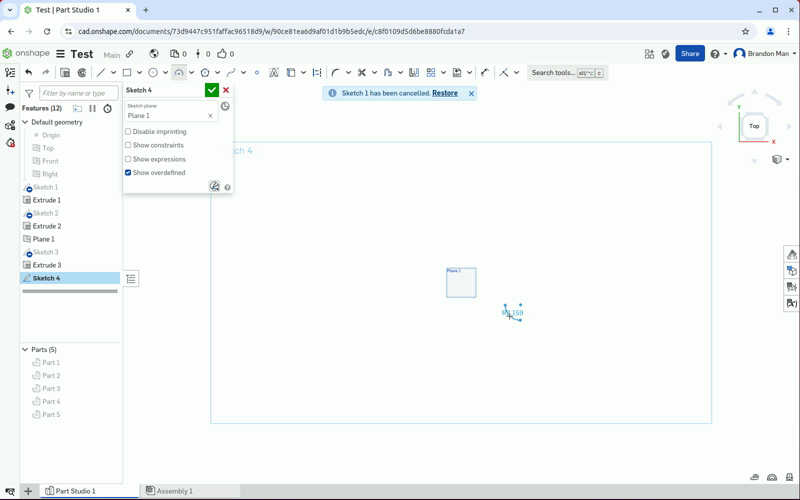
key_up(shift)
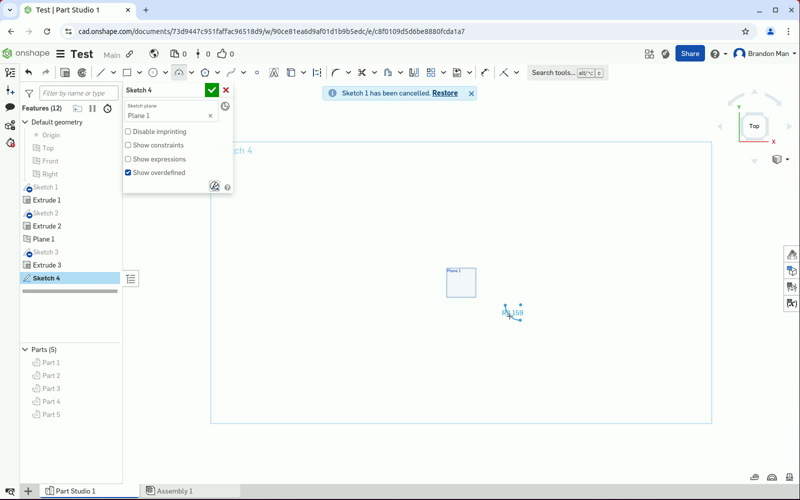
key(esc)
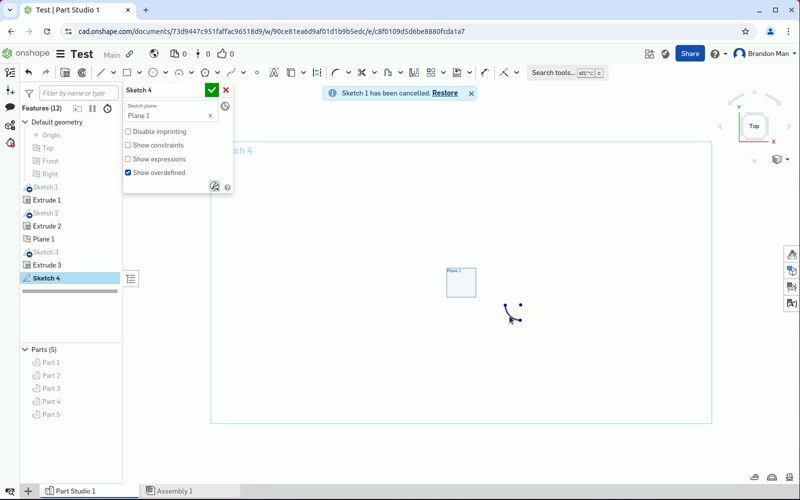
key(l)
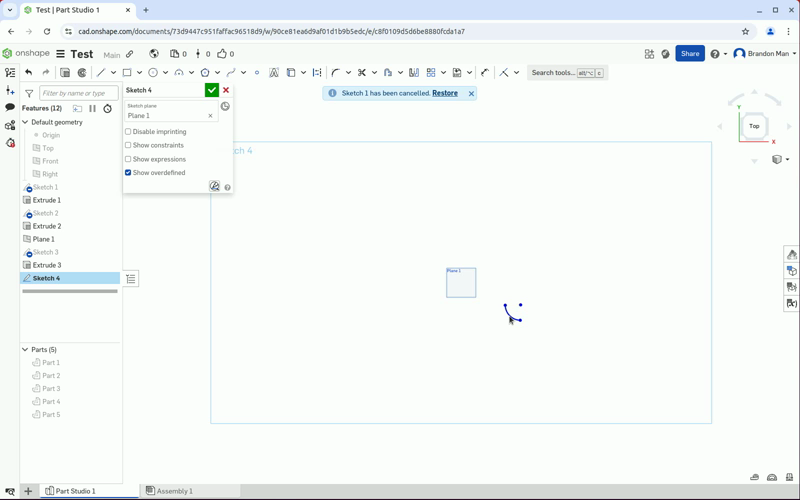
mouse_move(520, 320)
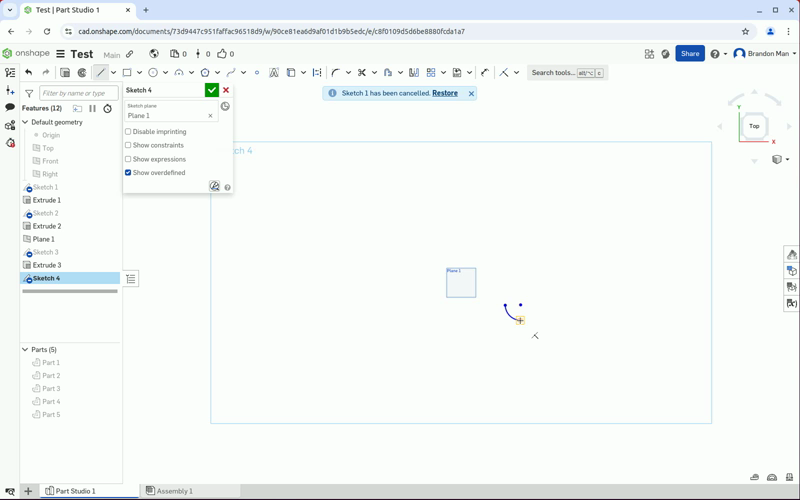
click(520, 320)
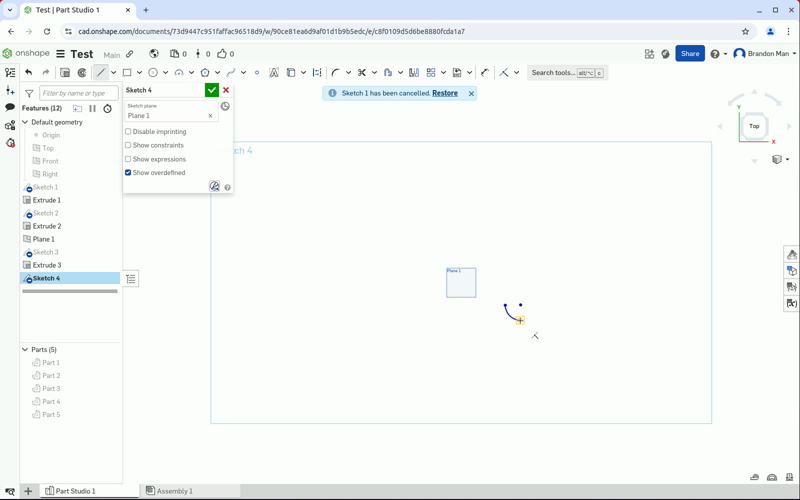
key_down(shift)
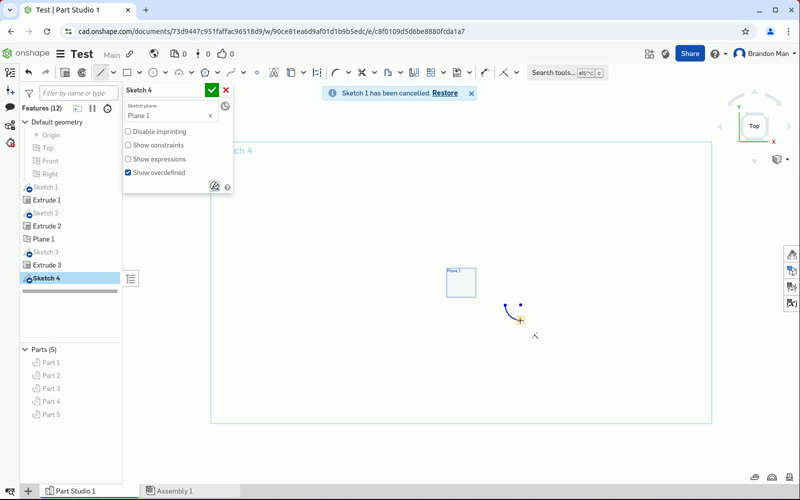
mouse_move(550, 320)
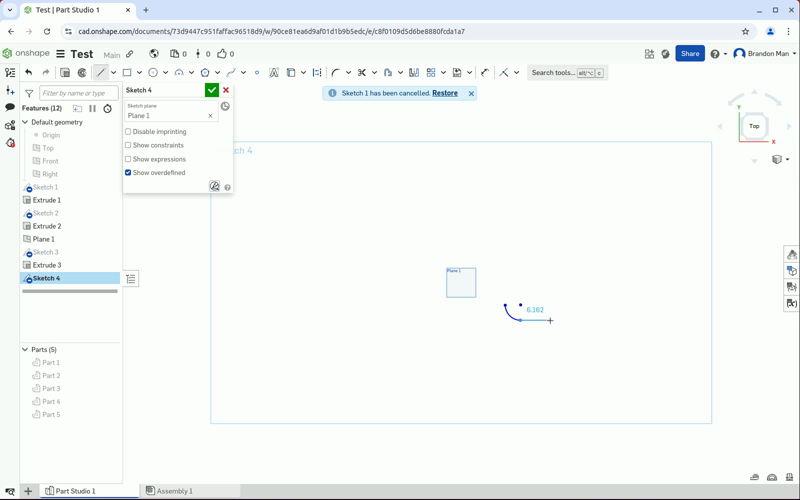
mouse_move(520, 311)
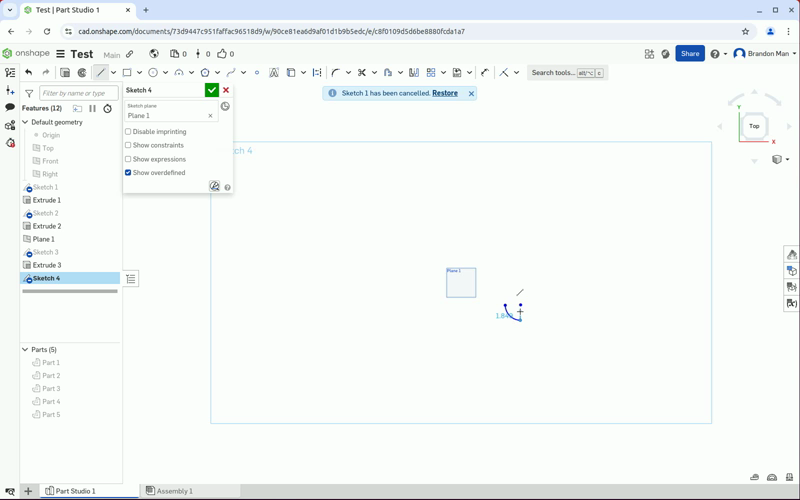
click(520, 311)
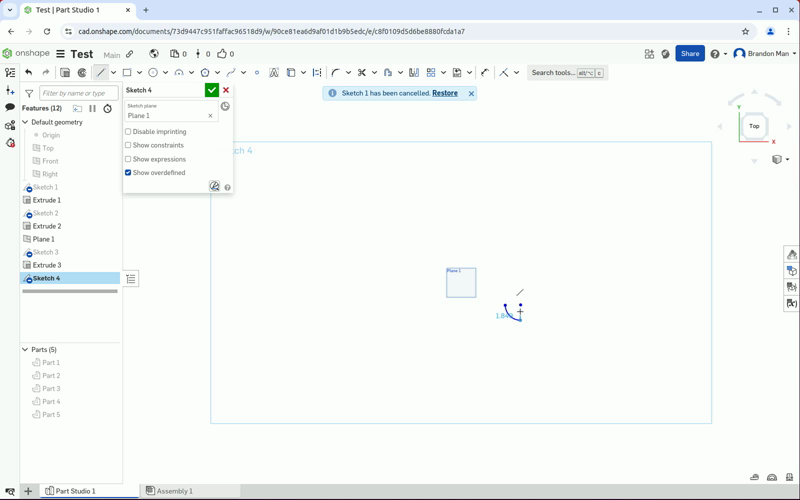
key_up(shift)
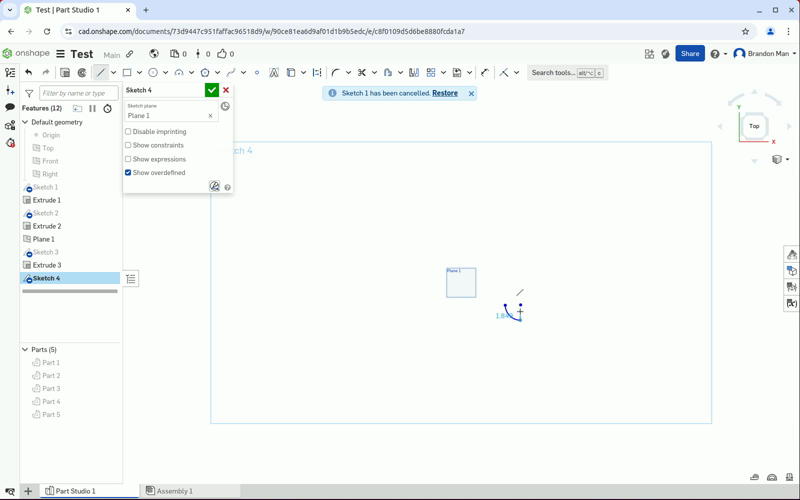
key(esc)
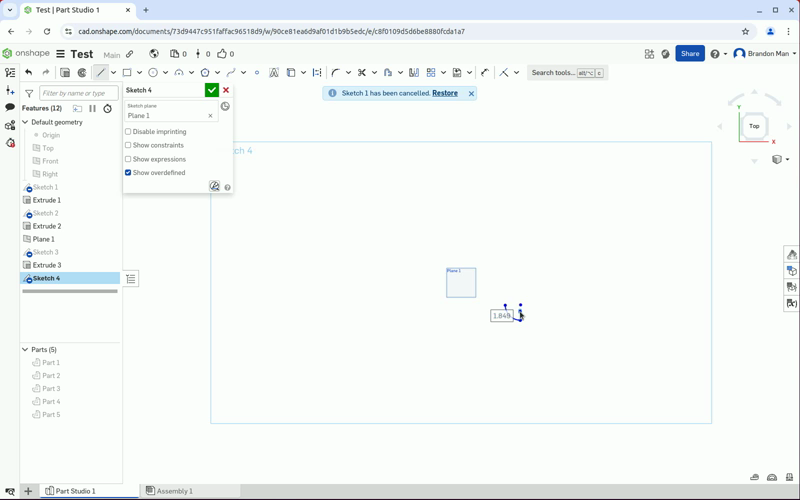
key(a)
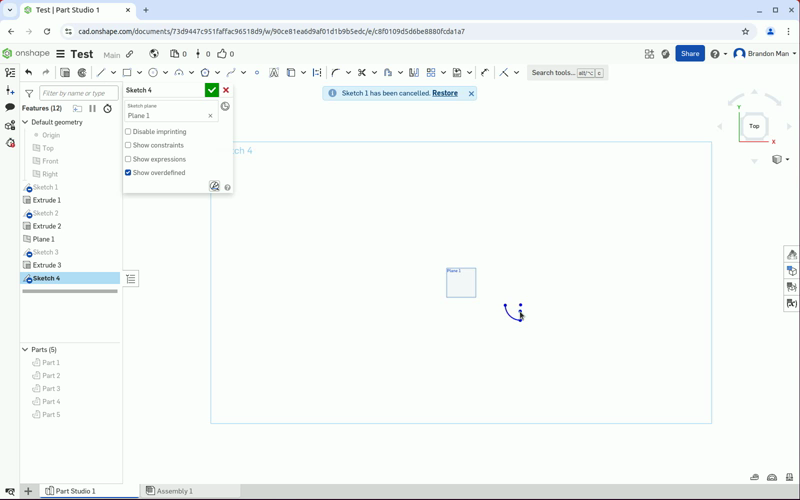
mouse_move(520, 311)
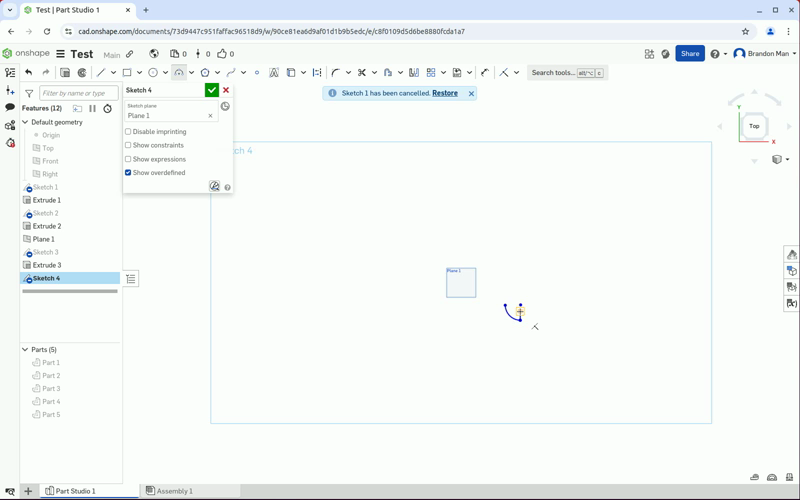
click(520, 311)
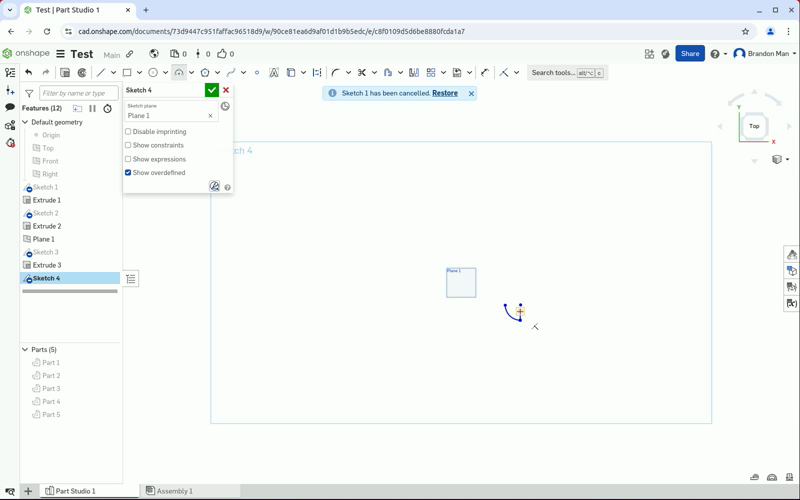
key_down(shift)
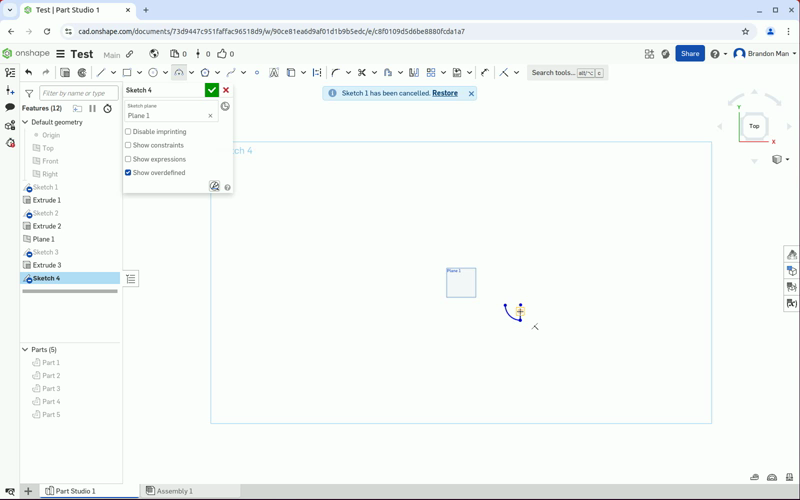
mouse_move(520, 298)
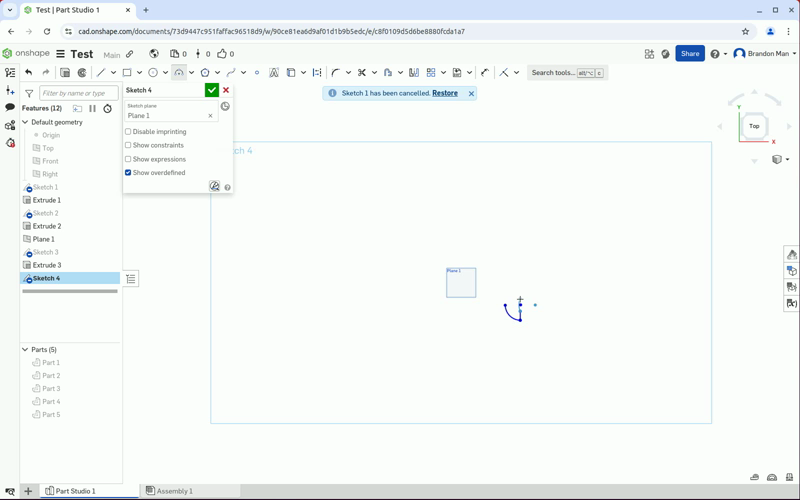
click(520, 298)
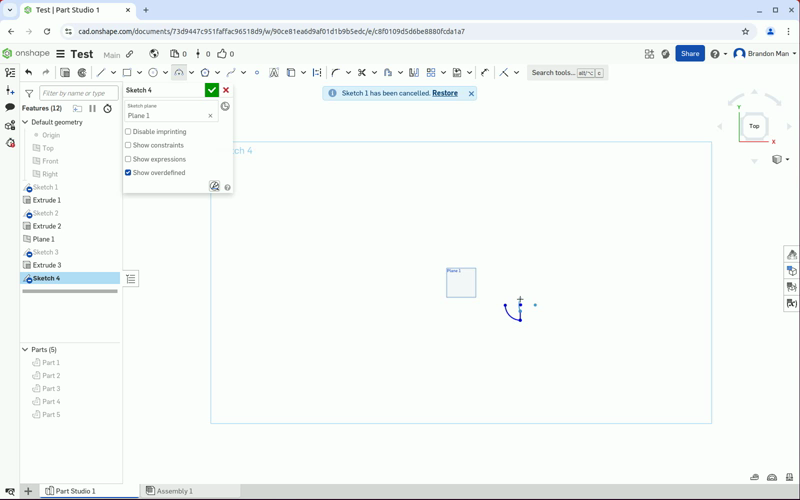
mouse_move(514, 305)
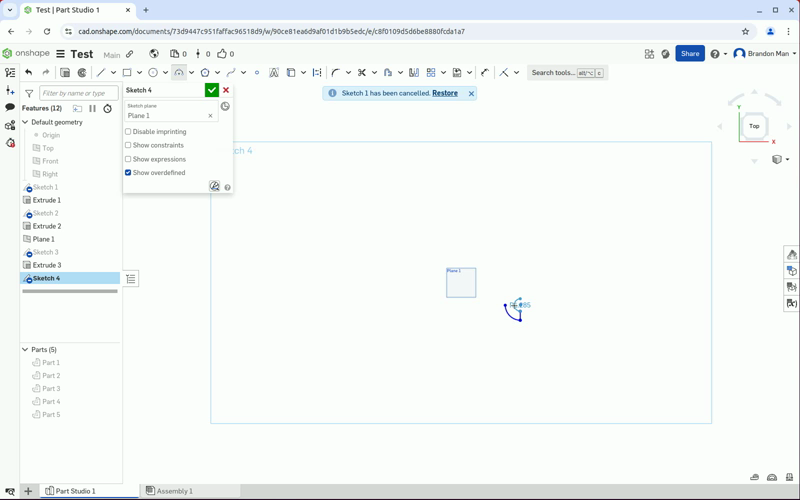
click(514, 305)
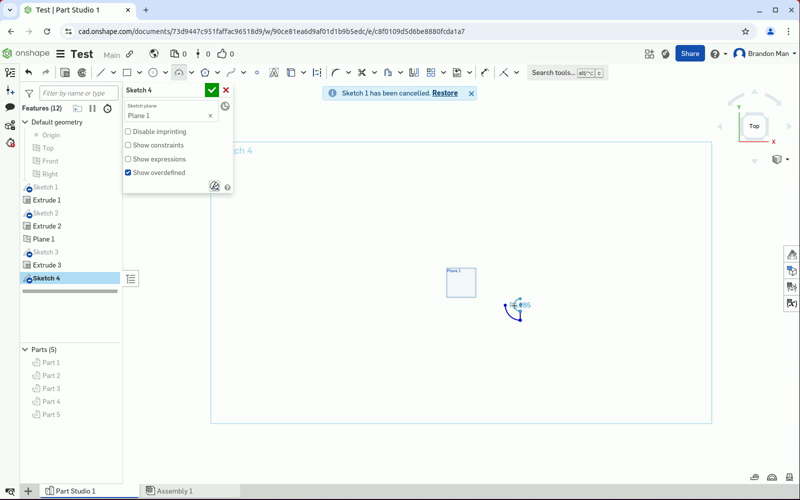
key_up(shift)
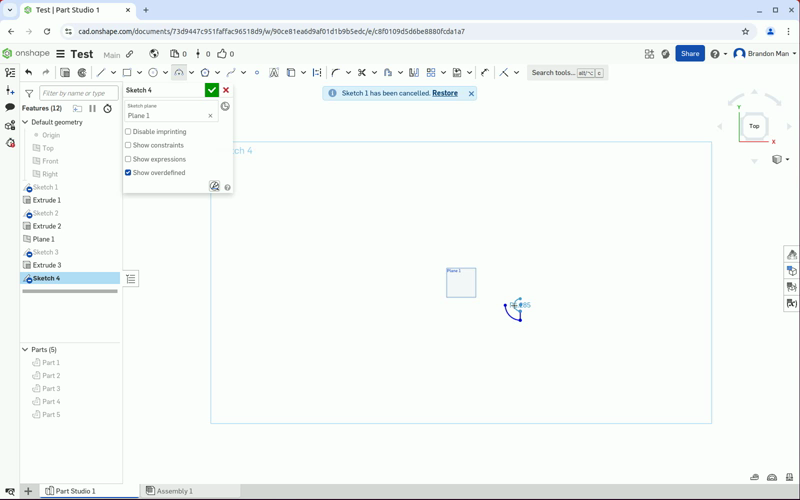
key(esc)
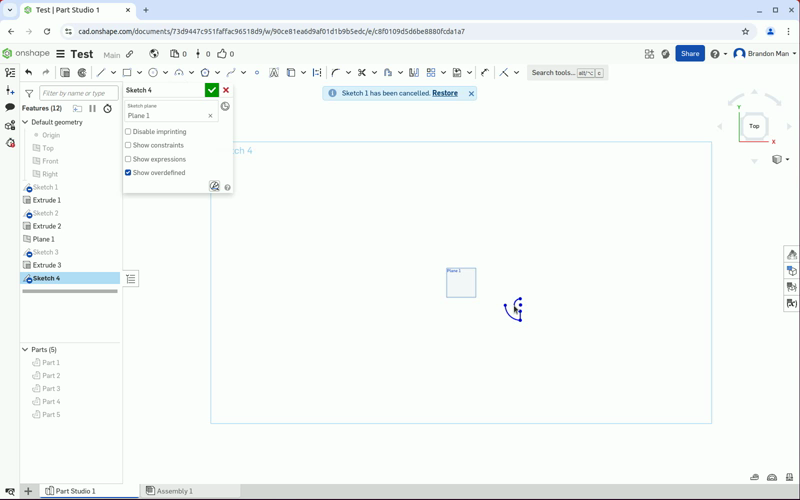
key(l)
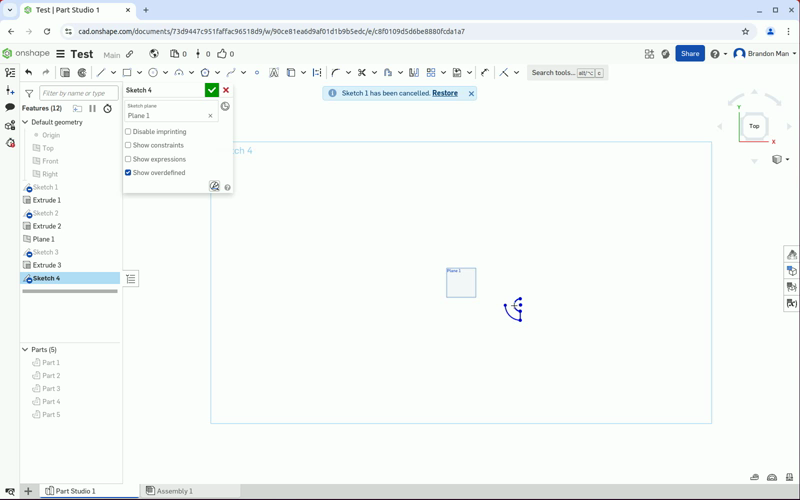
mouse_move(520, 298)
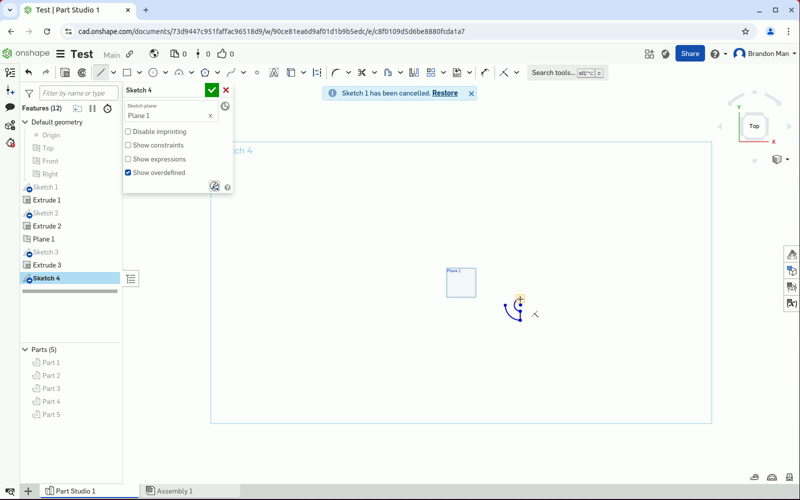
click(520, 298)
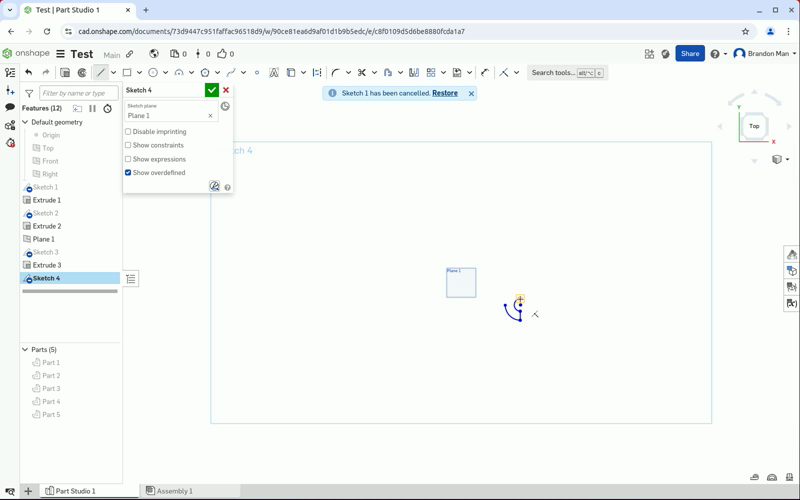
key_down(shift)
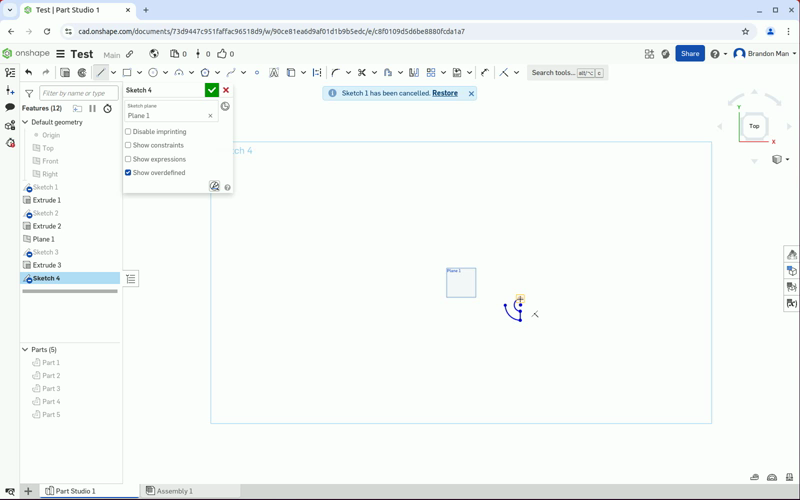
mouse_move(550, 298)
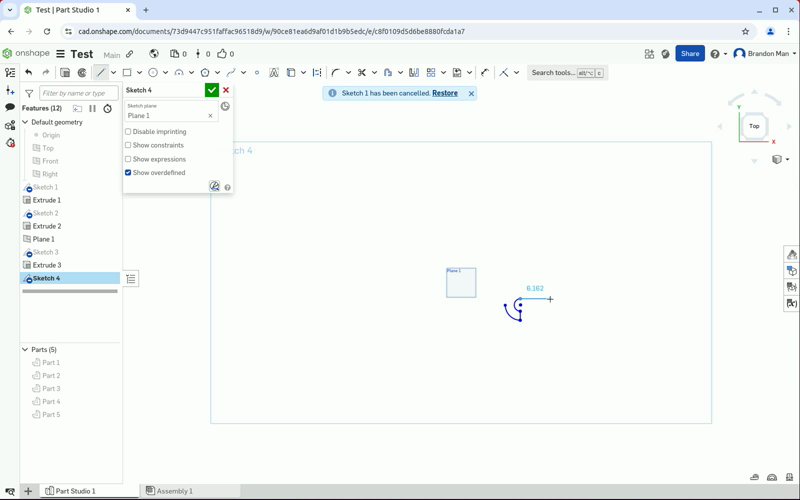
mouse_move(520, 267)
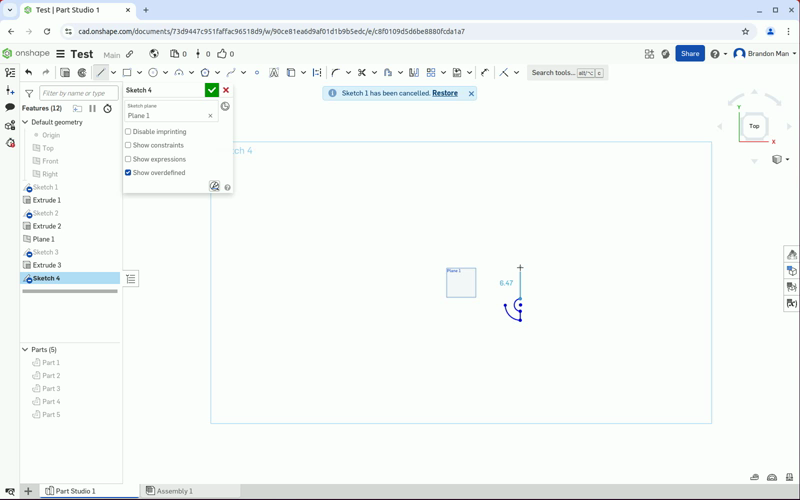
click(520, 267)
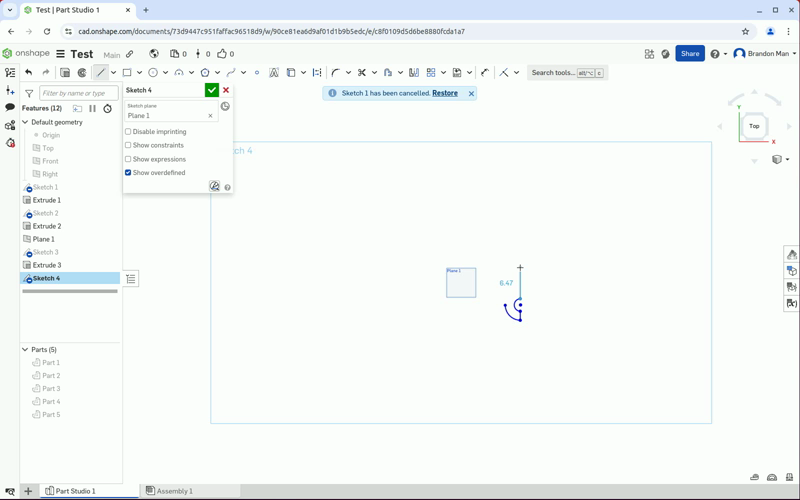
key_up(shift)
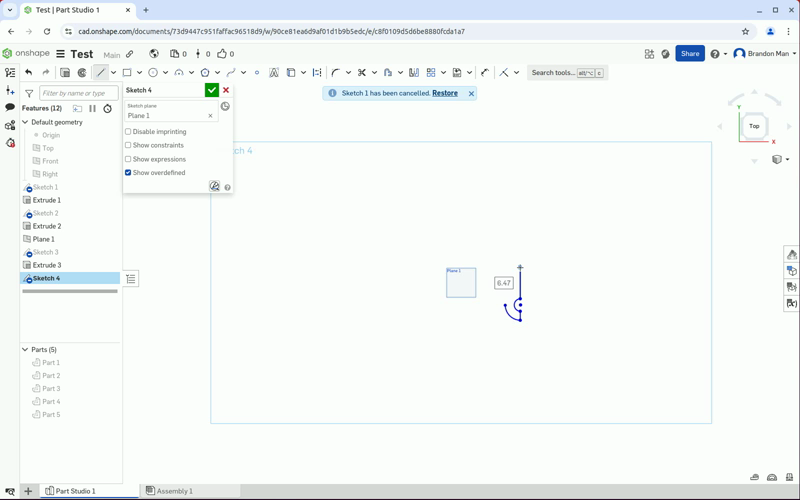
key(esc)
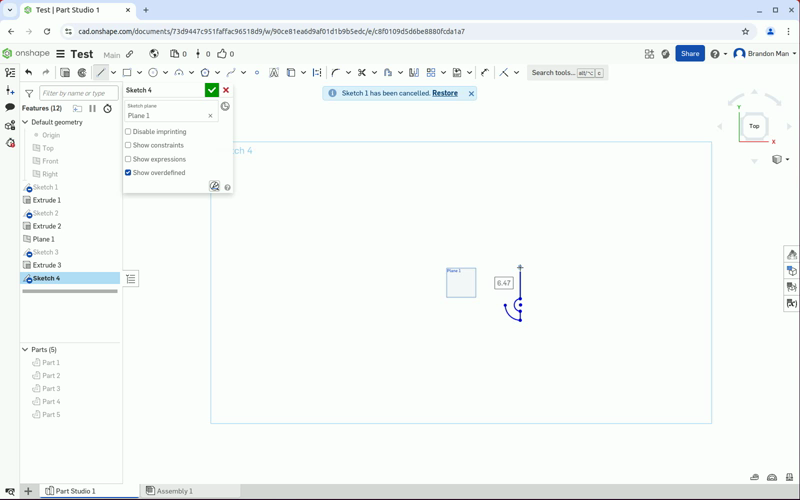
key(a)
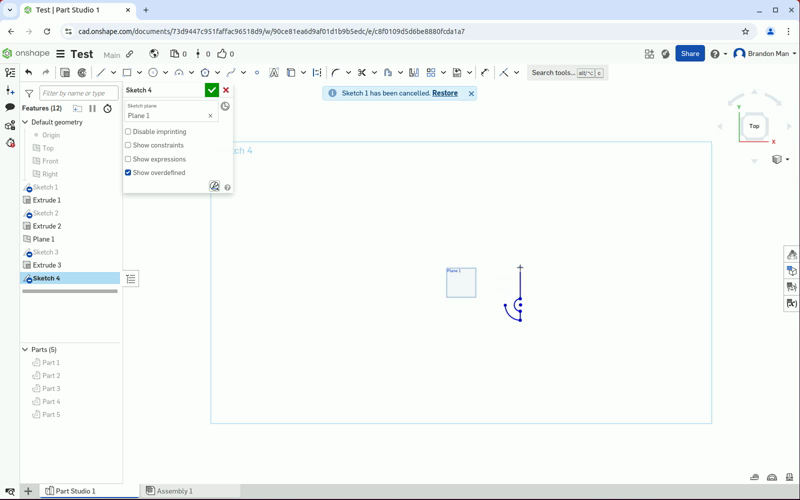
mouse_move(520, 267)
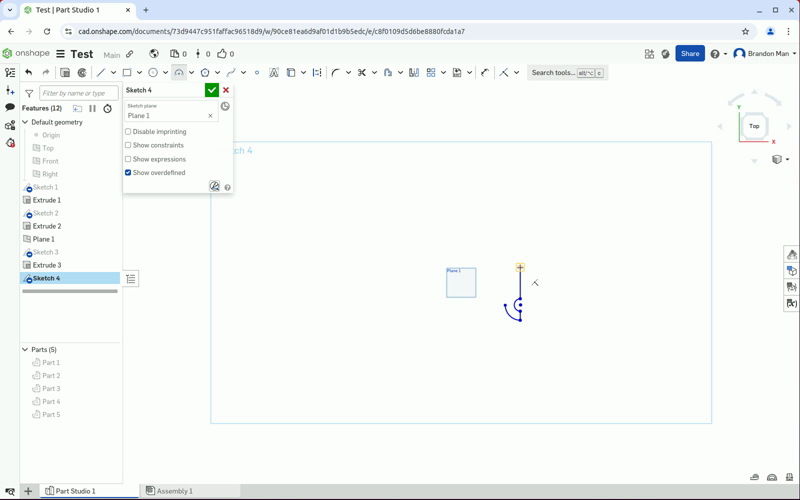
click(520, 267)
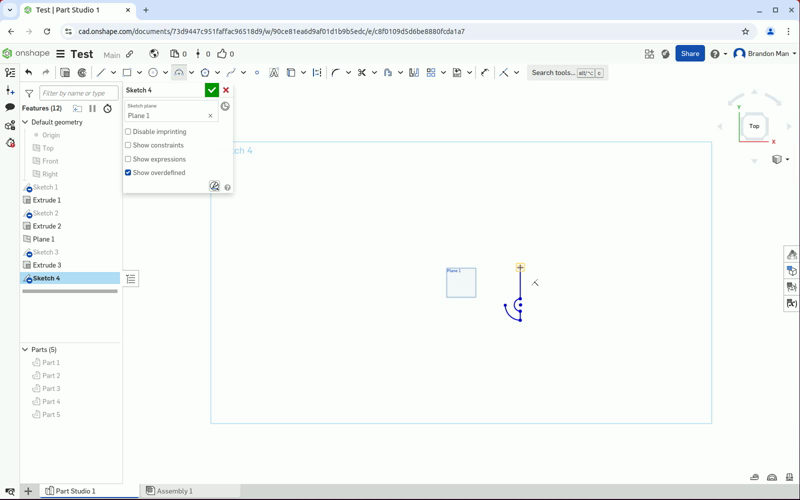
key_down(shift)
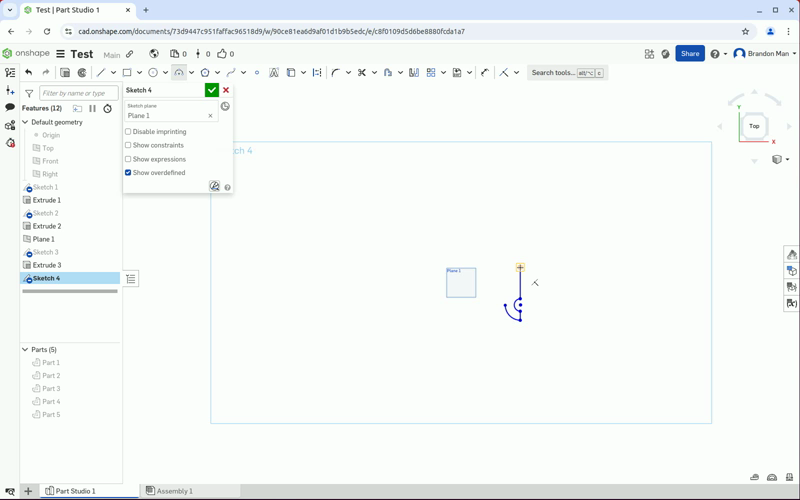
mouse_move(520, 254)
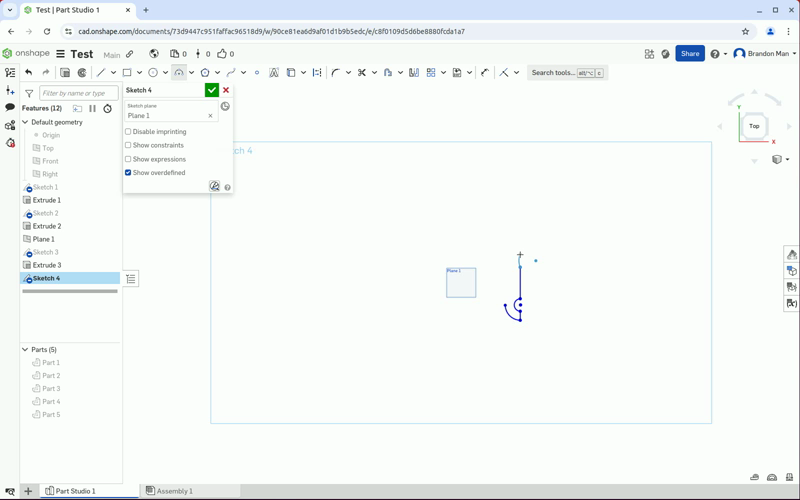
click(520, 254)
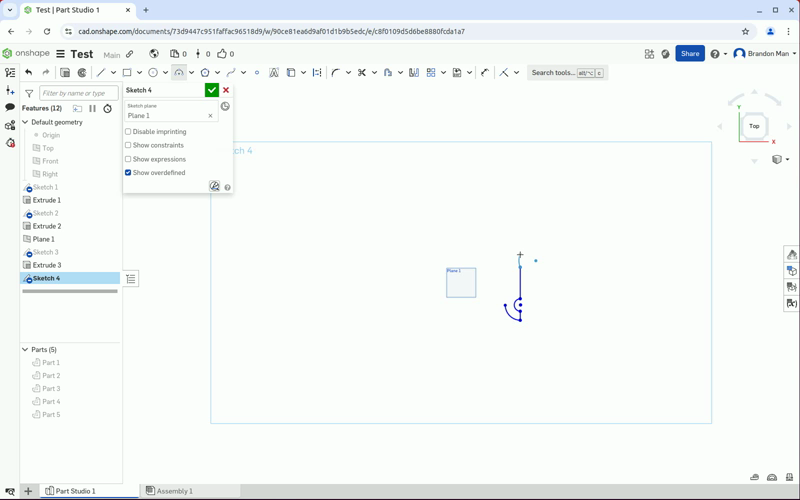
mouse_move(513, 260)
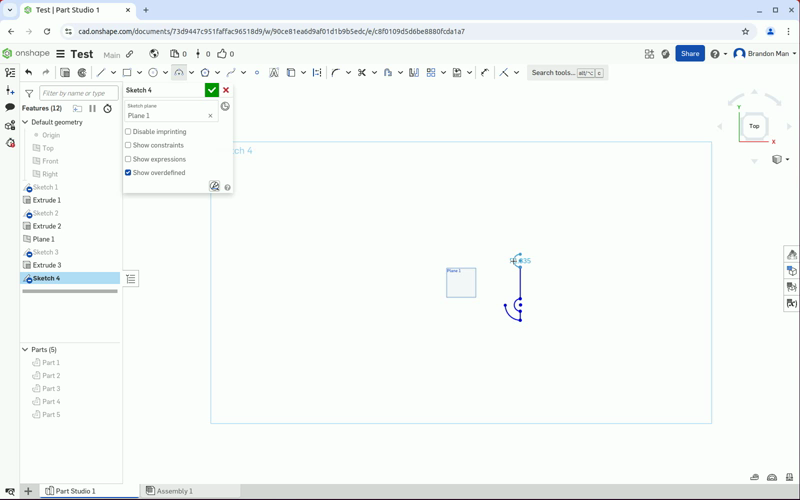
click(513, 260)
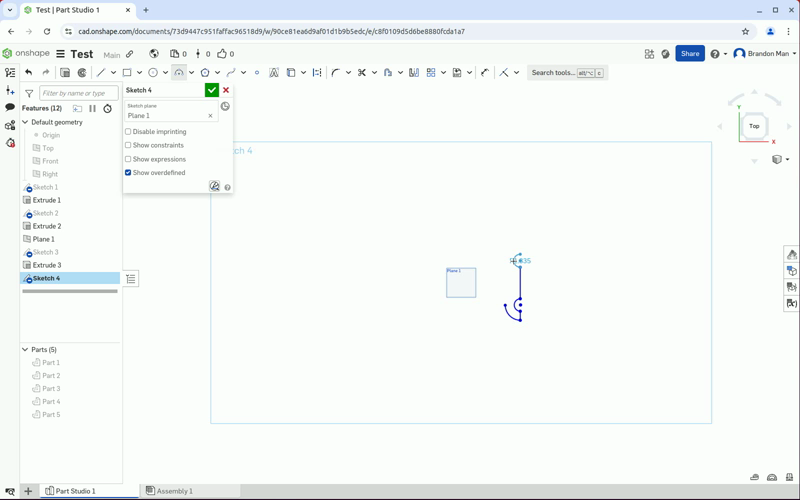
key_up(shift)
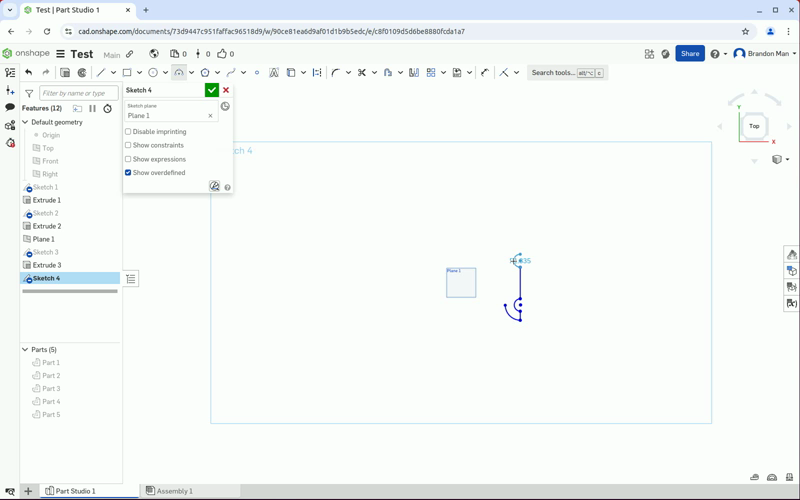
key(esc)
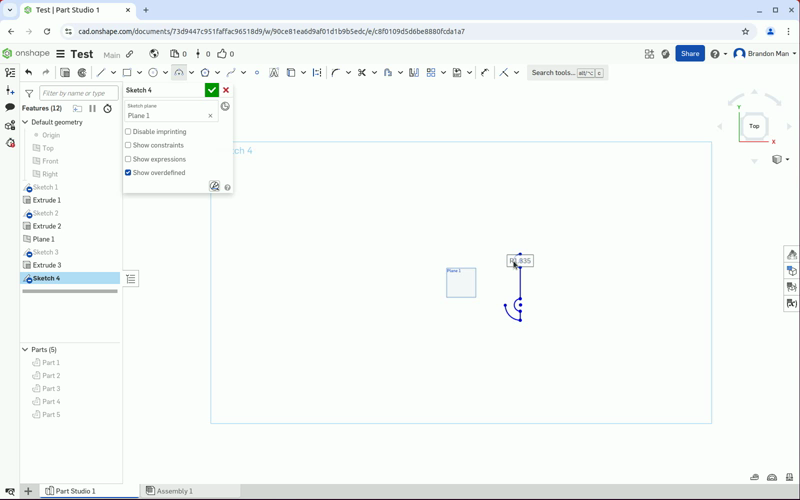
key(l)
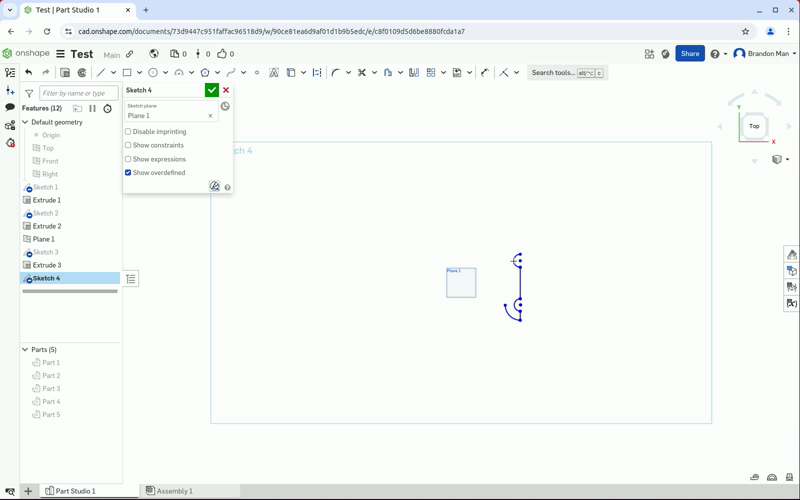
mouse_move(520, 254)
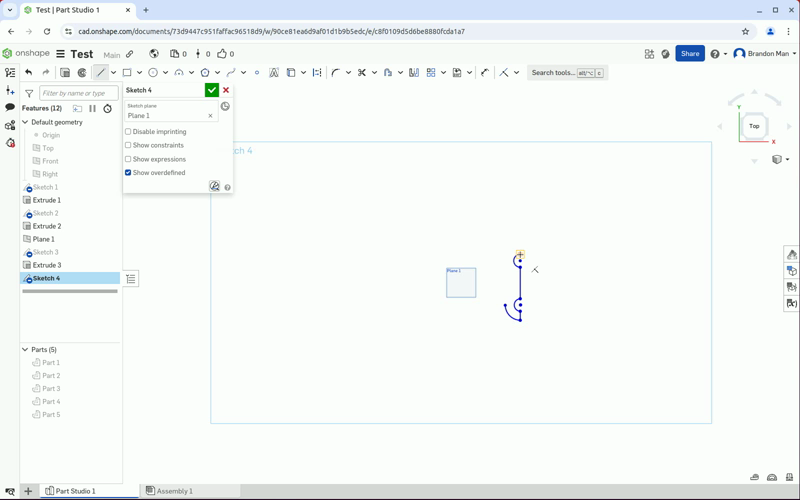
click(520, 254)
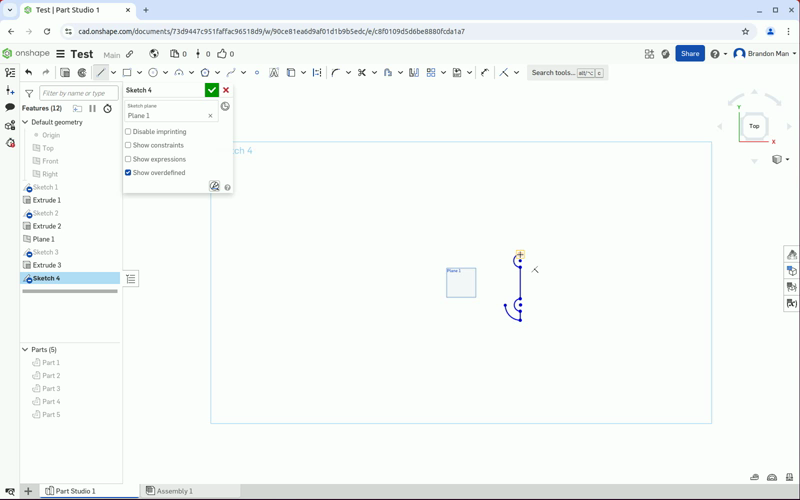
key_down(shift)
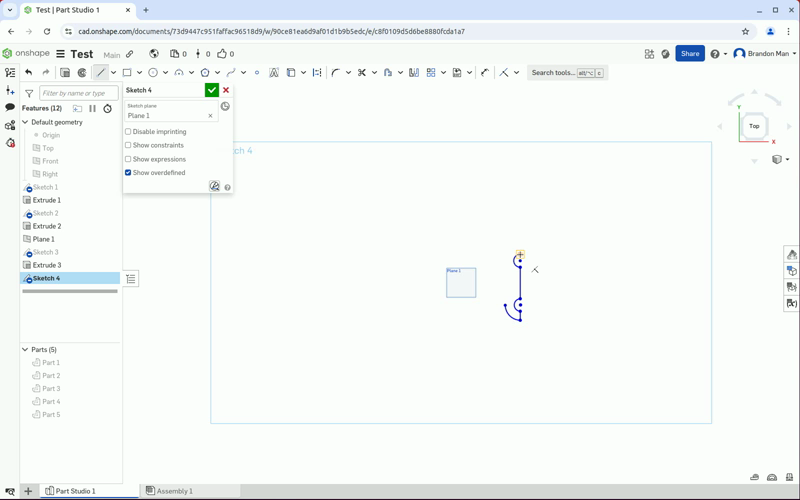
mouse_move(550, 254)
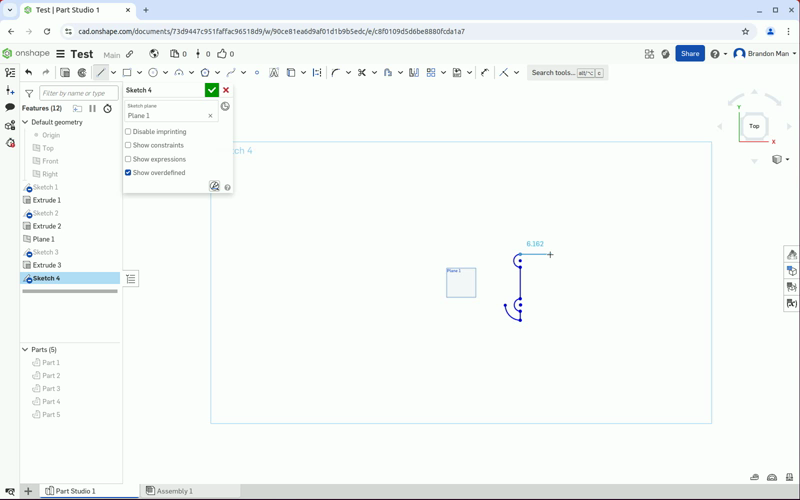
mouse_move(520, 246)
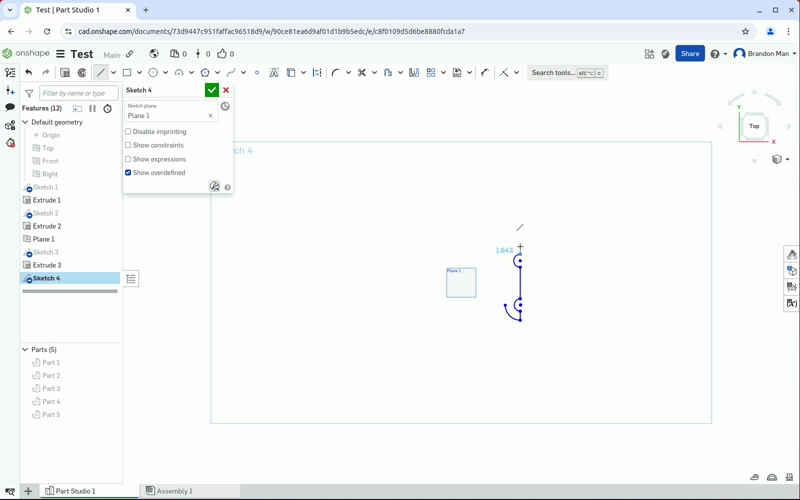
click(520, 246)
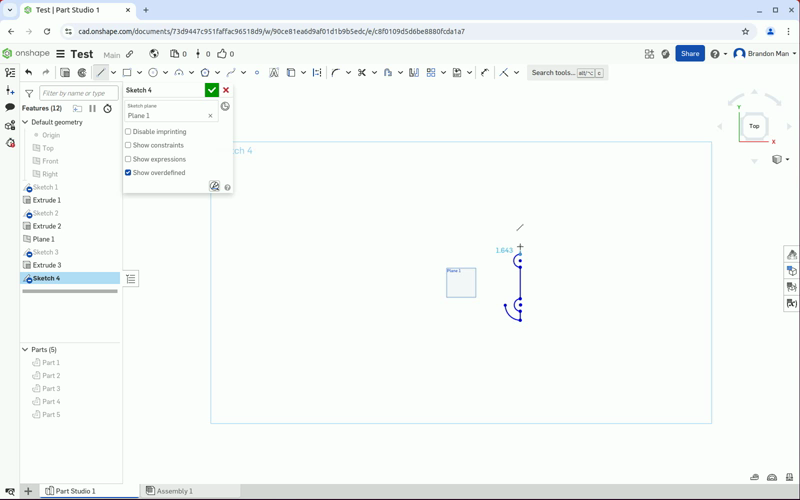
key_up(shift)
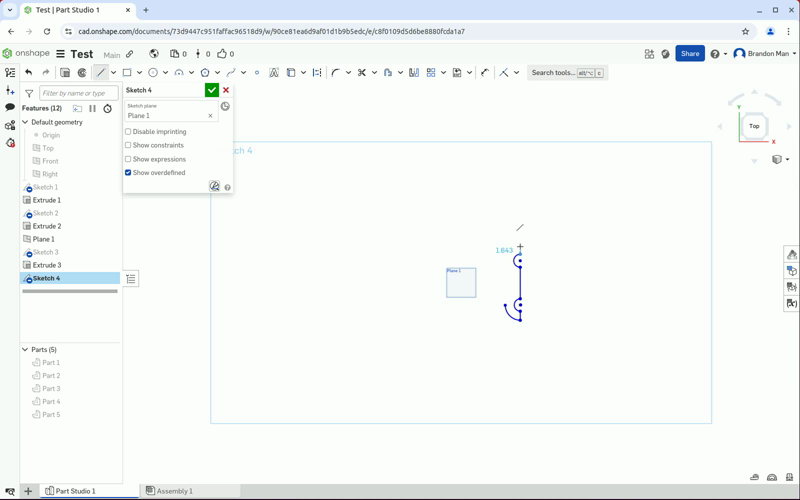
key(esc)
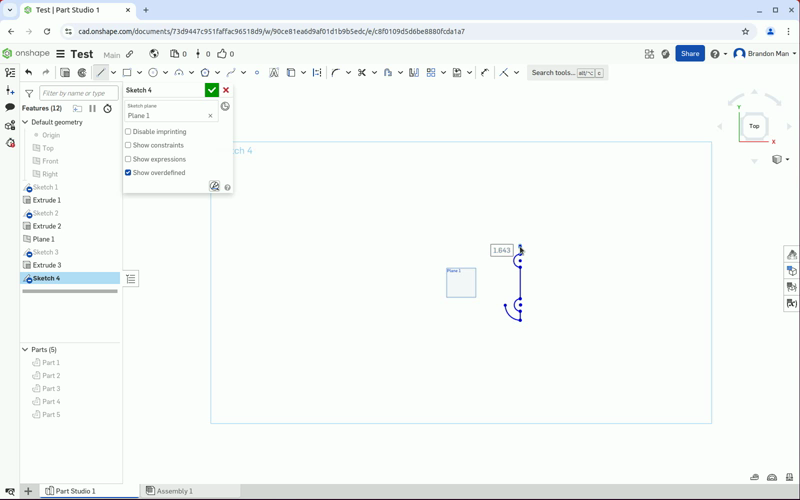
key(a)
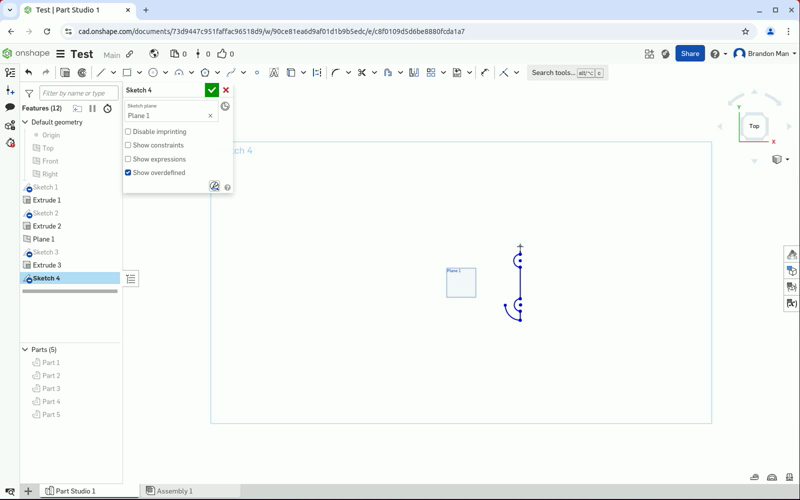
mouse_move(520, 246)
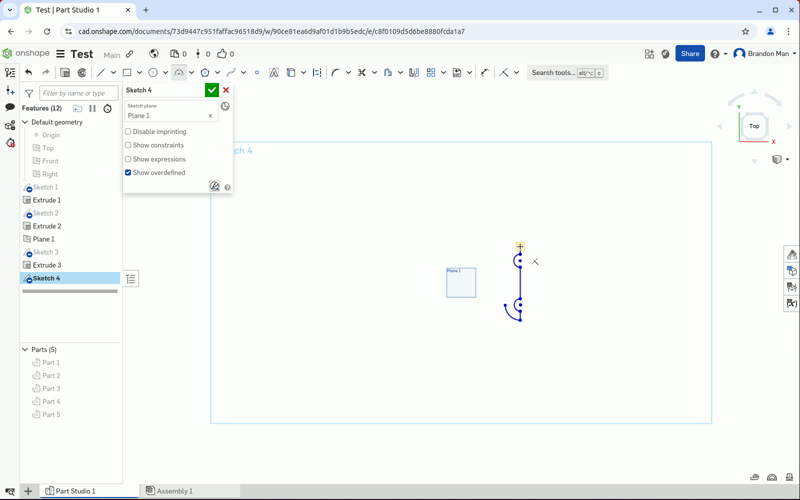
click(520, 246)
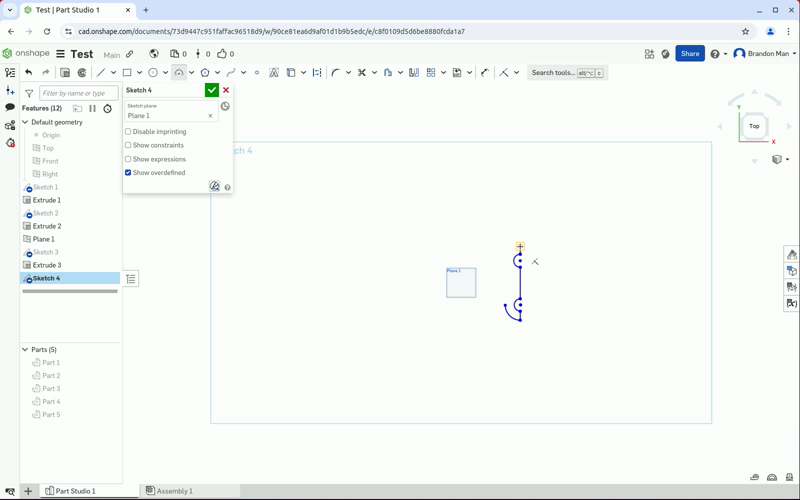
key_down(shift)
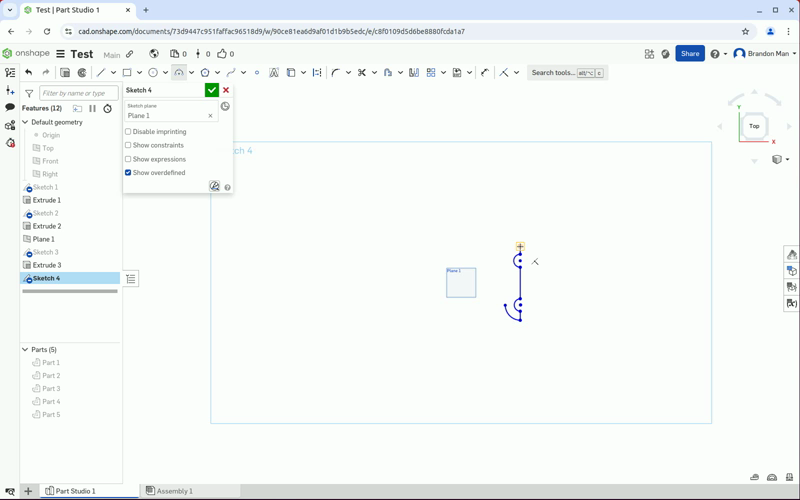
mouse_move(505, 261)
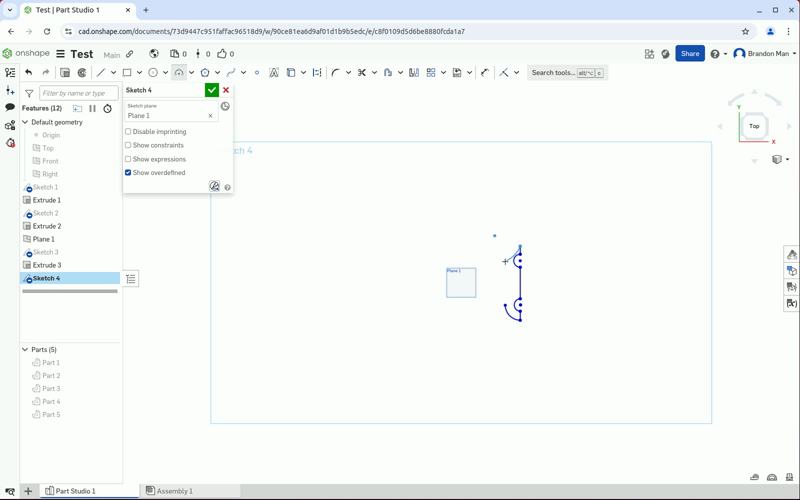
click(505, 261)
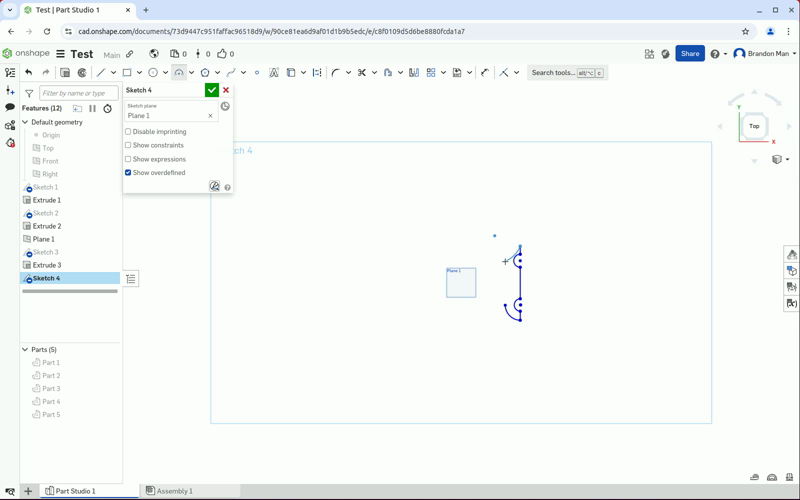
mouse_move(509, 250)
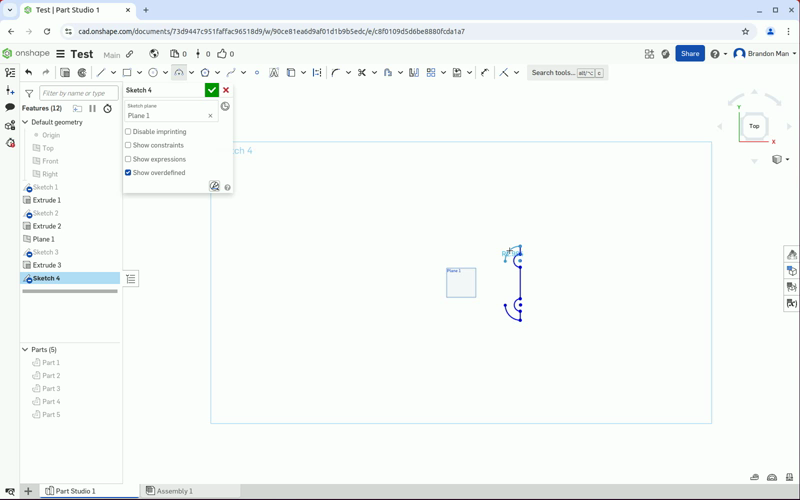
click(509, 250)
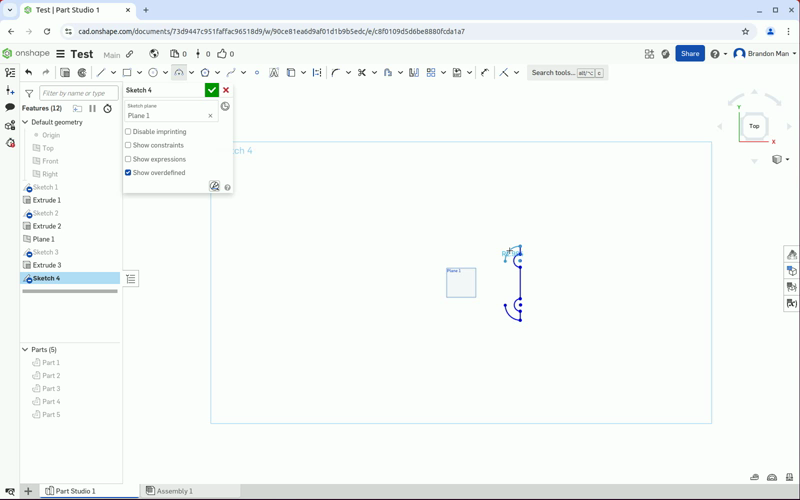
key_up(shift)
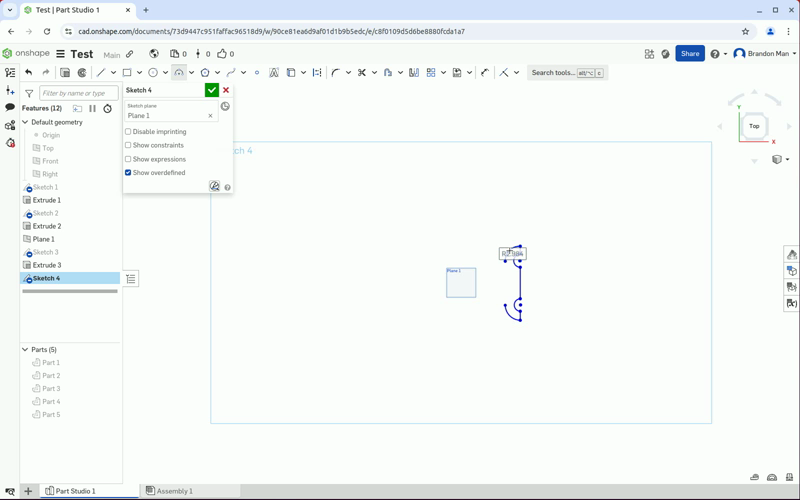
key(esc)
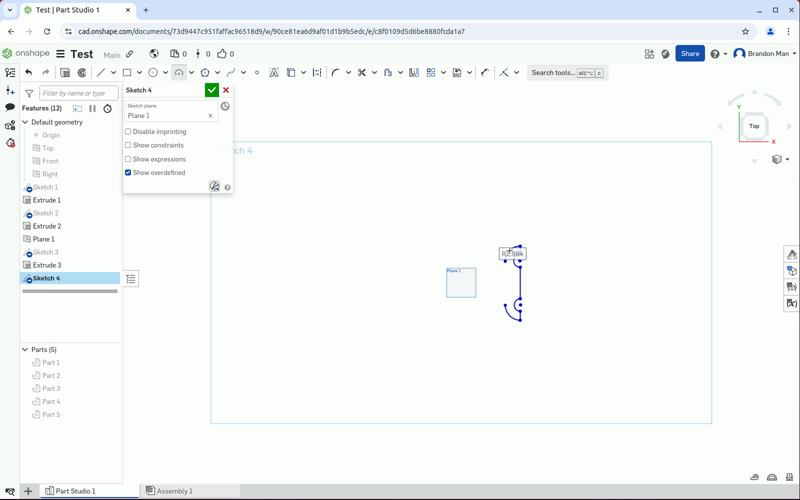
key(l)
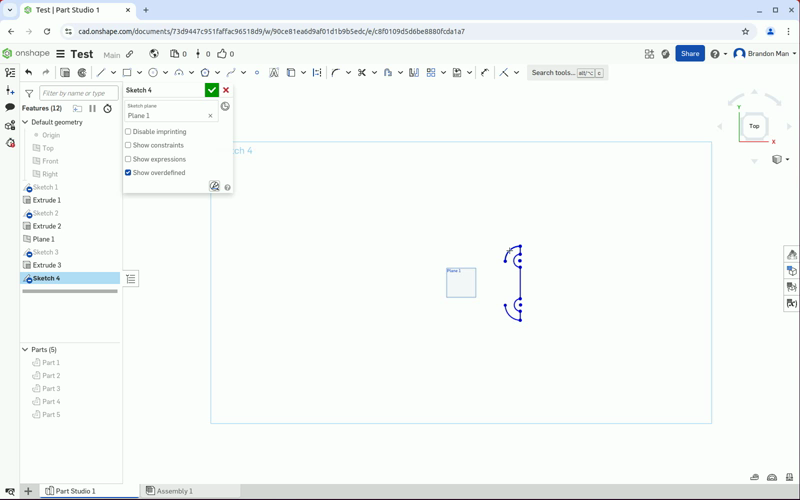
mouse_move(505, 261)
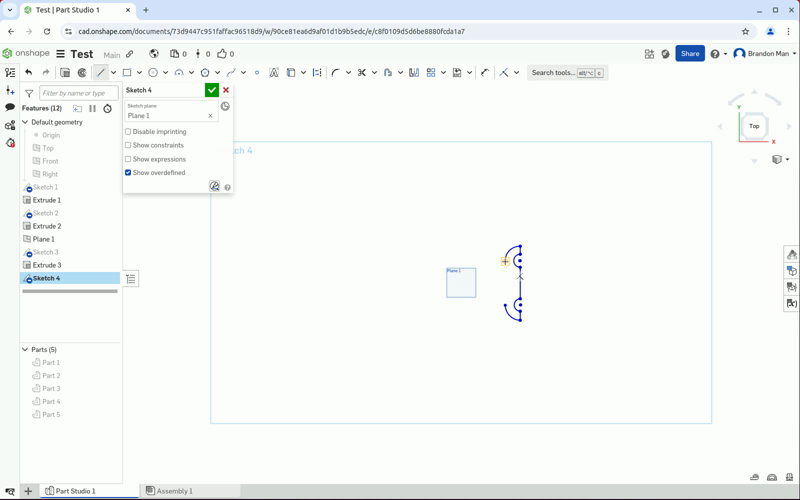
click(505, 261)
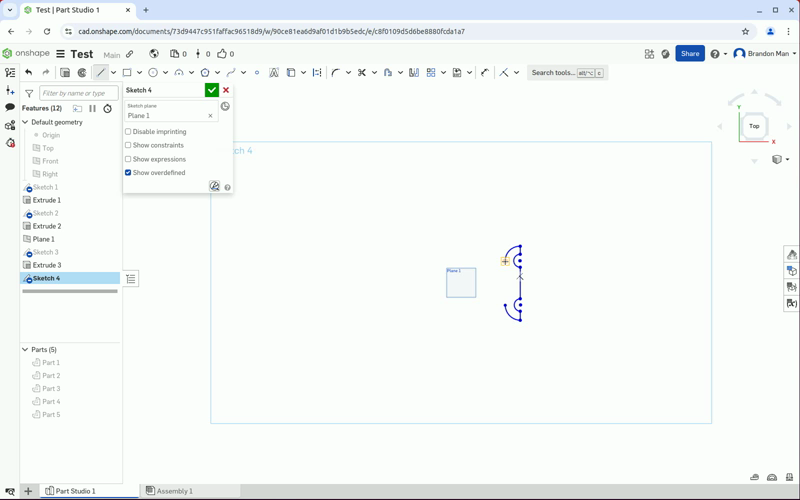
mouse_move(535, 261)
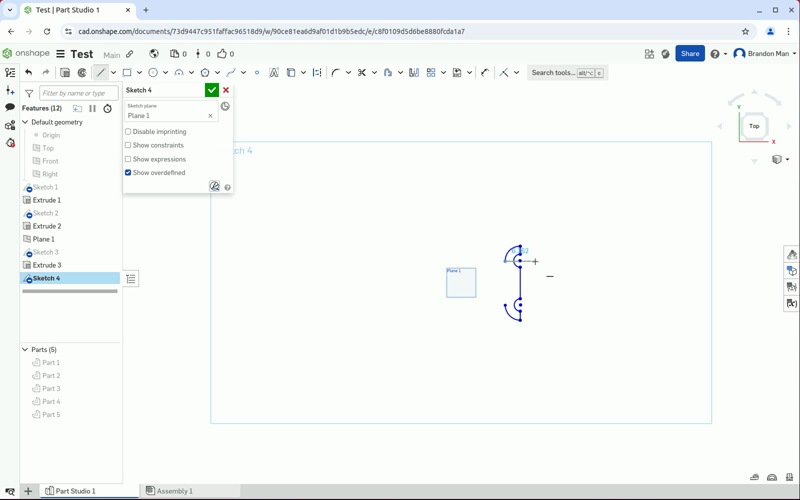
key_down(shift)
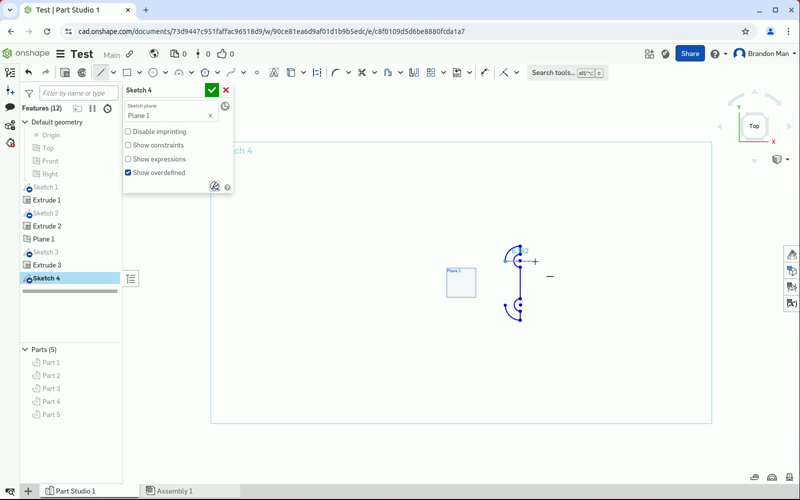
mouse_move(505, 305)
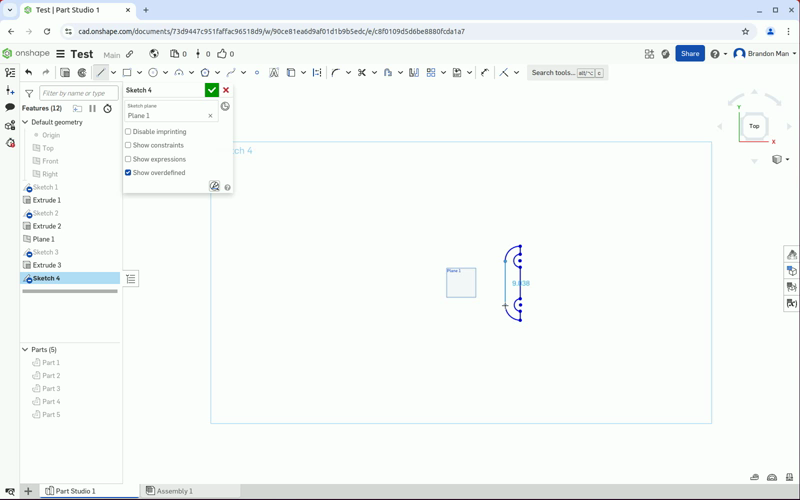
key_up(shift)
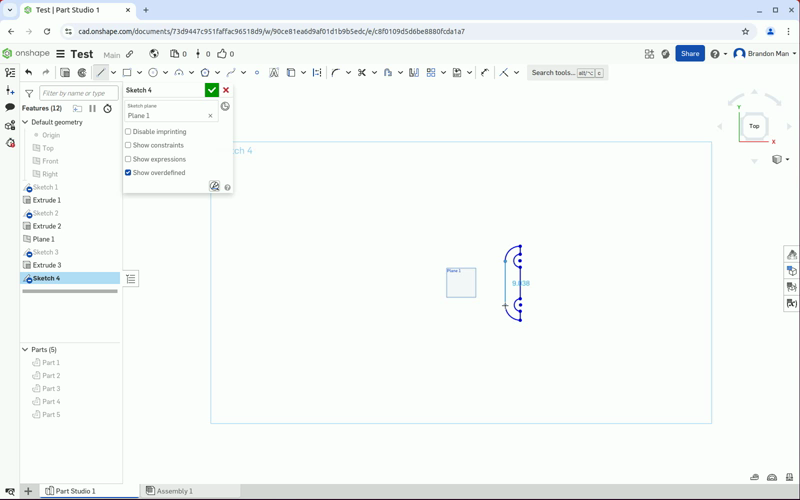
click(505, 305)
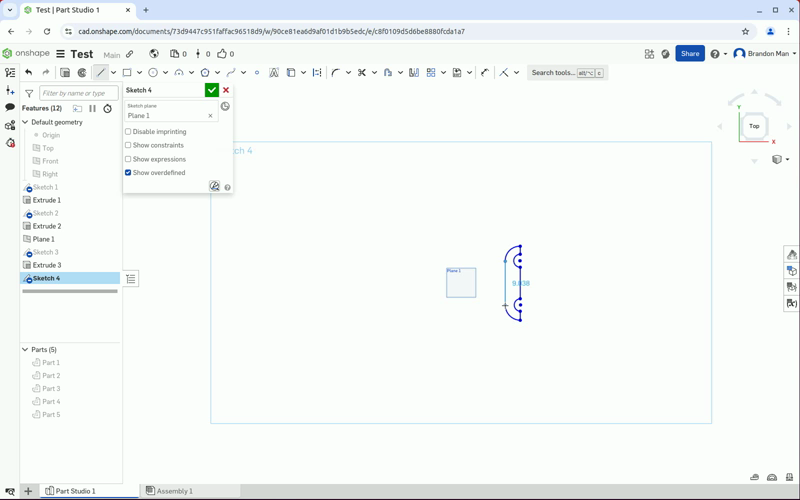
key(esc)
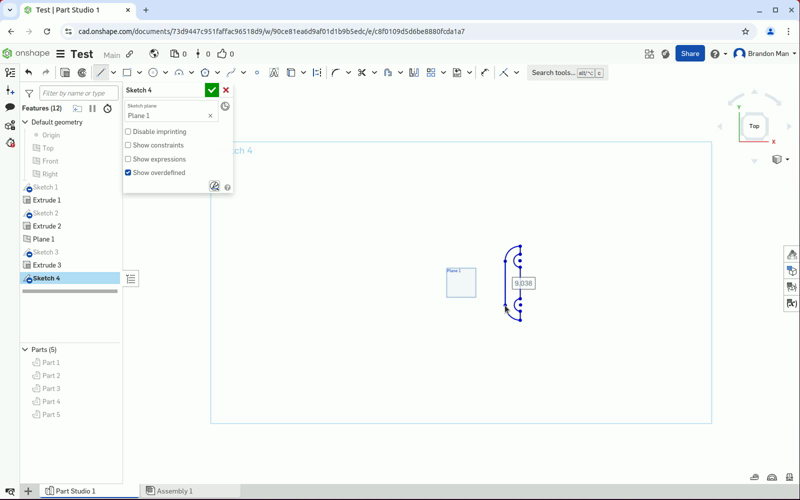
mouse_move(518, 247)
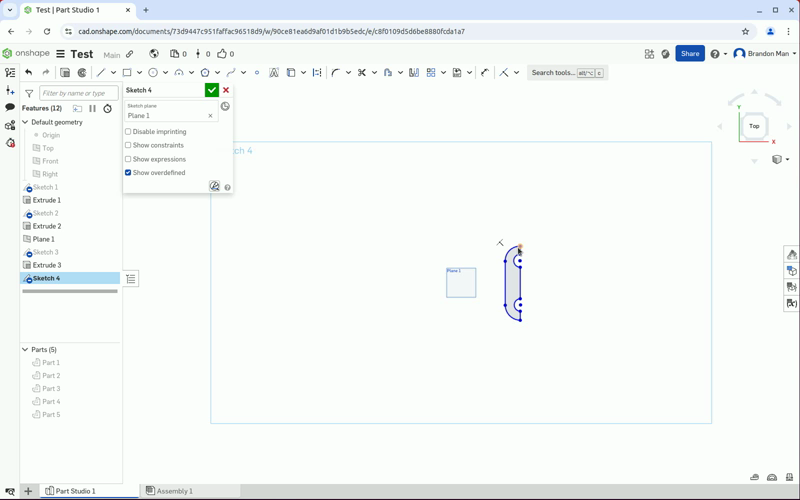
scroll(6)
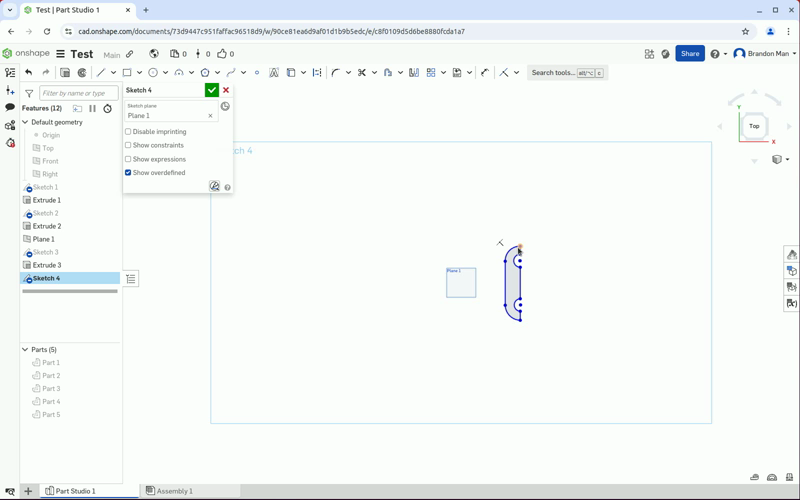
scroll(6)
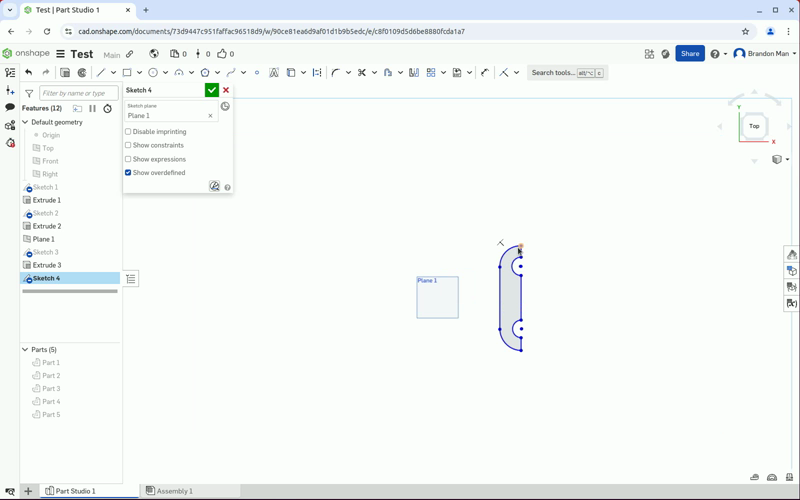
scroll(6)
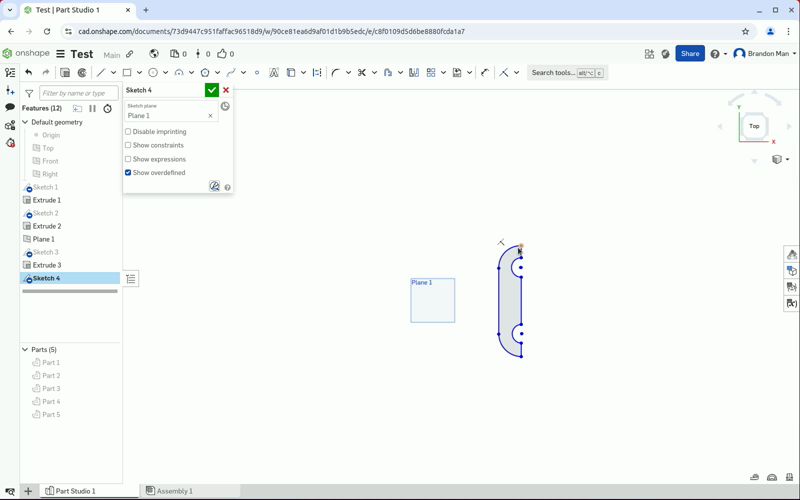
scroll(6)
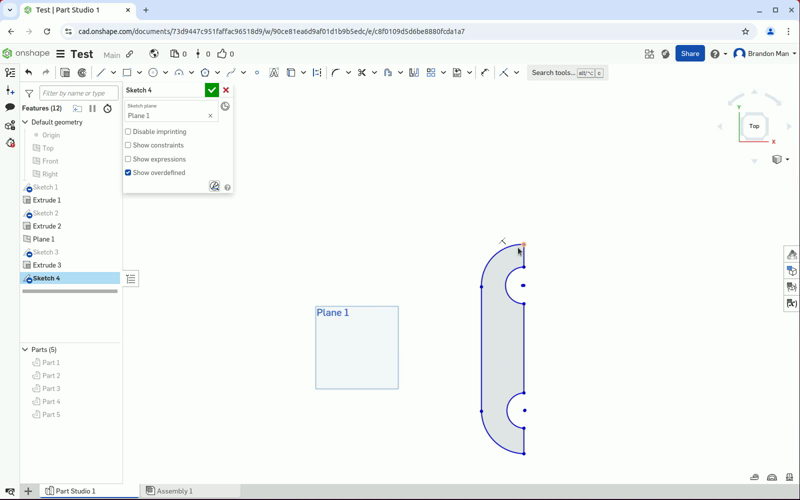
scroll(6)
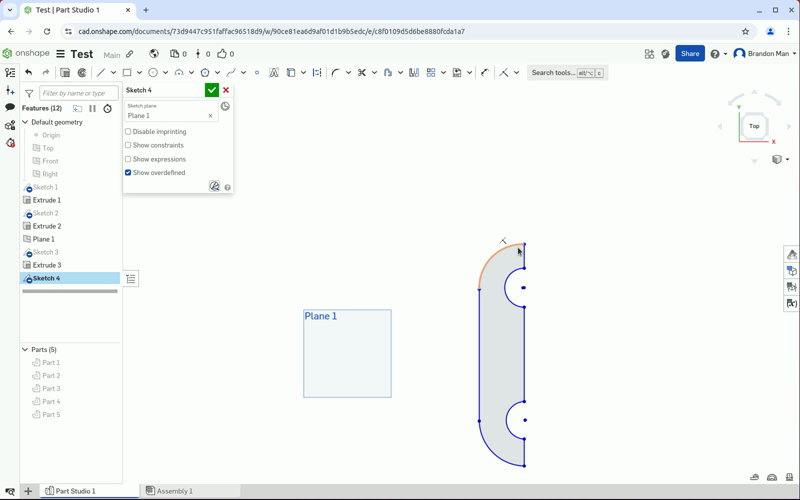
scroll(6)
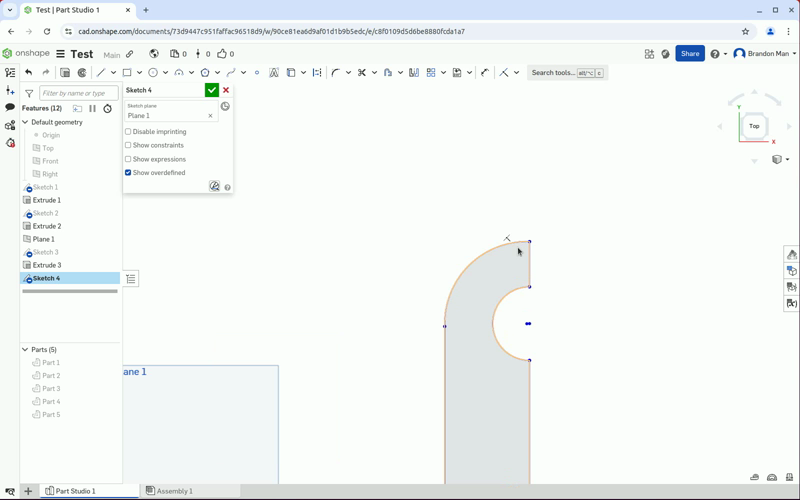
scroll(6)
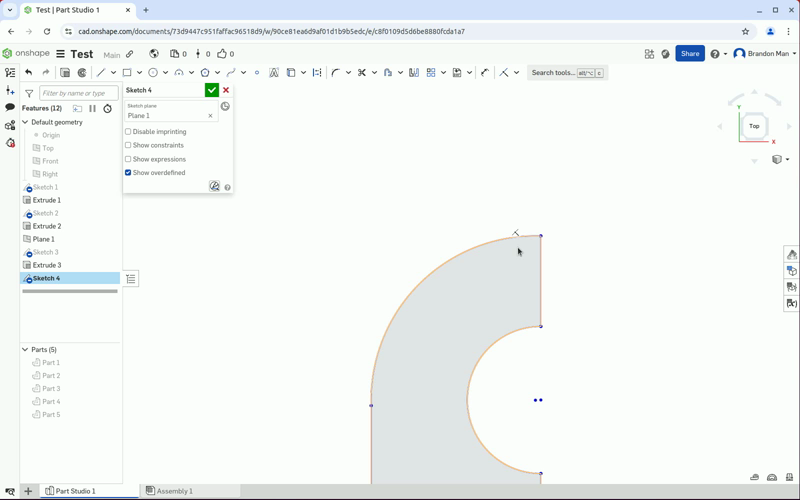
click(518, 247)
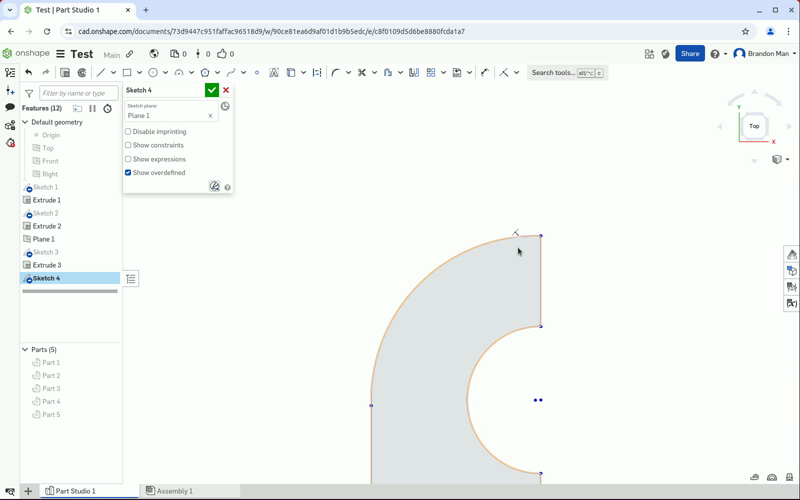
scroll(-6)
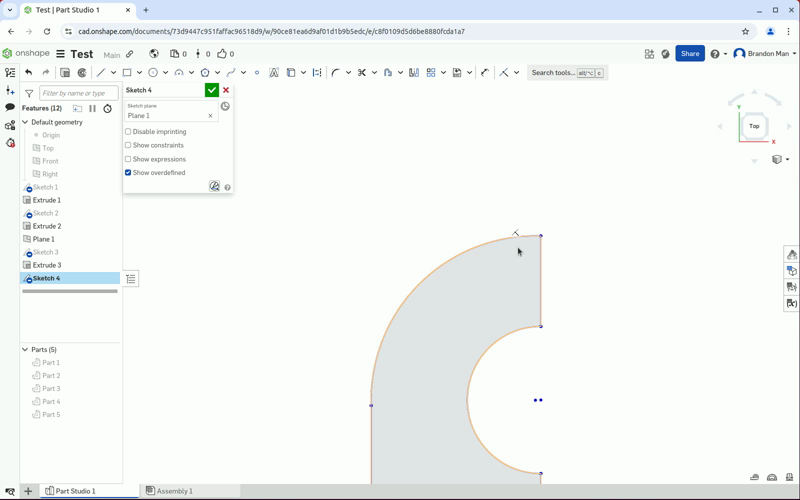
scroll(-6)
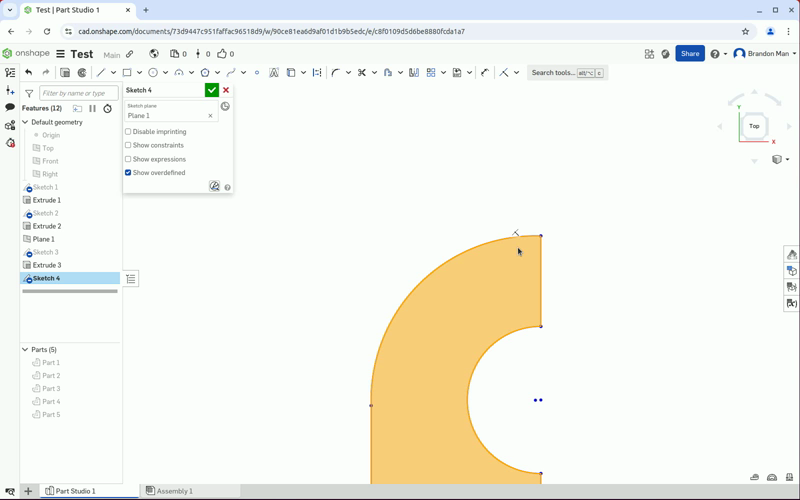
scroll(-6)
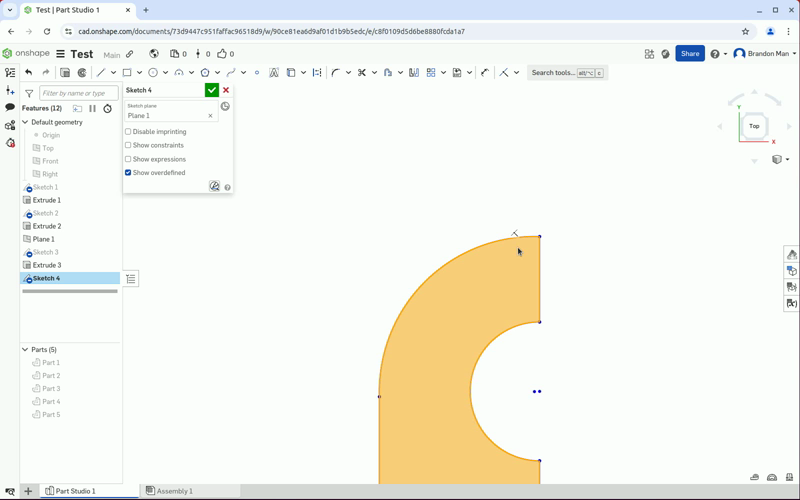
scroll(-6)
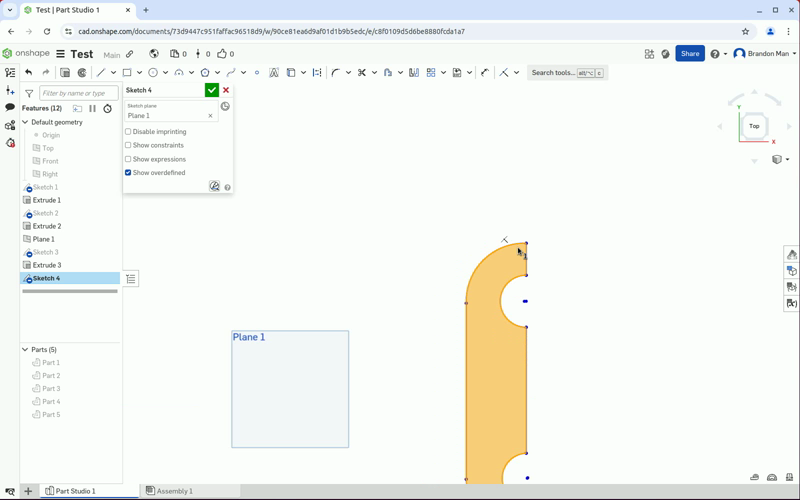
scroll(-6)
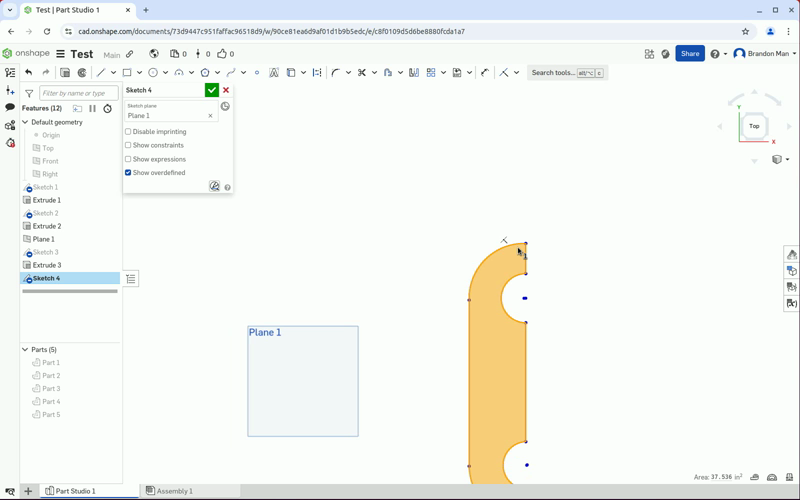
scroll(-6)
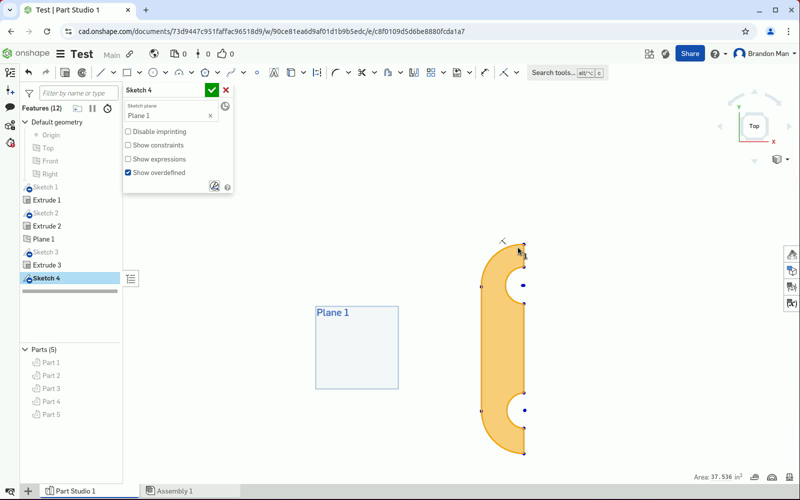
scroll(-6)
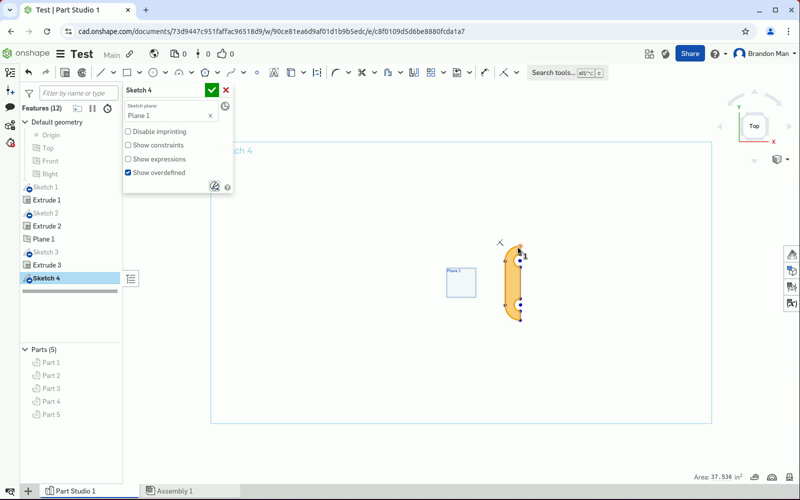
mouse_move(73, 352)
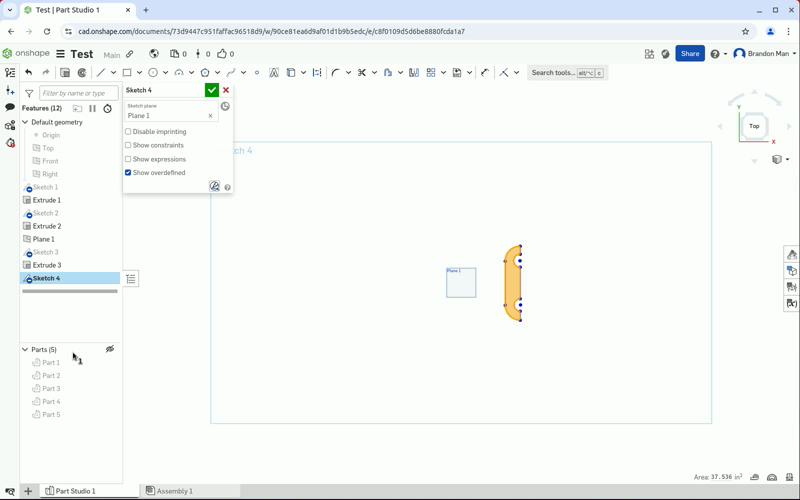
key(shift+y)
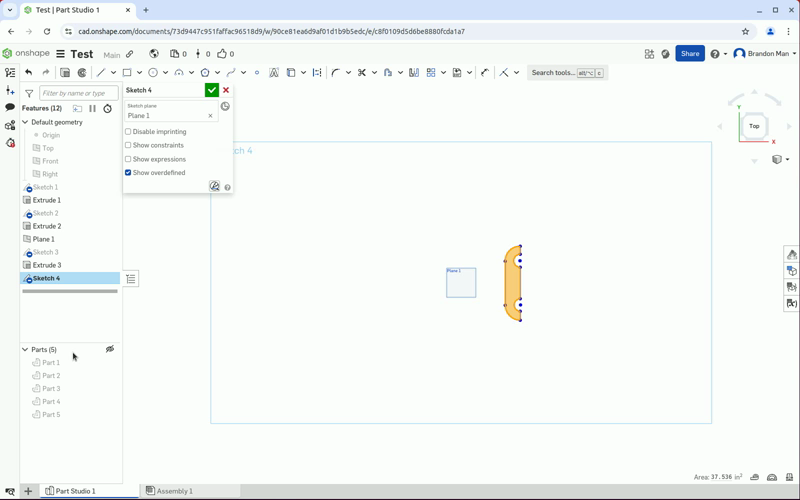
key(shift+e)
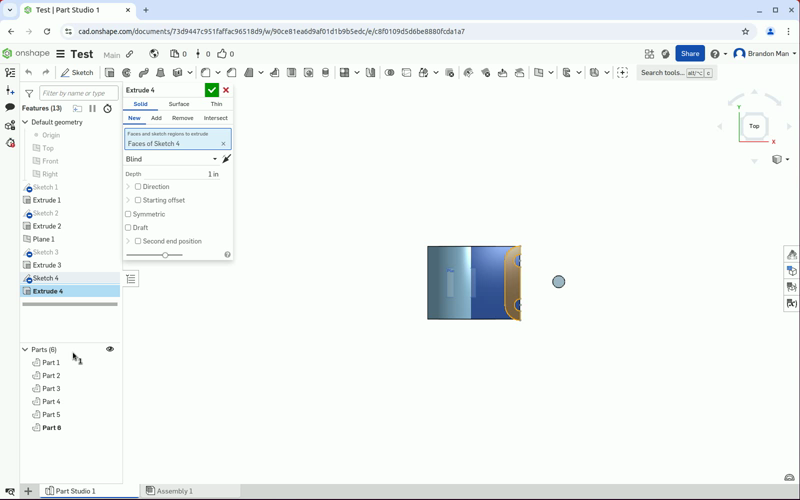
mouse_move(143, 106)
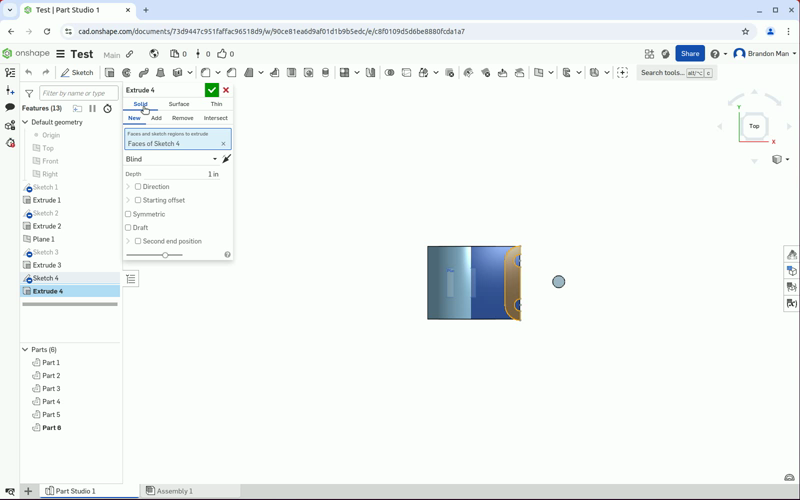
click(143, 106)
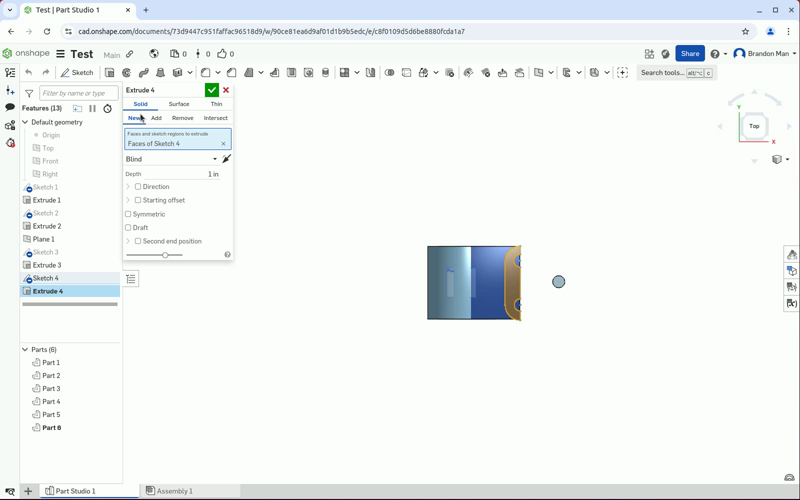
mouse_move(137, 120)
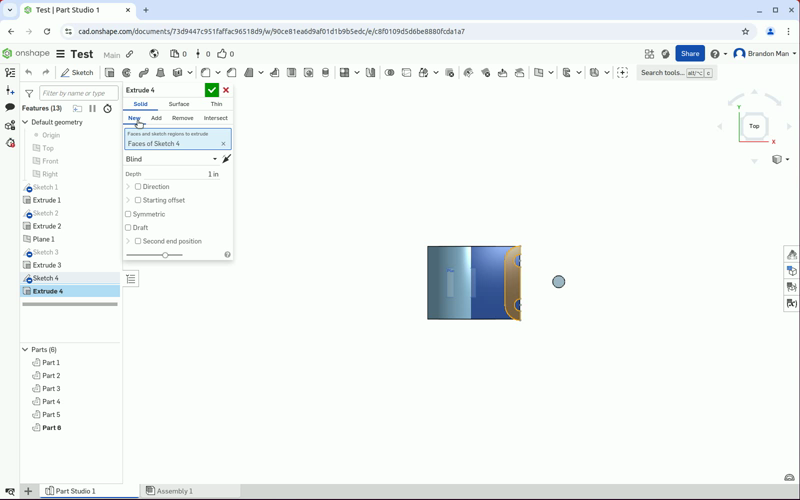
click(137, 120)
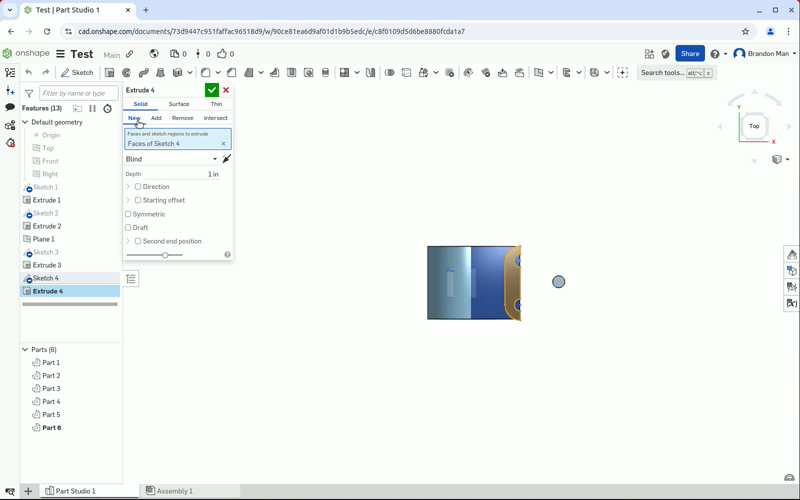
key(tab, 4)
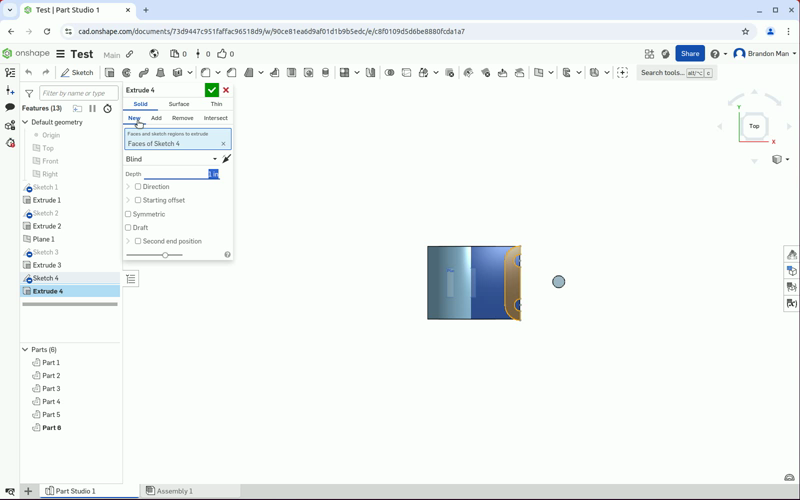
text(-3.851)
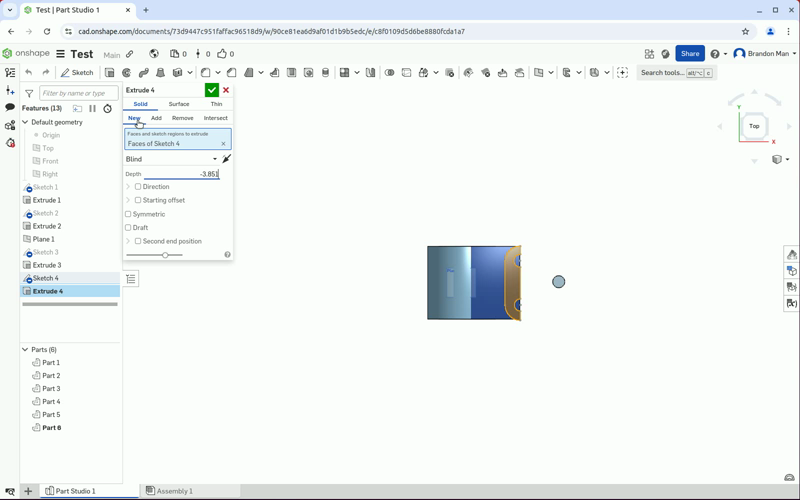
key(tab, 3)
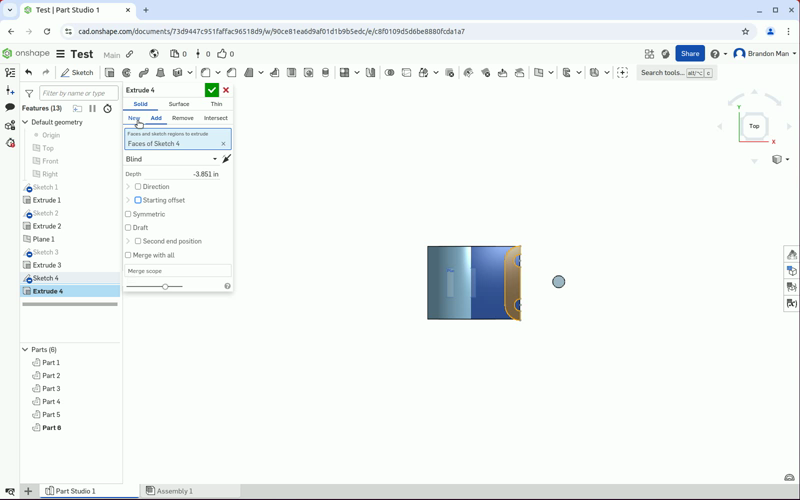
key(tab, 2)
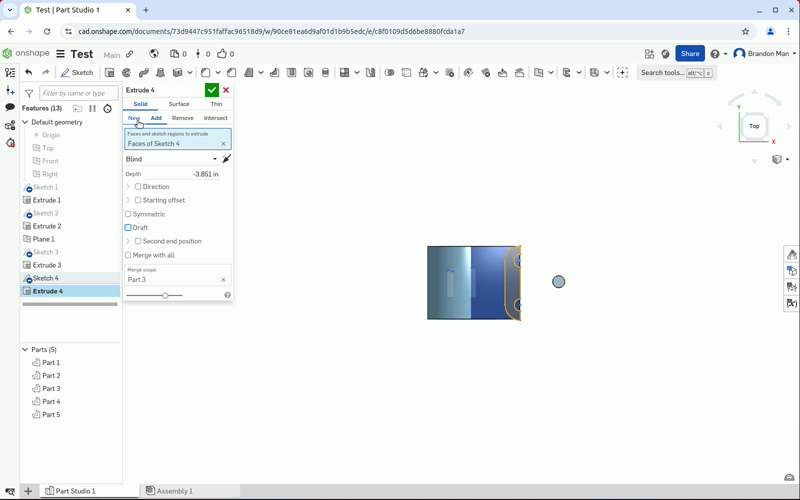
key(space)
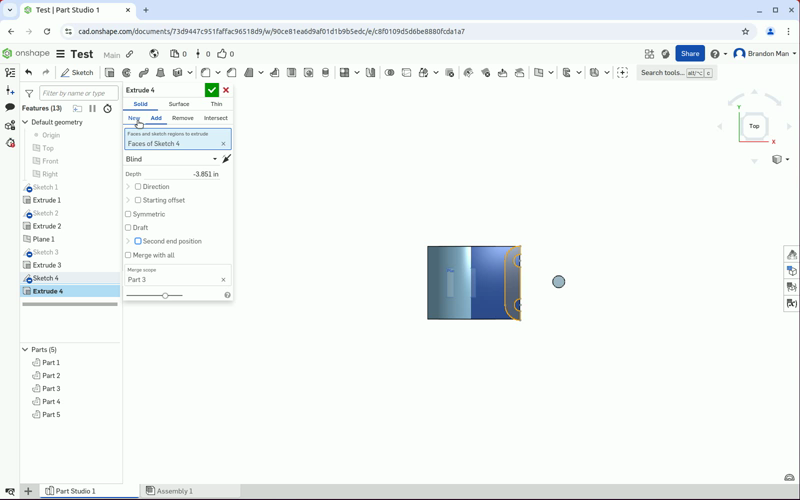
key(tab, 3)
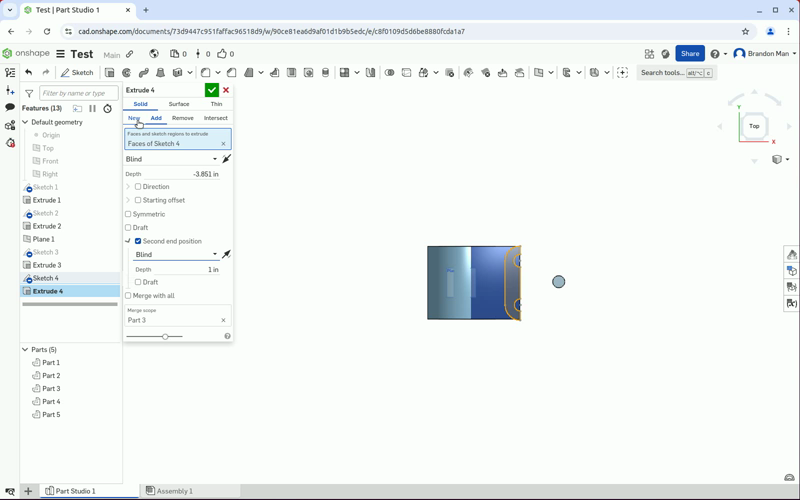
text(1.204)
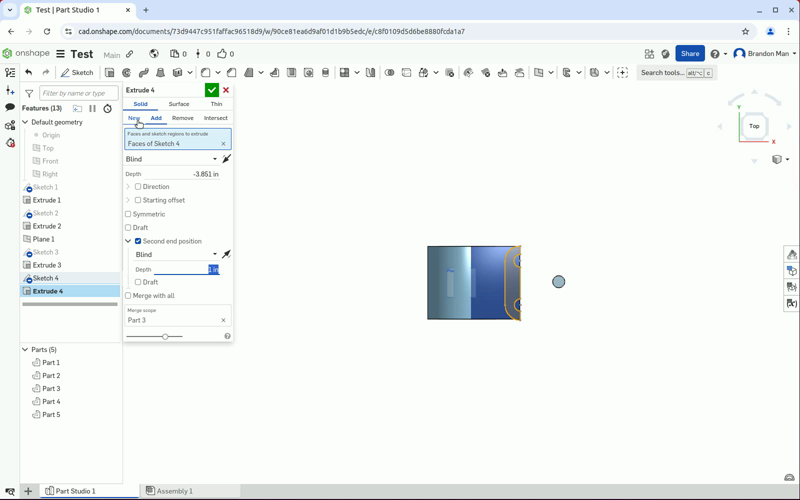
key(enter)
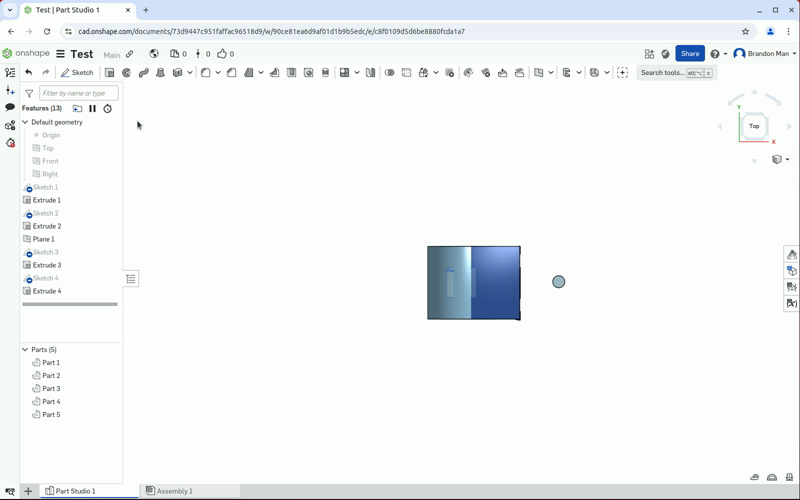
key(shift+h)
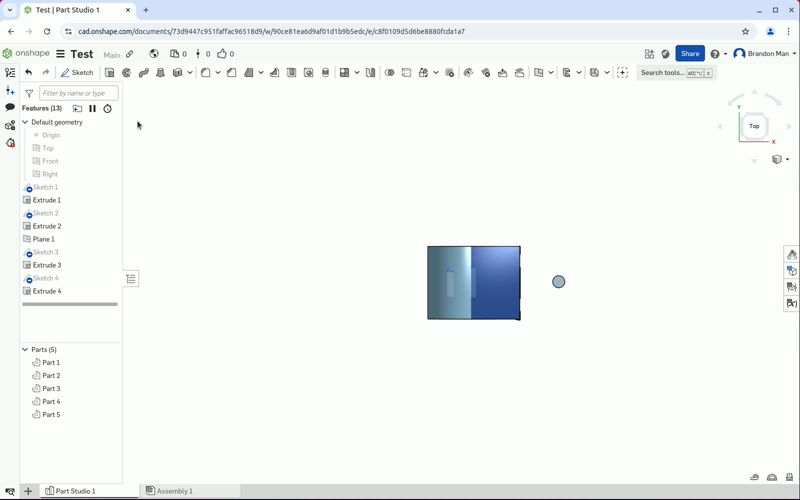
key(shift+h)
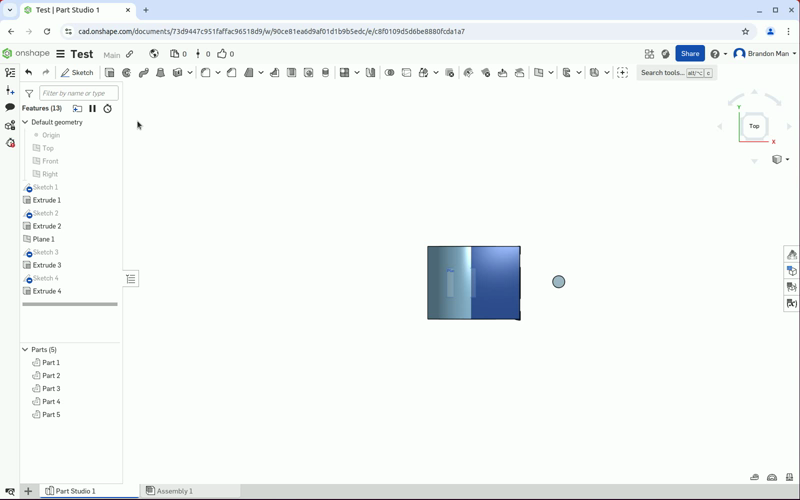
mouse_move(73, 189)
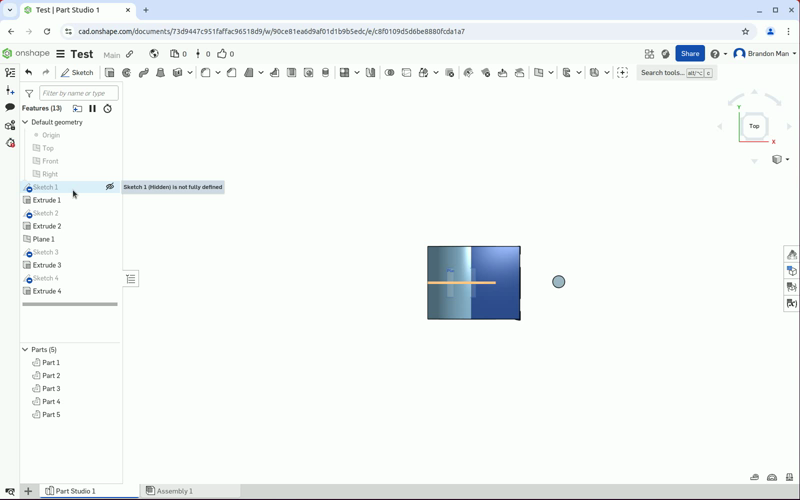
click(73, 189)
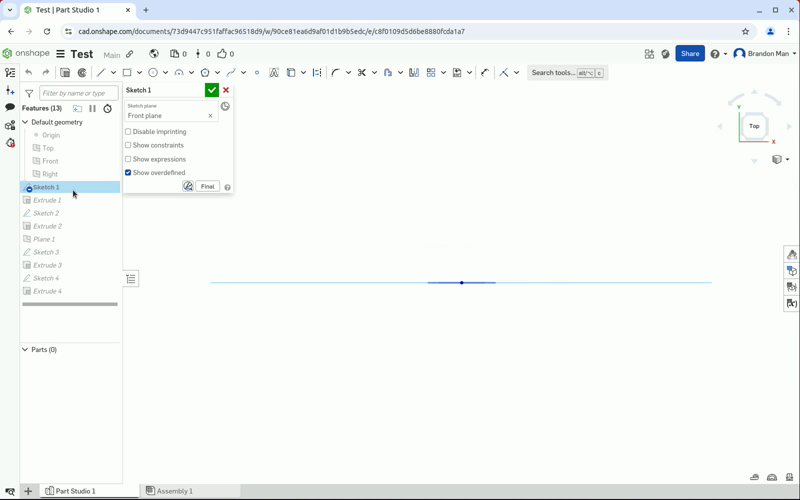
mouse_move(229, 92)
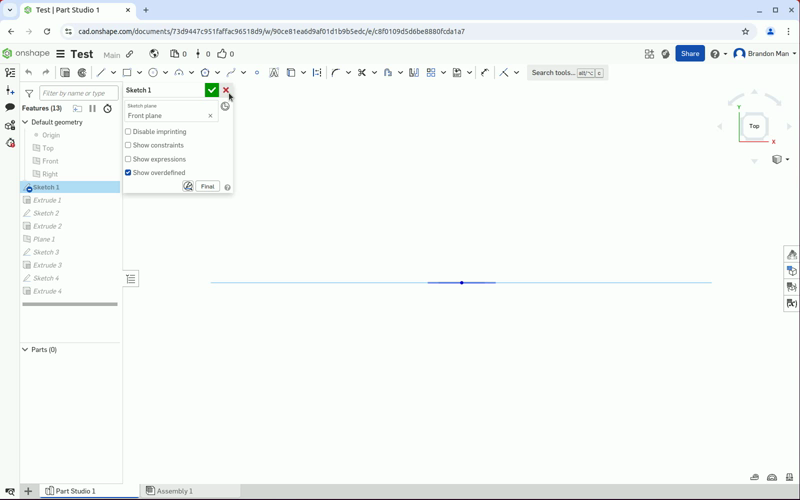
click(229, 92)
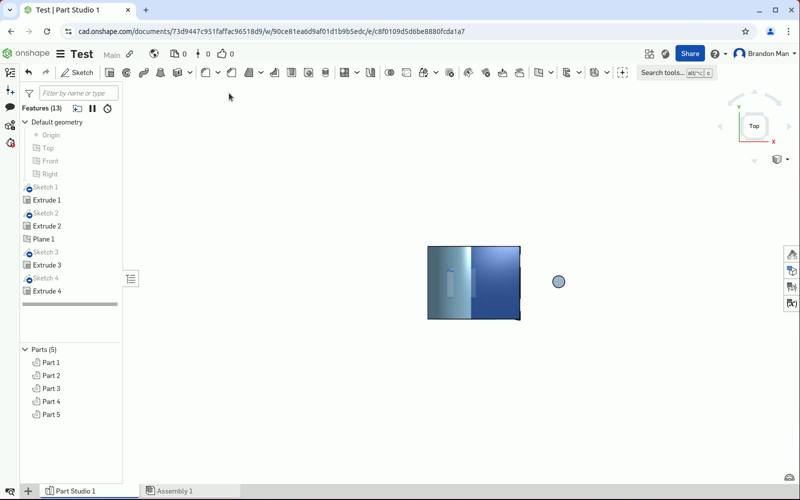
mouse_move(73, 352)
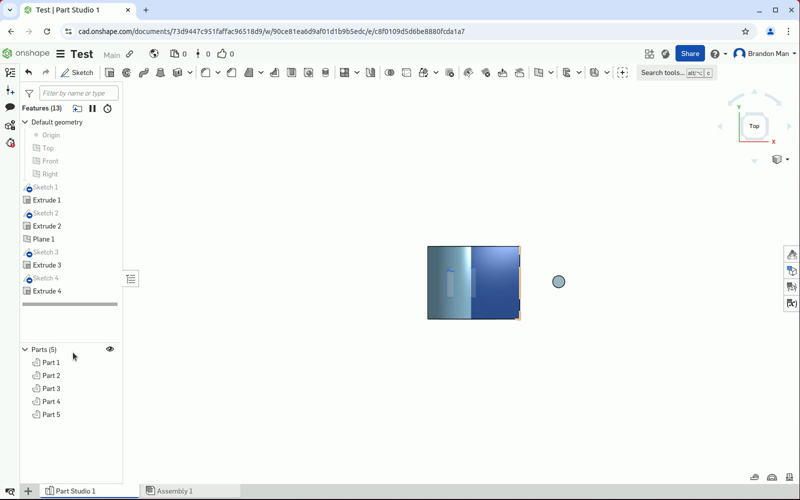
key(y)
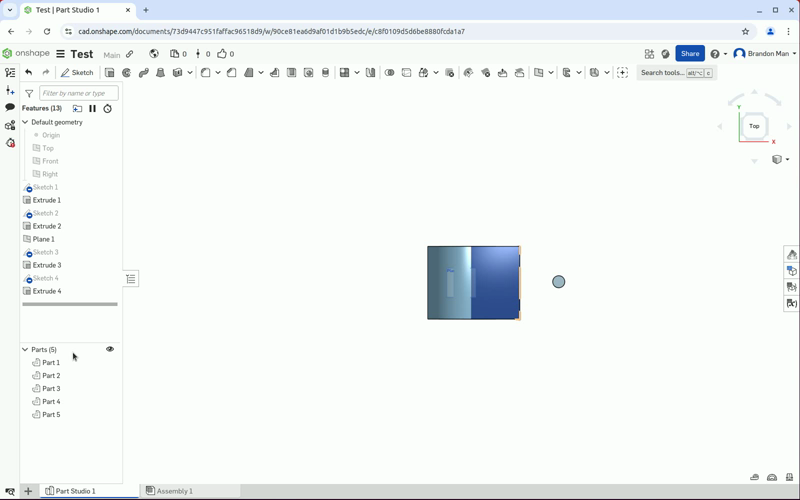
key(shift+p)
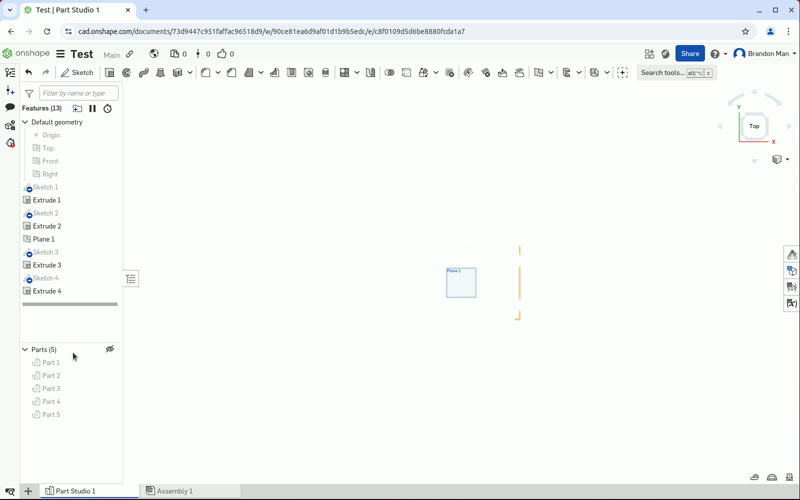
key(space)
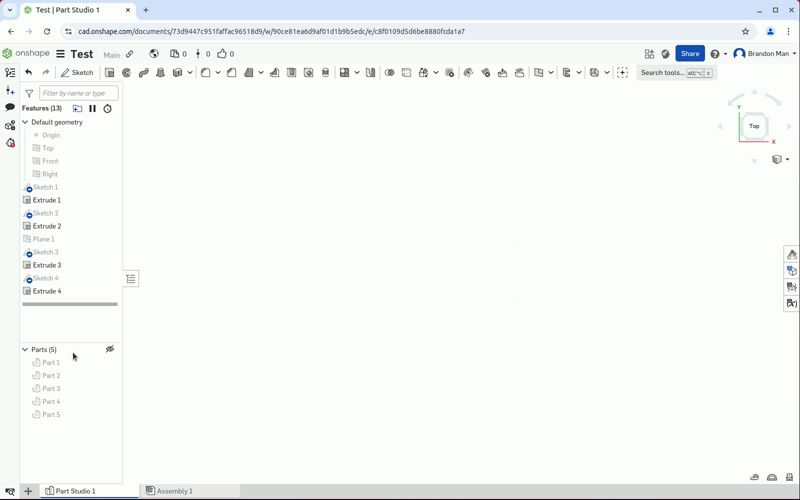
key_down(shift)
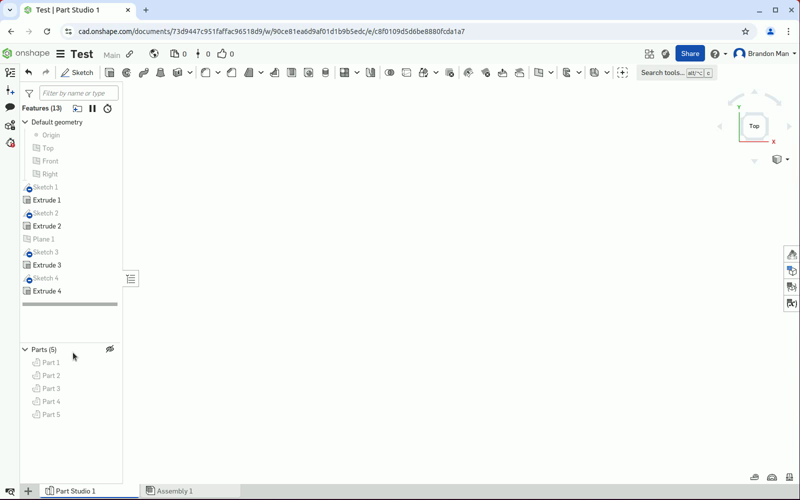
key(up)
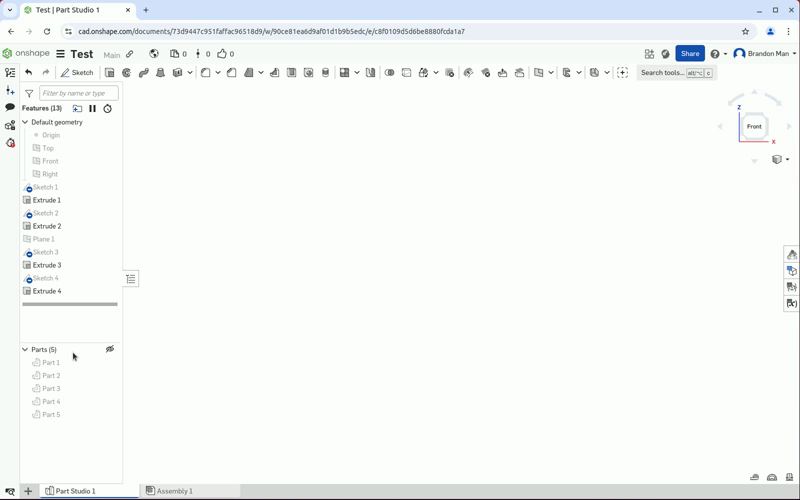
key_up(shift)
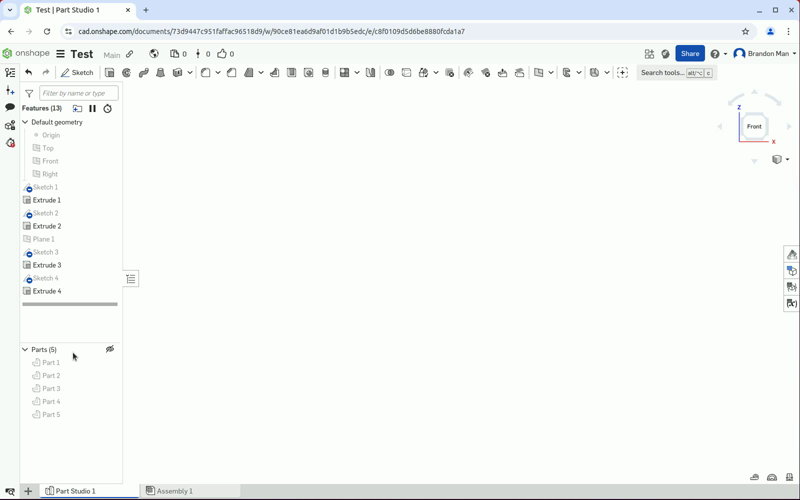
mouse_move(73, 352)
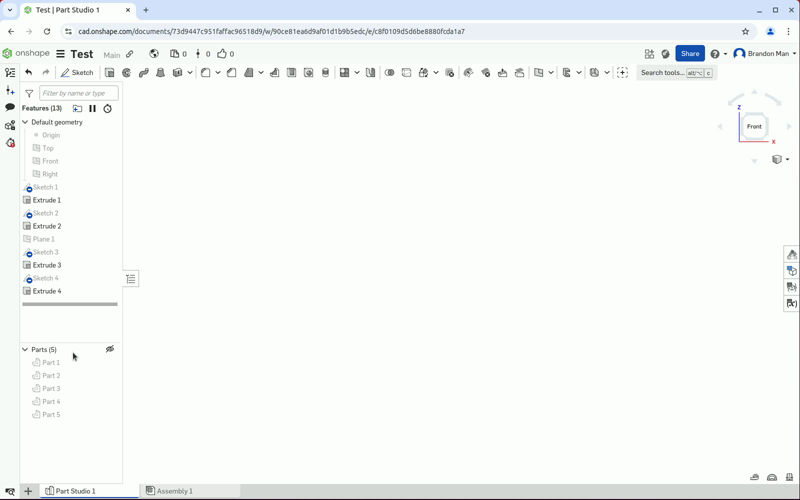
key(shift+y)
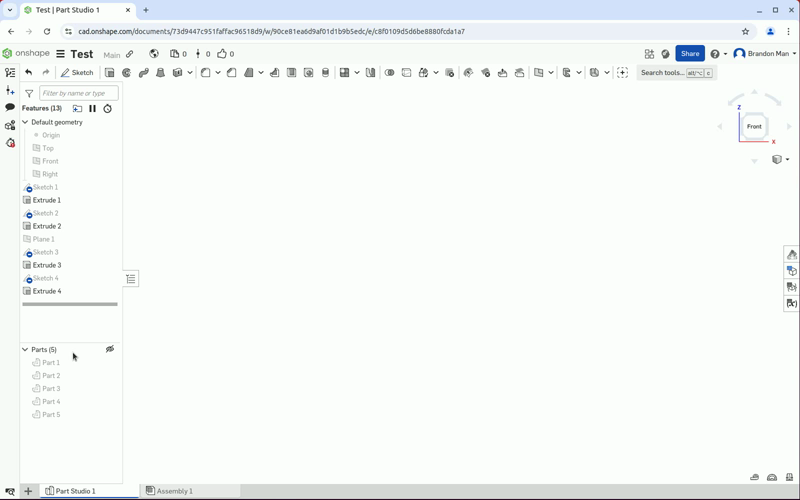
key(shift+s)
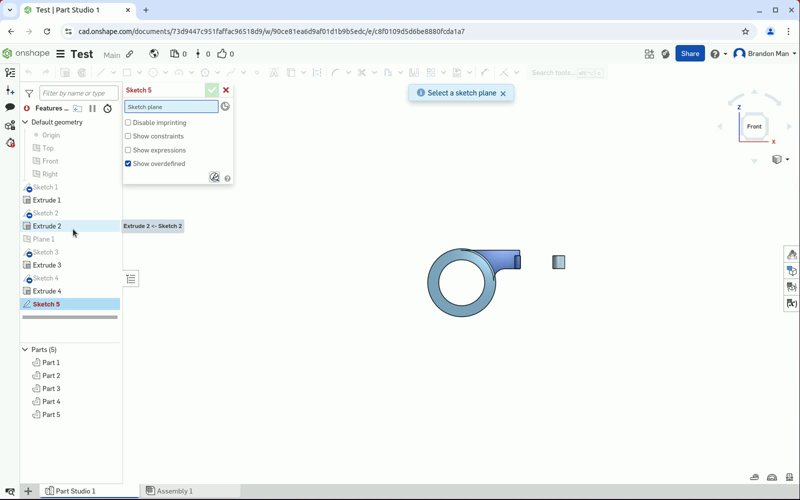
scroll(3)
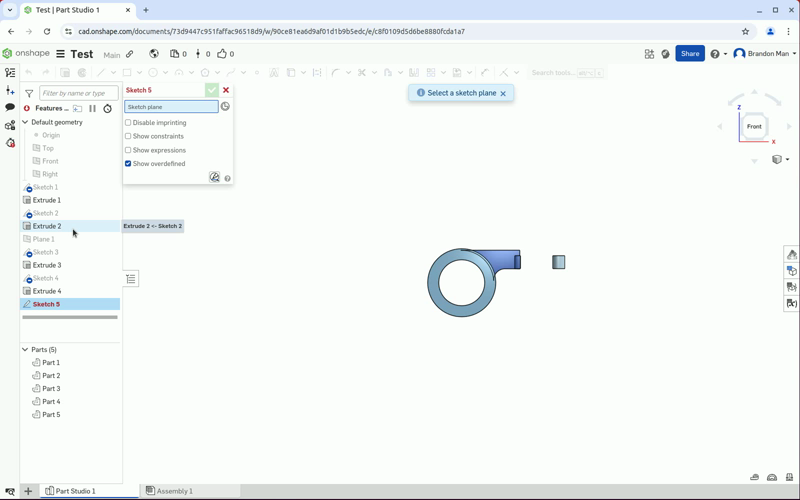
mouse_move(73, 163)
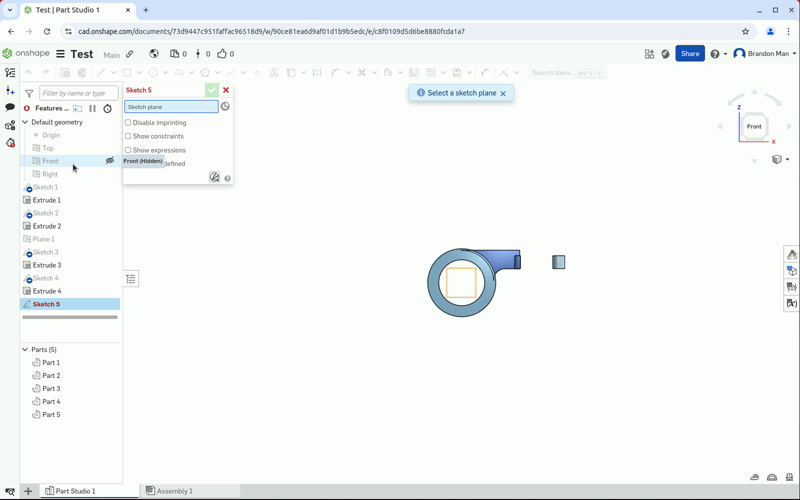
click(73, 163)
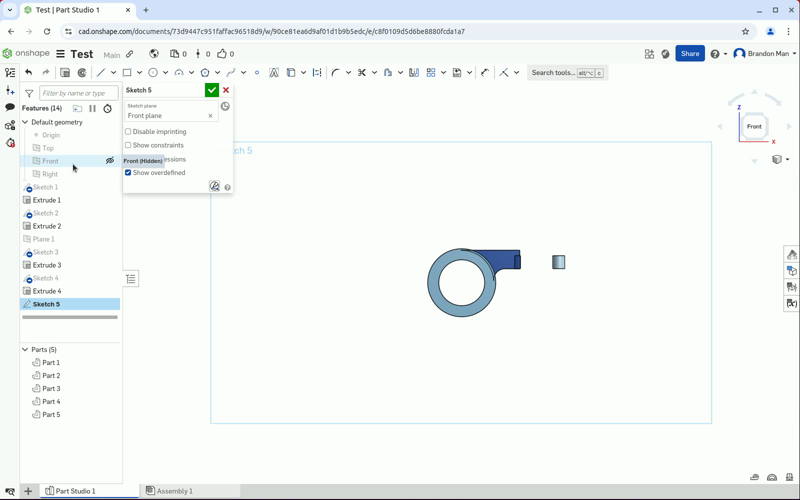
mouse_move(73, 352)
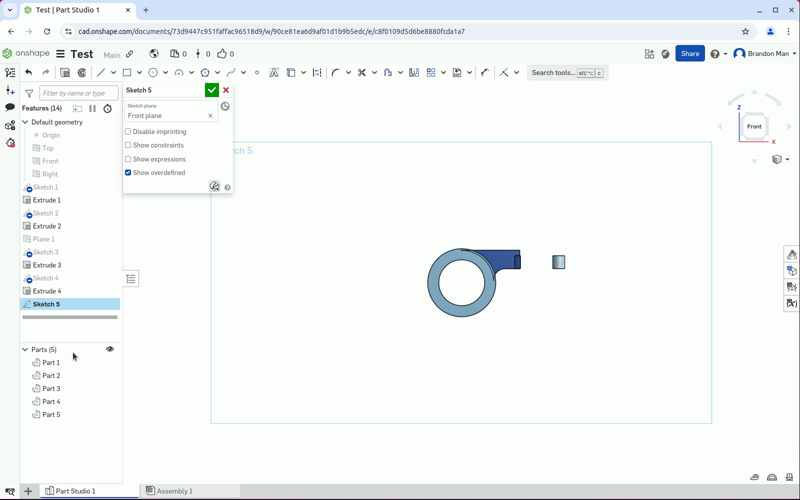
key(y)
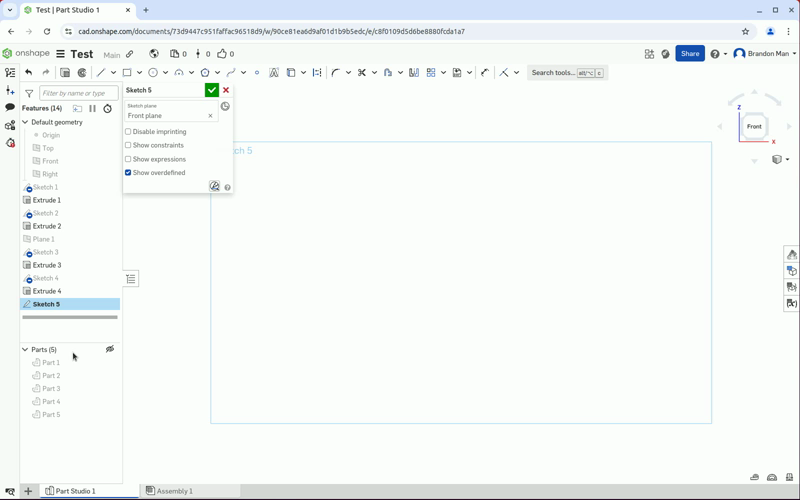
key(l)
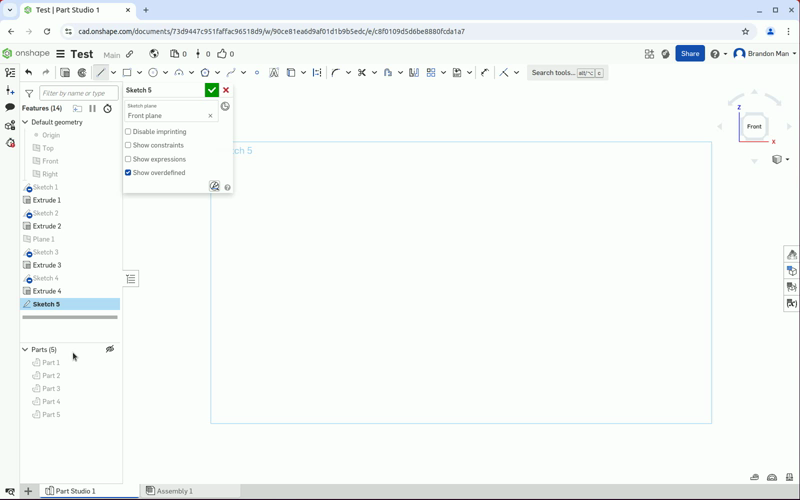
key_down(shift)
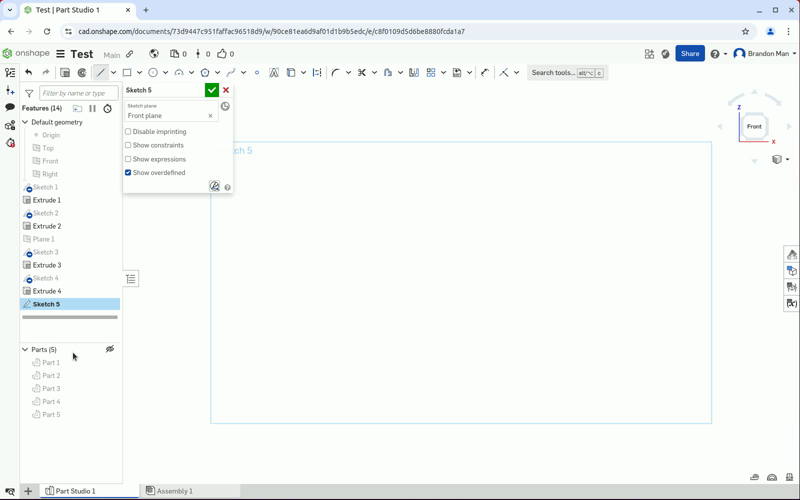
mouse_move(479, 309)
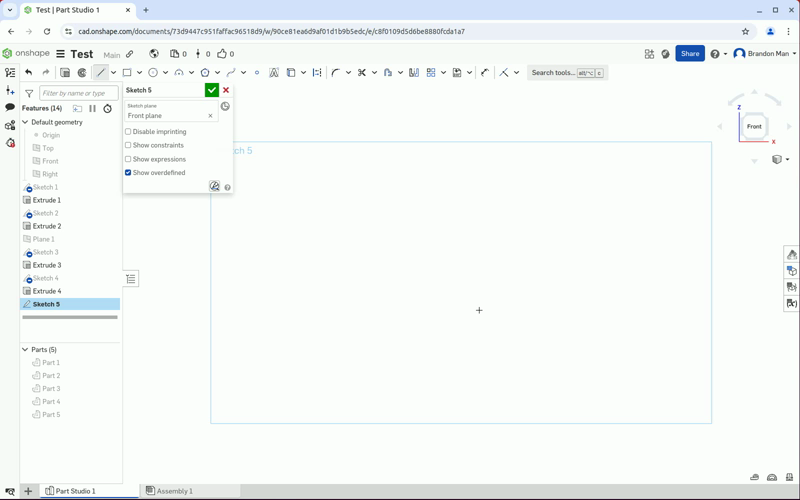
click(479, 309)
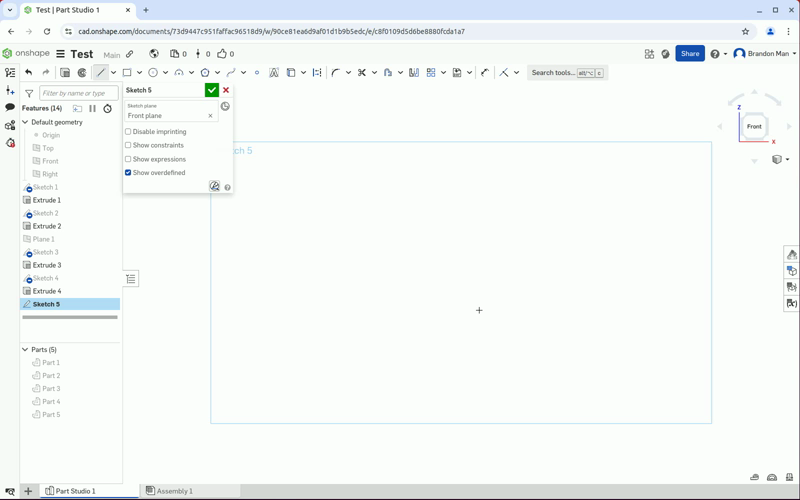
key_up(shift)
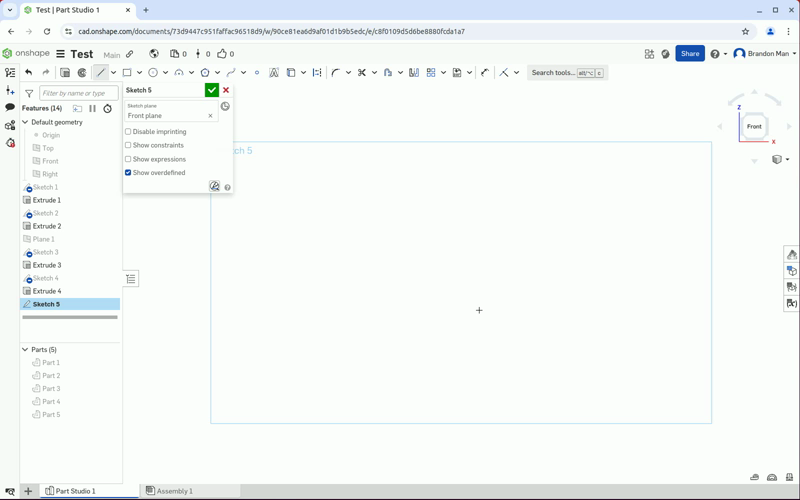
key_down(shift)
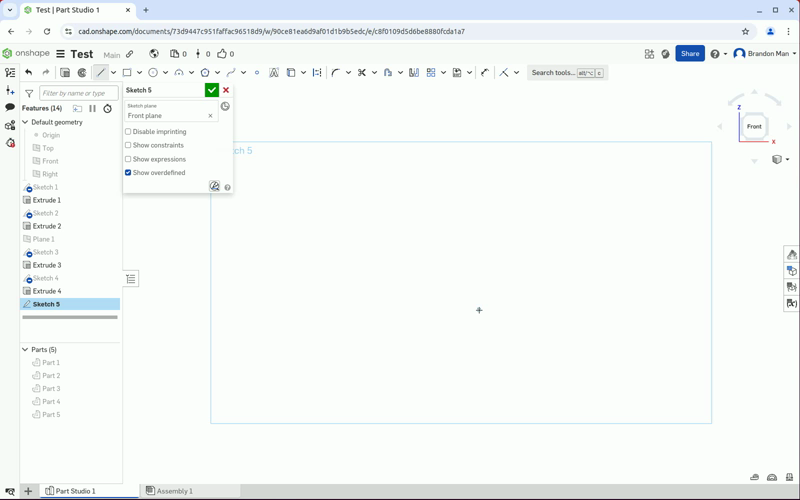
mouse_move(542, 267)
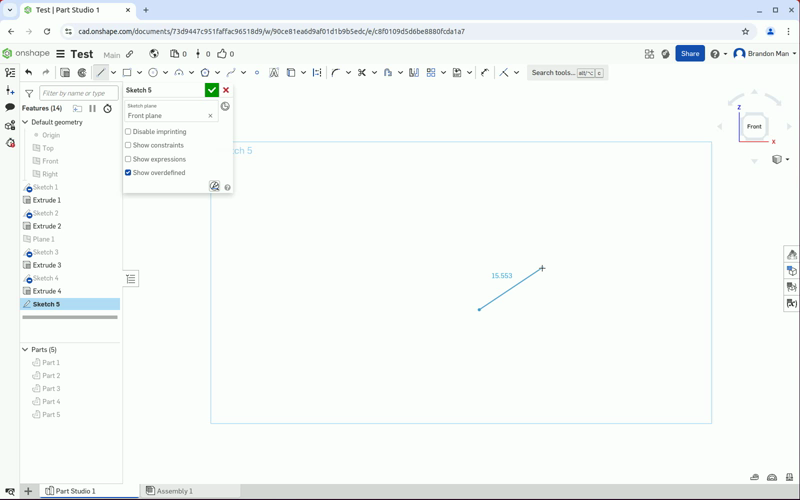
click(542, 267)
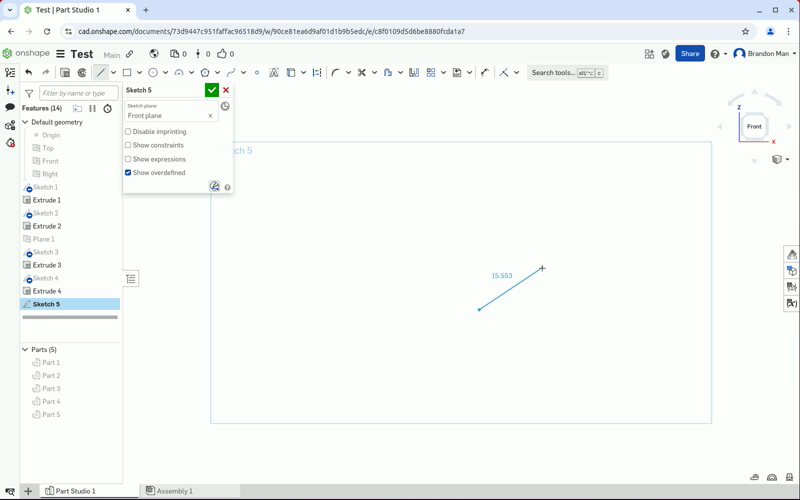
key_up(shift)
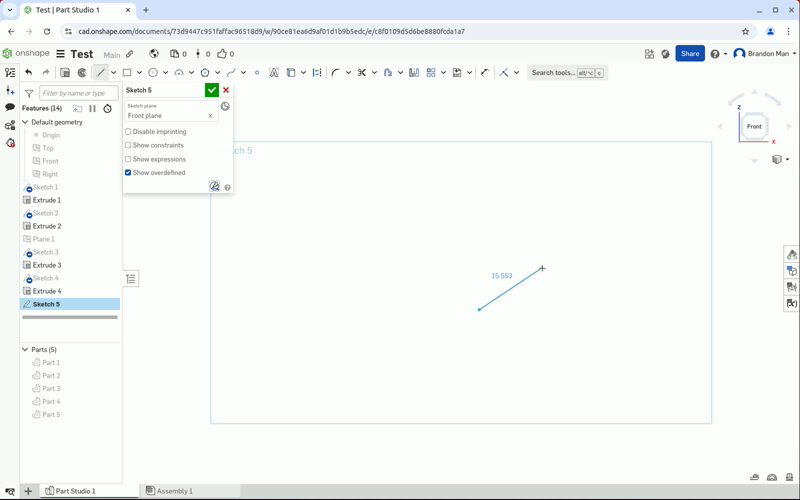
key_down(shift)
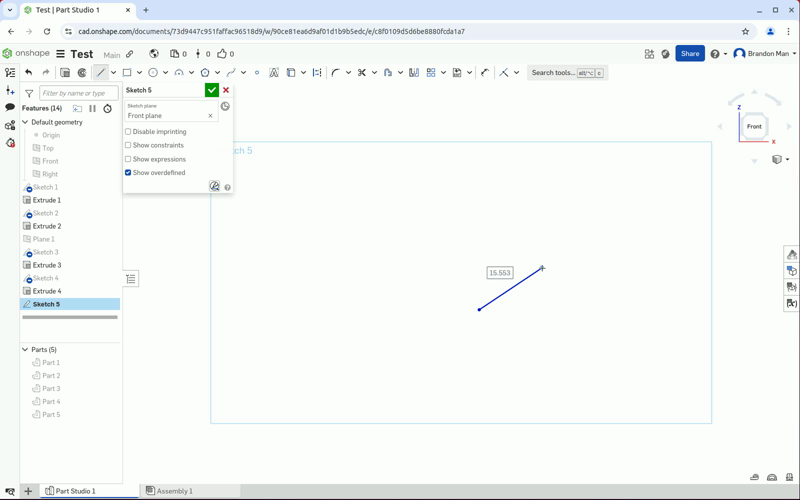
mouse_move(572, 267)
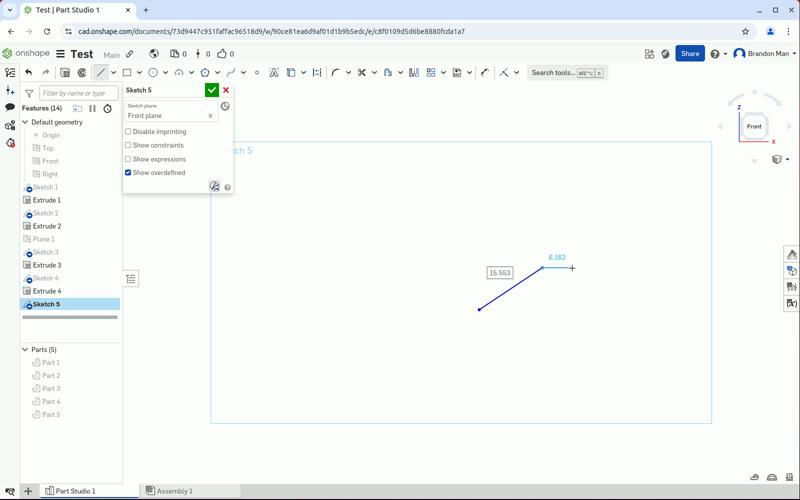
mouse_move(527, 267)
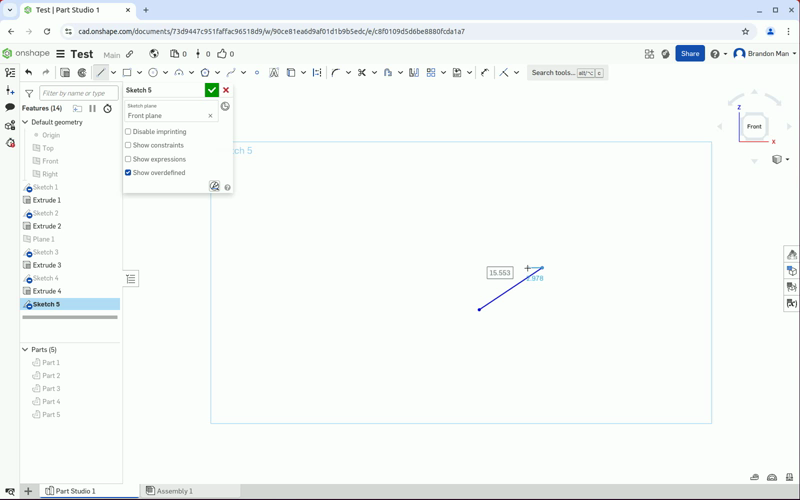
click(527, 267)
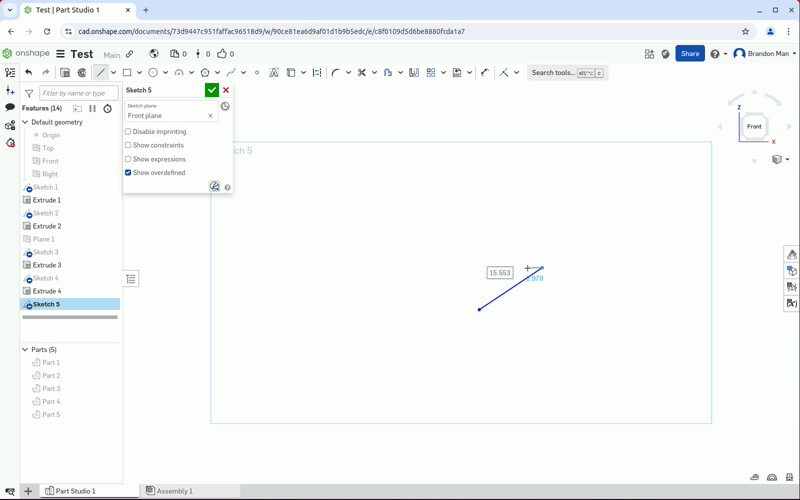
key_up(shift)
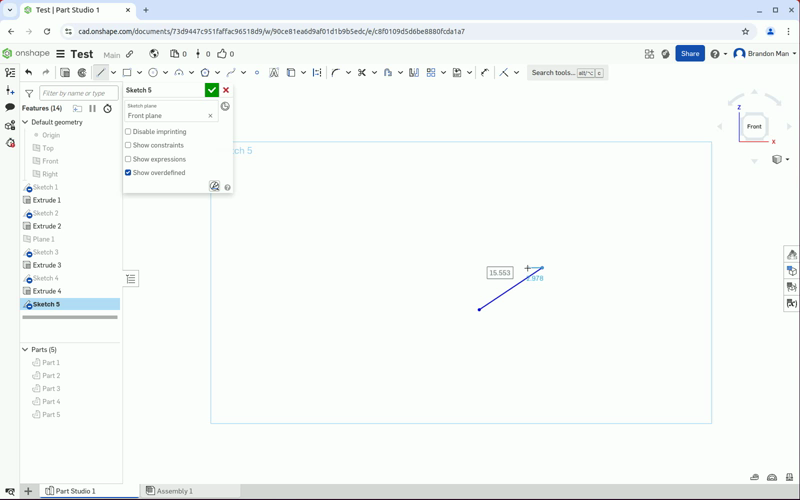
key_down(shift)
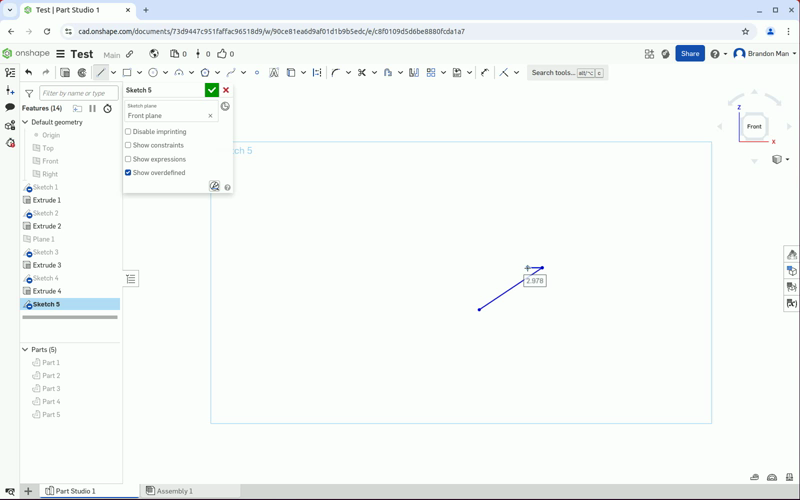
mouse_move(557, 267)
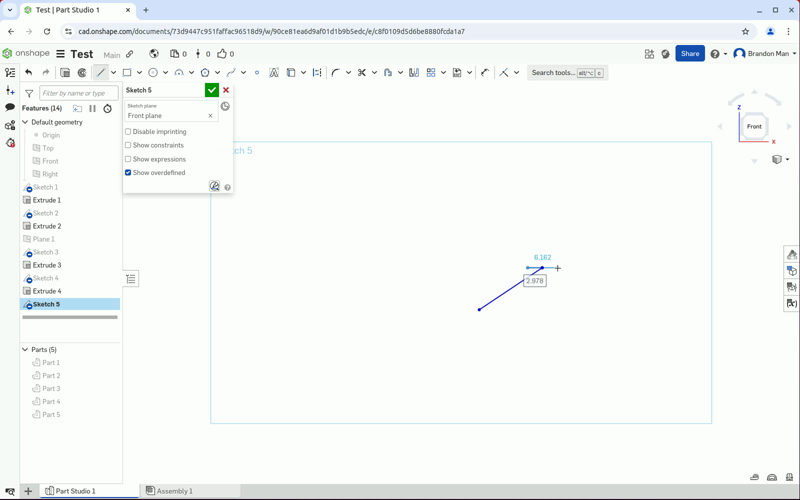
mouse_move(519, 267)
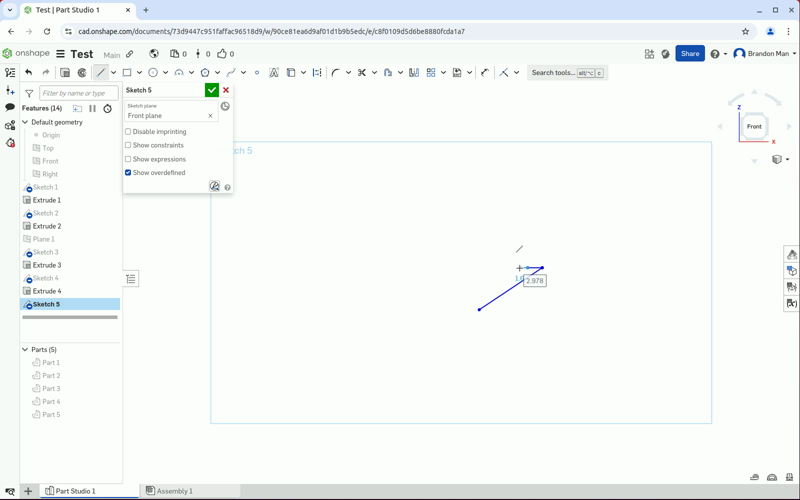
click(519, 267)
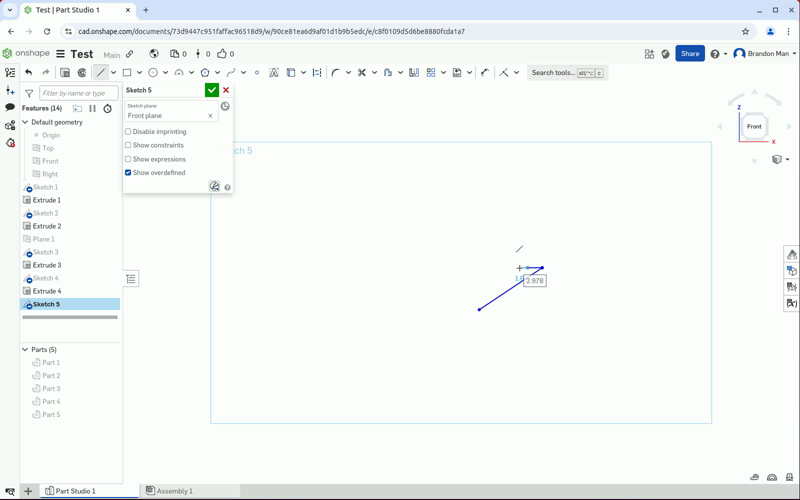
key_up(shift)
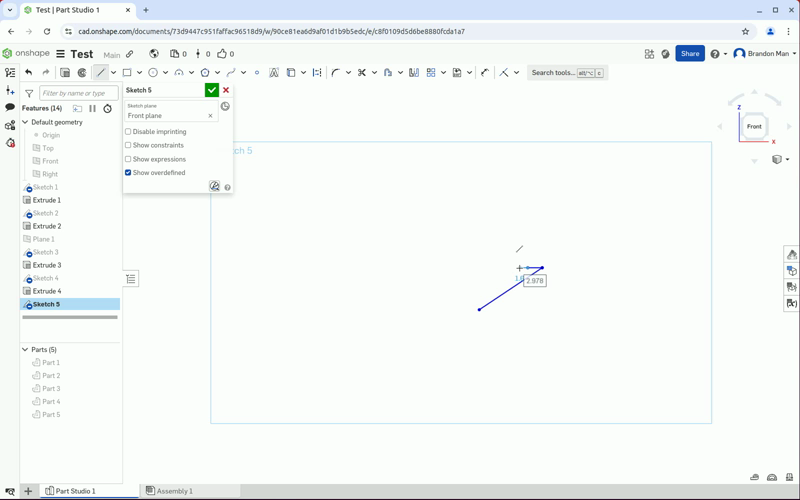
key_down(shift)
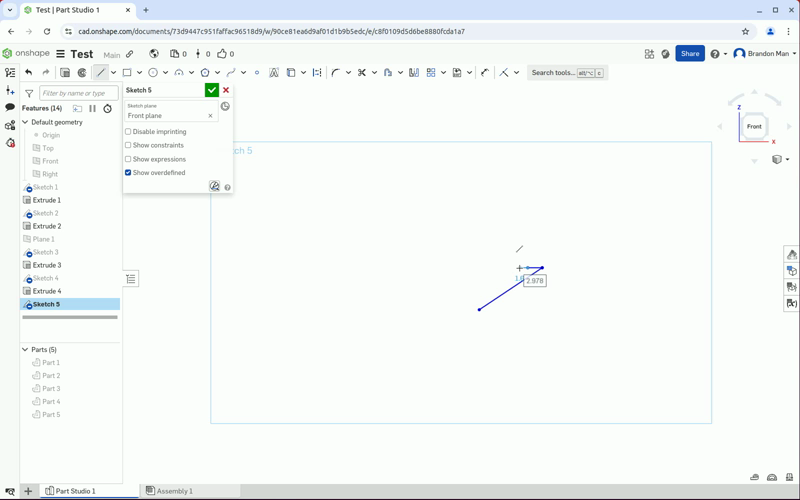
mouse_move(549, 267)
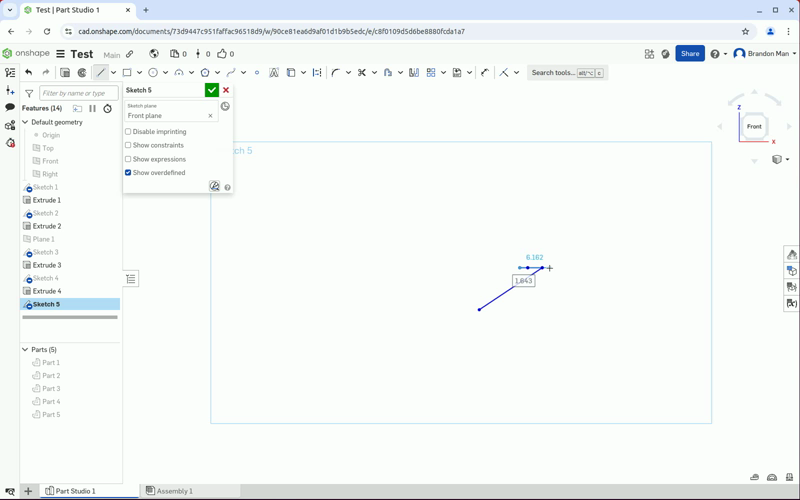
mouse_move(505, 267)
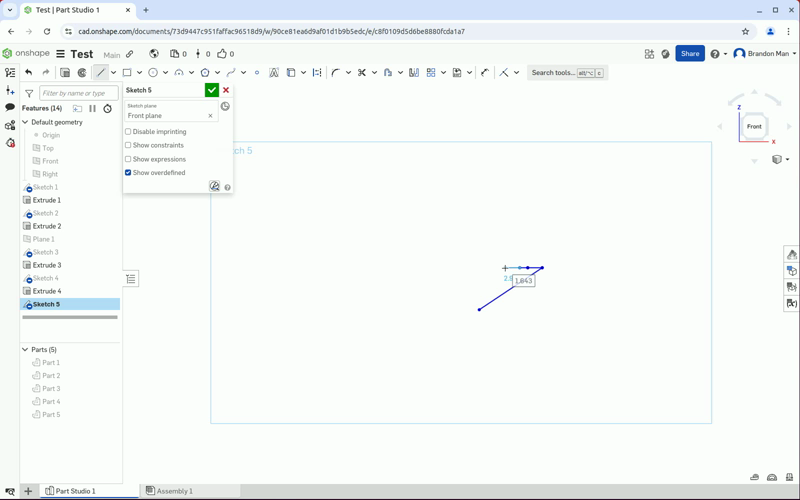
click(505, 267)
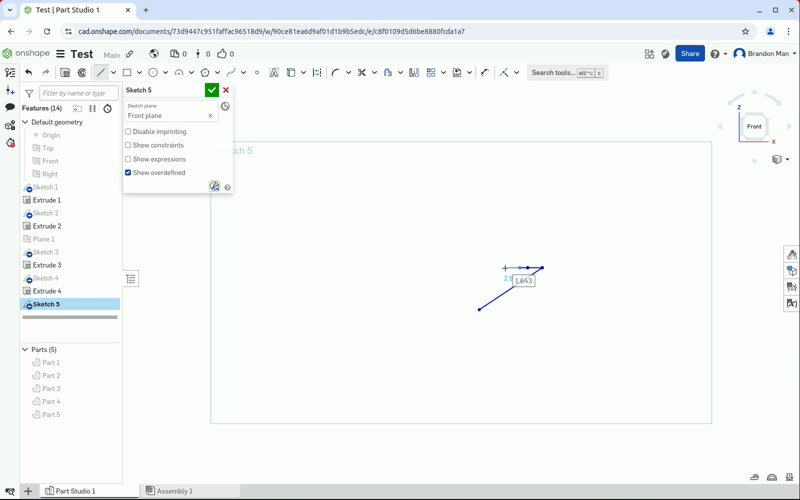
key_up(shift)
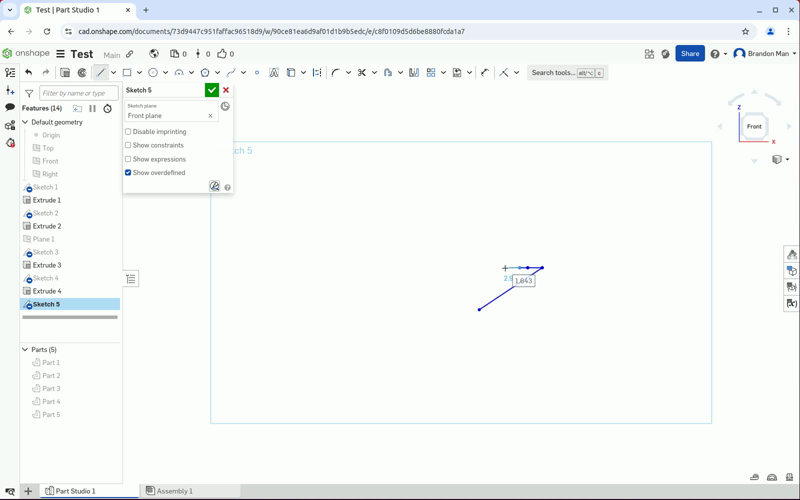
key(esc)
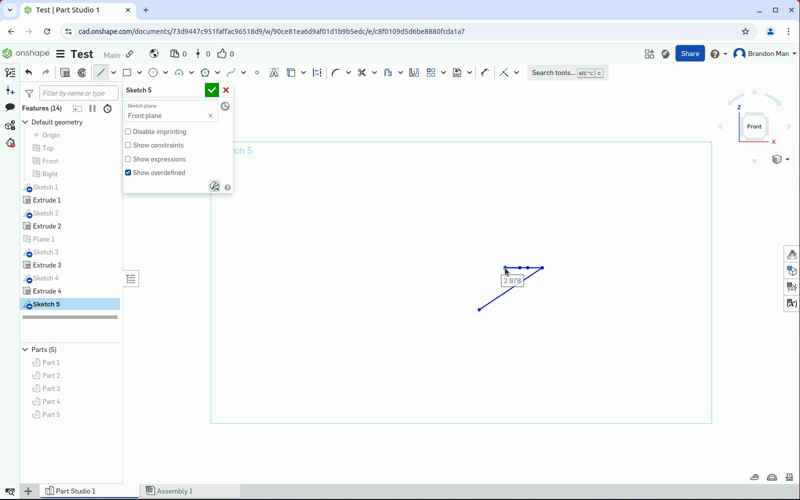
key(a)
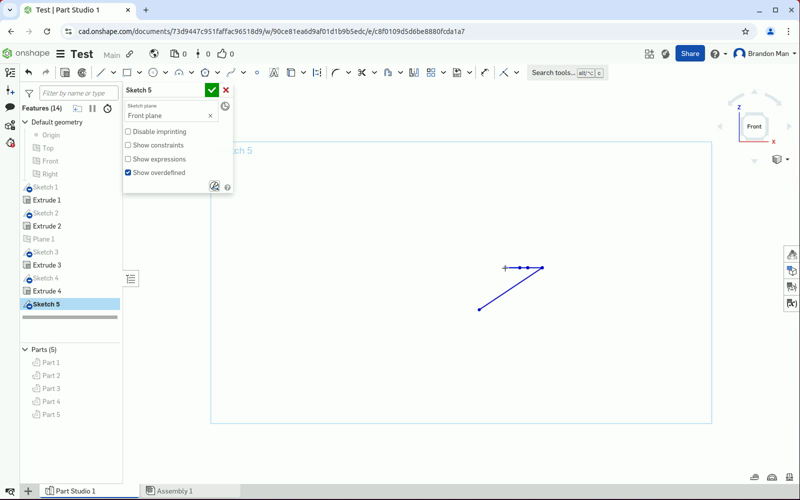
mouse_move(505, 267)
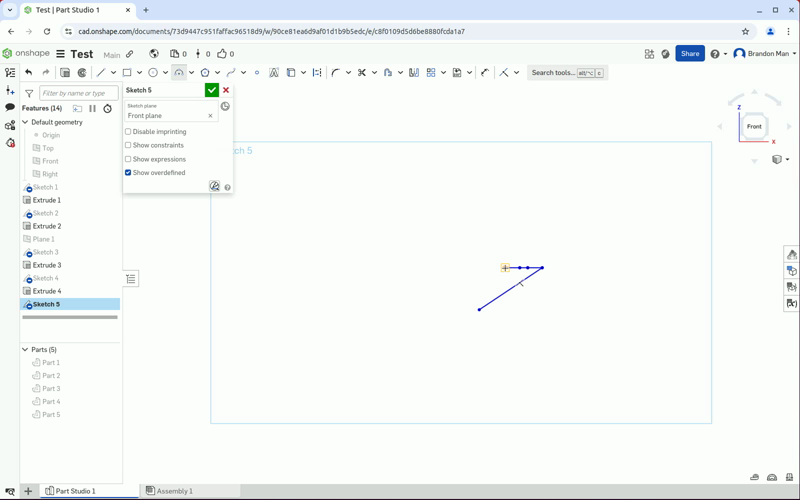
click(505, 267)
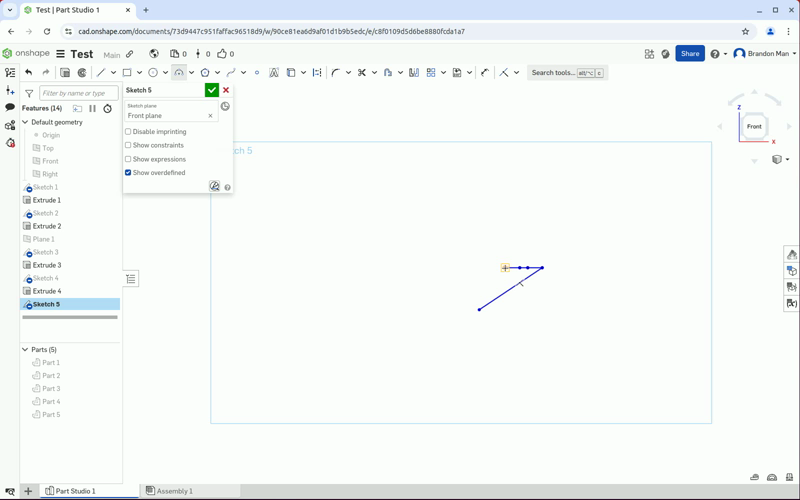
key_down(shift)
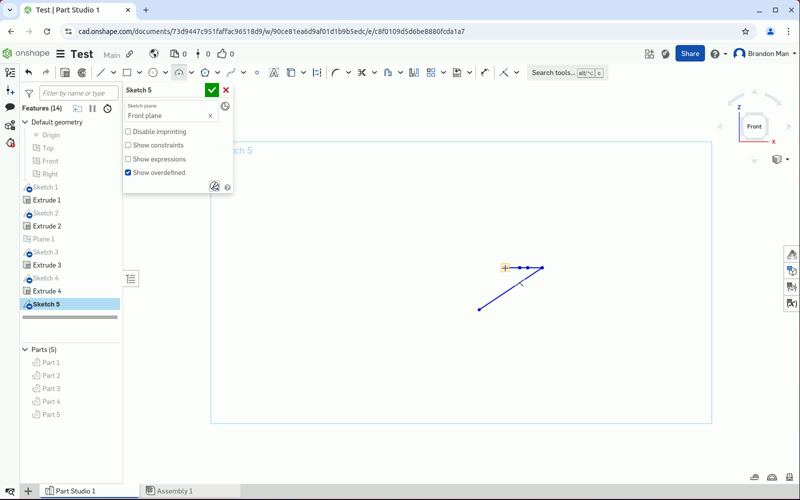
mouse_move(494, 279)
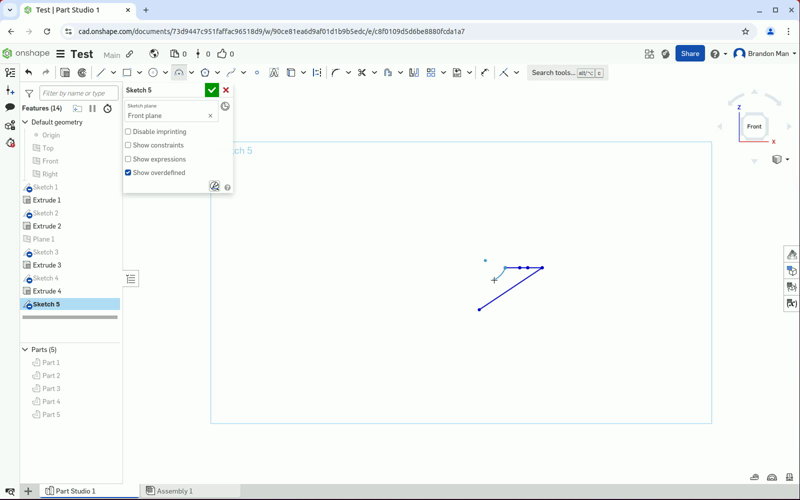
click(494, 279)
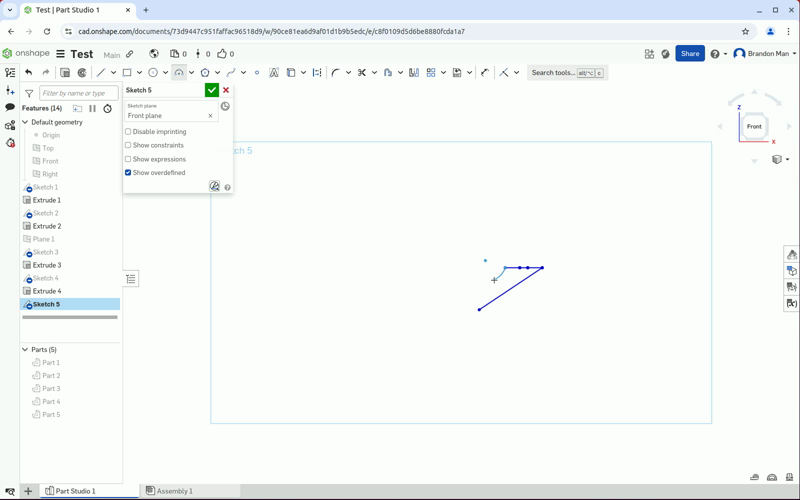
mouse_move(497, 271)
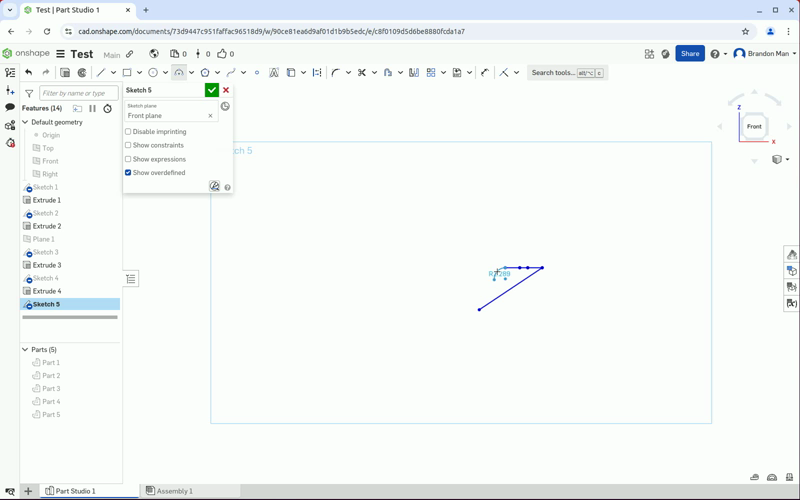
click(497, 271)
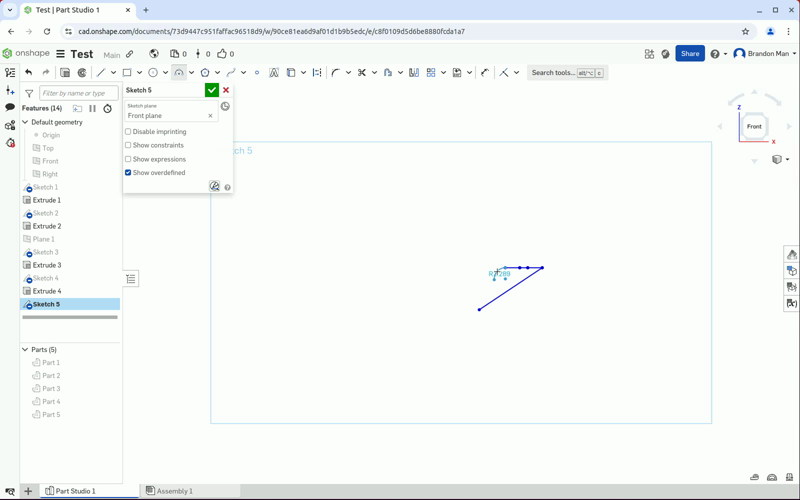
key_up(shift)
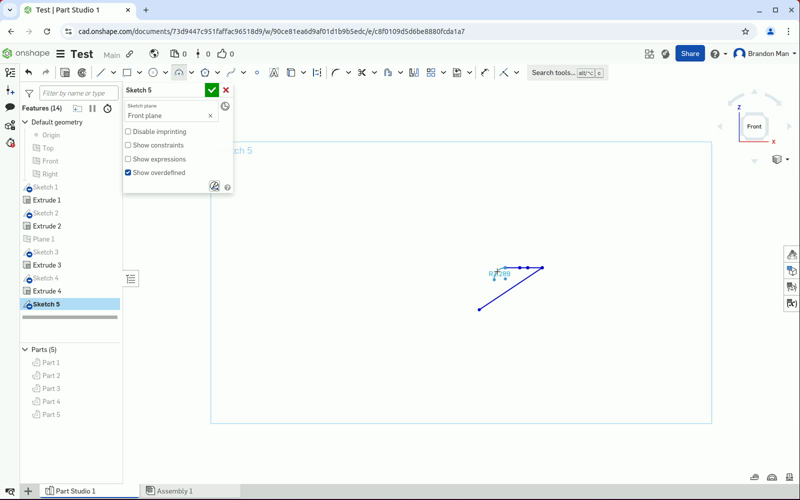
mouse_move(494, 279)
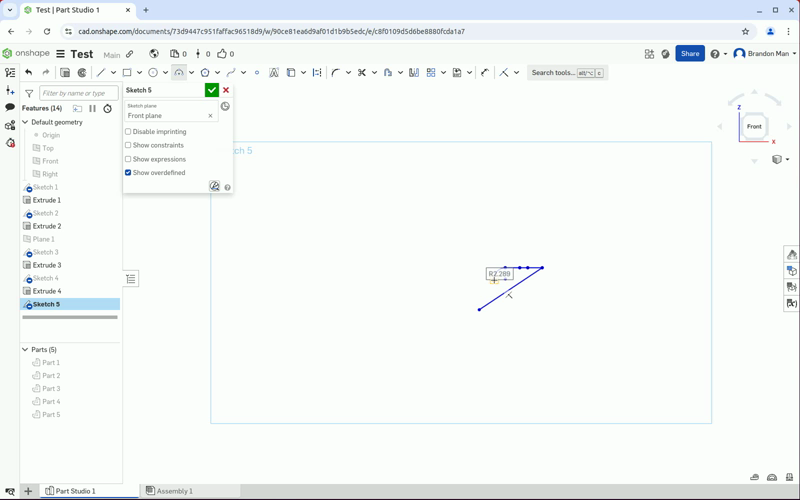
click(494, 279)
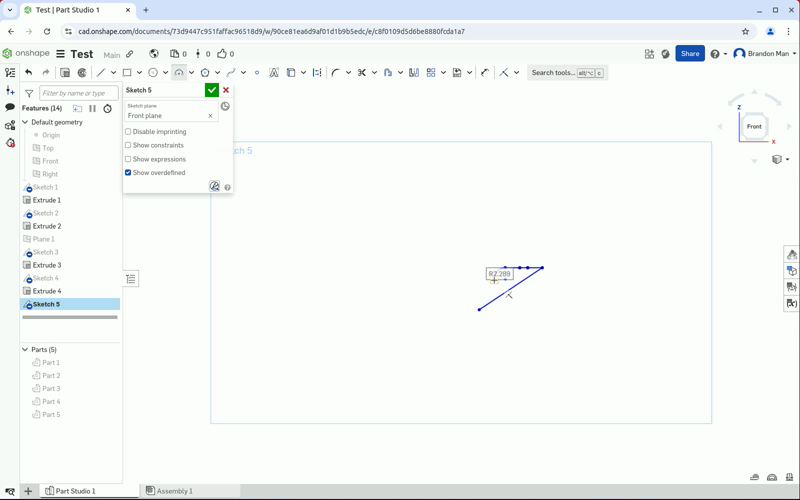
mouse_move(479, 309)
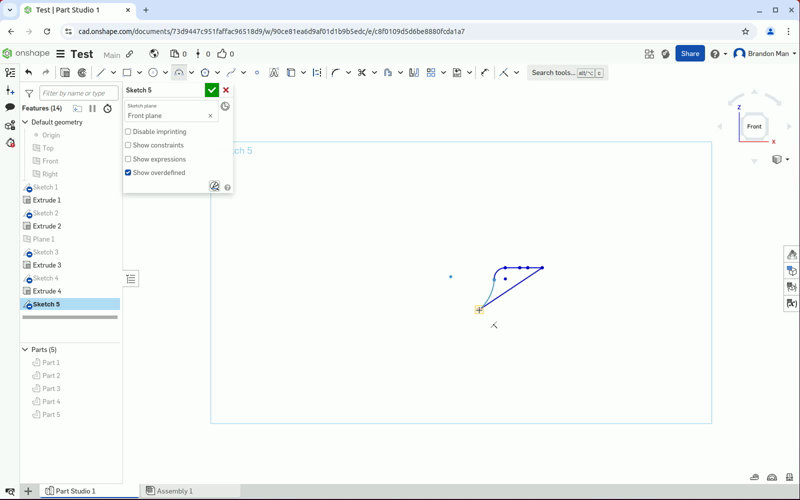
click(479, 309)
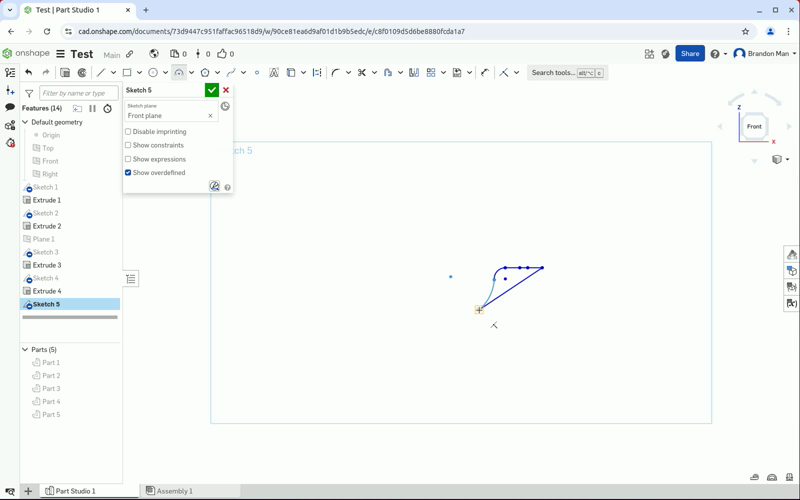
key_down(shift)
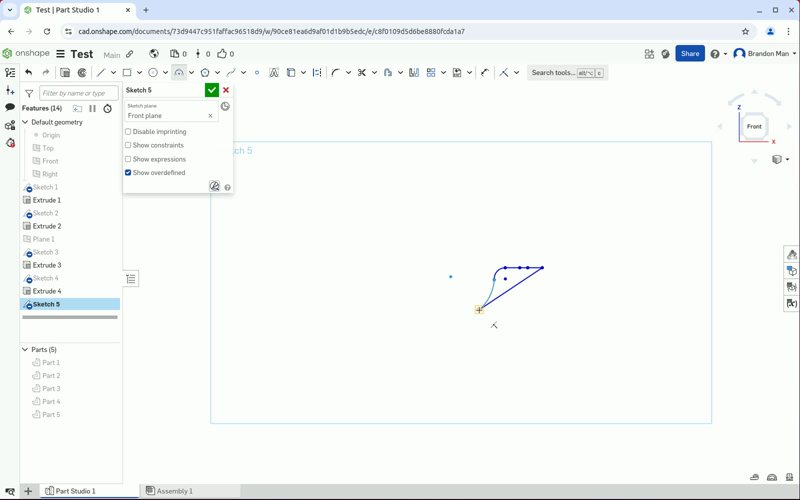
mouse_move(490, 296)
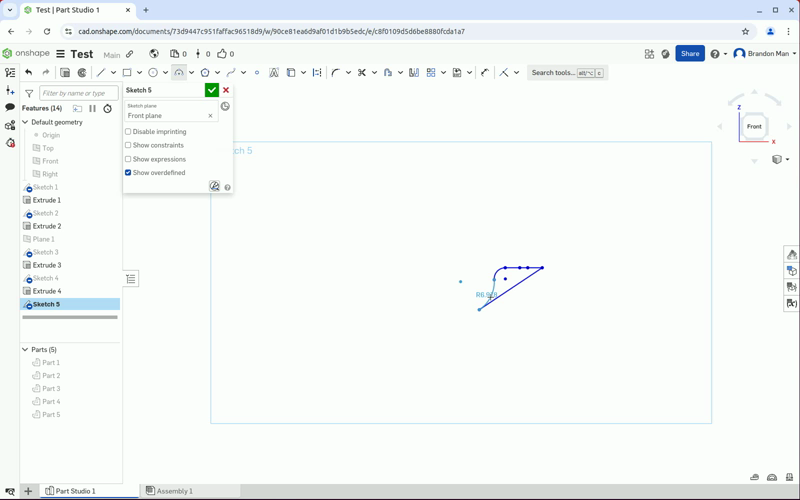
click(490, 296)
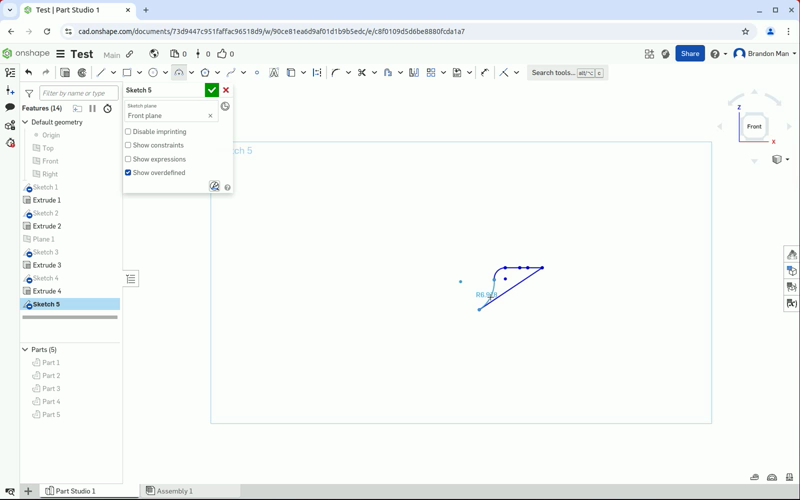
key_up(shift)
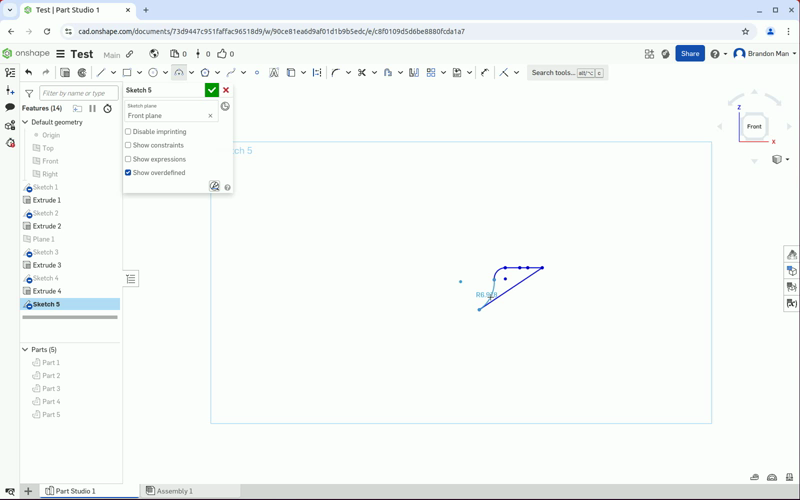
key(esc)
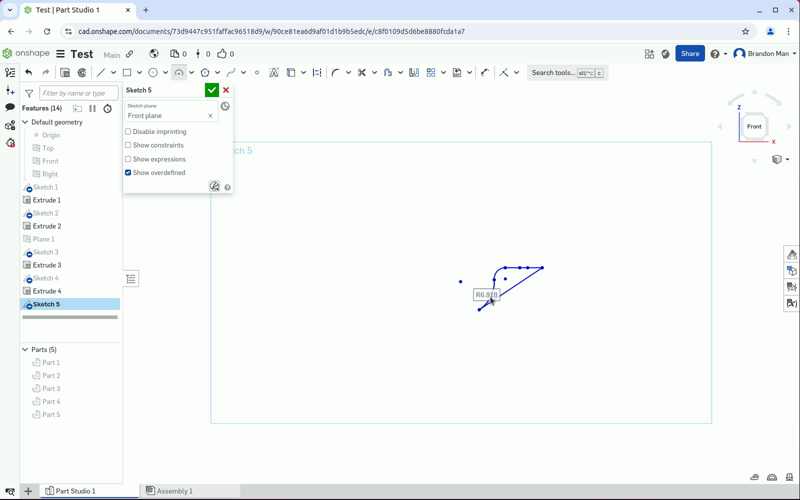
mouse_move(500, 271)
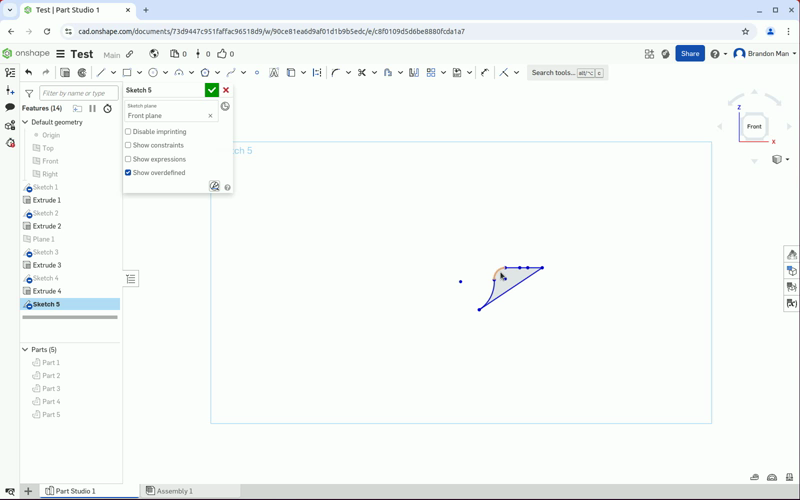
scroll(6)
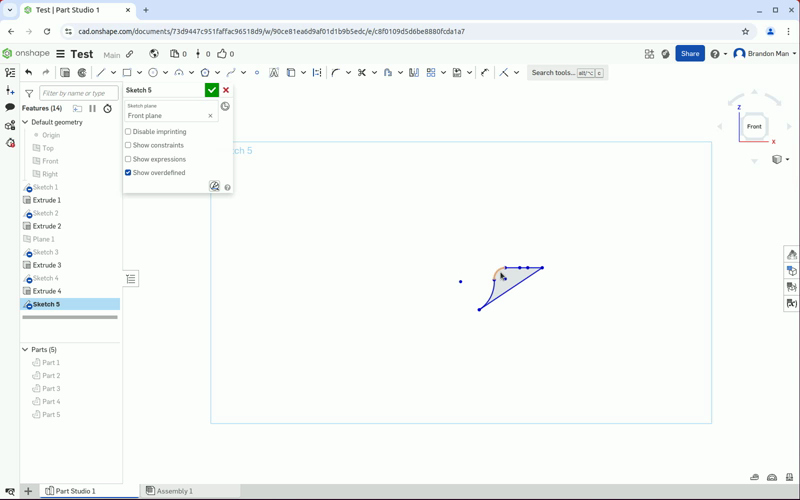
scroll(6)
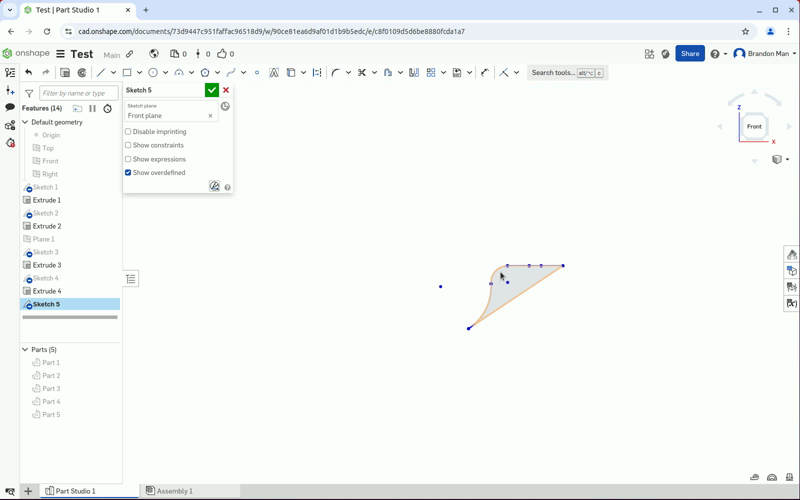
scroll(6)
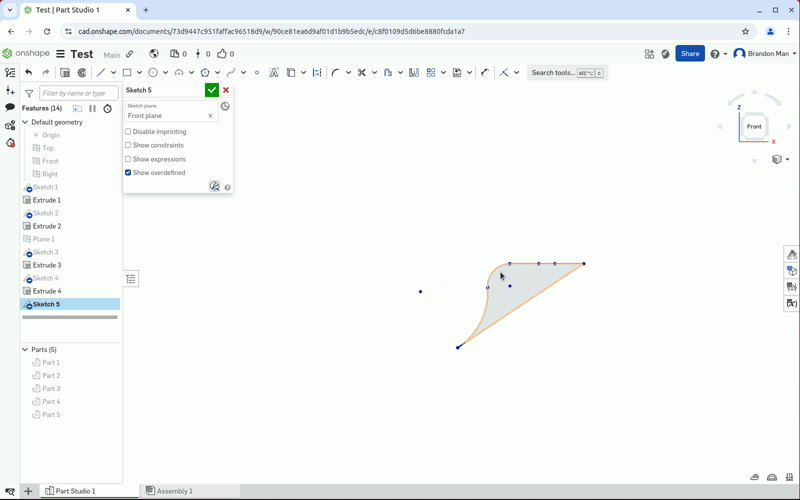
scroll(6)
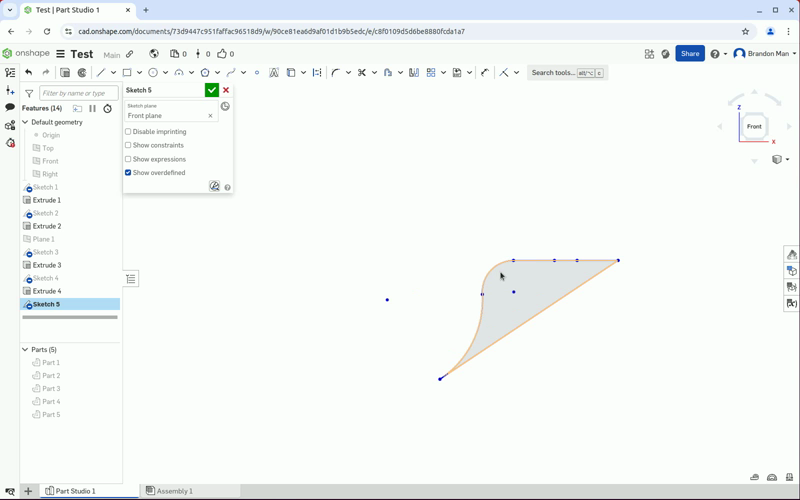
scroll(6)
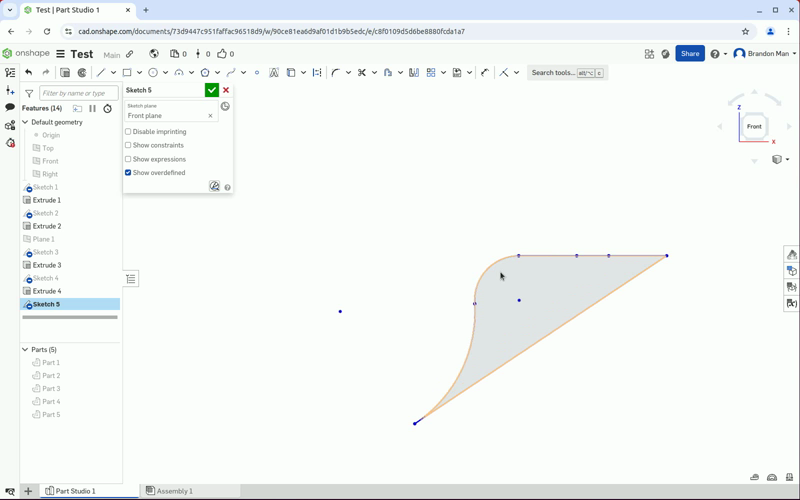
scroll(6)
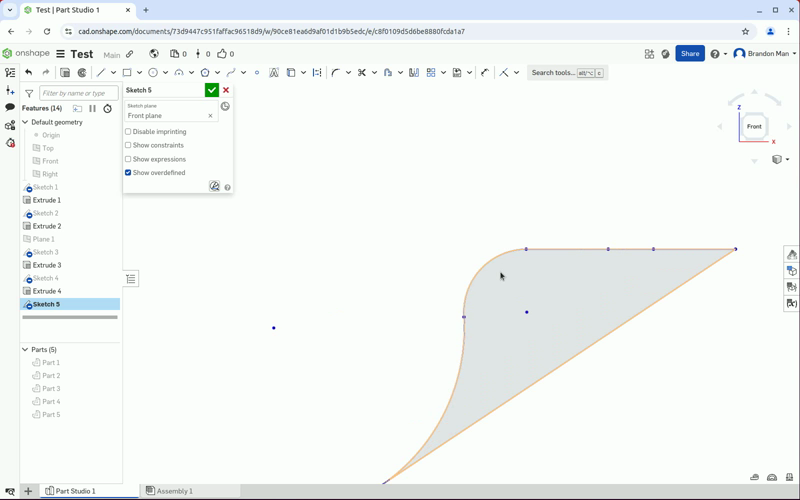
scroll(6)
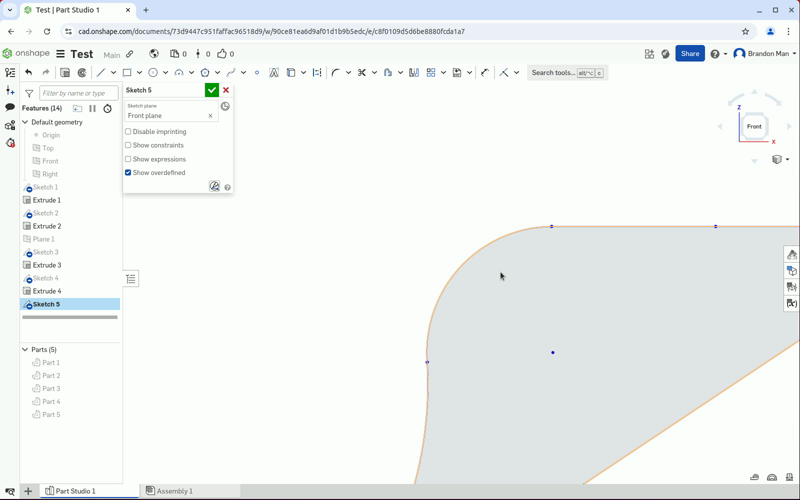
click(500, 271)
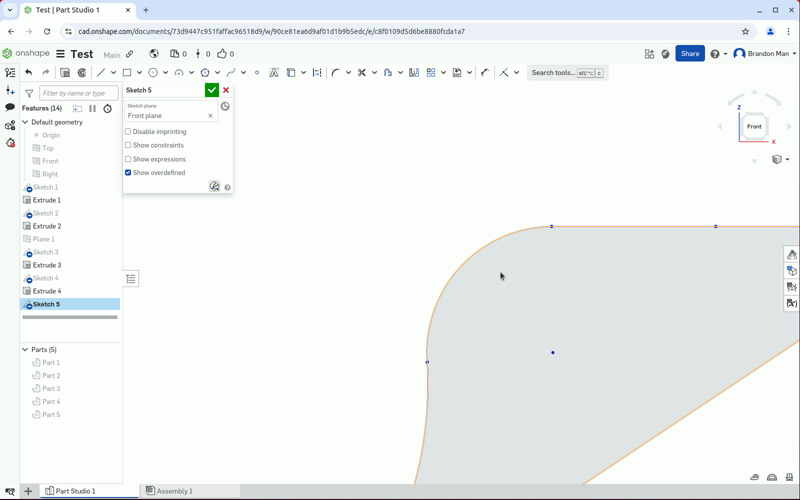
scroll(-6)
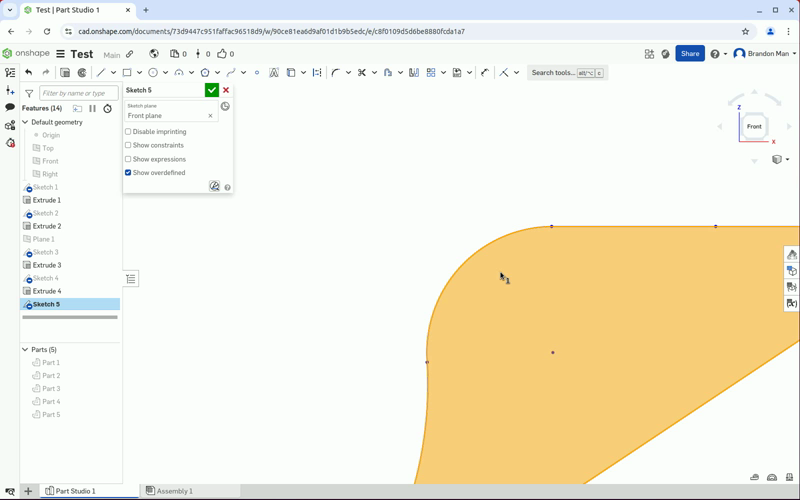
scroll(-6)
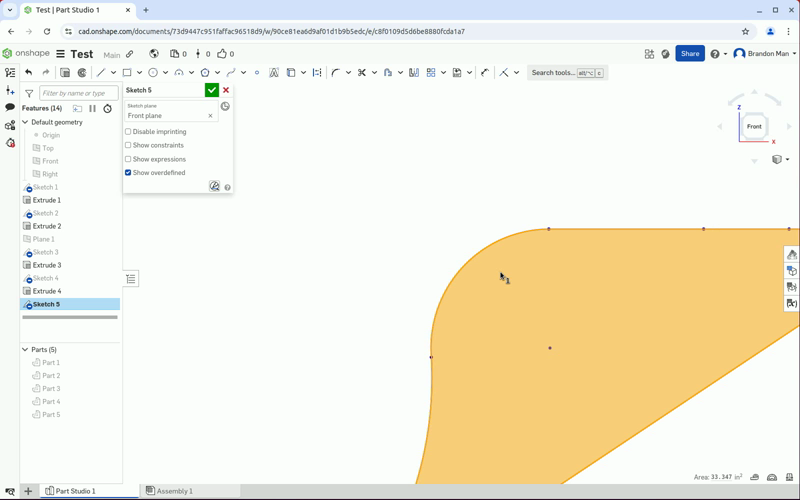
scroll(-6)
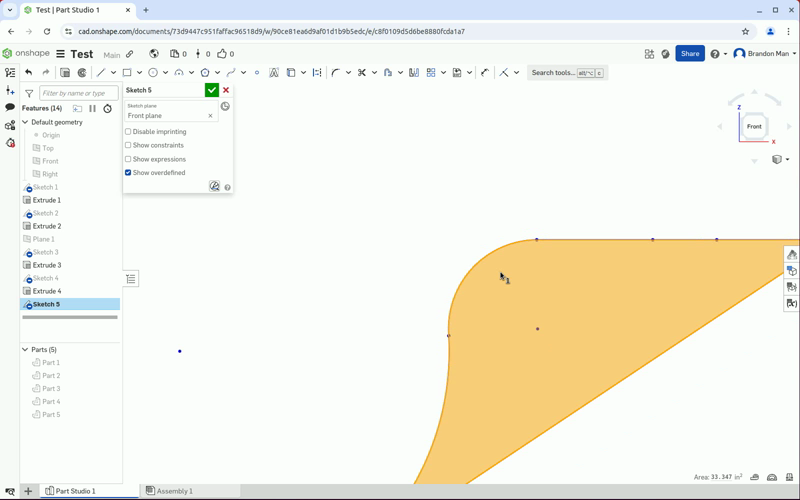
scroll(-6)
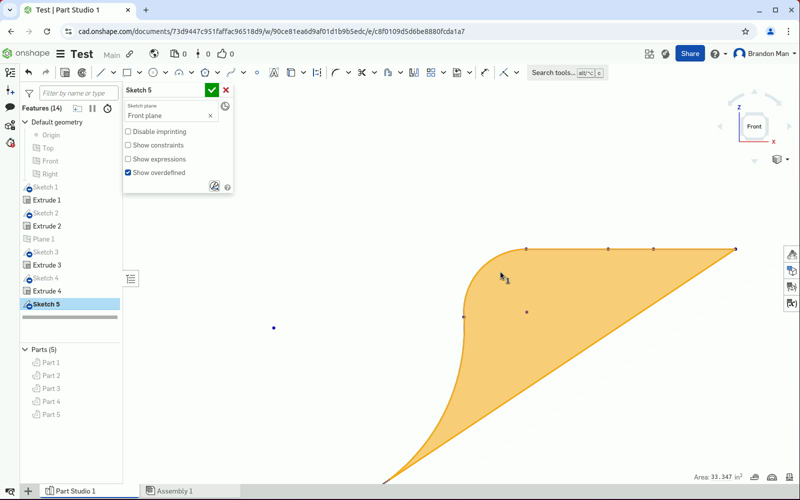
scroll(-6)
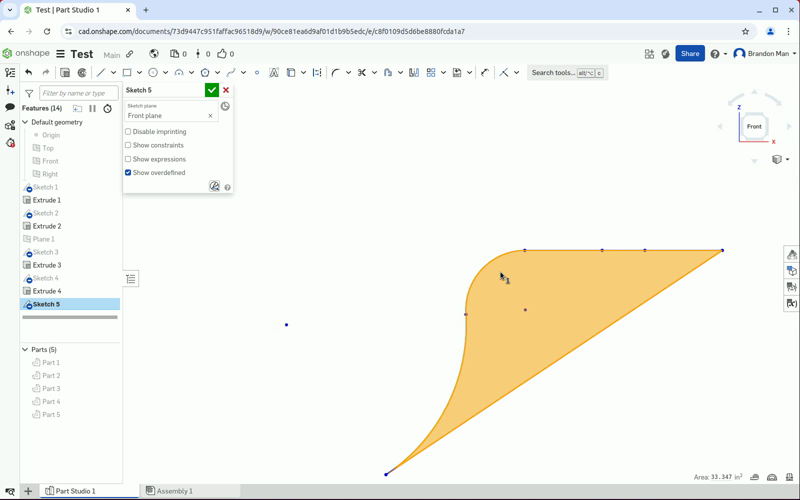
scroll(-6)
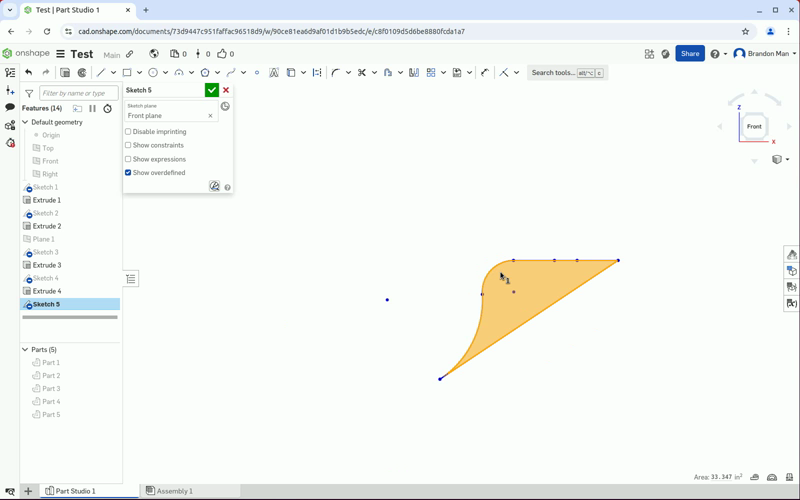
scroll(-6)
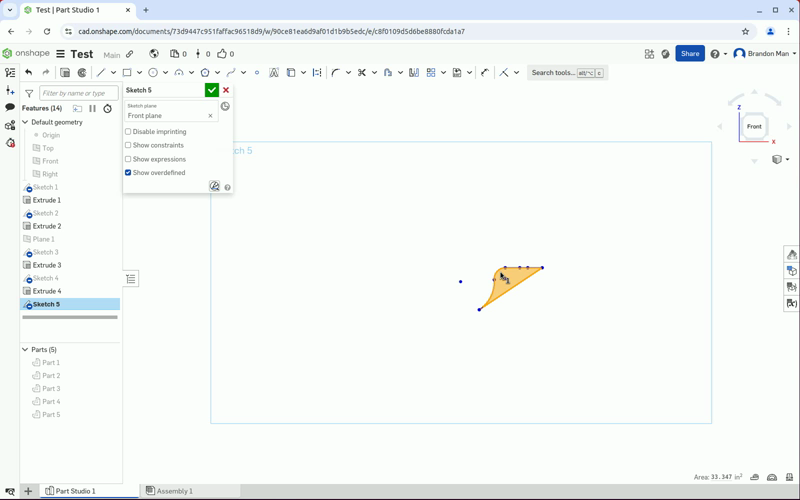
mouse_move(73, 352)
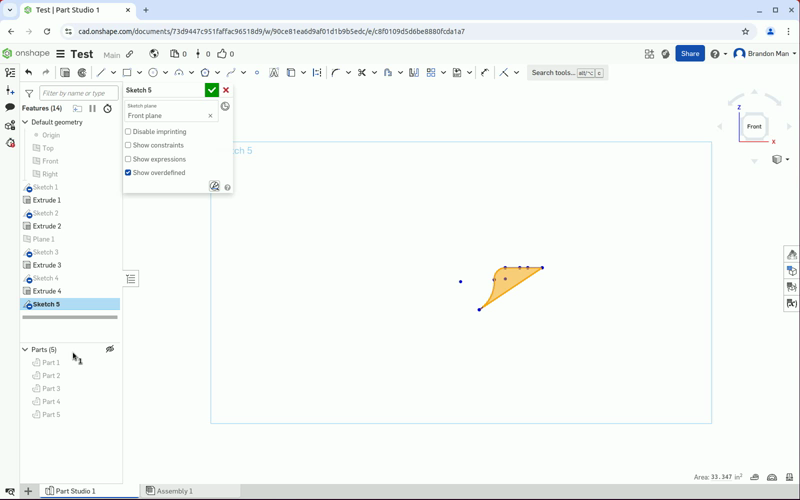
key(shift+y)
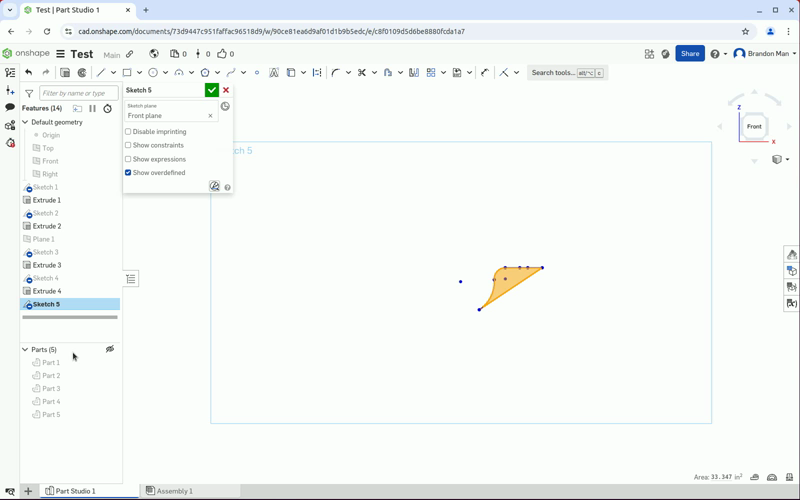
key(shift+e)
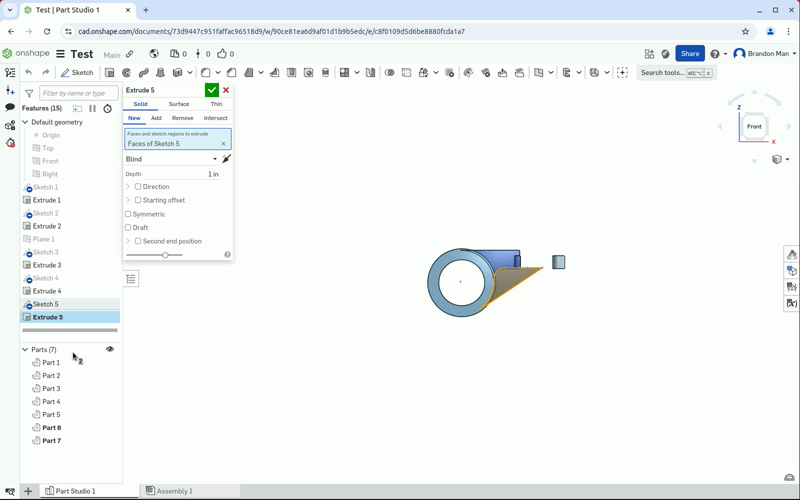
mouse_move(143, 106)
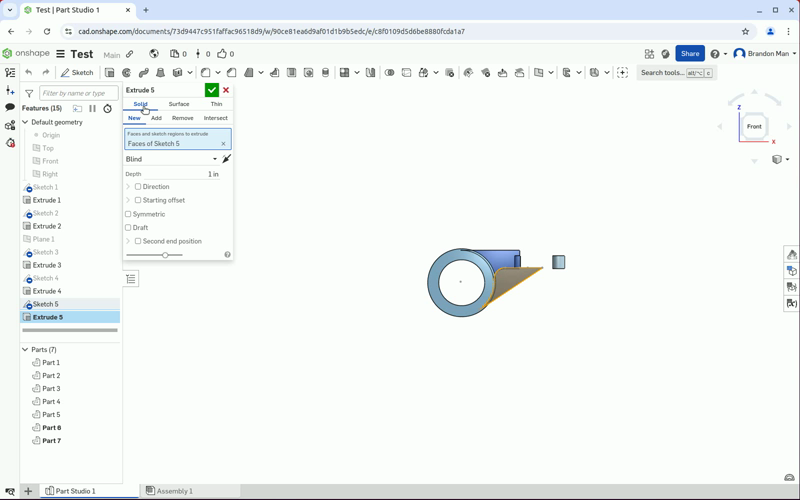
click(143, 106)
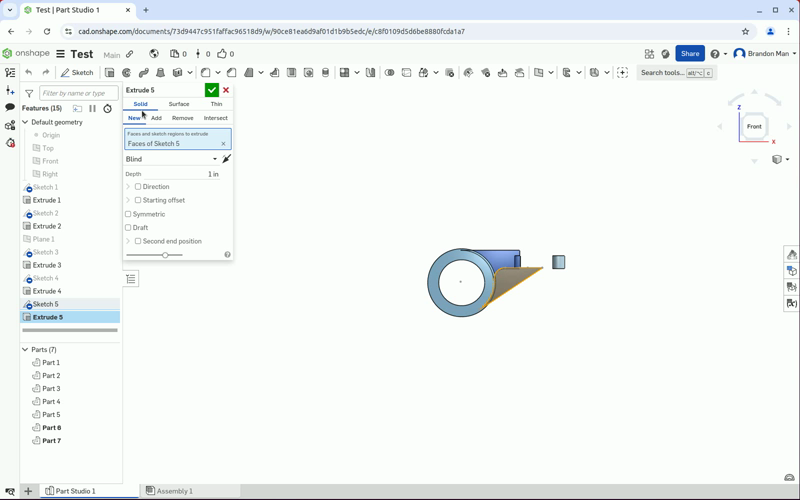
mouse_move(137, 120)
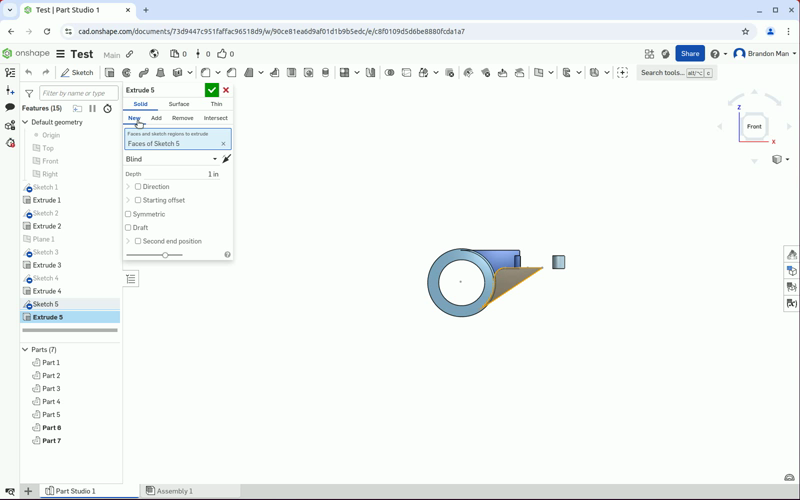
click(137, 120)
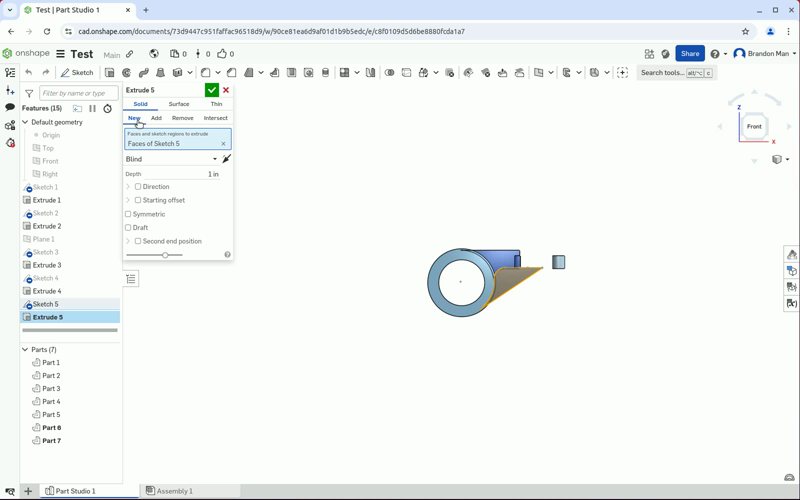
key(tab, 4)
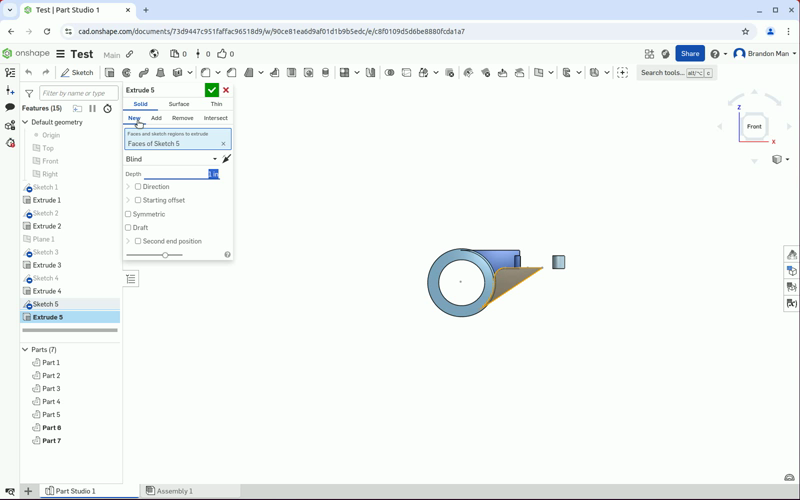
text(2.408)
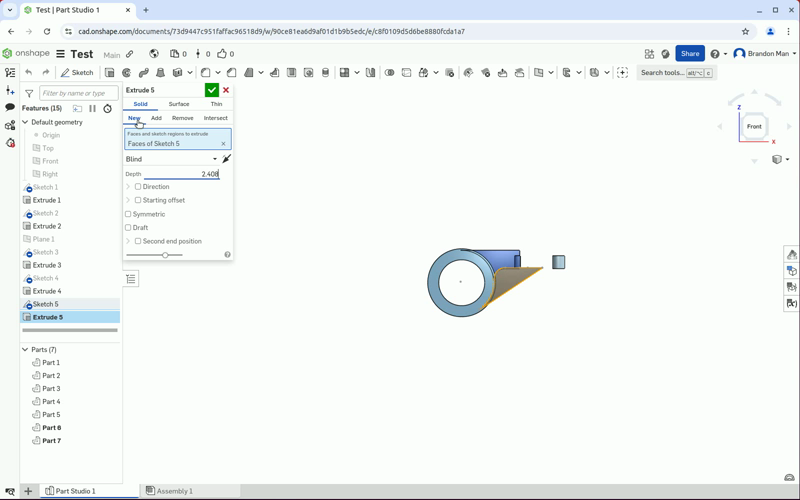
key(tab, 3)
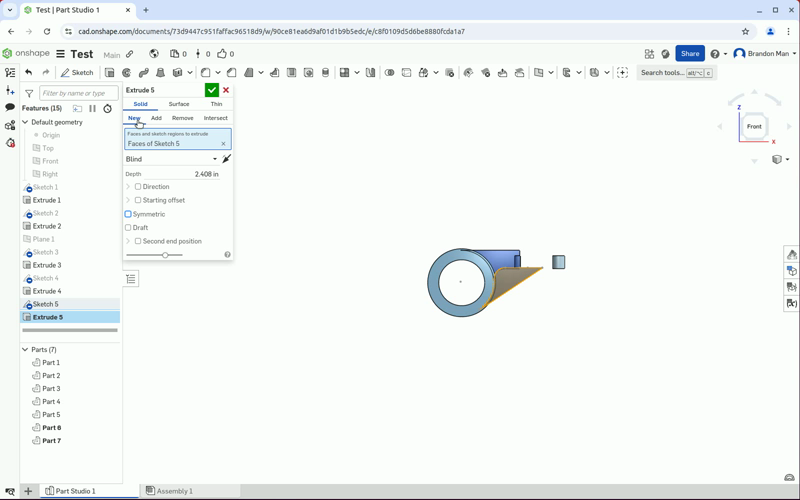
key(space)
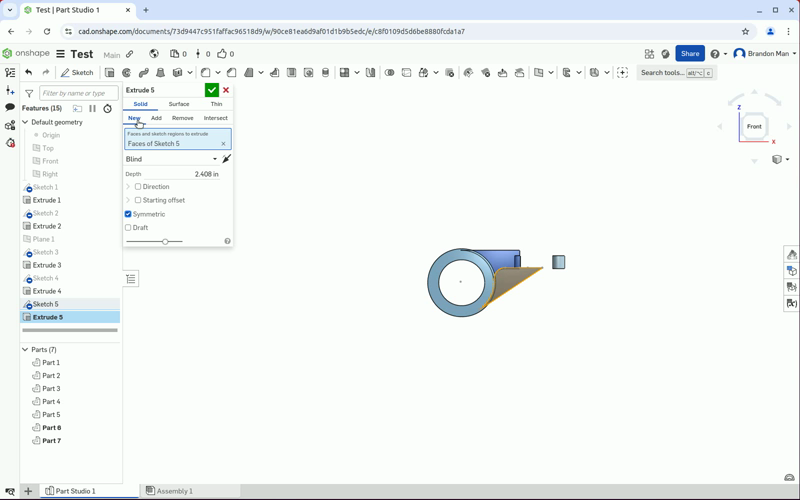
key(enter)
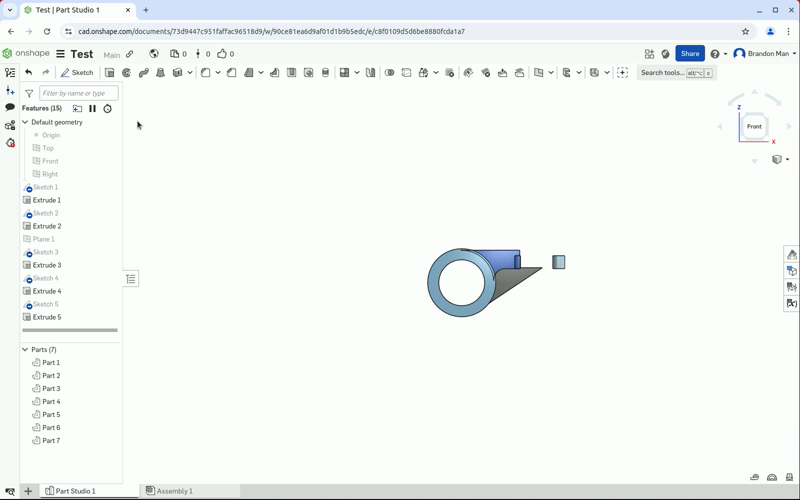
key(shift+h)
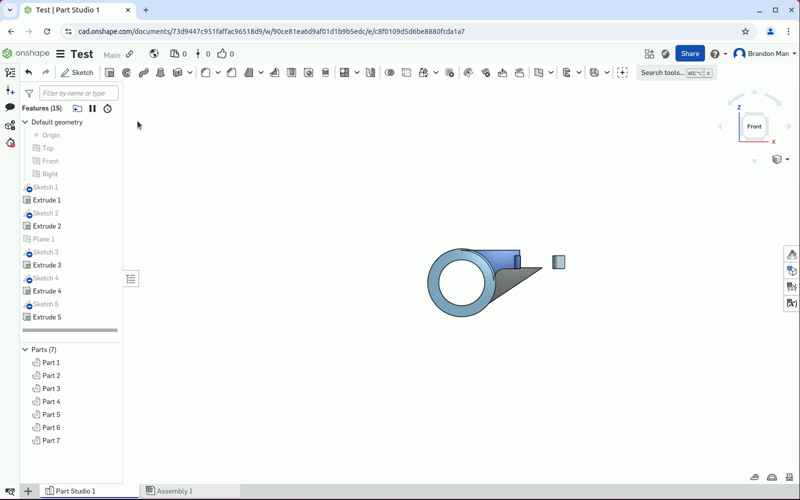
key(shift+h)
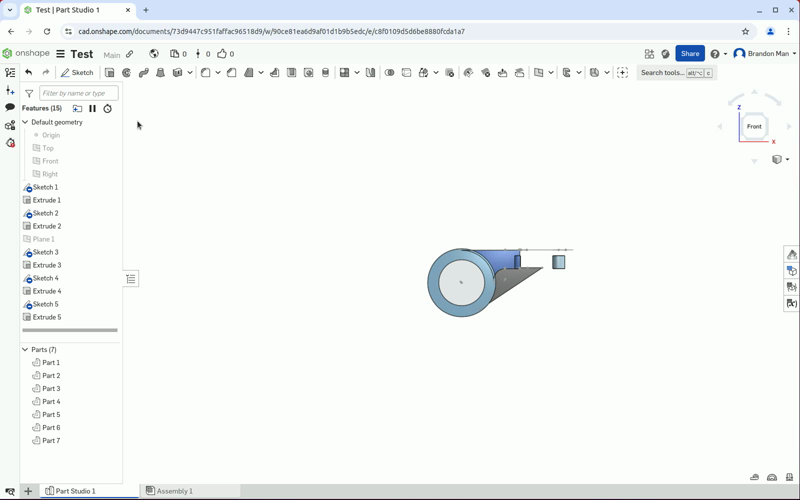
key(shift+7)
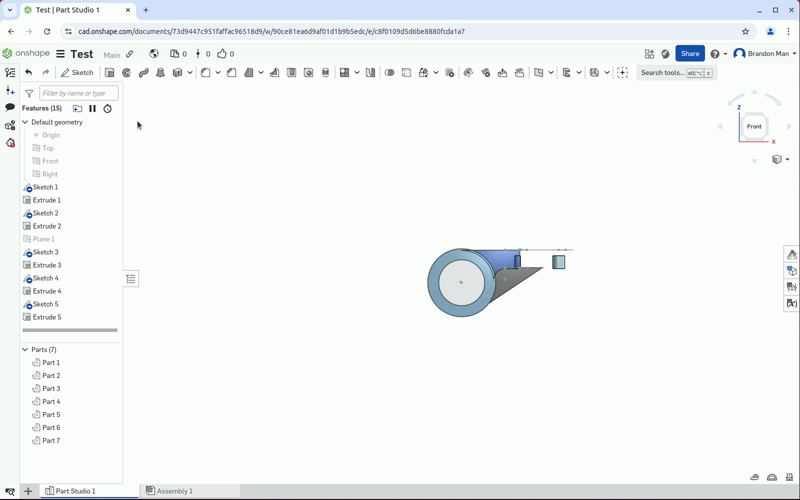
key(left, 2)
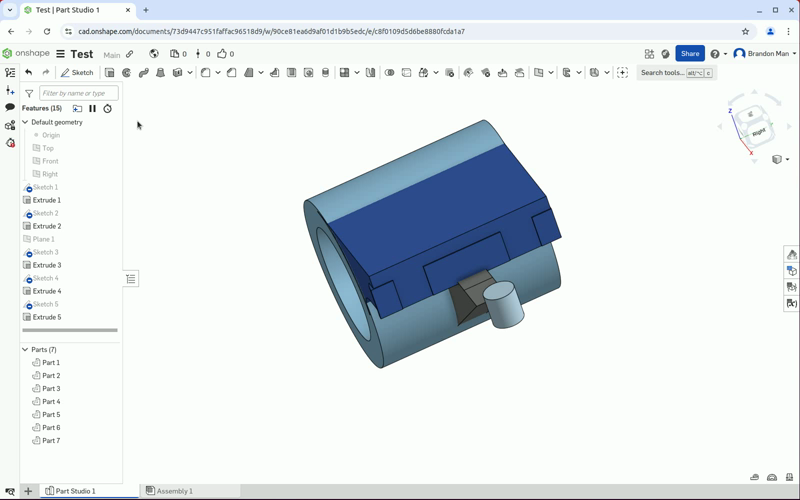
key(down, 2)
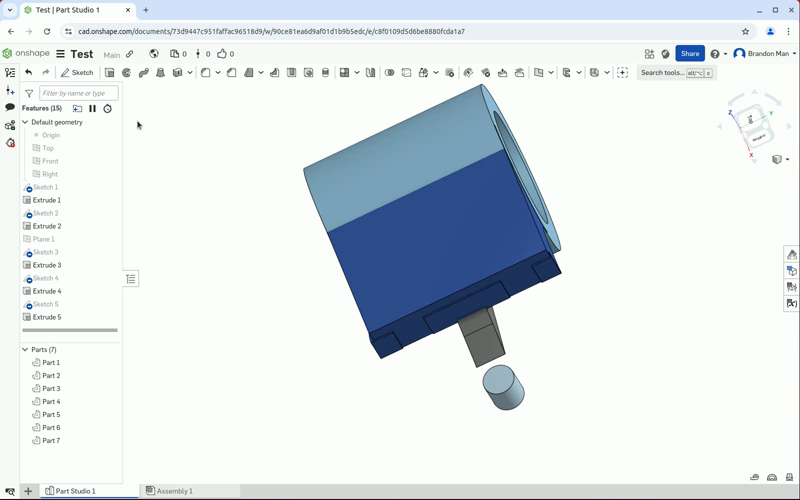
key(up, 2)
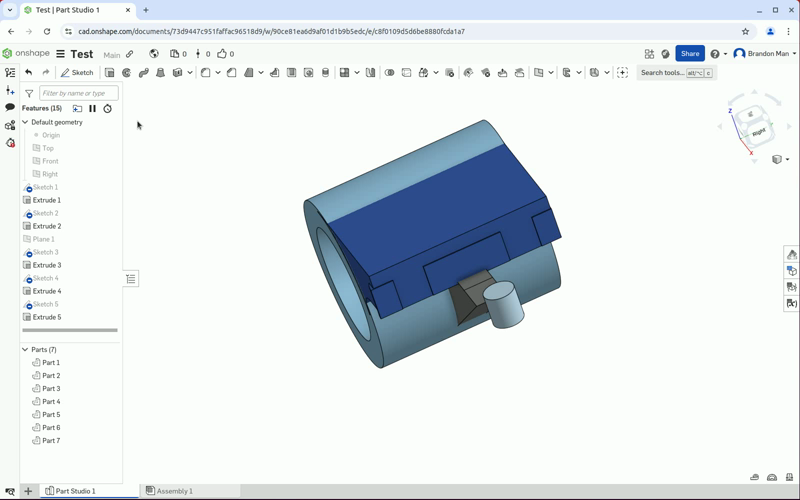
key(right, 2)
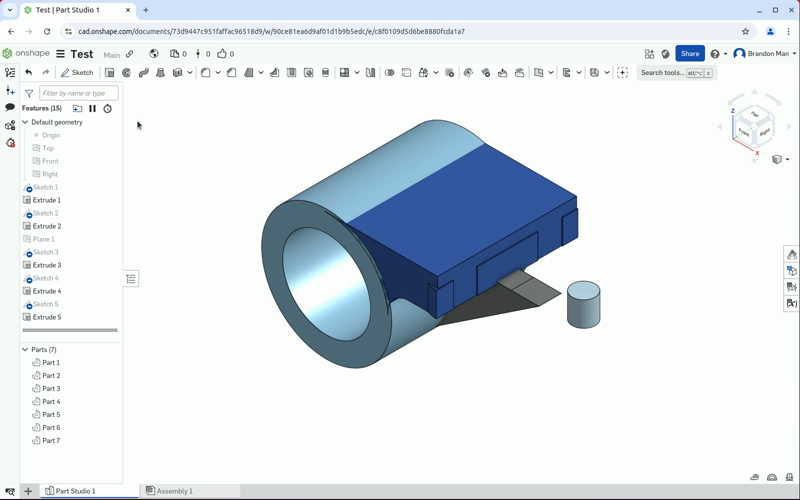
mouse_move(73, 189)
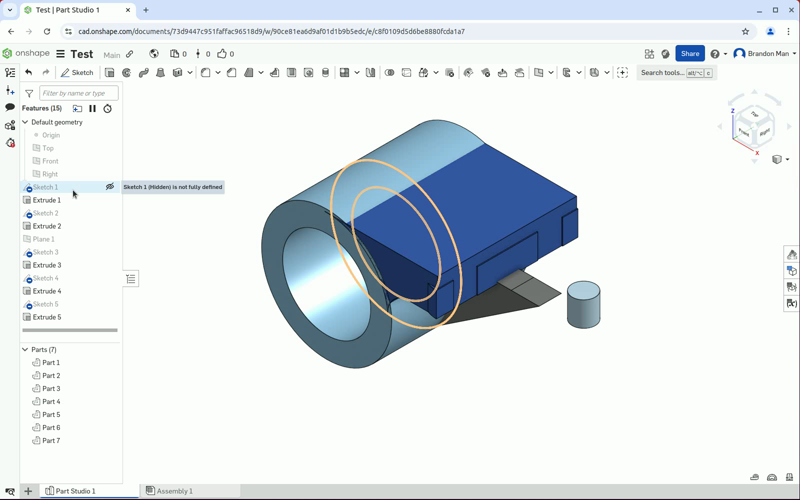
click(73, 189)